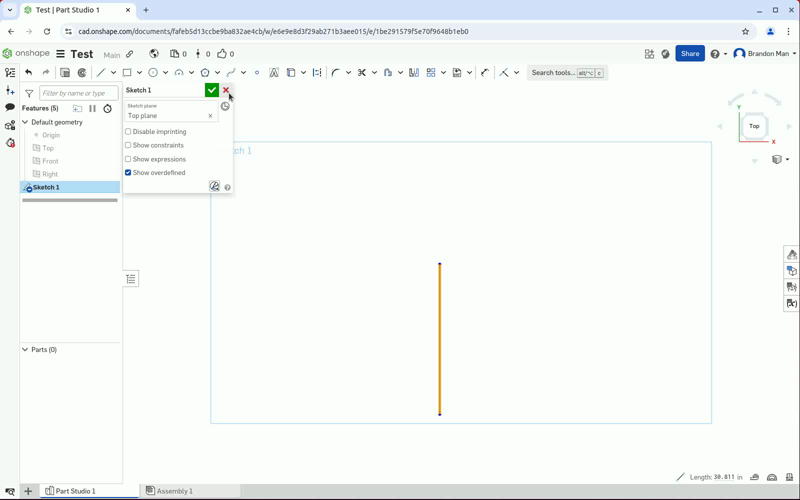
key(shift+h)
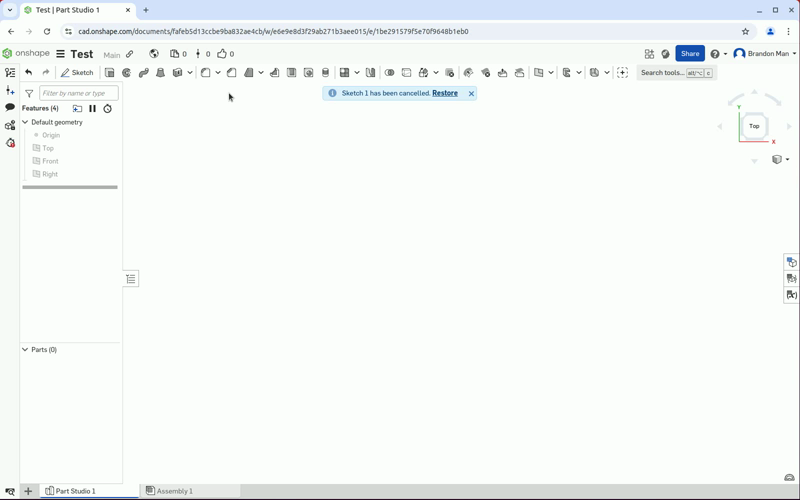
mouse_move(73, 352)
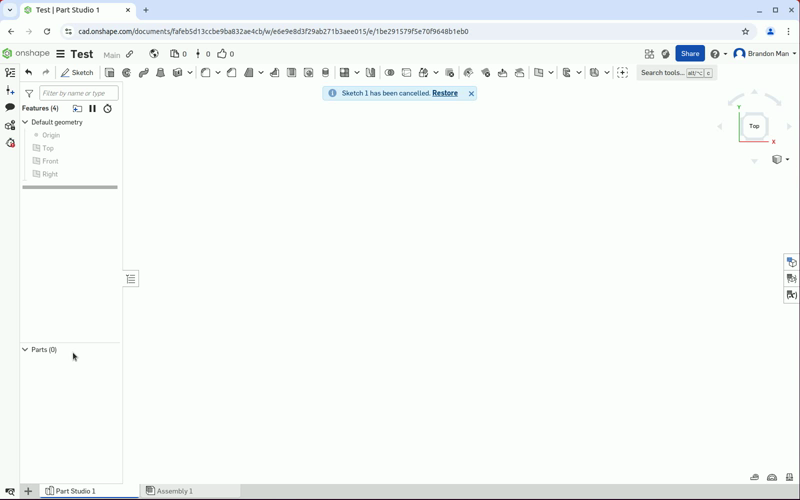
key(y)
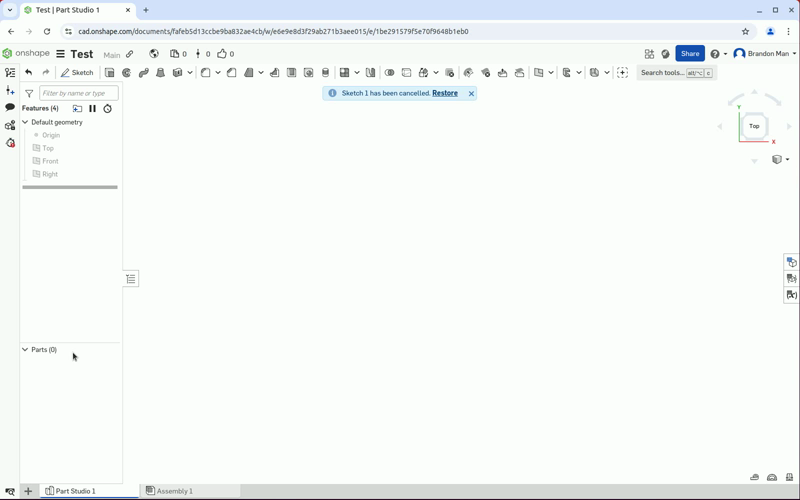
key(shift+p)
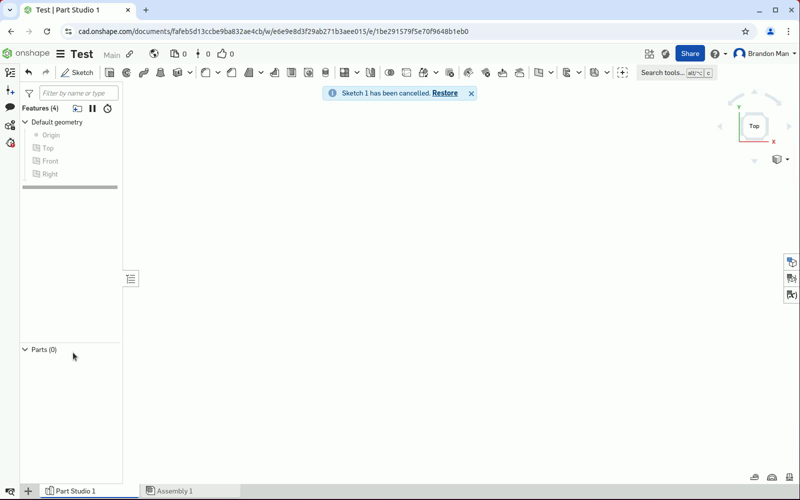
key(space)
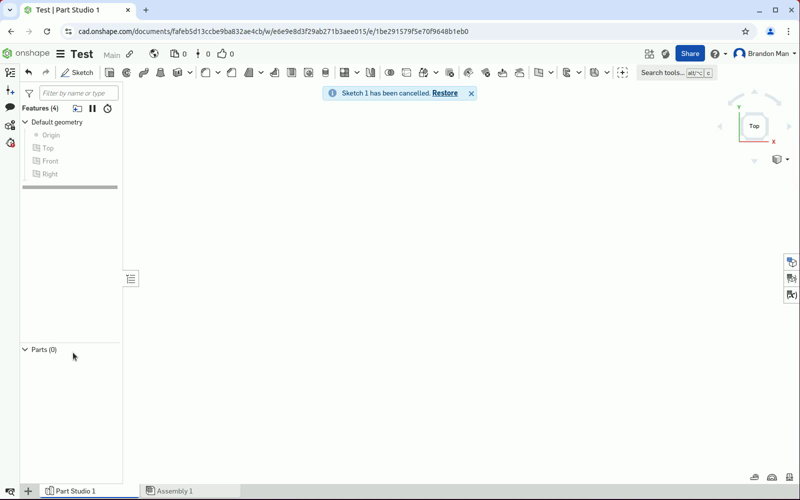
key_down(shift)
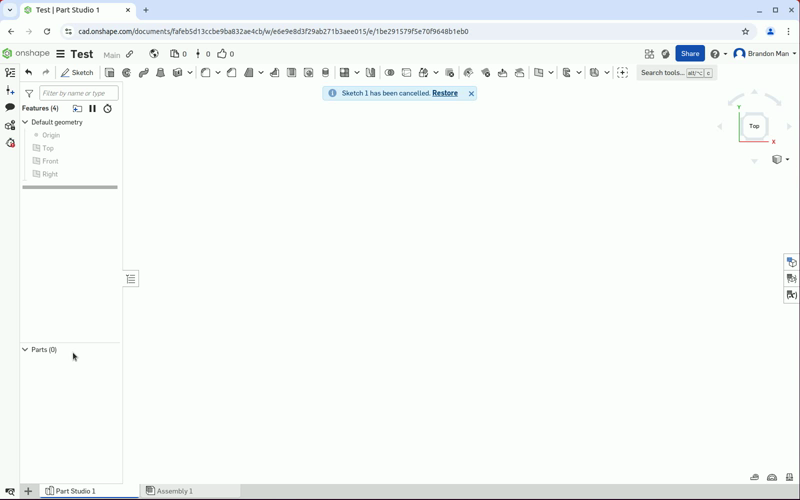
key(up)
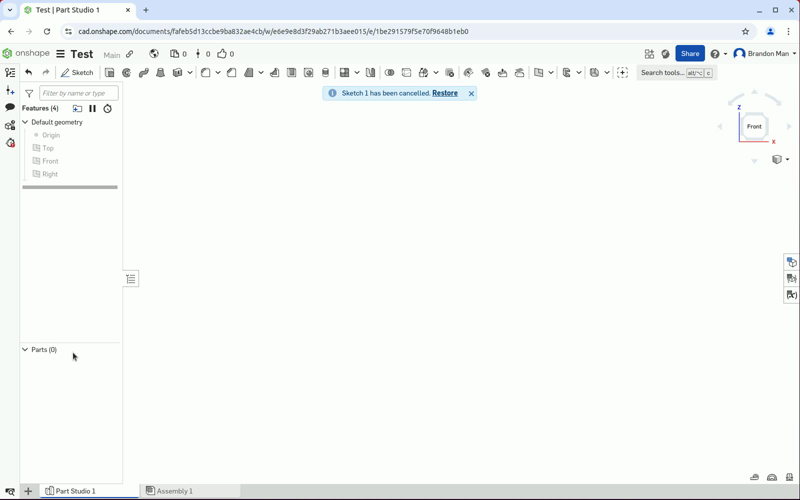
key_up(shift)
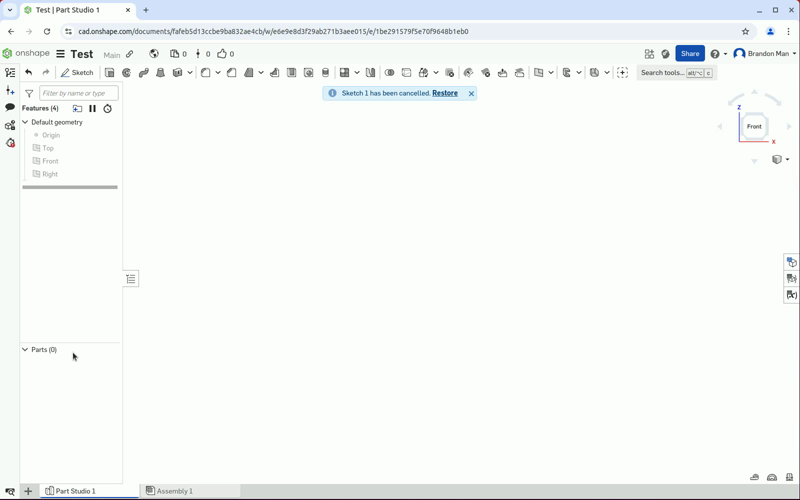
mouse_move(73, 352)
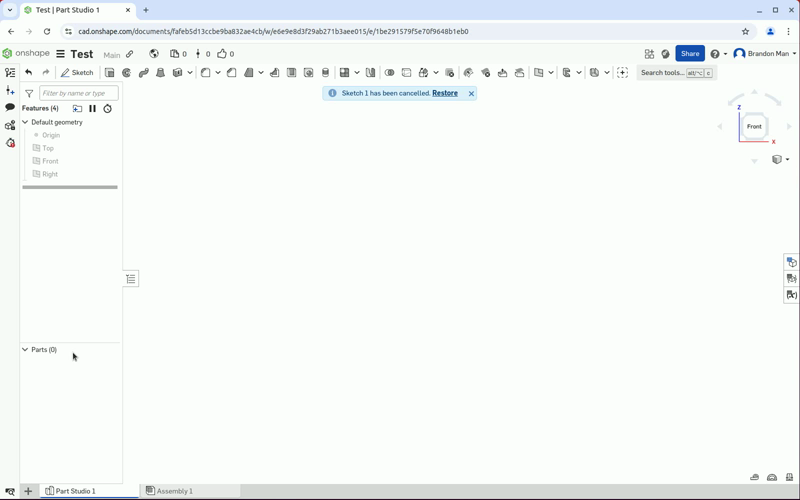
key(shift+y)
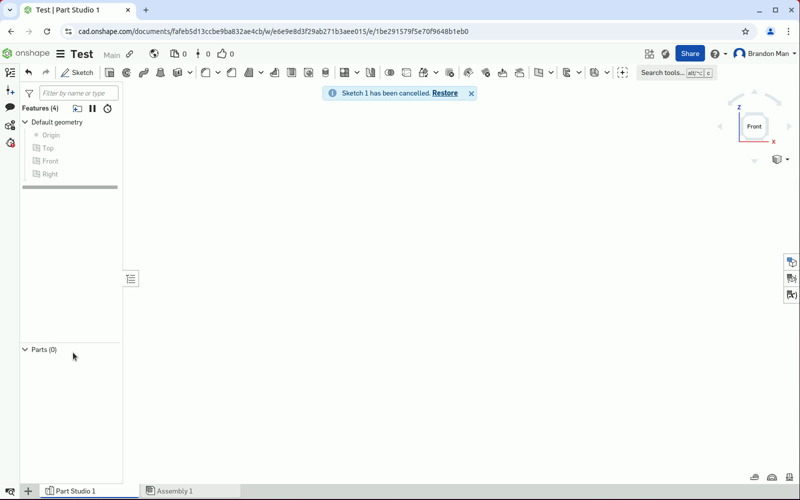
key(shift+s)
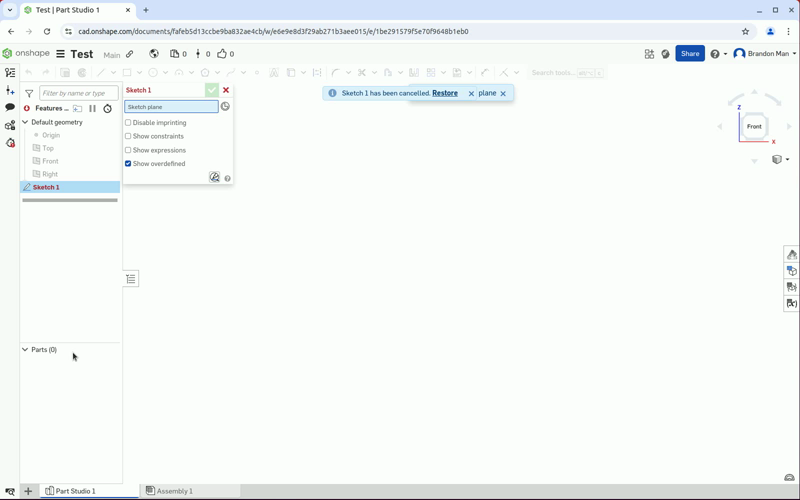
mouse_move(73, 163)
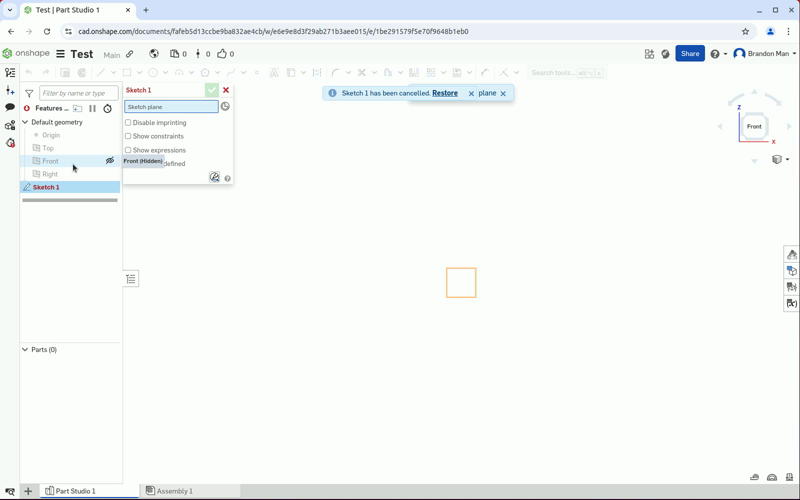
click(73, 163)
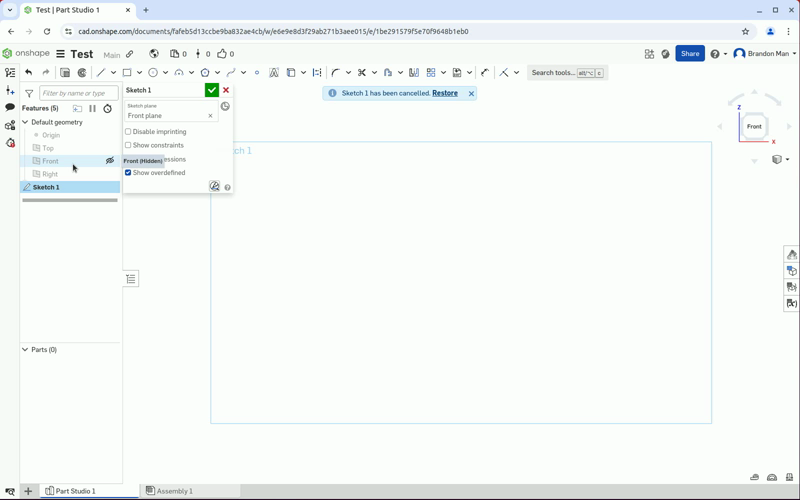
mouse_move(73, 352)
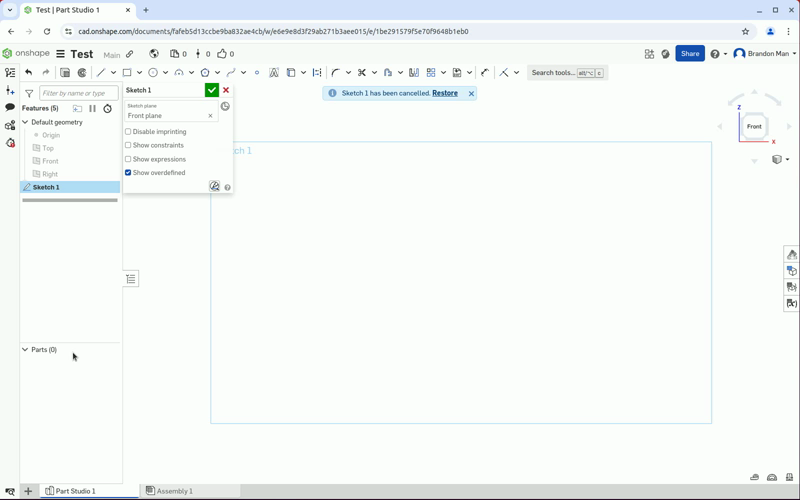
key(y)
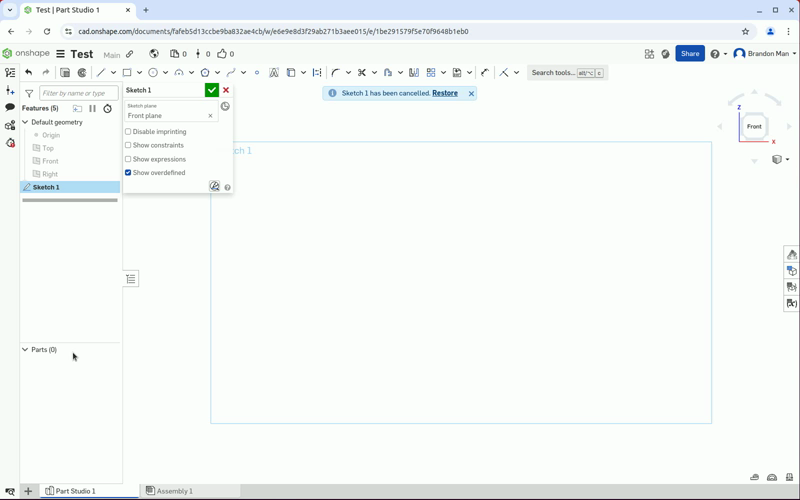
key(c)
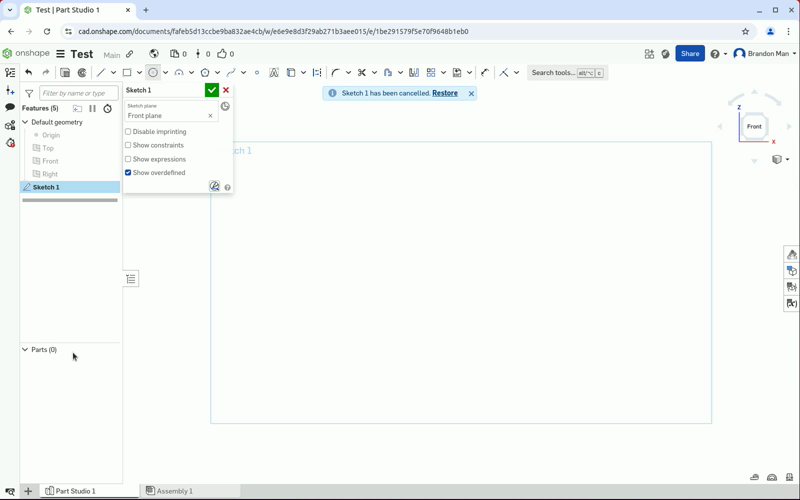
key_down(shift)
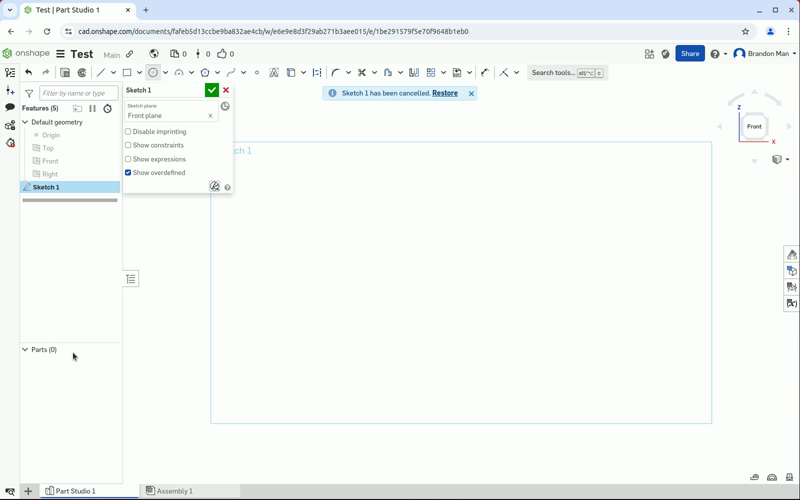
mouse_move(365, 240)
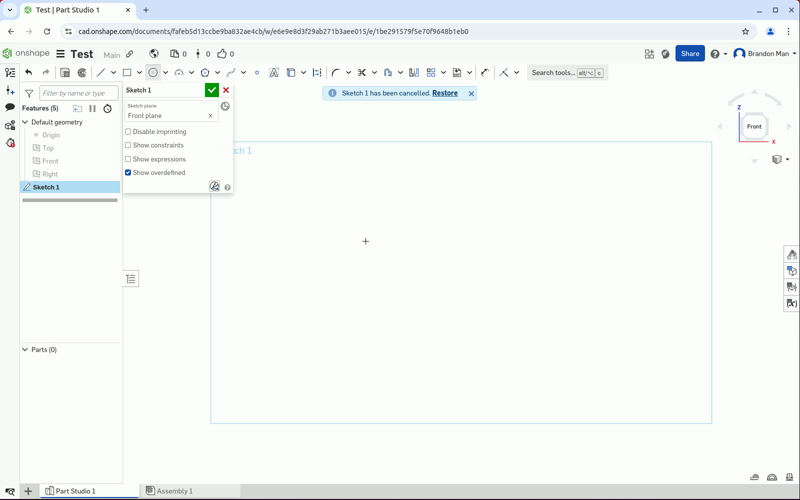
click(365, 240)
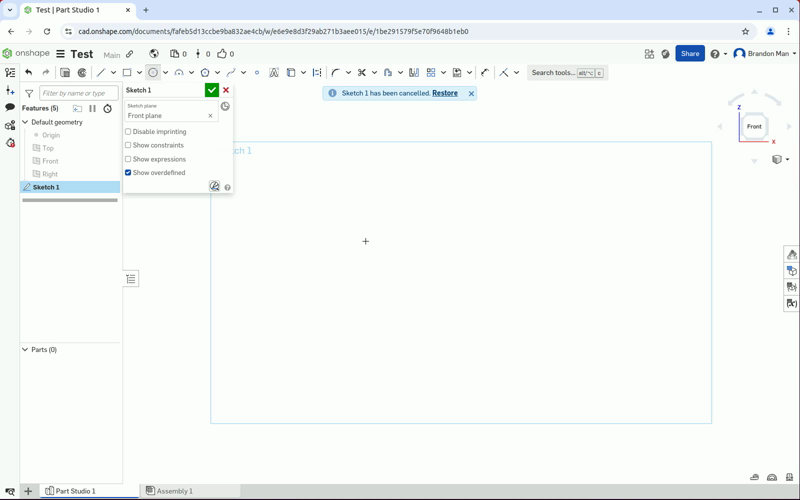
key_up(shift)
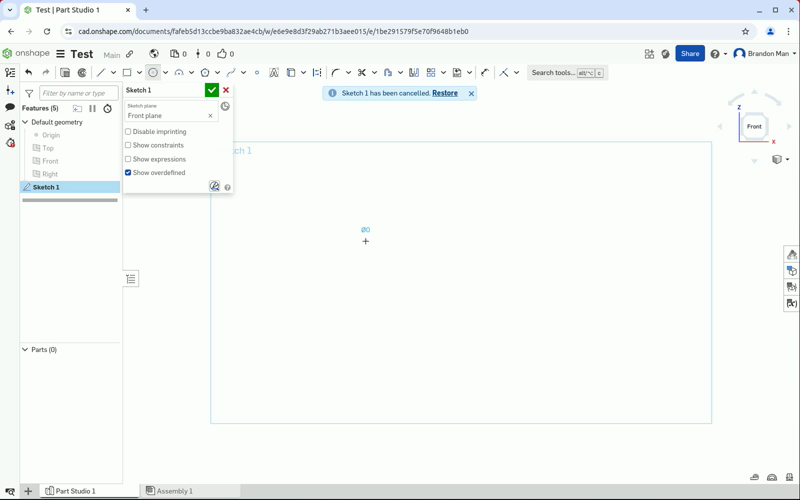
mouse_move(383, 240)
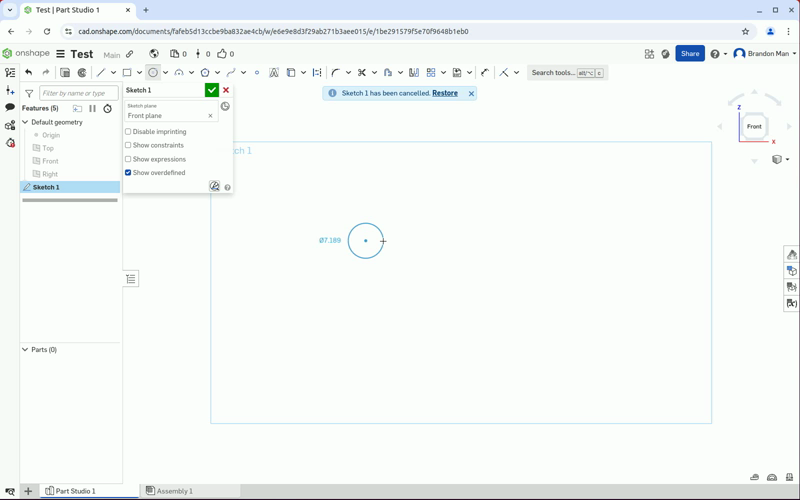
click(383, 240)
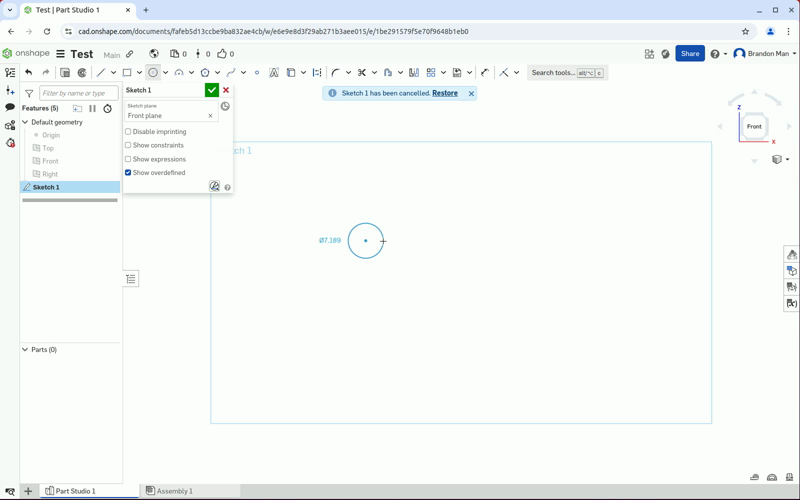
key(esc)
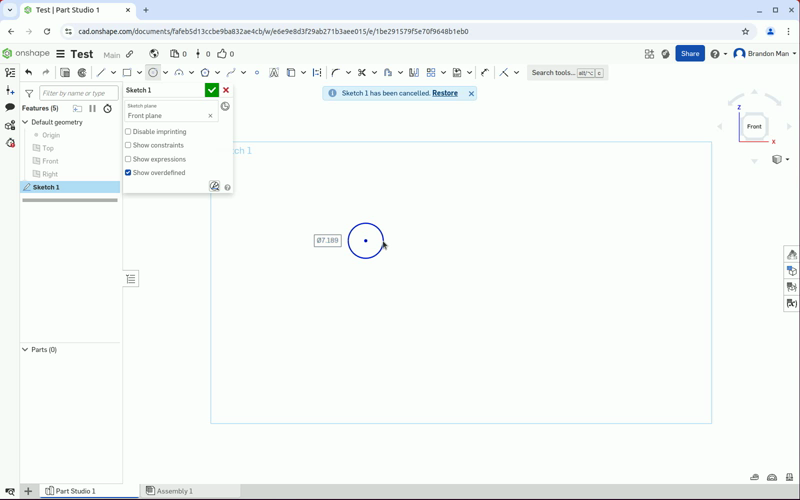
key(c)
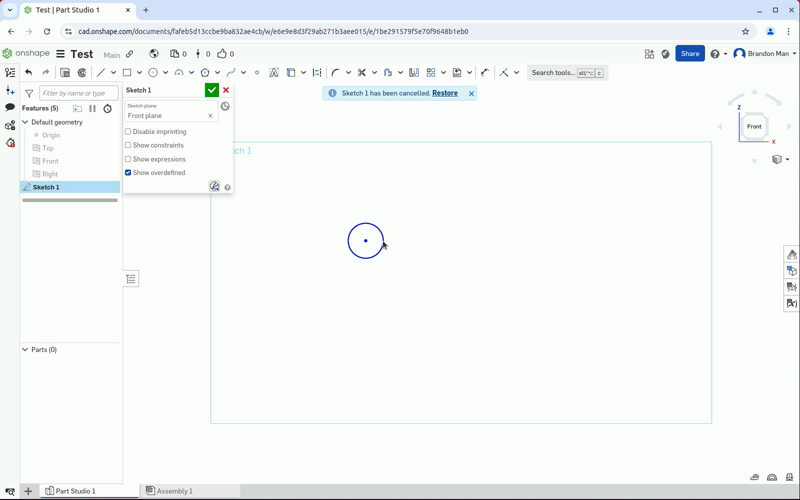
key_down(shift)
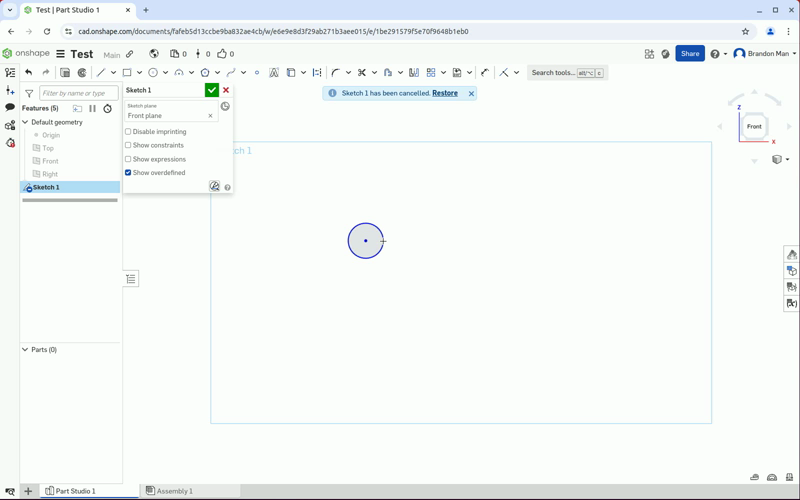
mouse_move(356, 240)
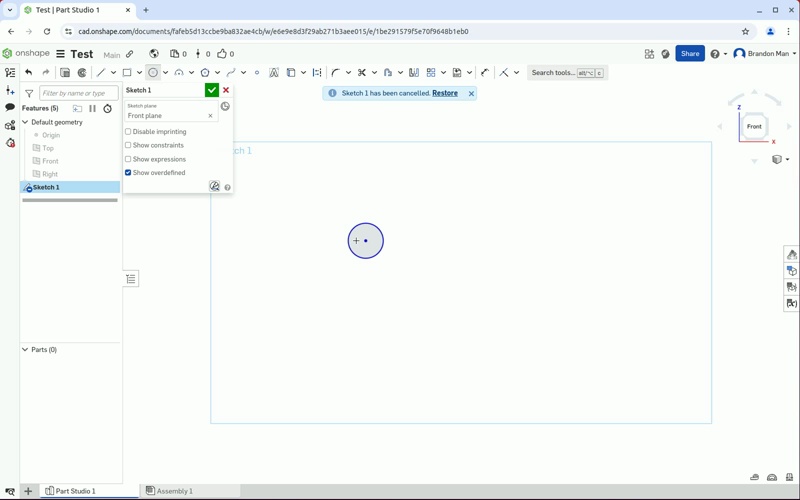
click(356, 240)
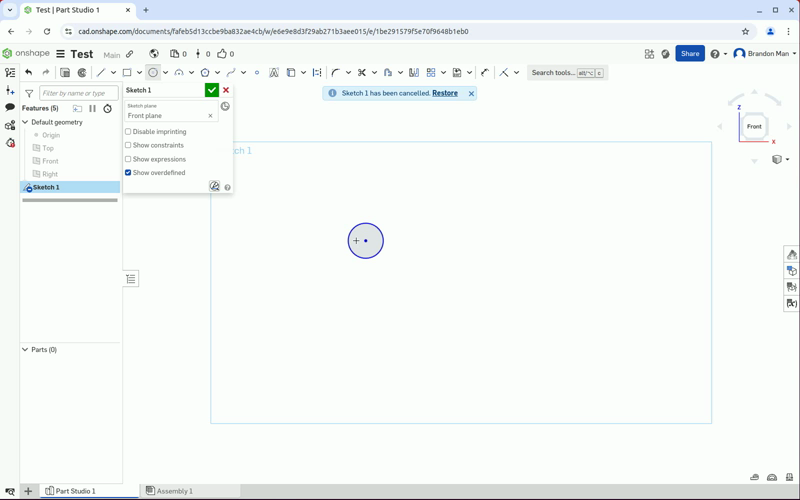
key_up(shift)
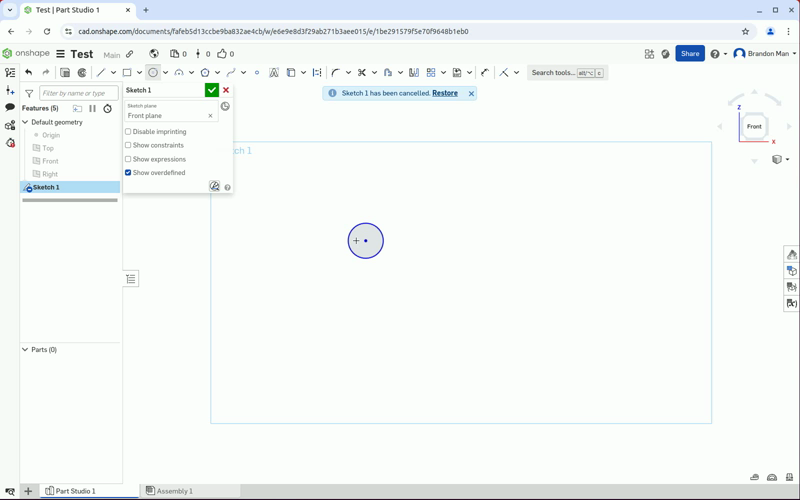
mouse_move(358, 240)
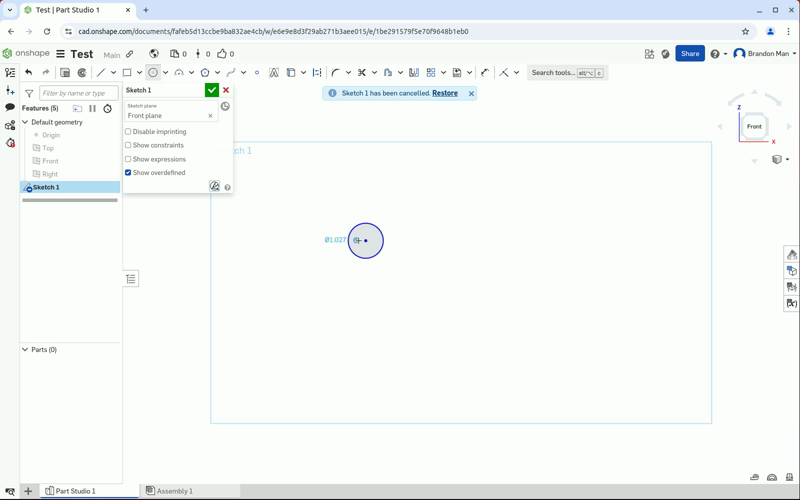
scroll(6)
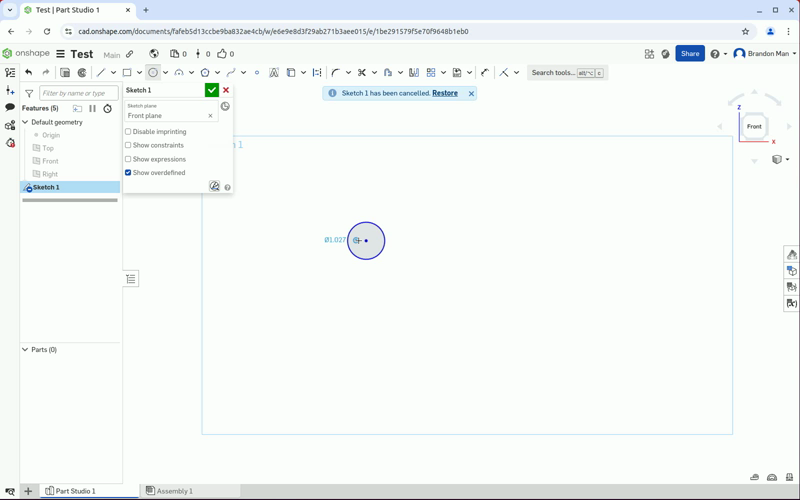
scroll(6)
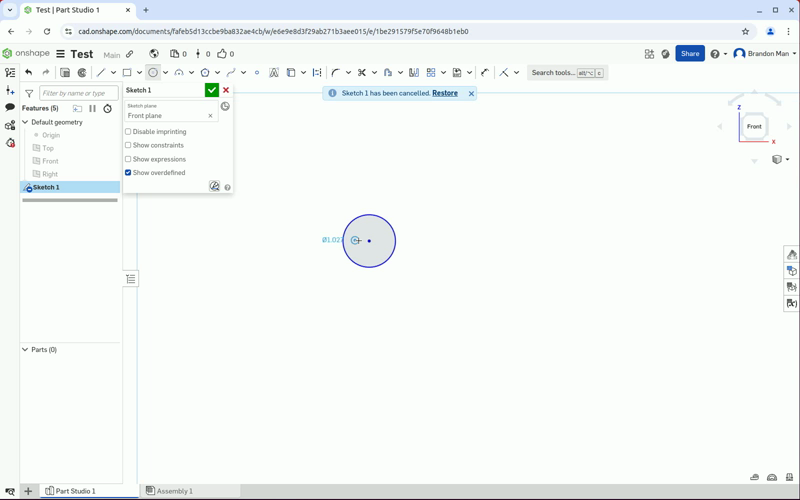
scroll(6)
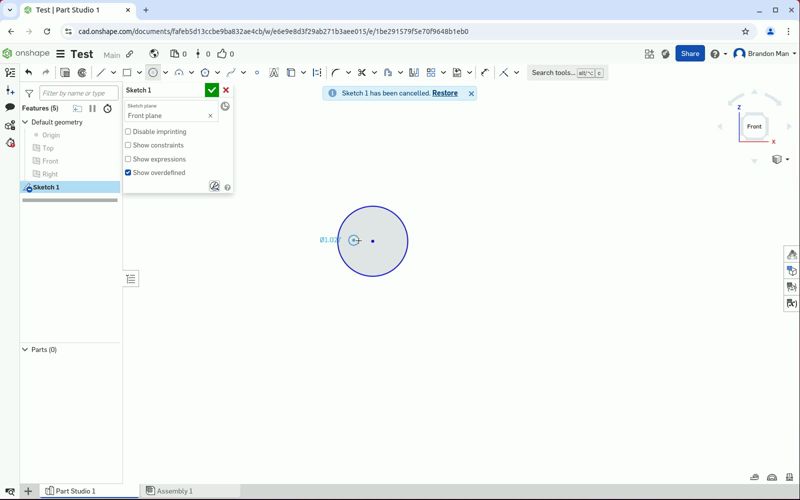
scroll(6)
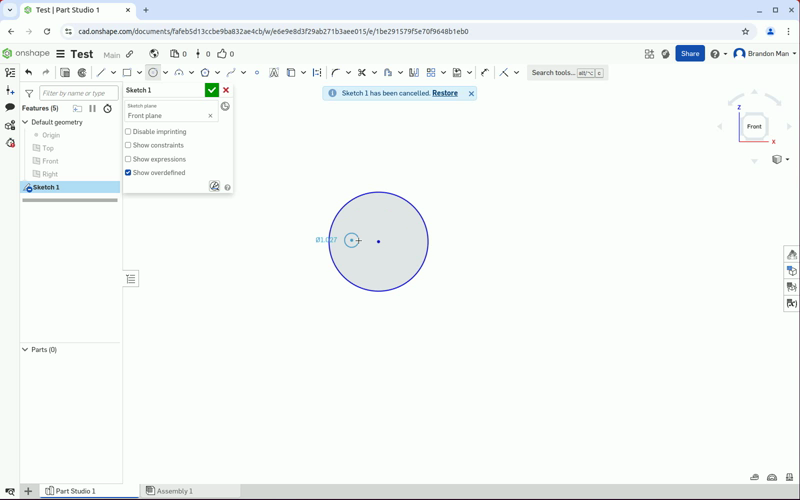
scroll(6)
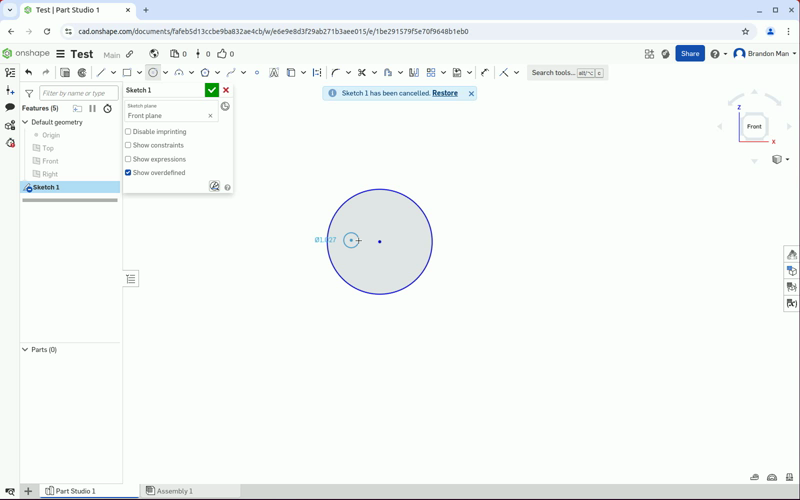
scroll(6)
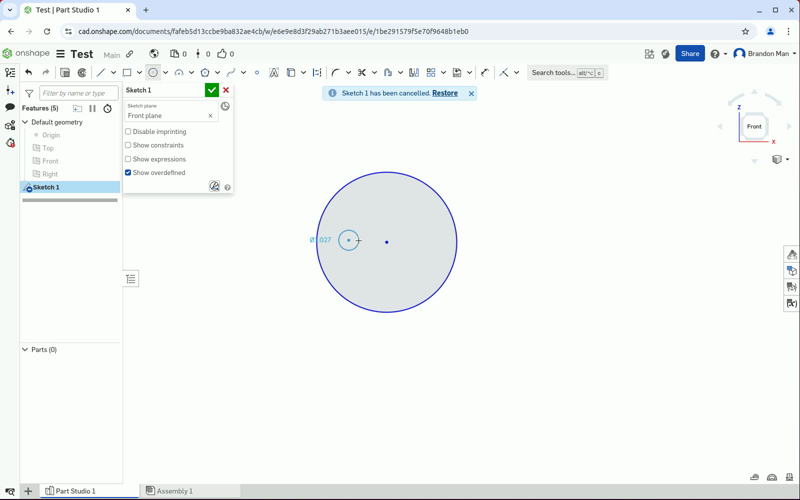
scroll(6)
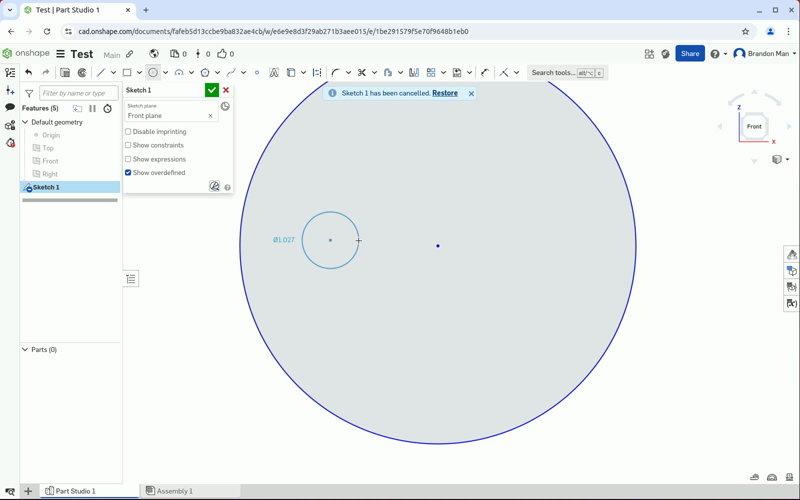
click(358, 240)
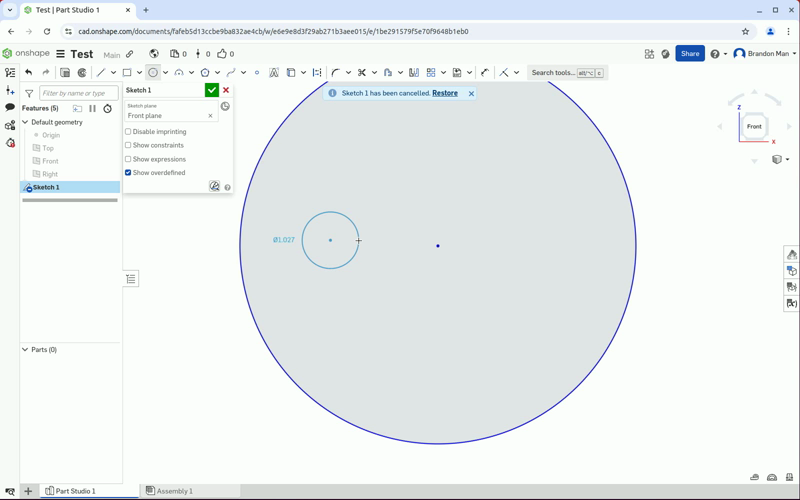
scroll(-6)
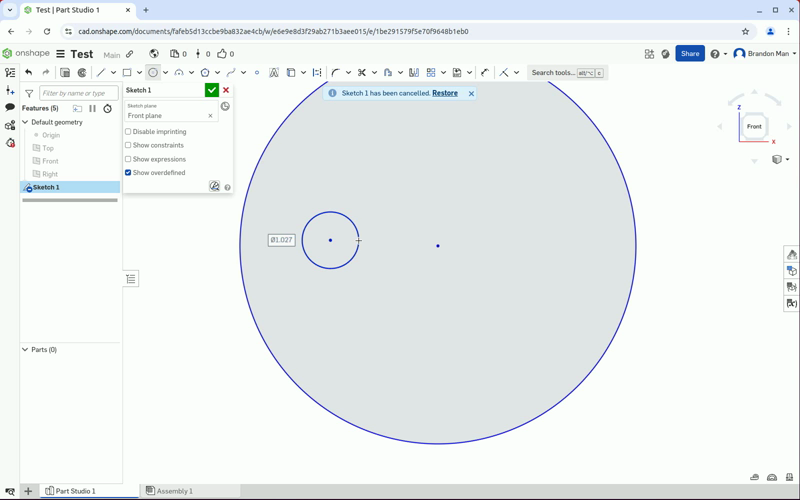
scroll(-6)
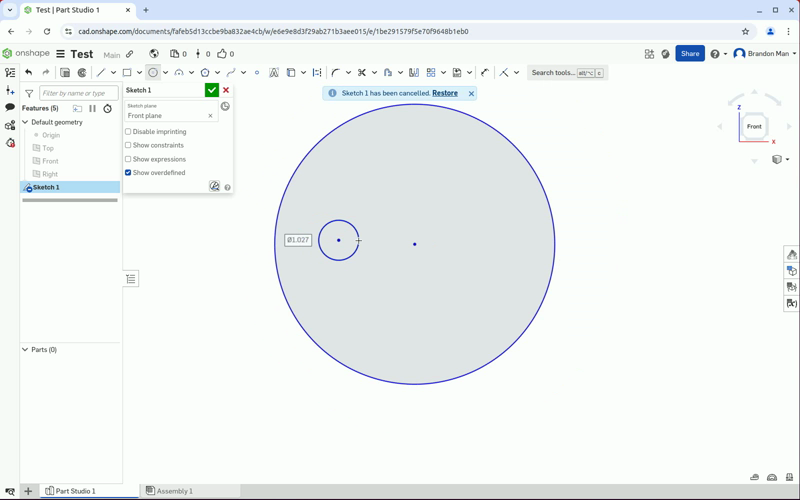
scroll(-6)
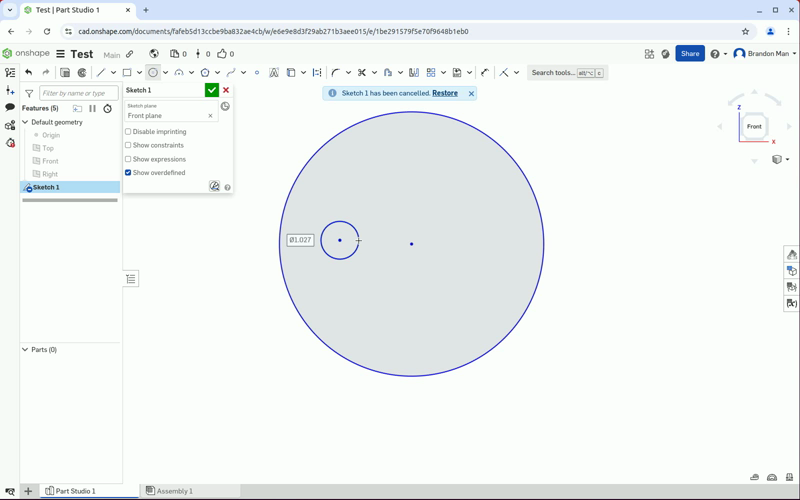
scroll(-6)
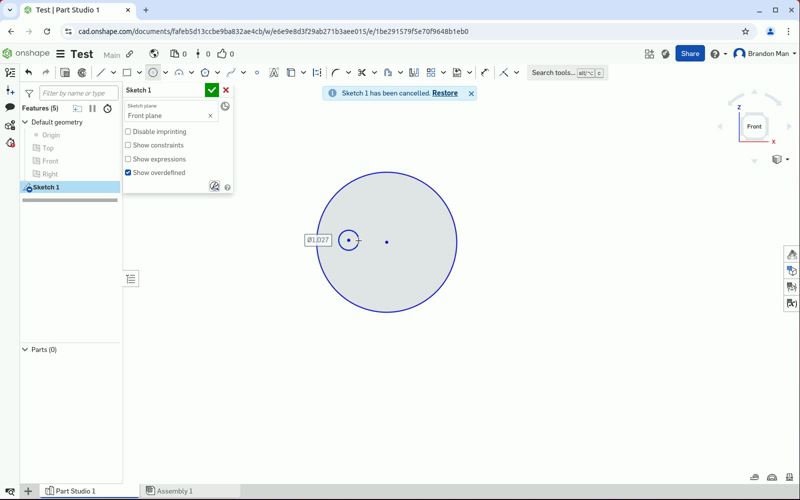
scroll(-6)
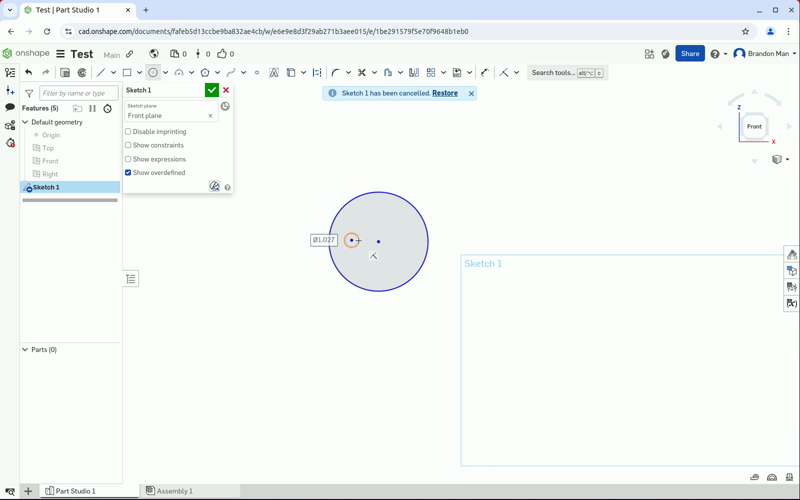
scroll(-6)
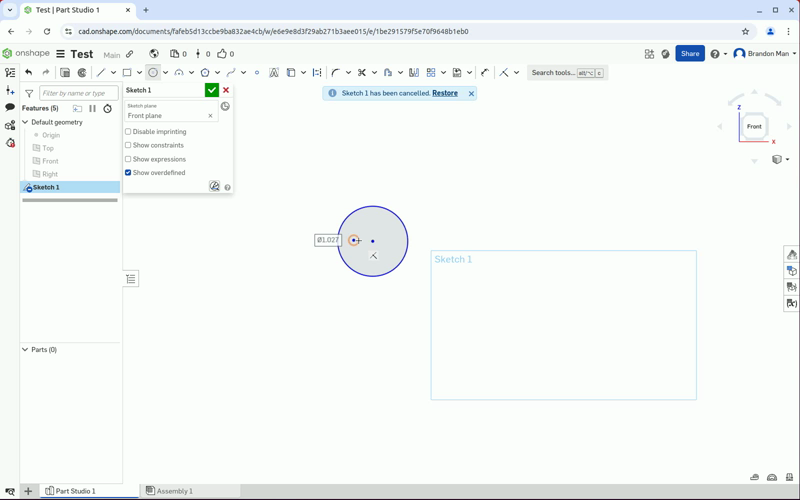
scroll(-6)
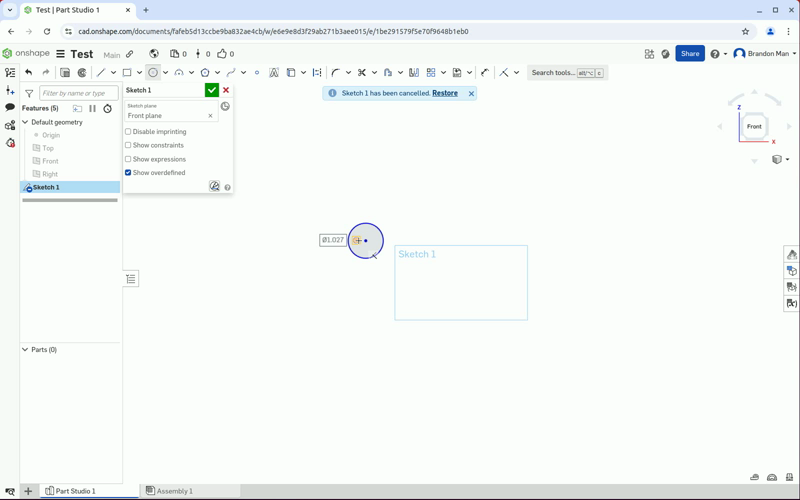
key(esc)
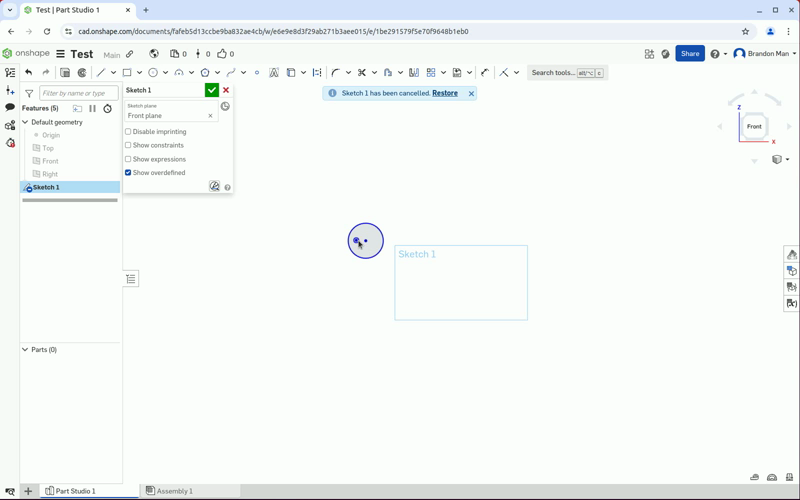
key(c)
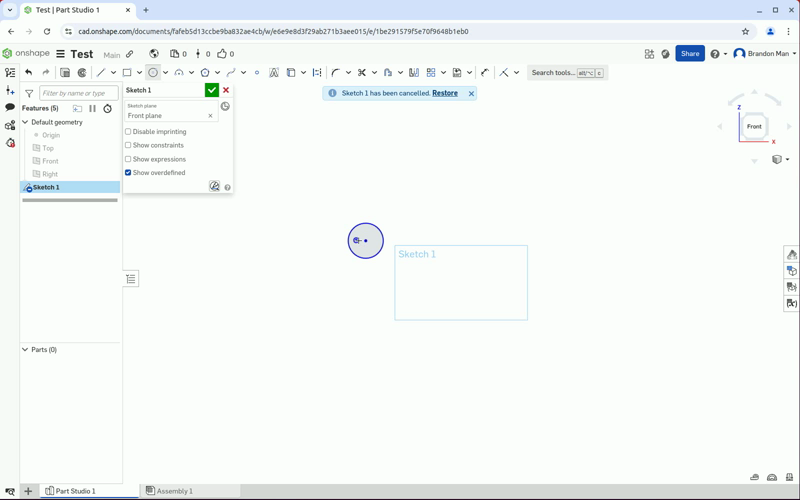
key_down(shift)
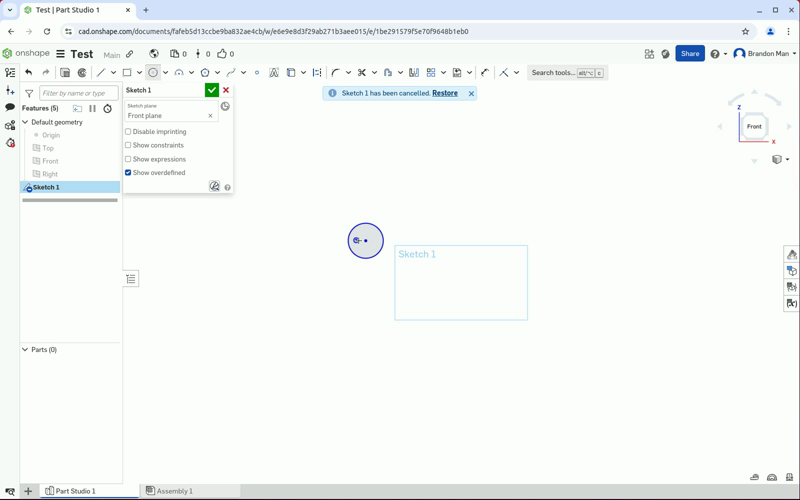
mouse_move(365, 240)
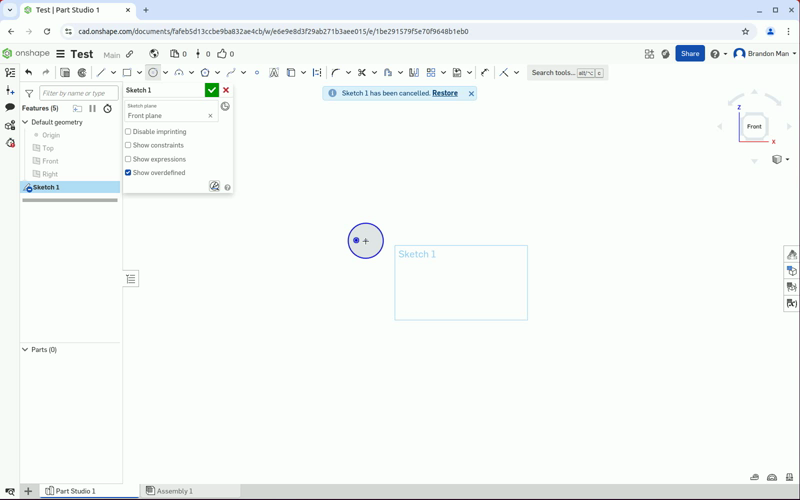
click(365, 240)
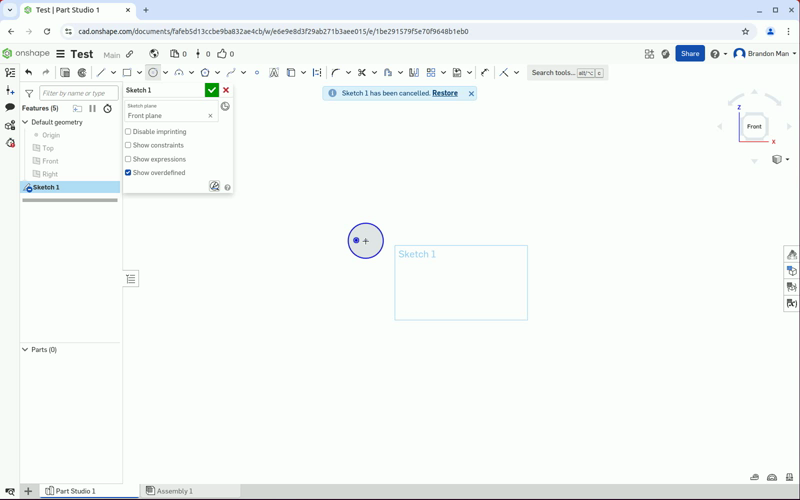
key_up(shift)
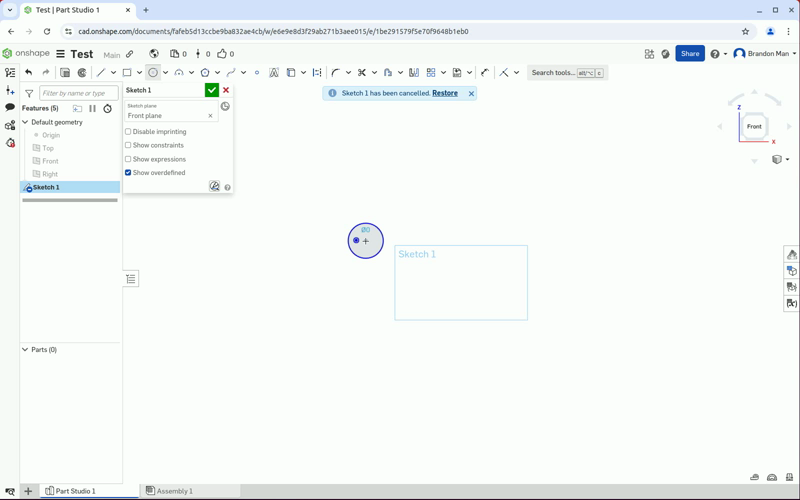
mouse_move(372, 240)
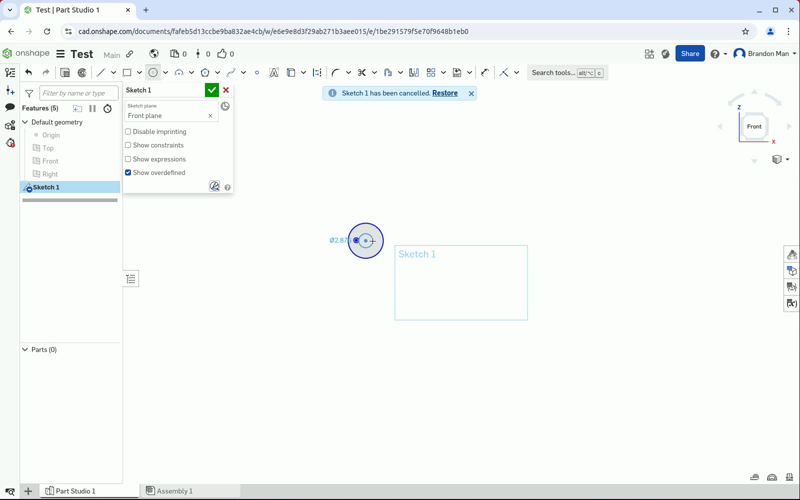
click(372, 240)
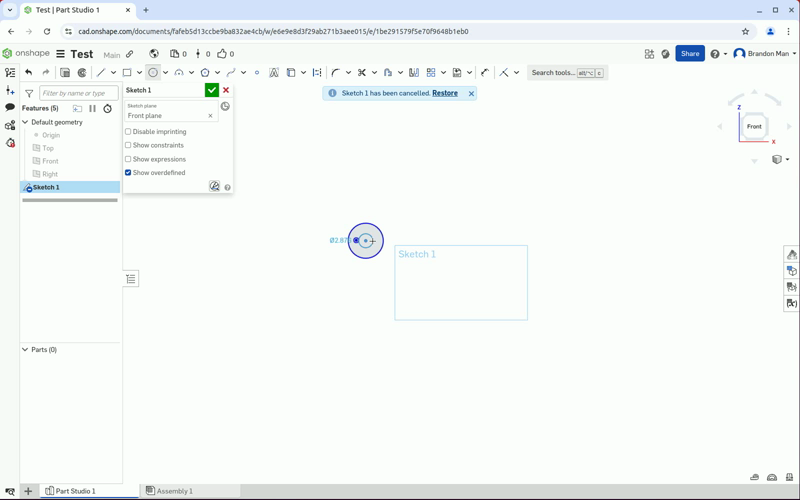
key(esc)
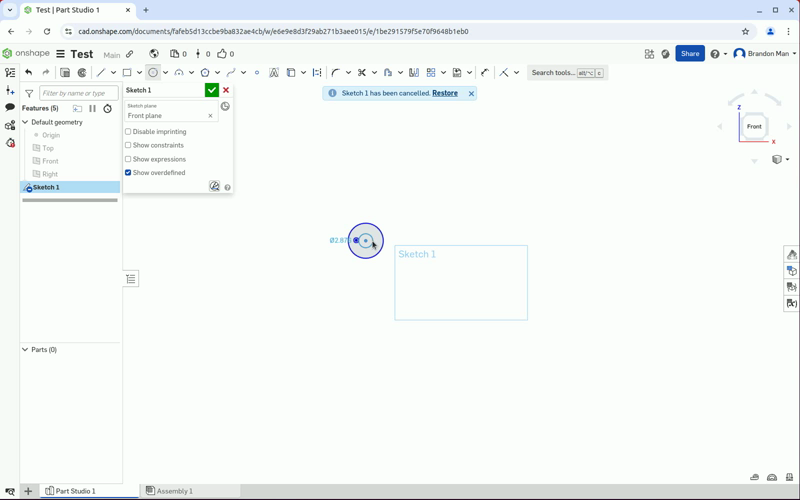
key(c)
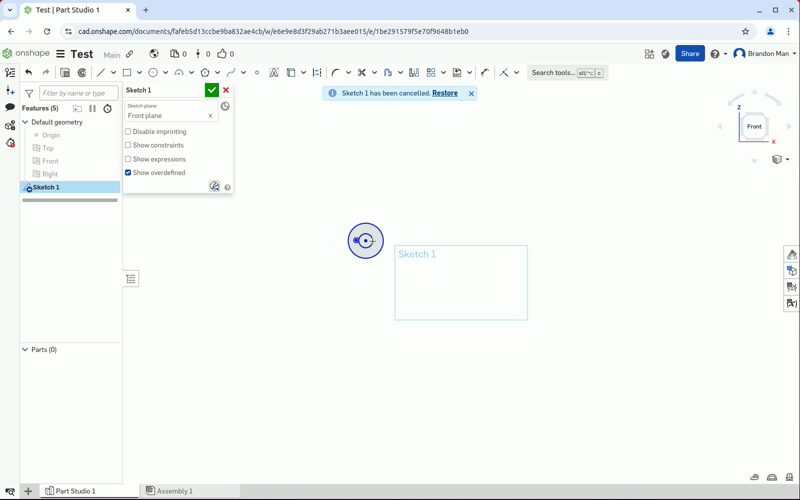
key_down(shift)
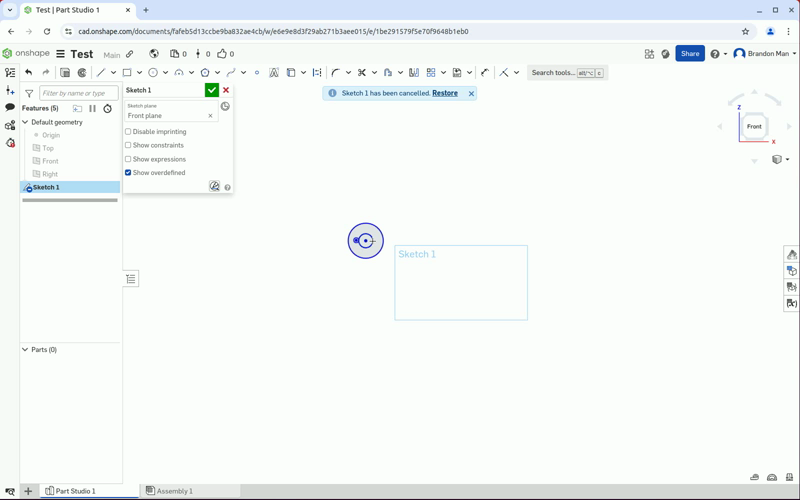
mouse_move(365, 250)
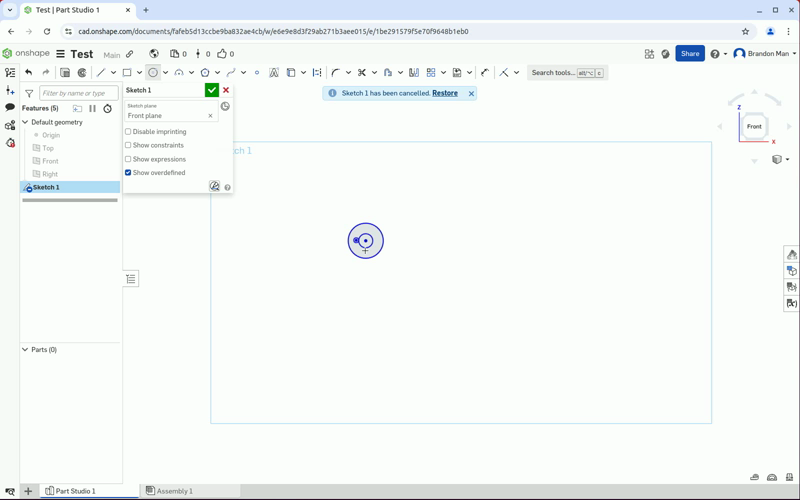
click(365, 250)
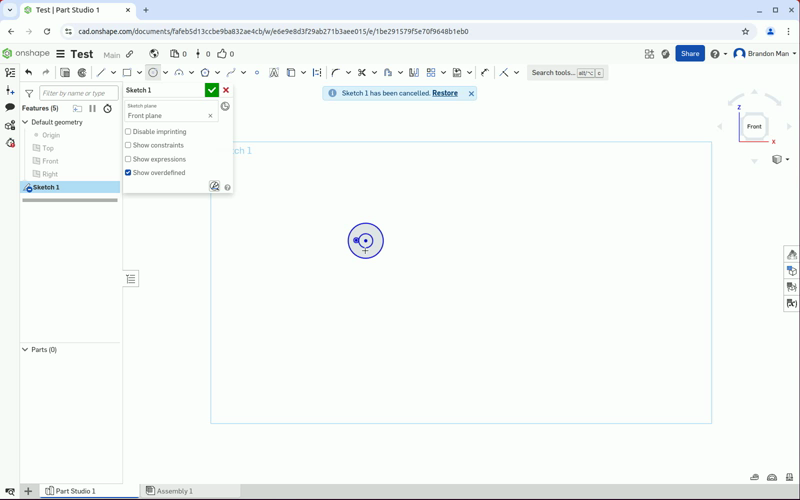
key_up(shift)
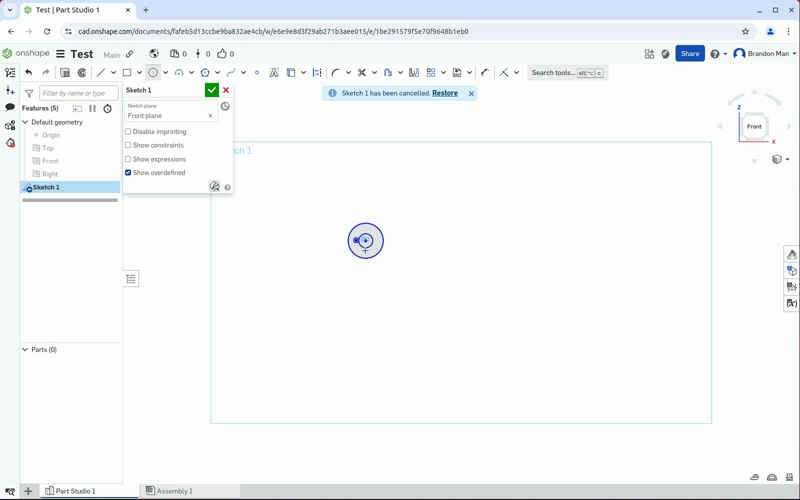
mouse_move(368, 250)
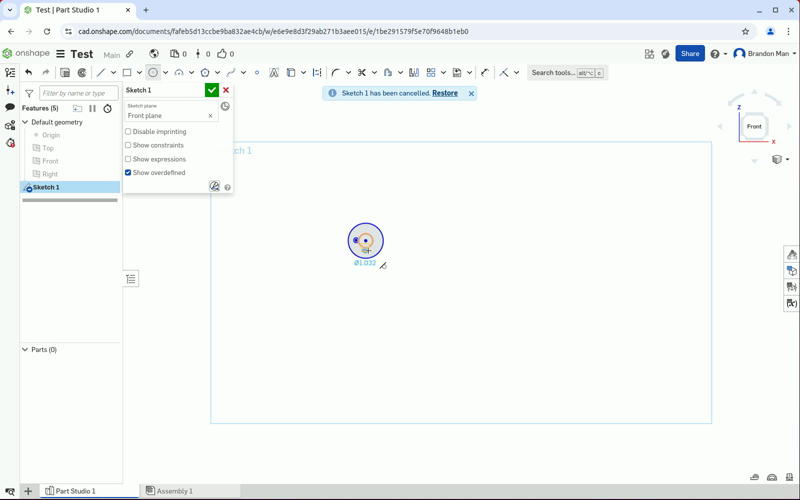
scroll(6)
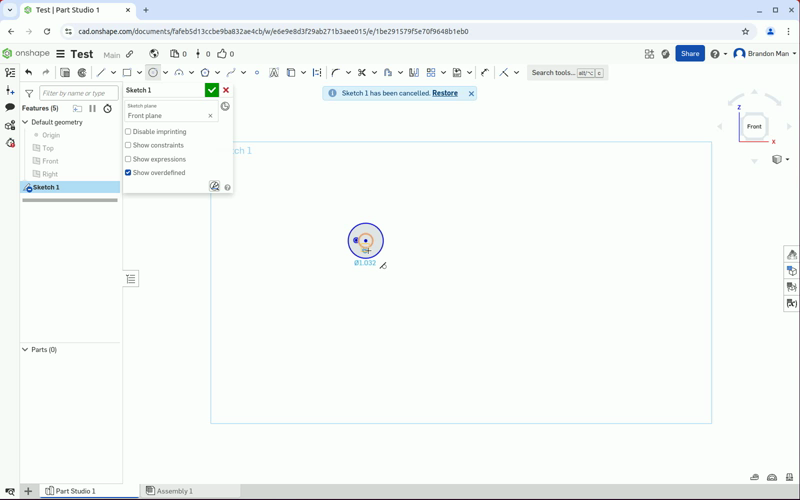
scroll(6)
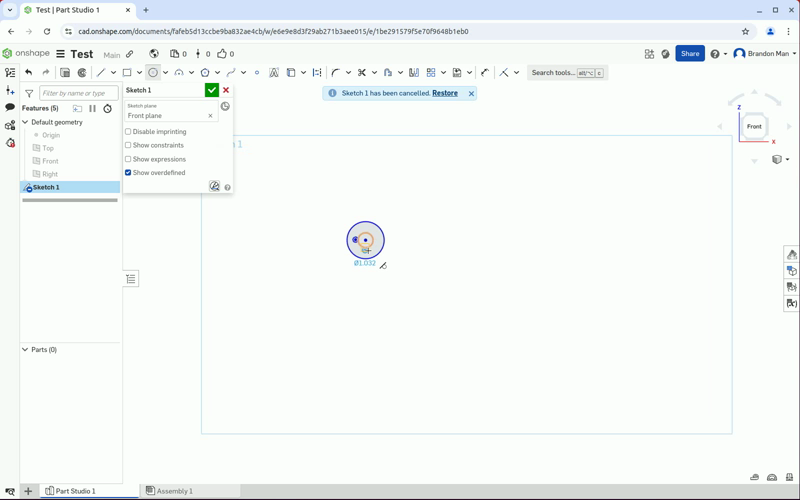
scroll(6)
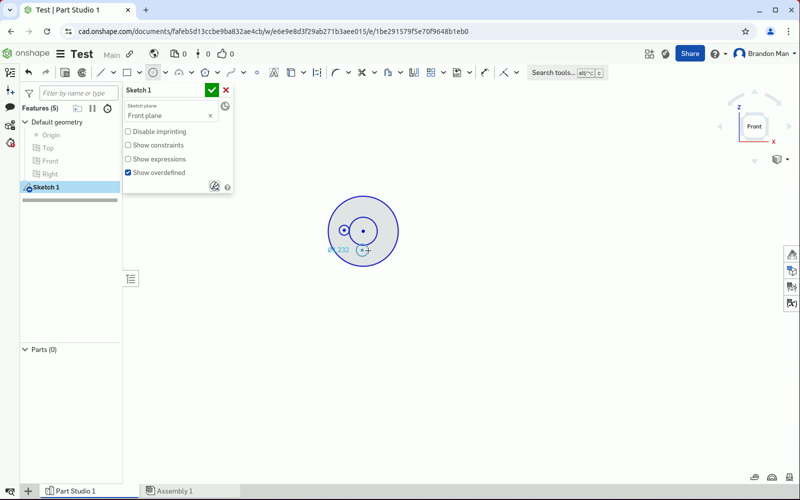
scroll(6)
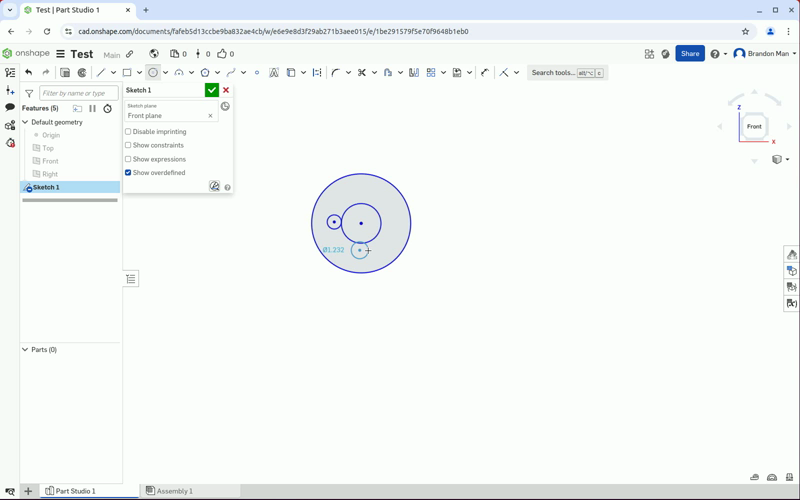
scroll(6)
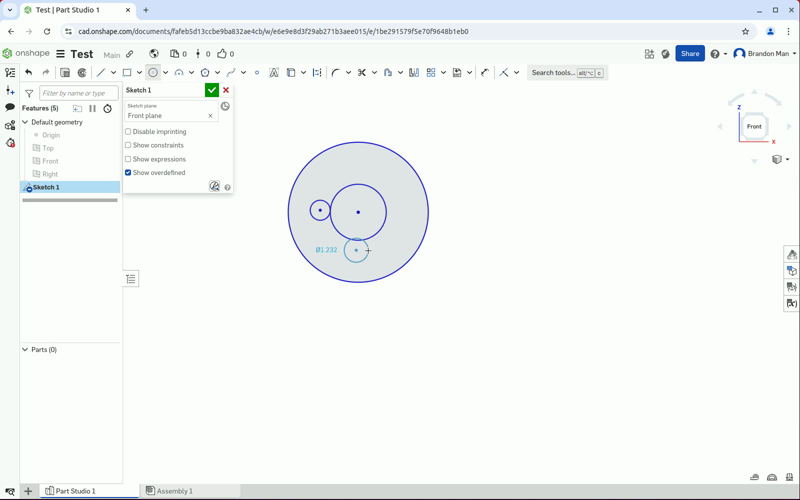
scroll(6)
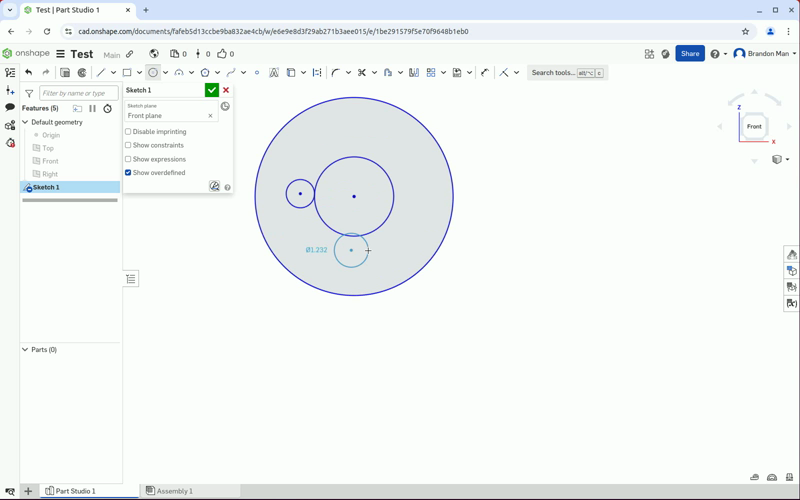
scroll(6)
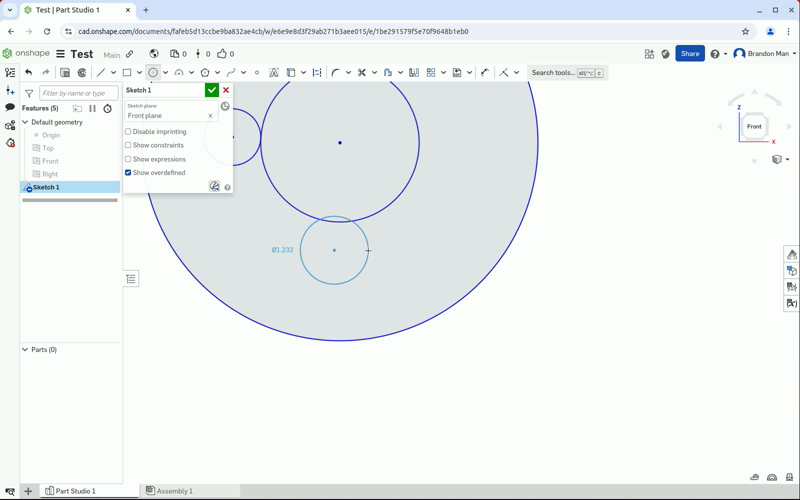
click(368, 250)
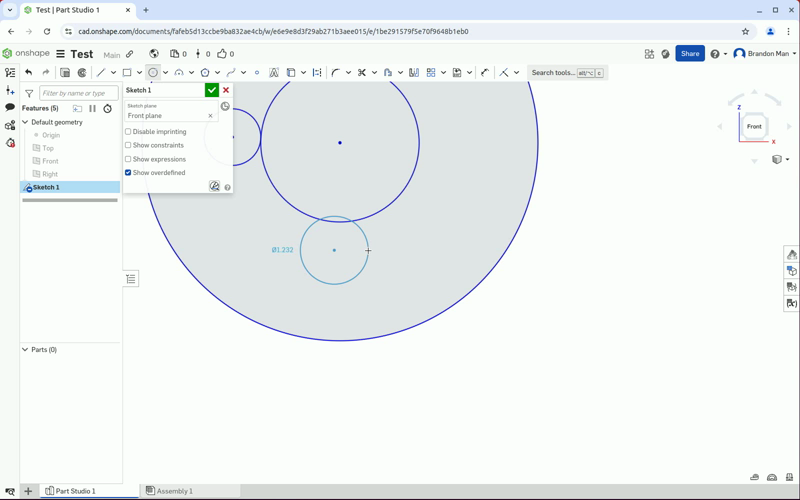
scroll(-6)
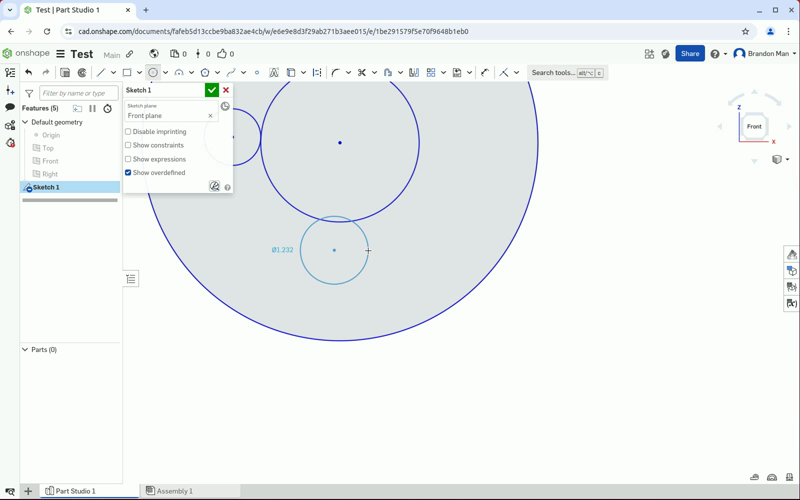
scroll(-6)
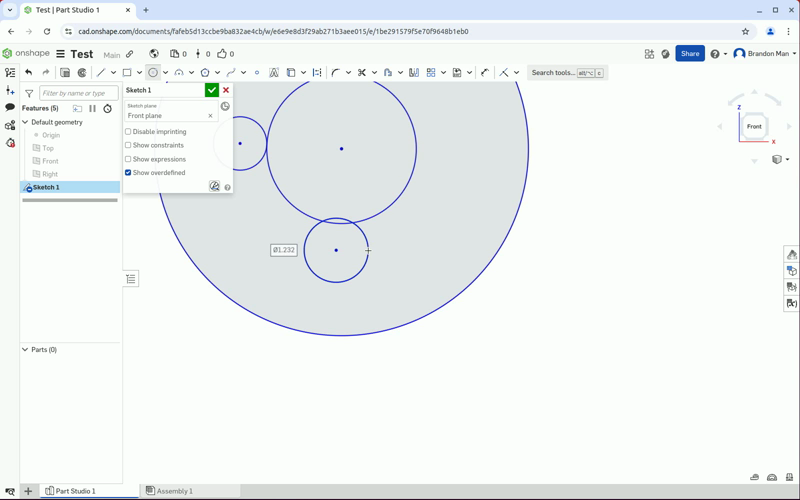
scroll(-6)
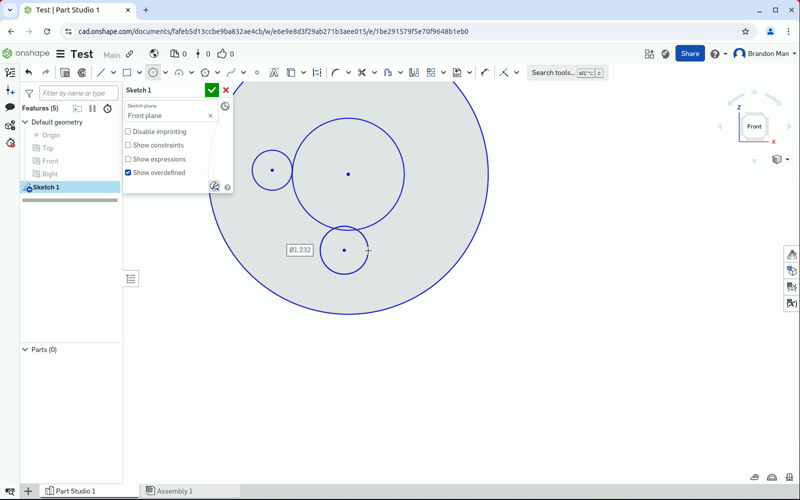
scroll(-6)
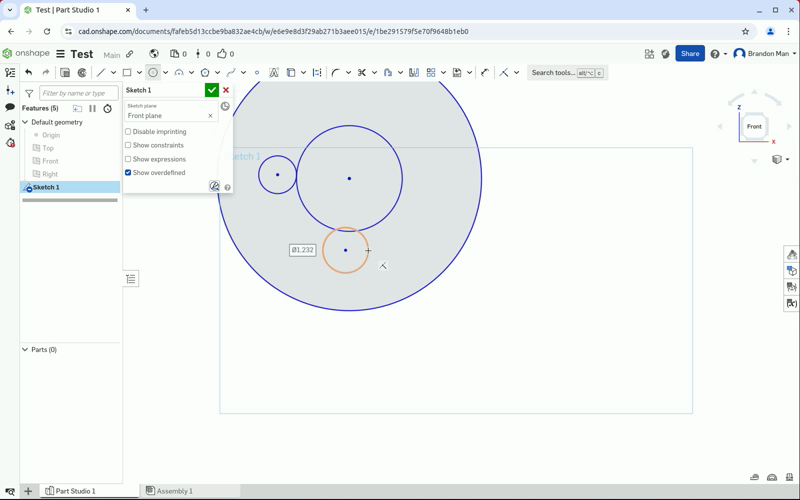
scroll(-6)
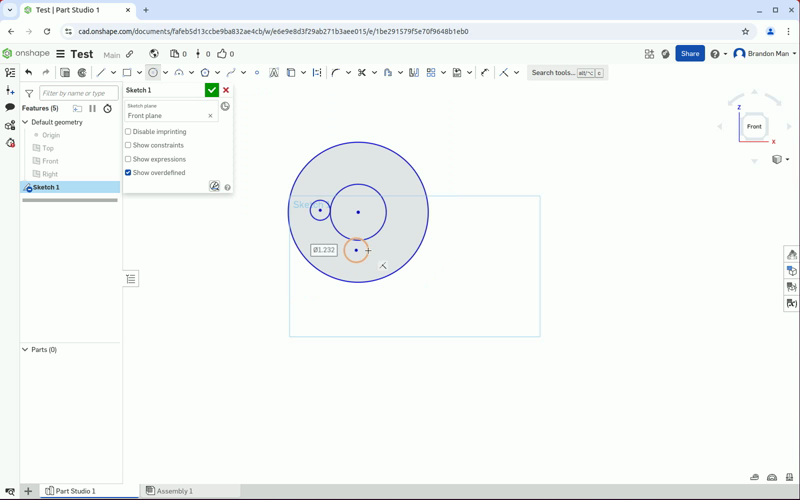
scroll(-6)
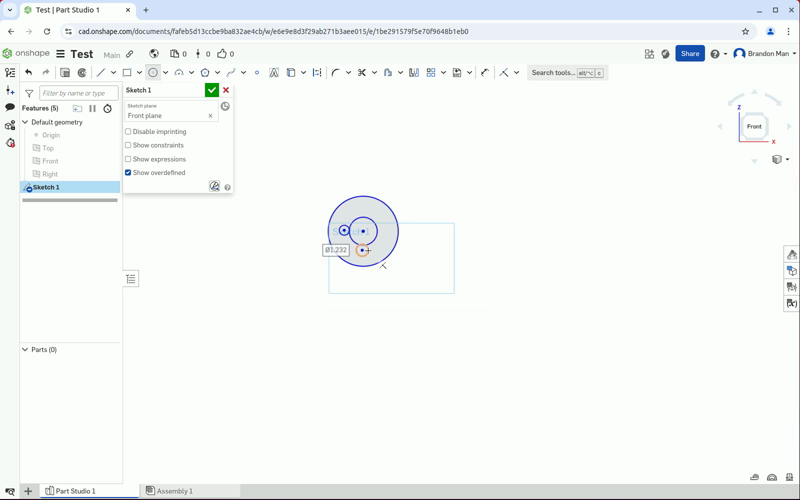
scroll(-6)
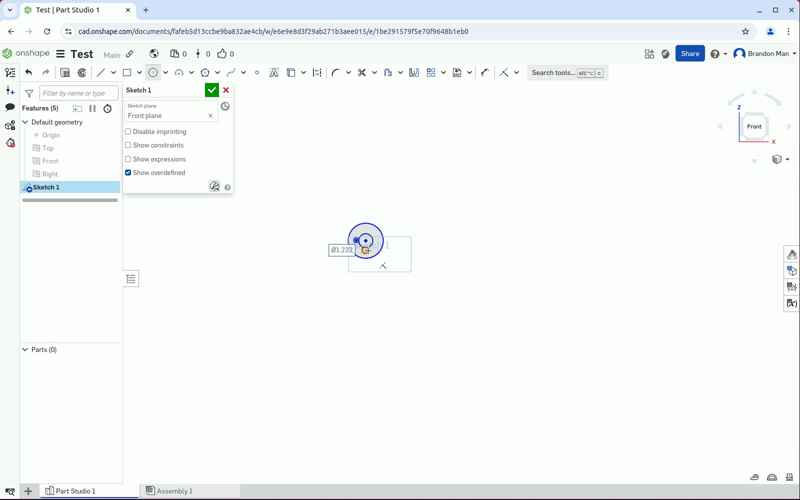
key(esc)
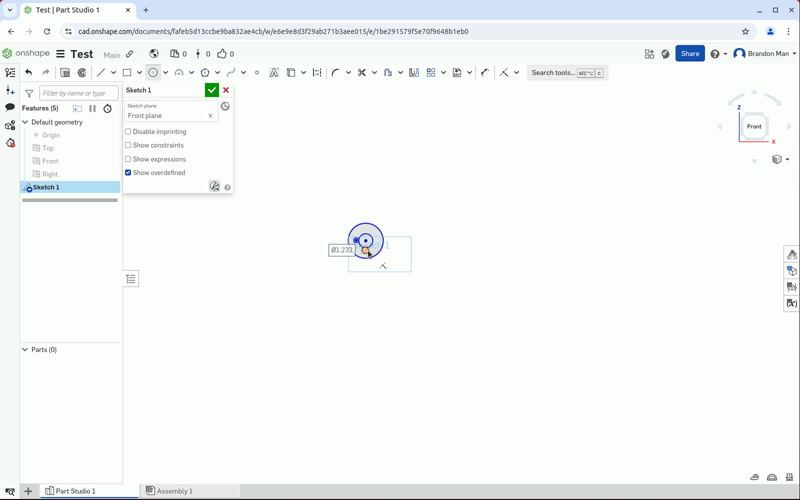
key(c)
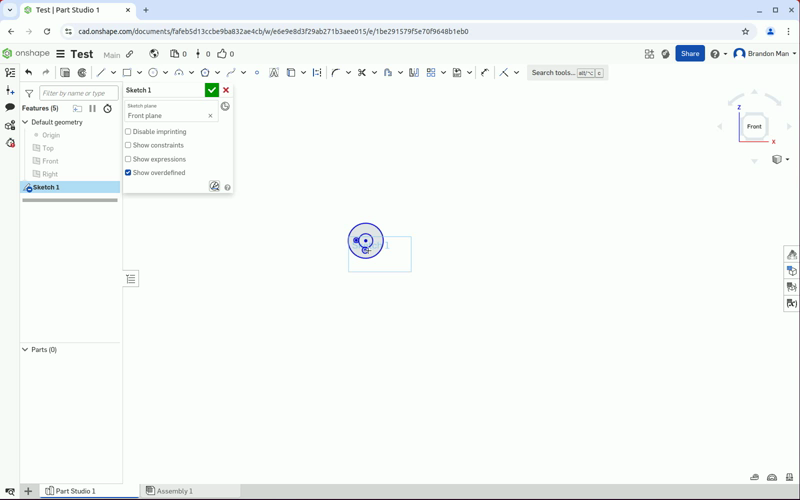
key_down(shift)
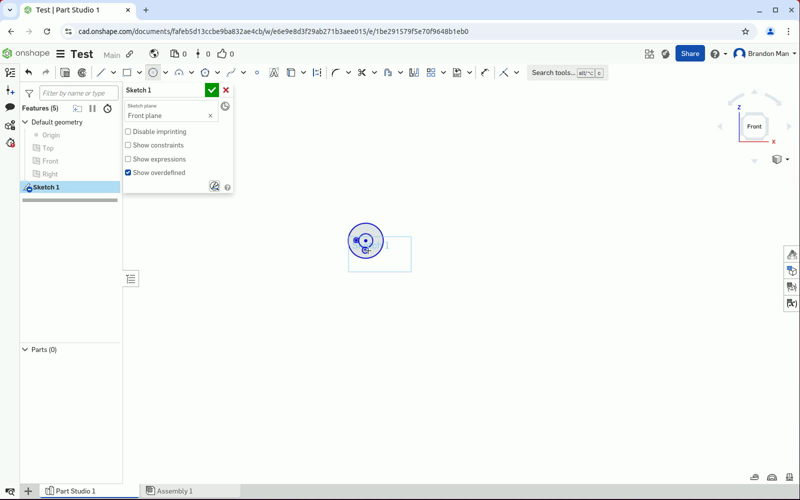
mouse_move(365, 231)
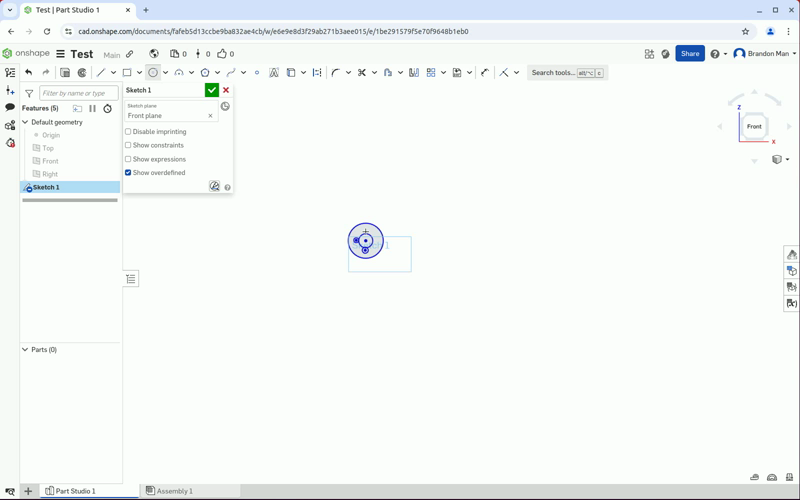
click(365, 231)
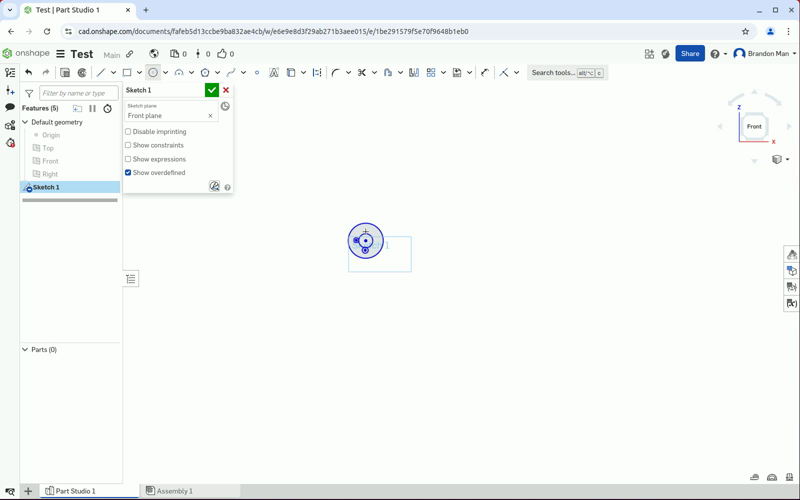
key_up(shift)
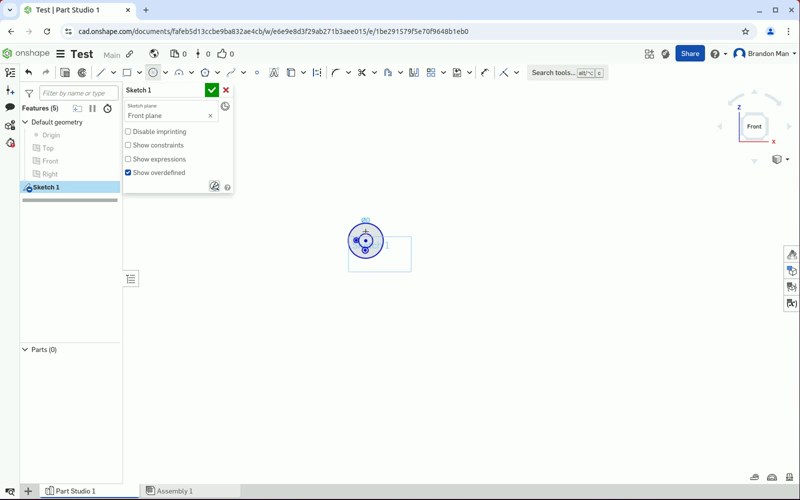
mouse_move(368, 231)
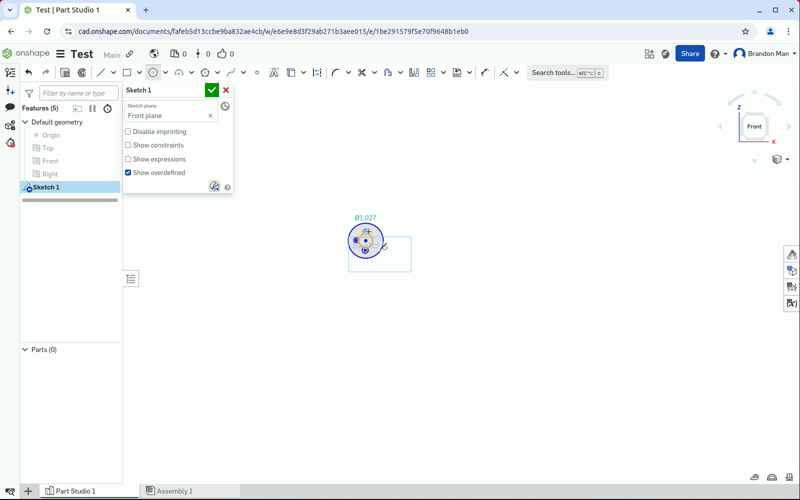
scroll(6)
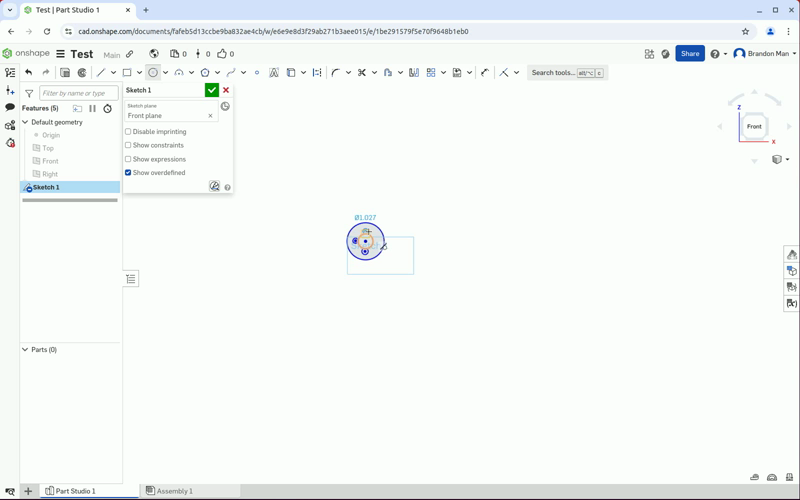
scroll(6)
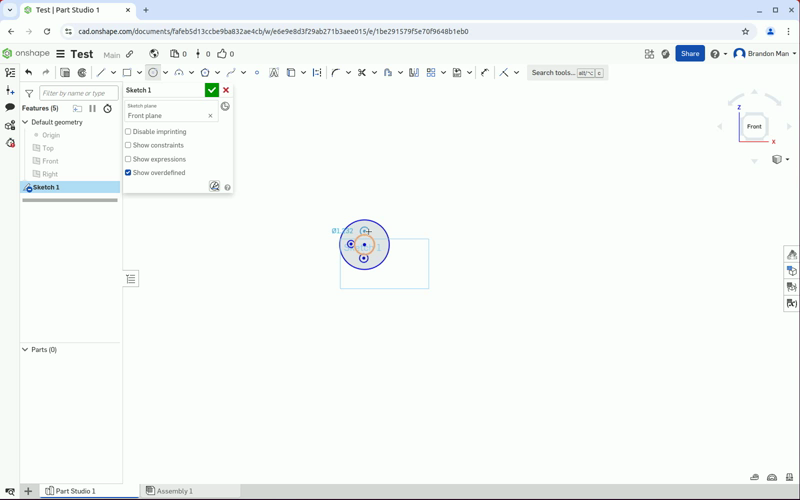
scroll(6)
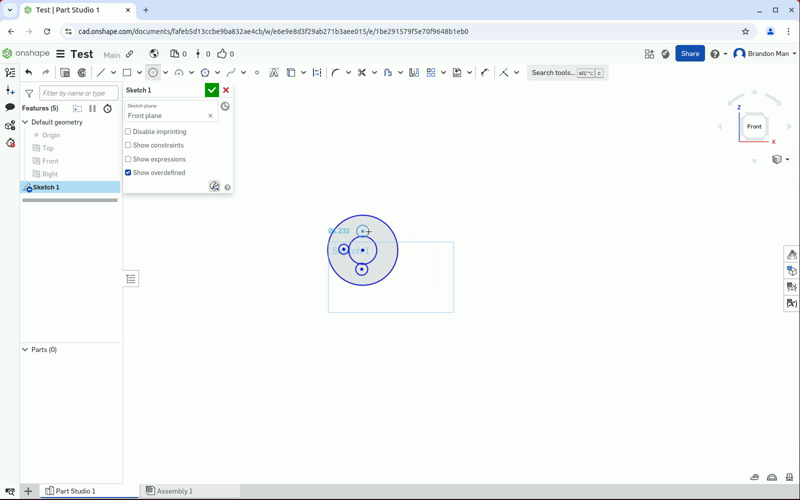
scroll(6)
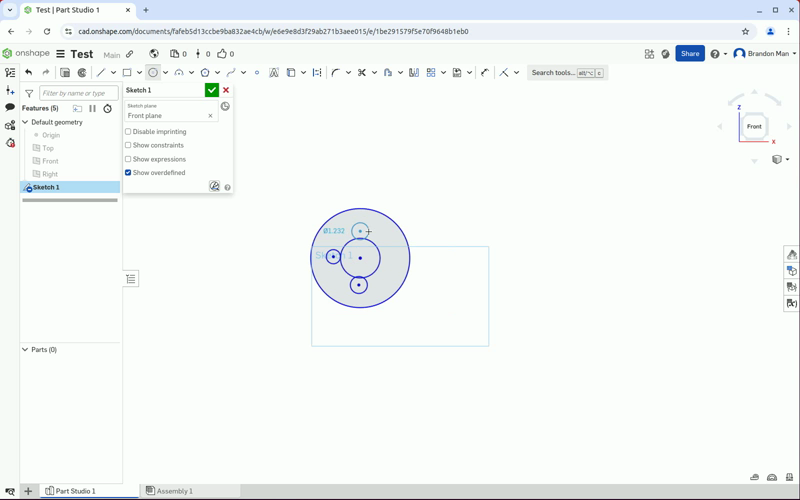
scroll(6)
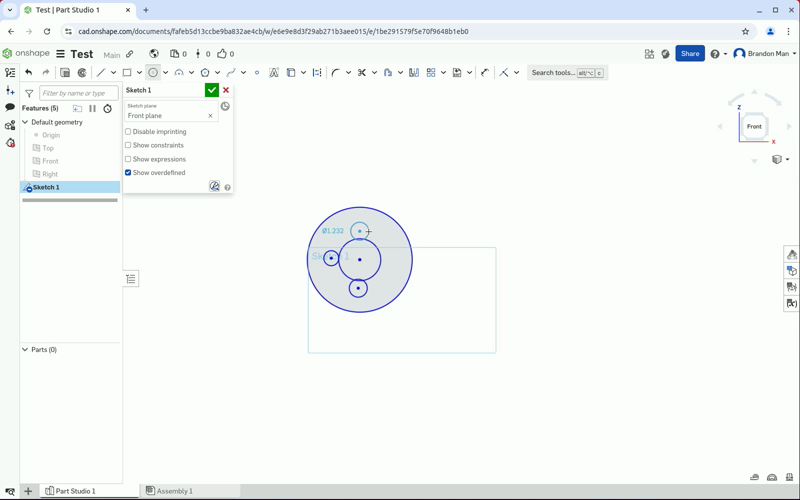
scroll(6)
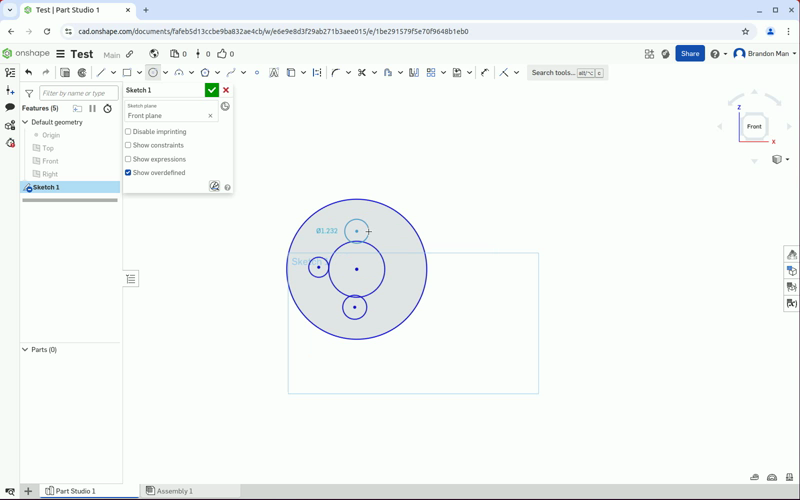
scroll(6)
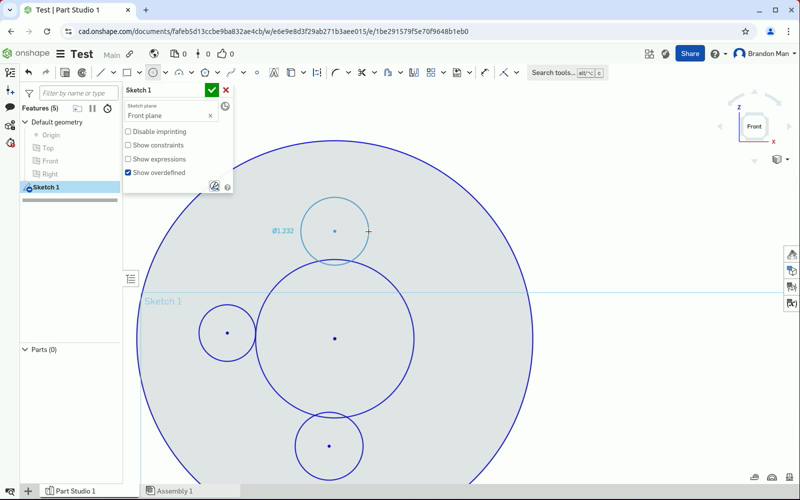
click(368, 231)
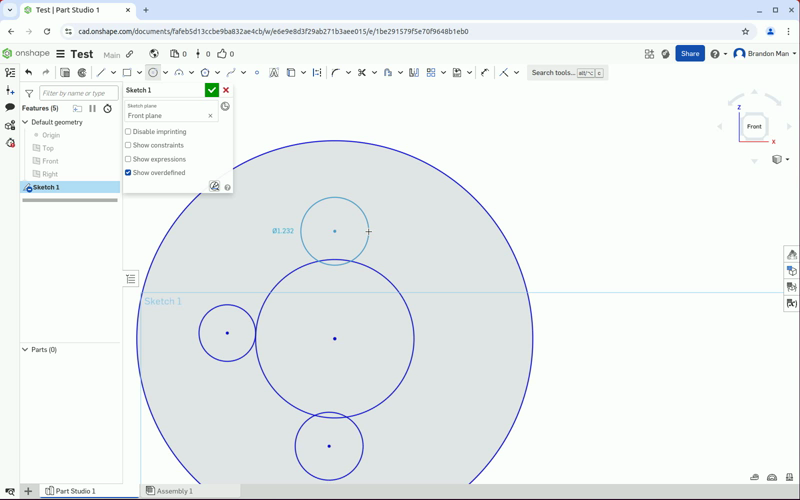
scroll(-6)
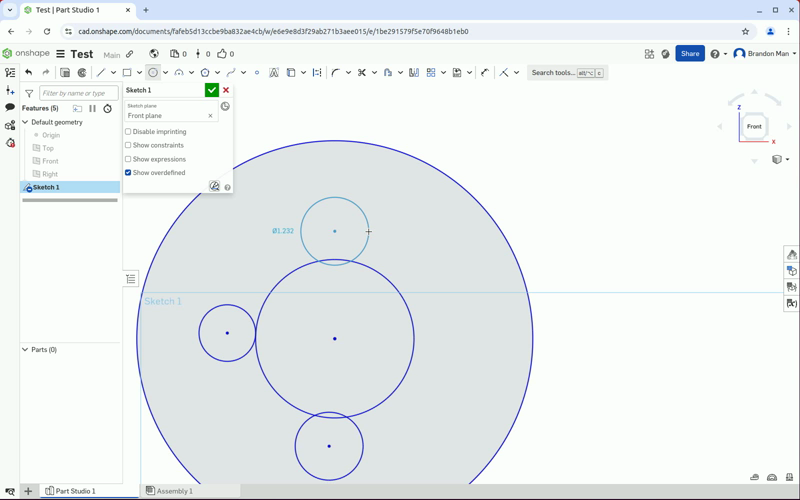
scroll(-6)
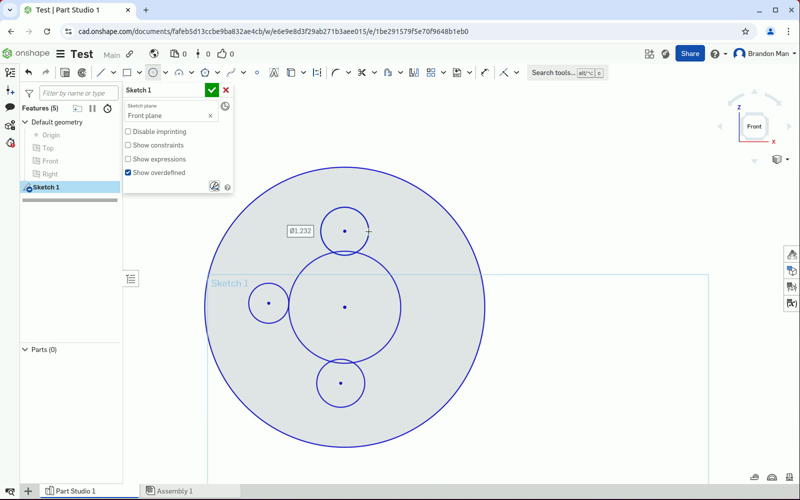
scroll(-6)
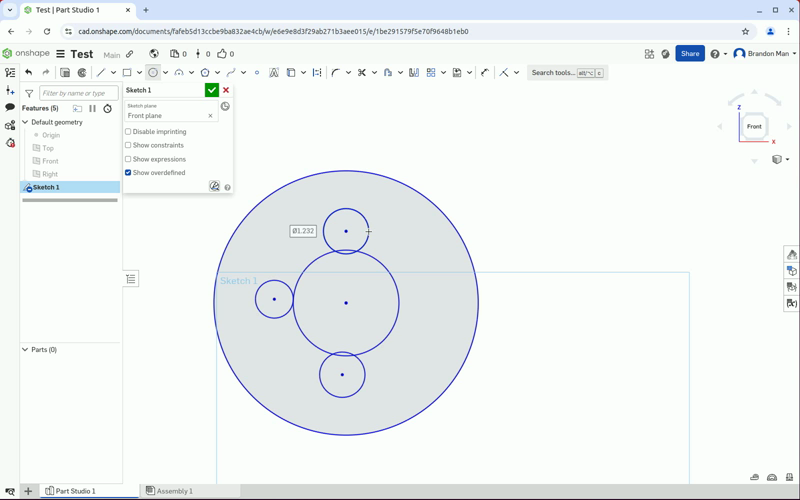
scroll(-6)
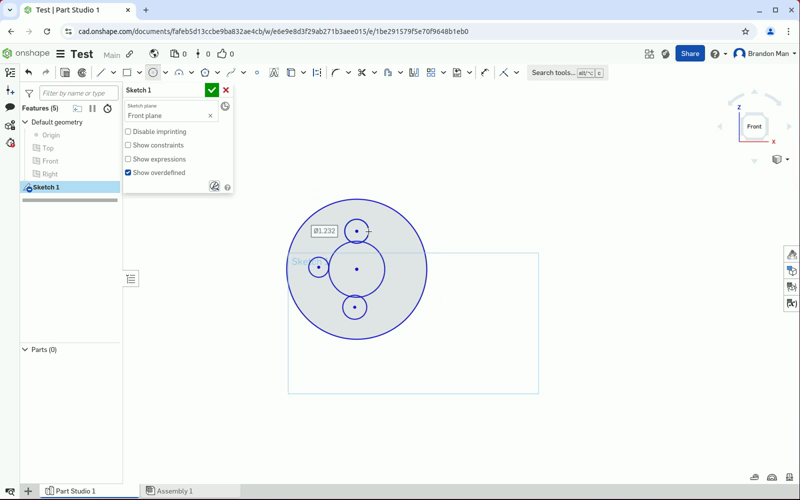
scroll(-6)
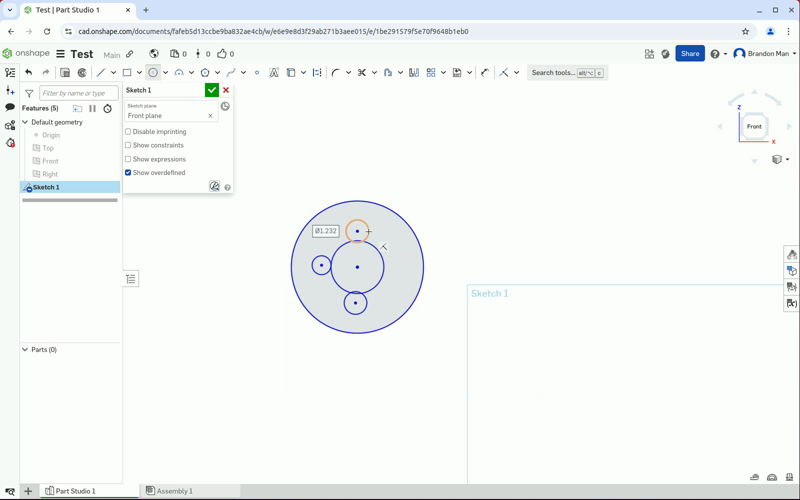
scroll(-6)
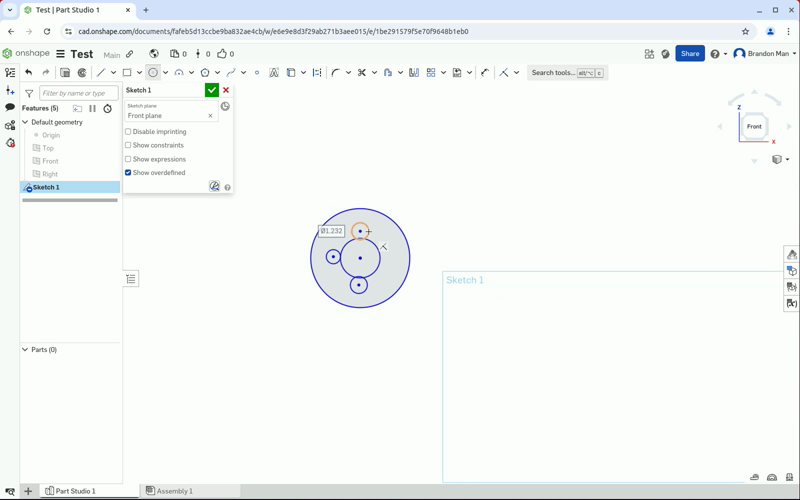
scroll(-6)
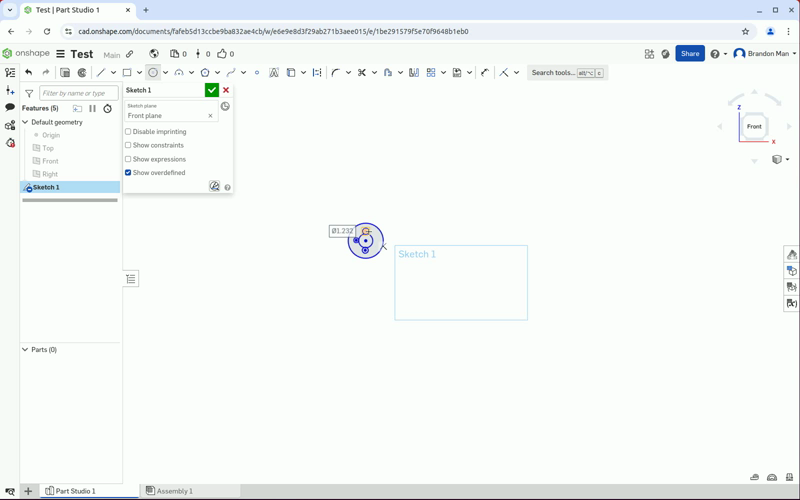
key(esc)
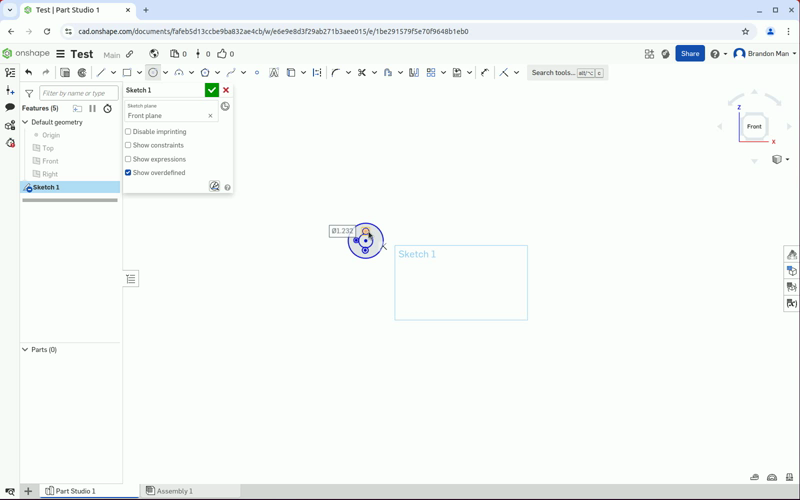
key(c)
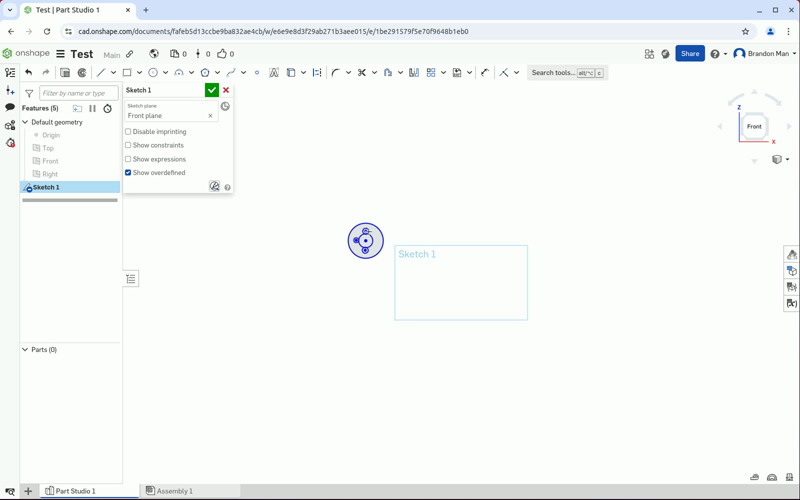
key_down(shift)
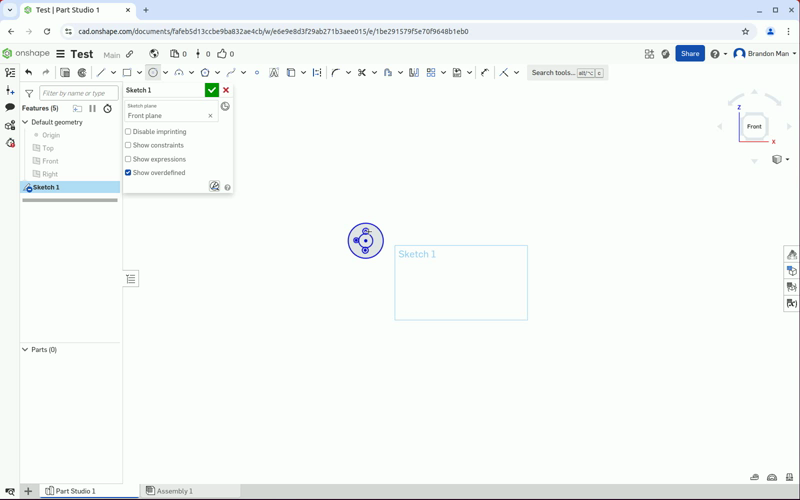
mouse_move(375, 241)
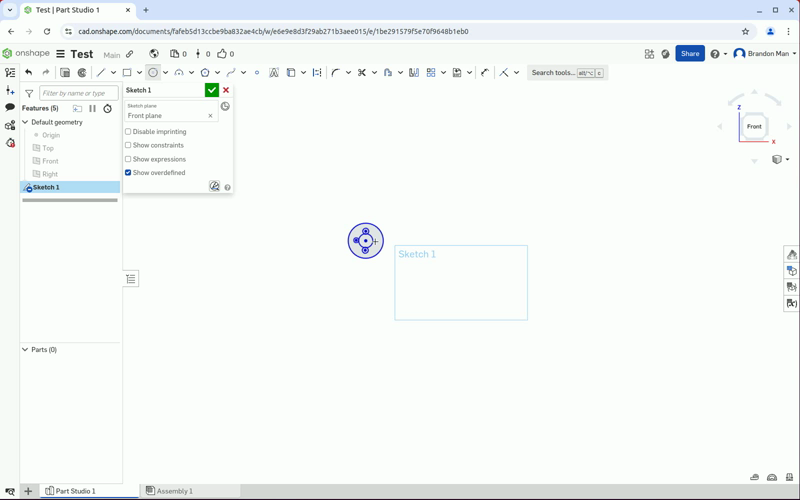
scroll(6)
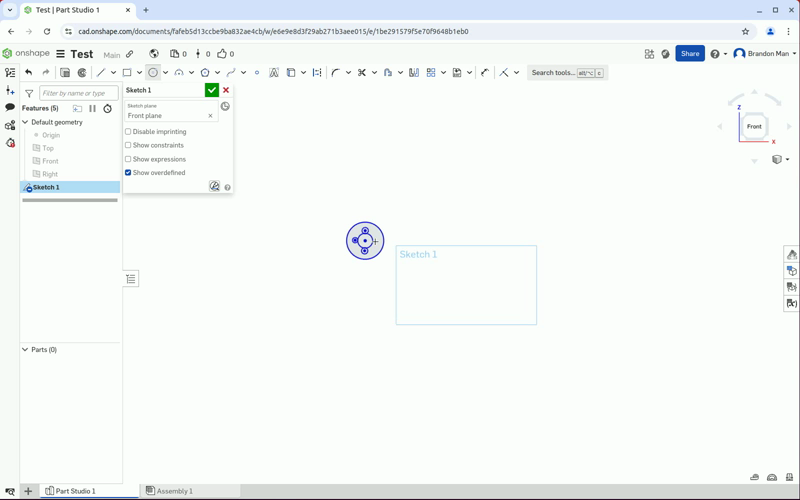
scroll(6)
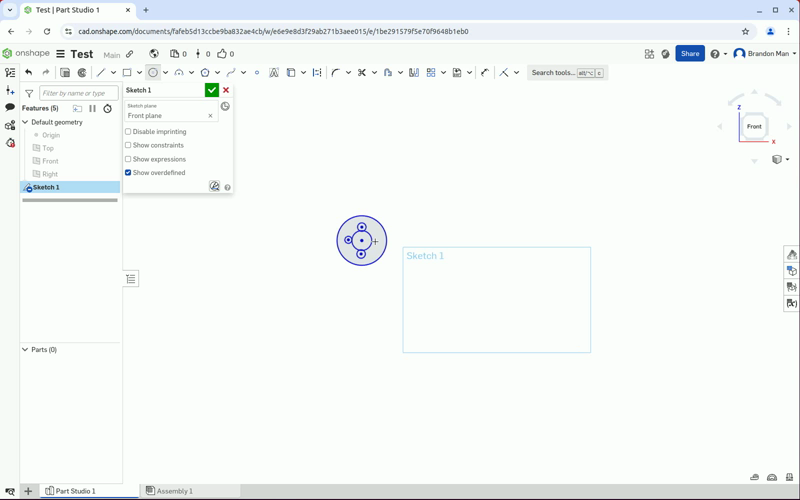
scroll(6)
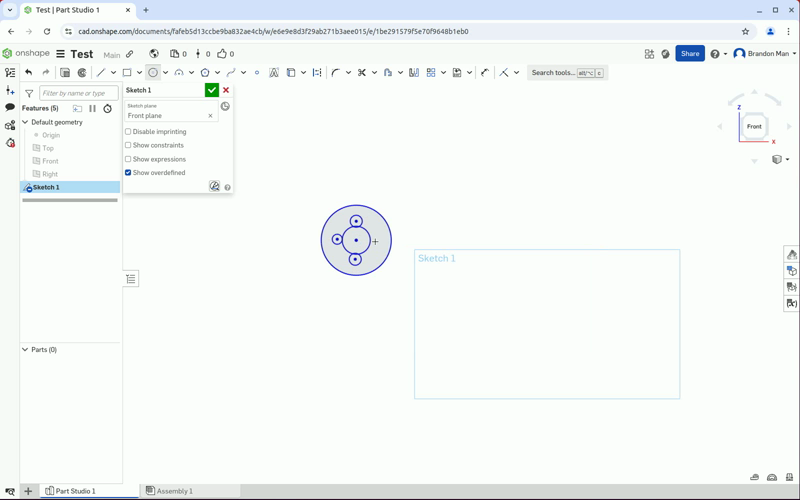
scroll(6)
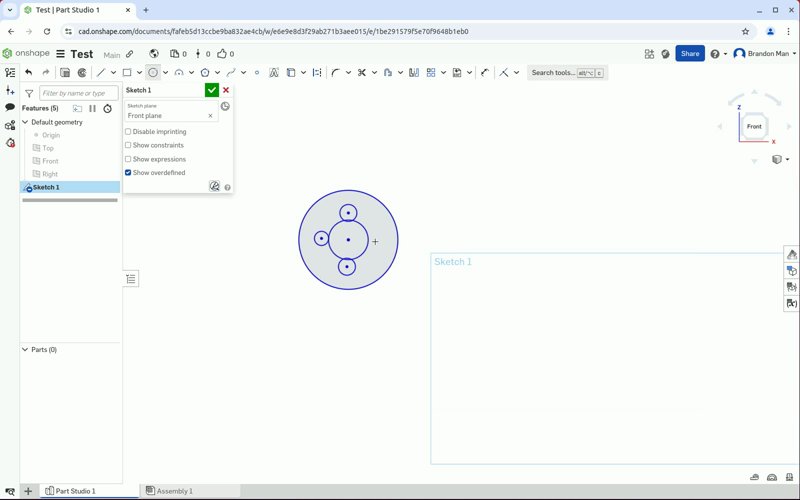
scroll(6)
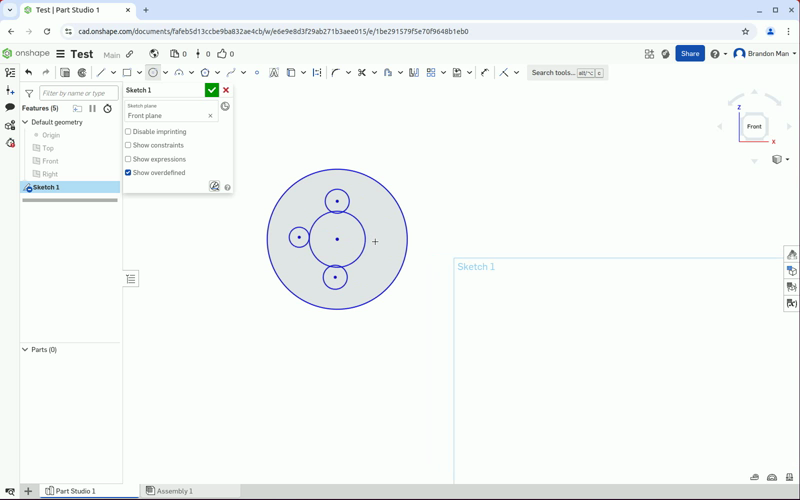
scroll(6)
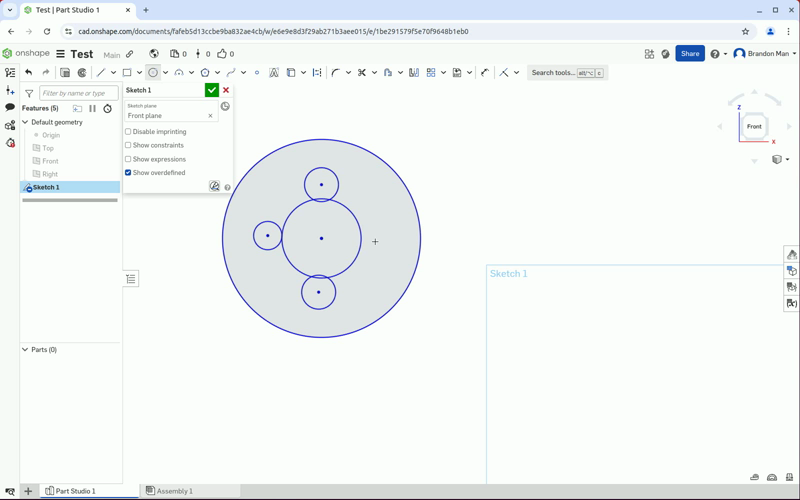
scroll(6)
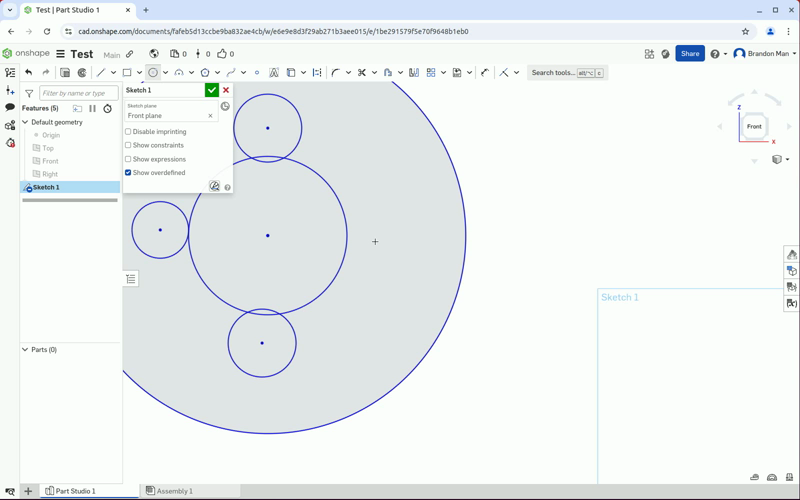
click(375, 241)
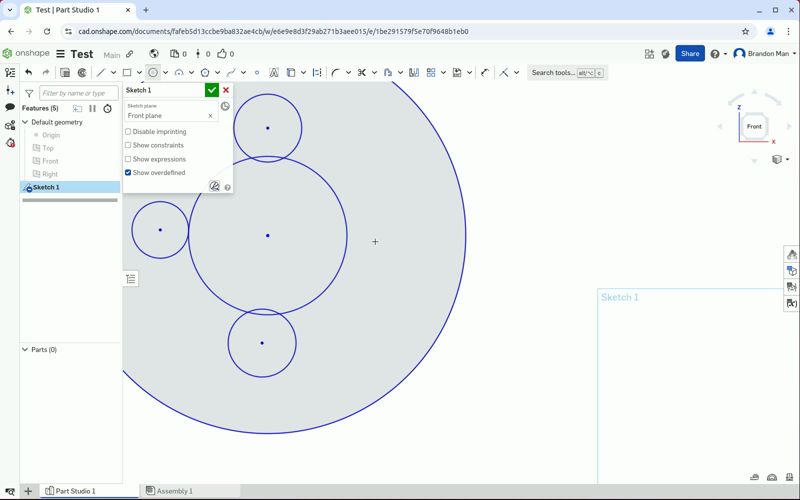
scroll(-6)
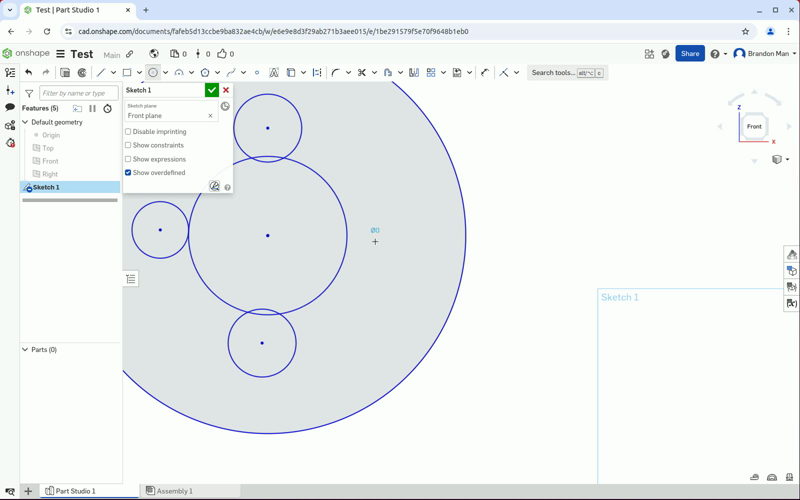
scroll(-6)
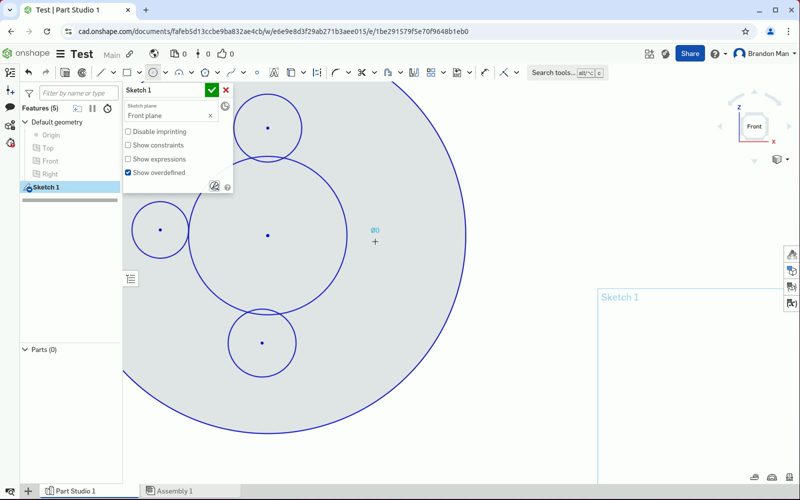
scroll(-6)
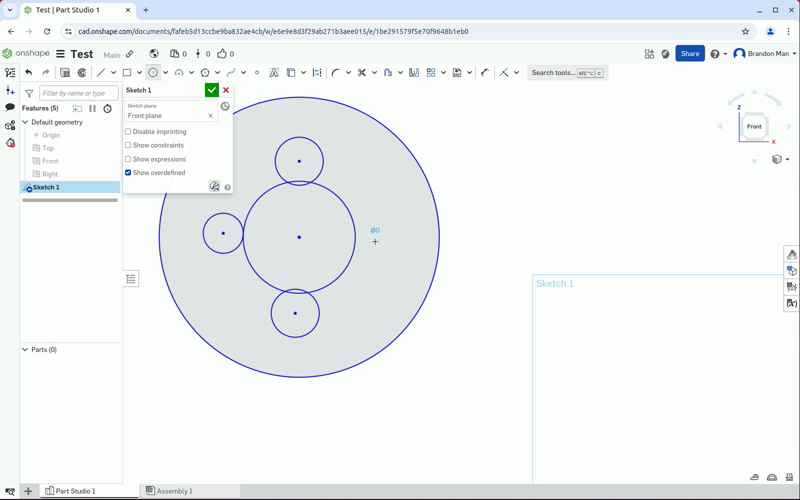
scroll(-6)
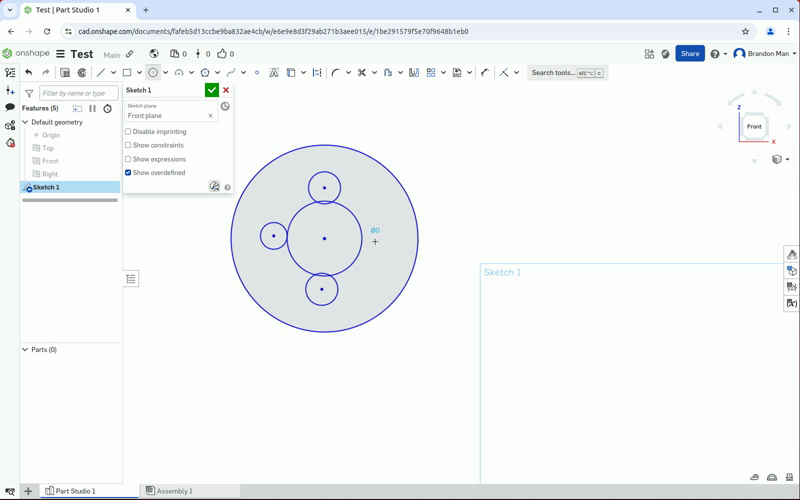
scroll(-6)
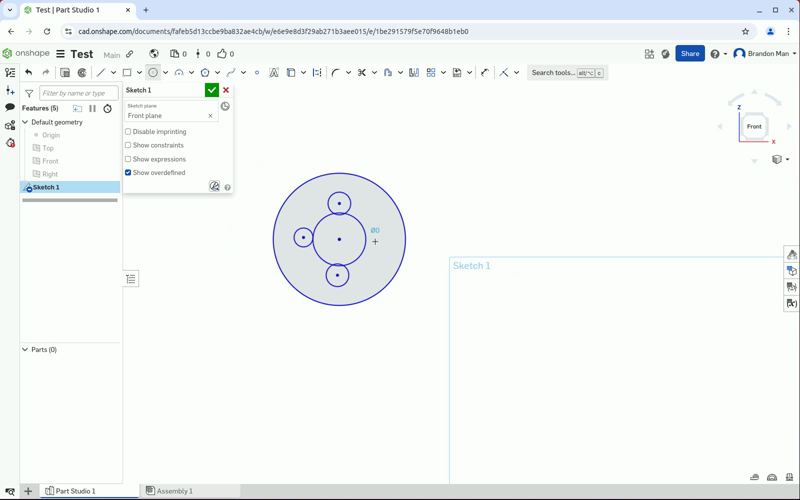
scroll(-6)
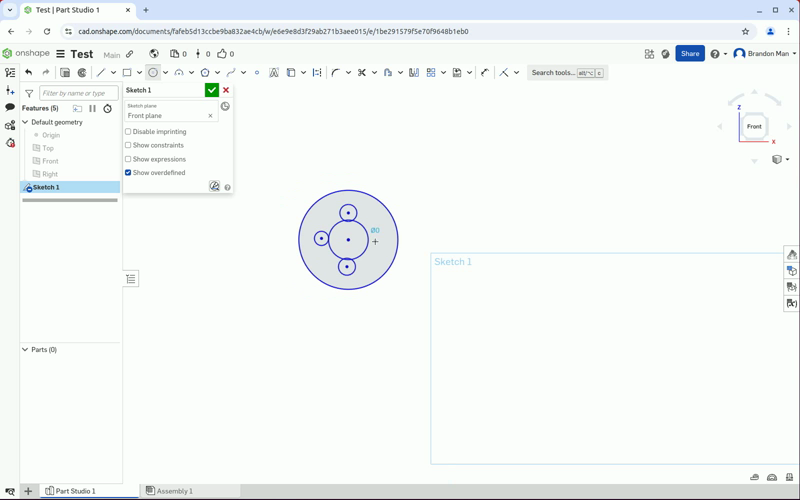
scroll(-6)
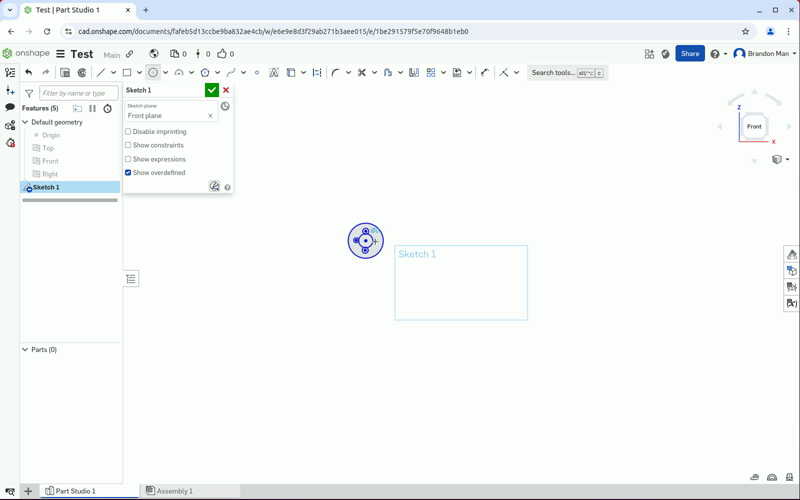
key_up(shift)
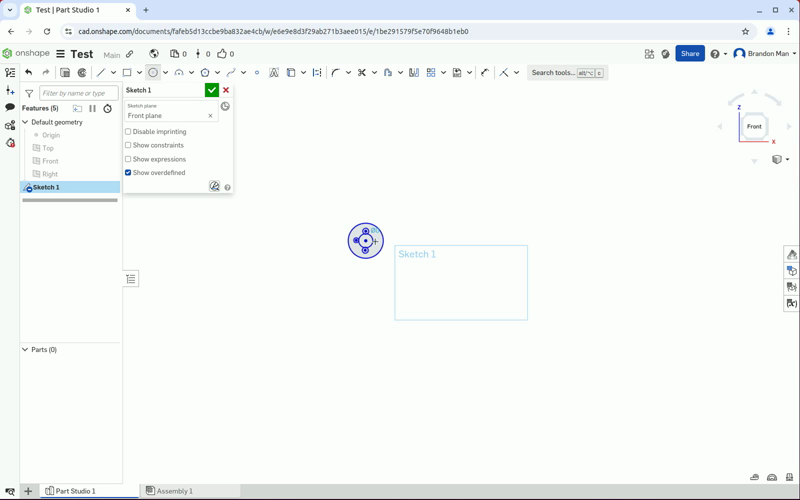
mouse_move(377, 241)
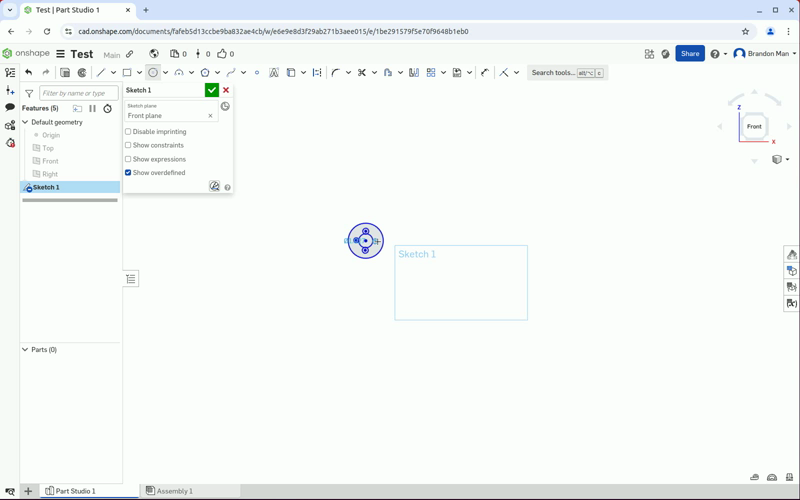
scroll(6)
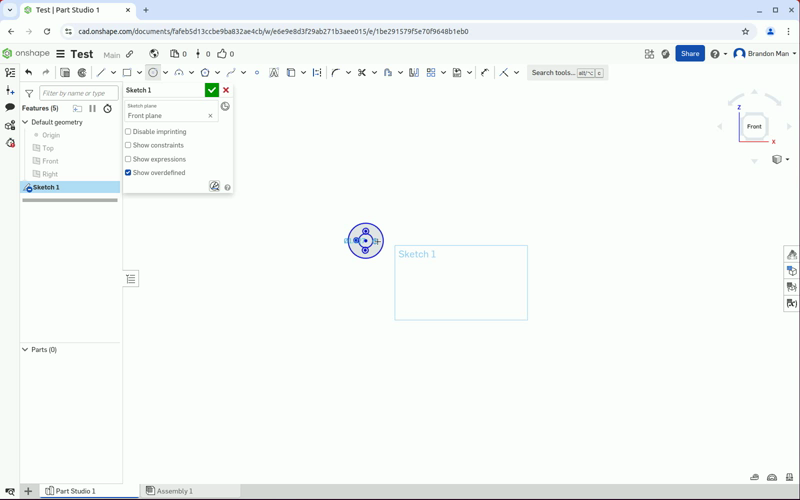
scroll(6)
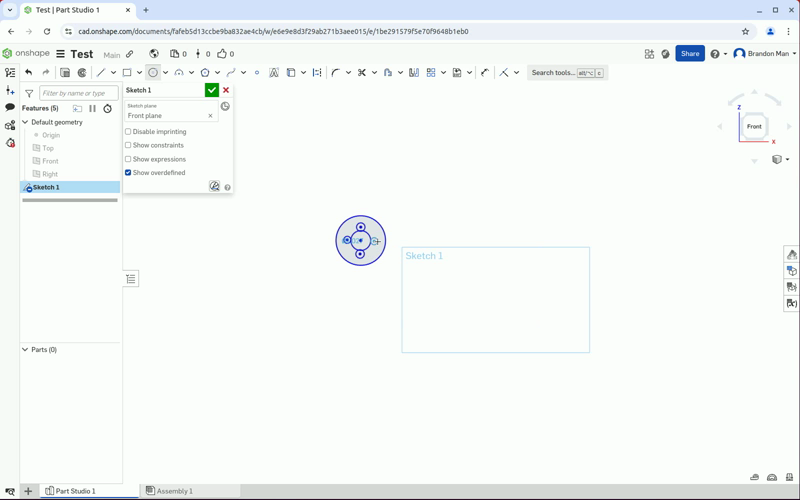
scroll(6)
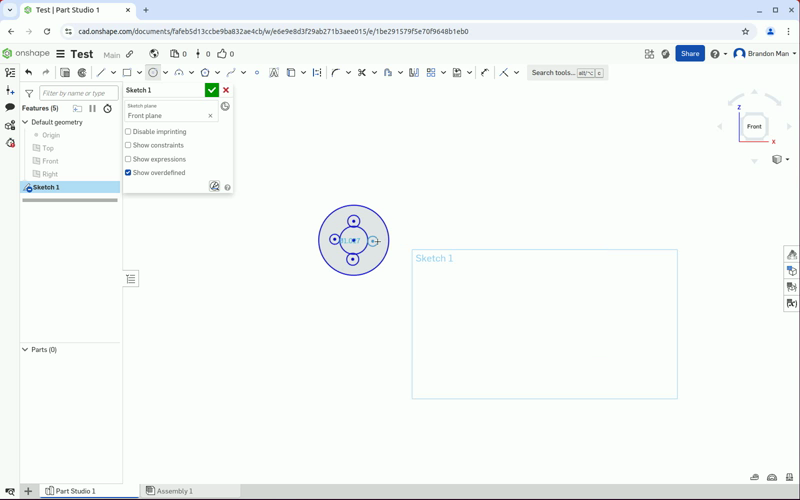
scroll(6)
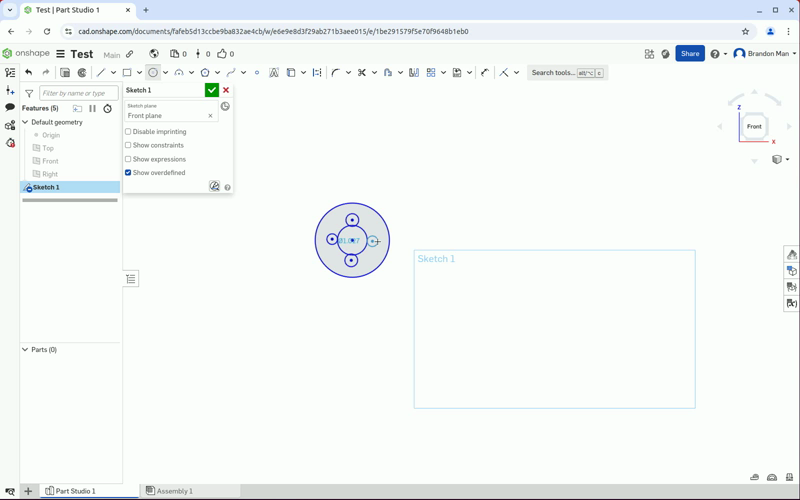
scroll(6)
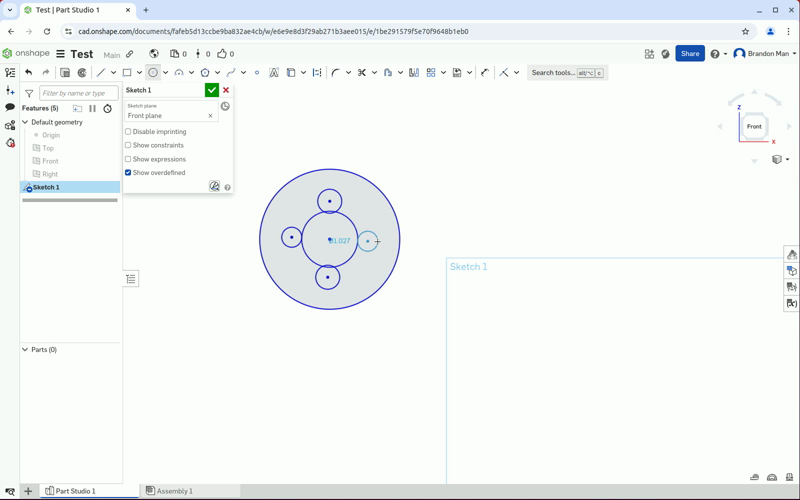
scroll(6)
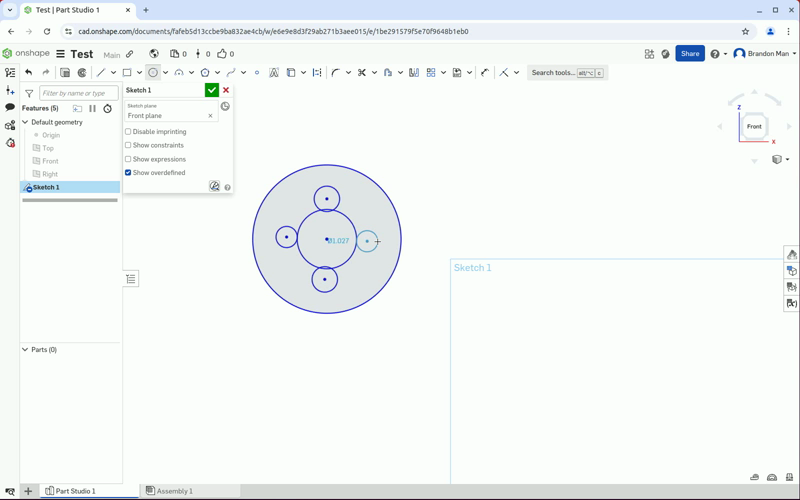
scroll(6)
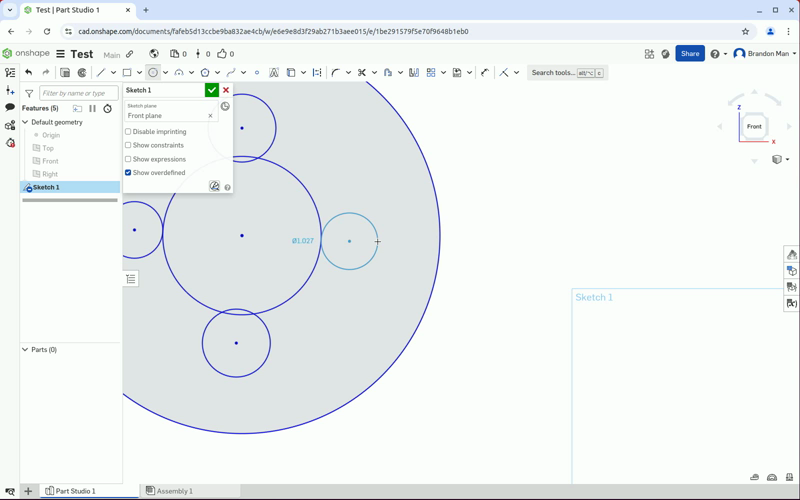
click(377, 241)
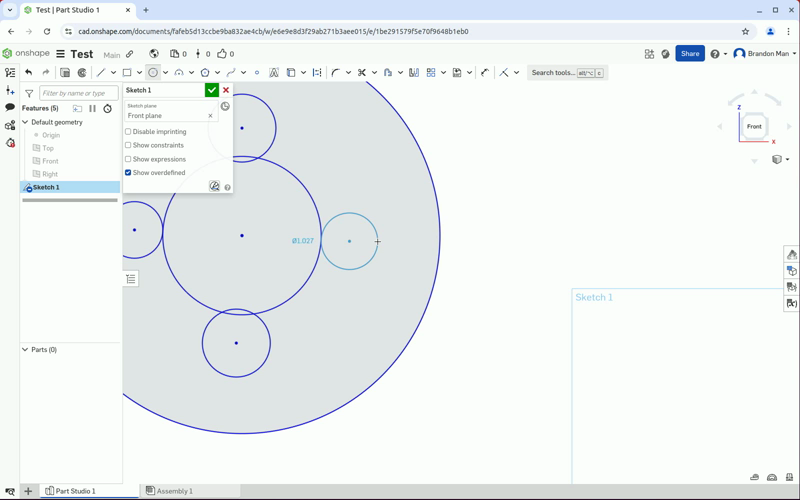
scroll(-6)
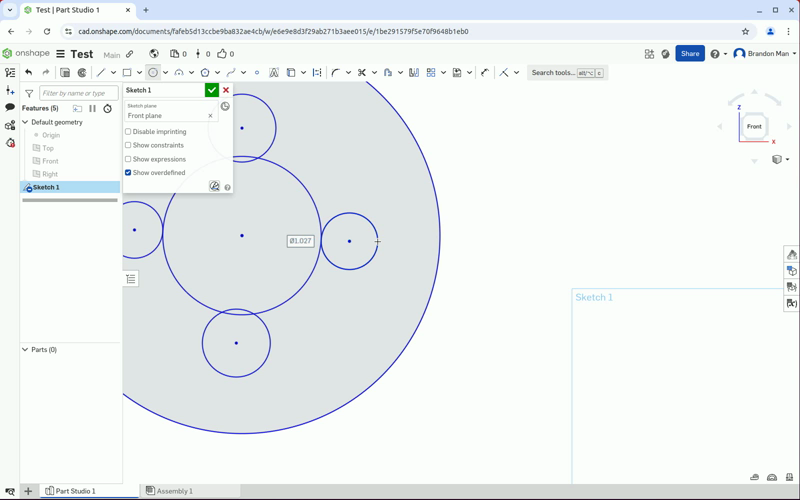
scroll(-6)
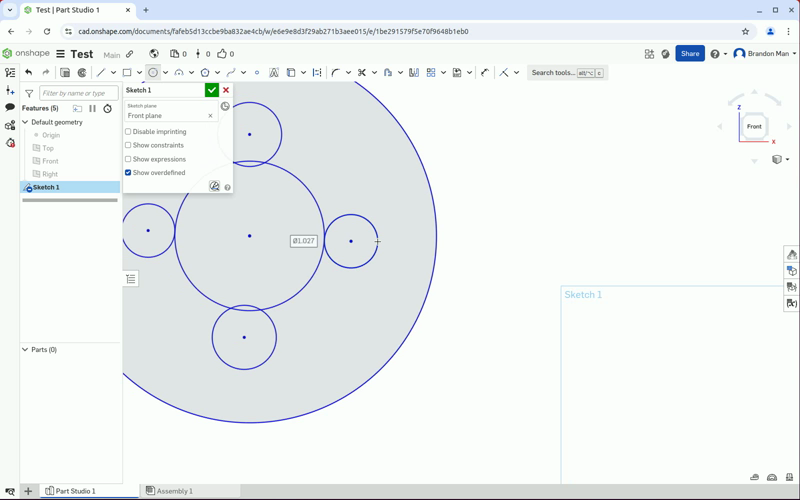
scroll(-6)
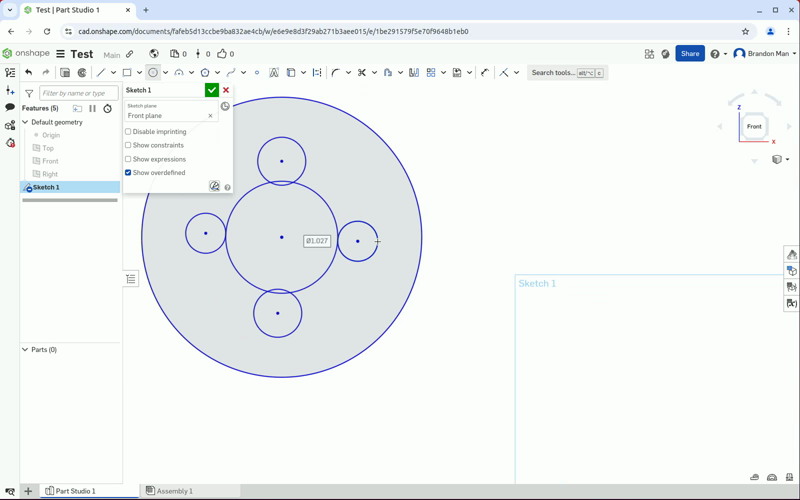
scroll(-6)
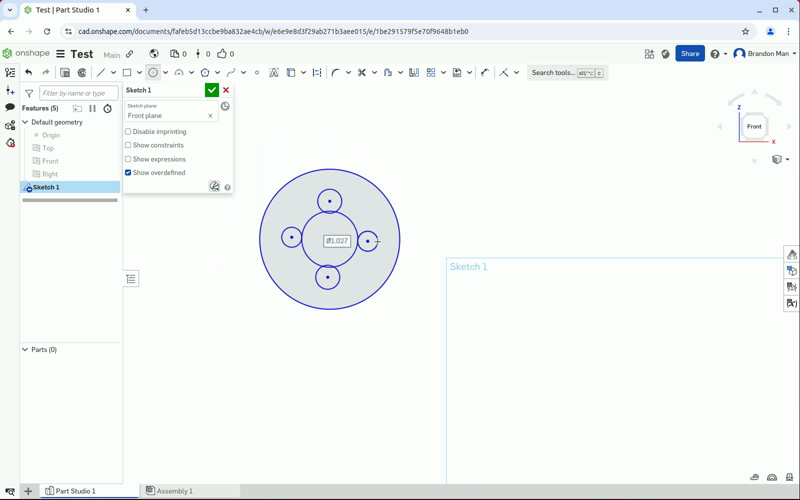
scroll(-6)
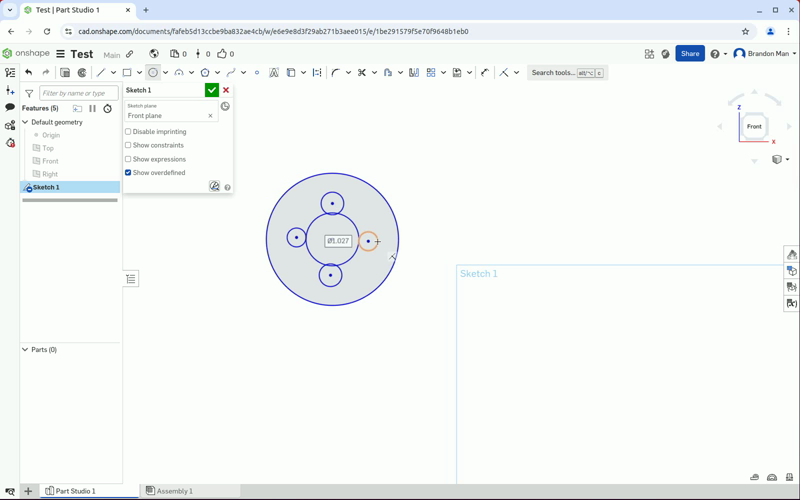
scroll(-6)
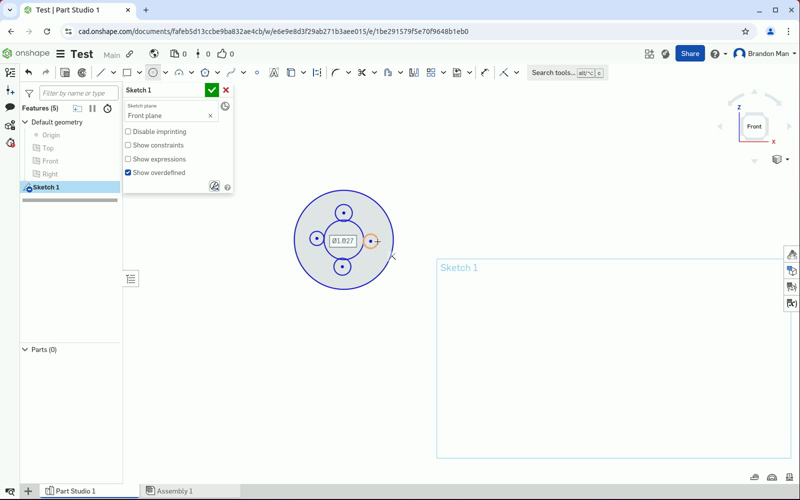
scroll(-6)
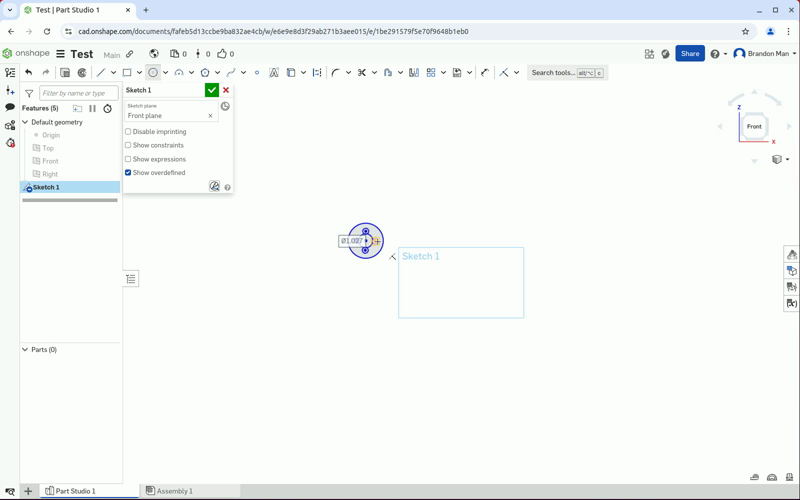
key(esc)
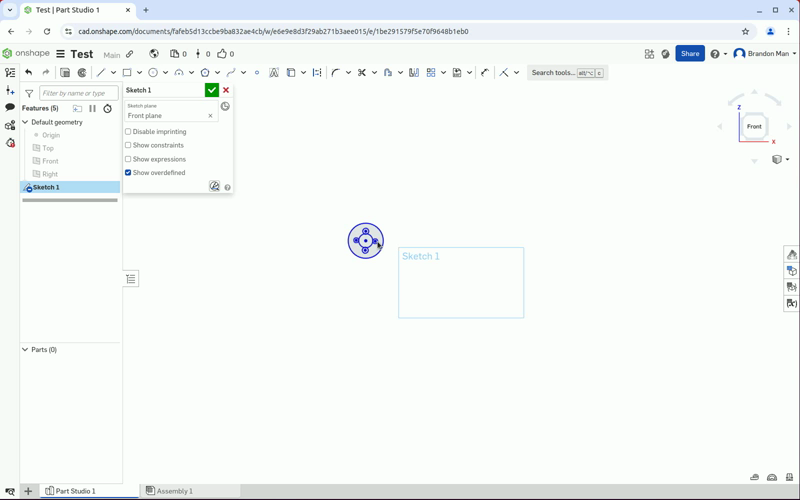
mouse_move(376, 229)
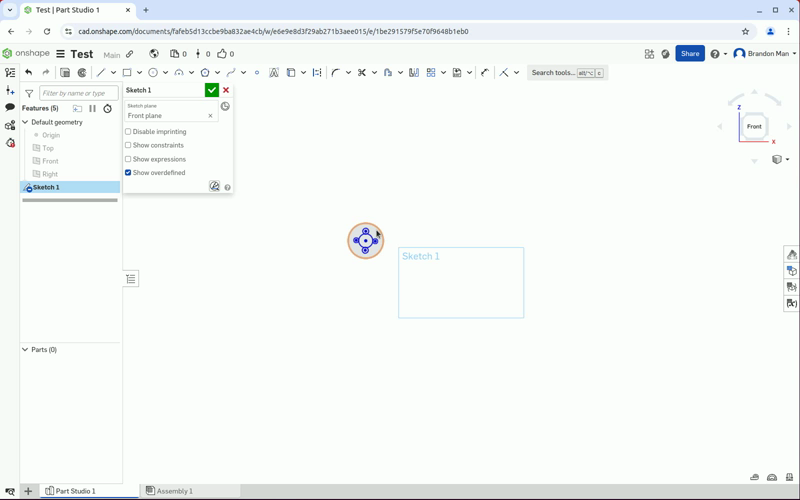
scroll(6)
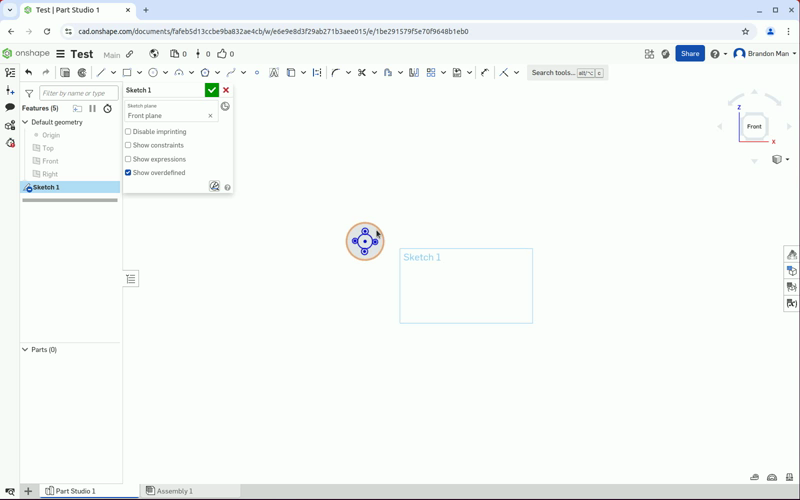
scroll(6)
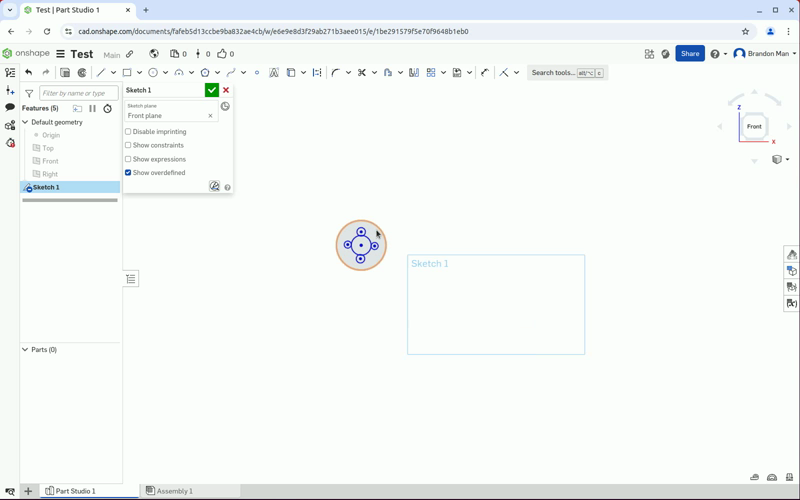
scroll(6)
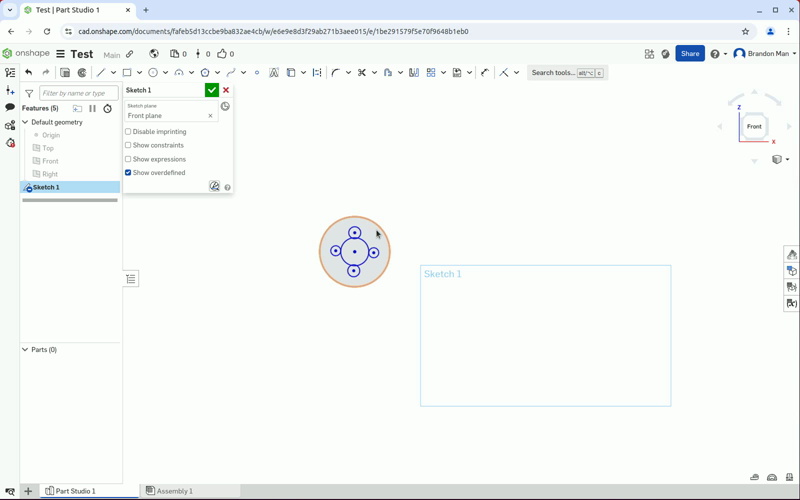
scroll(6)
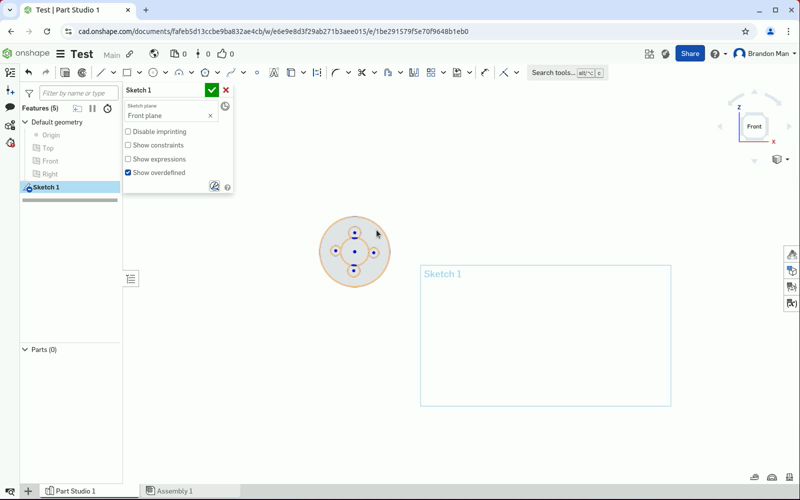
scroll(6)
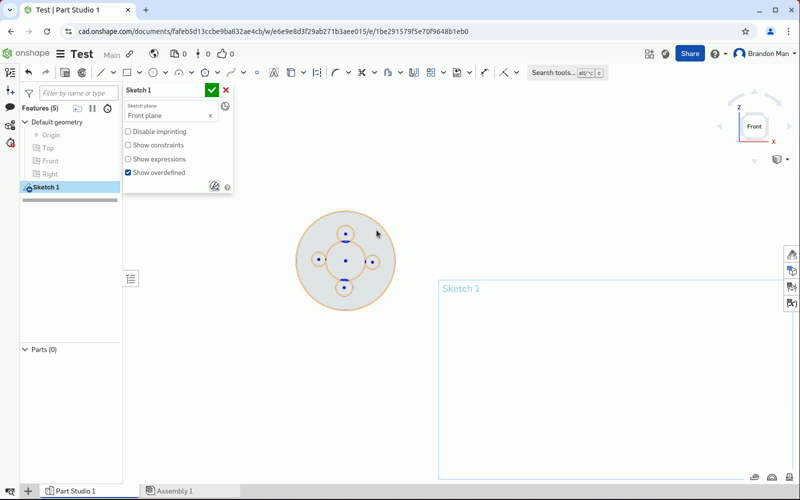
scroll(6)
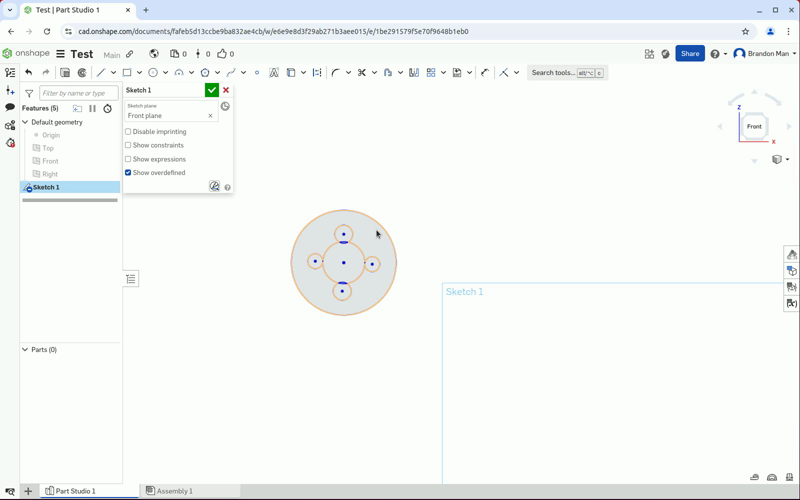
scroll(6)
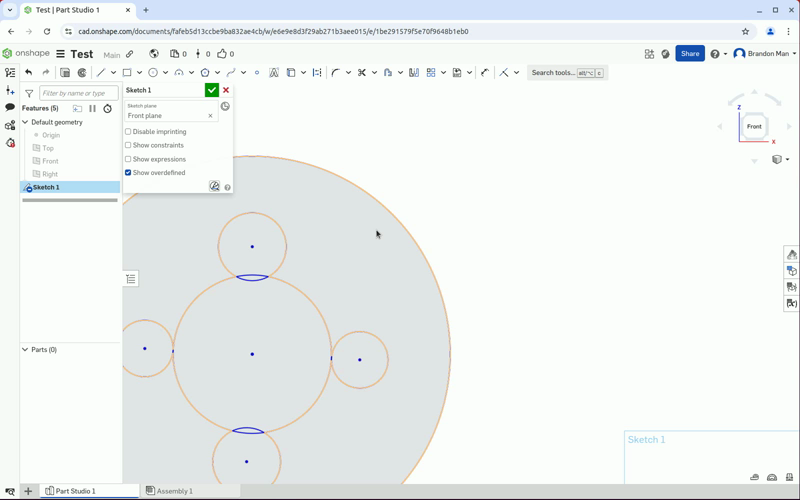
click(376, 229)
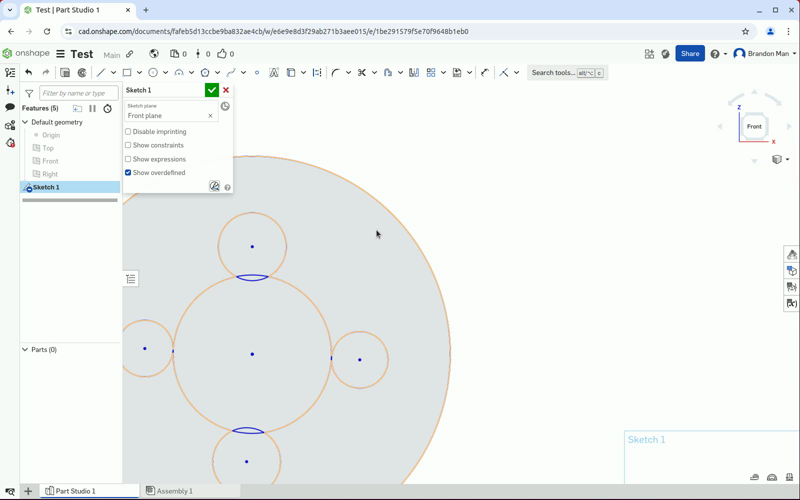
scroll(-6)
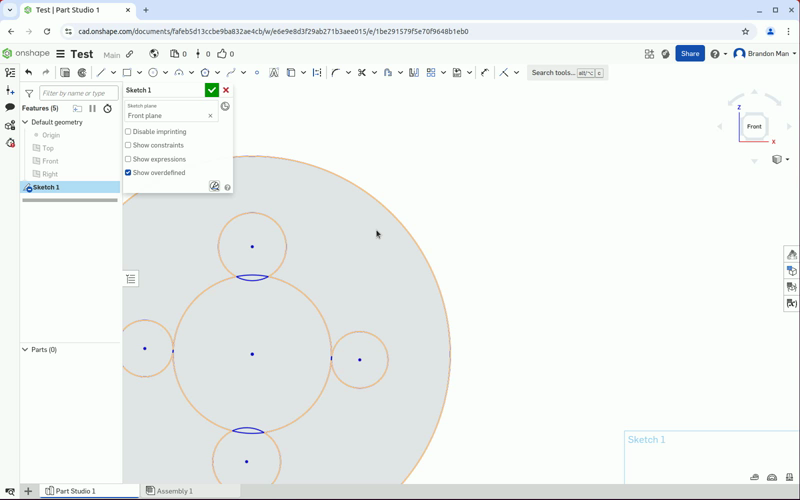
scroll(-6)
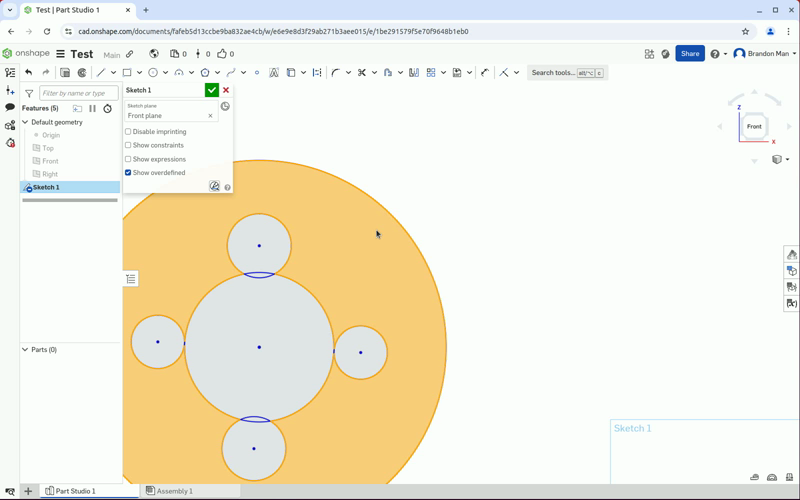
scroll(-6)
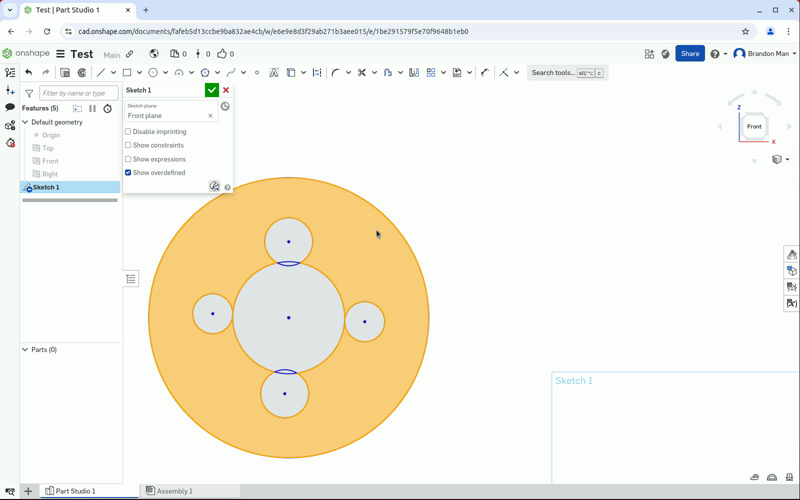
scroll(-6)
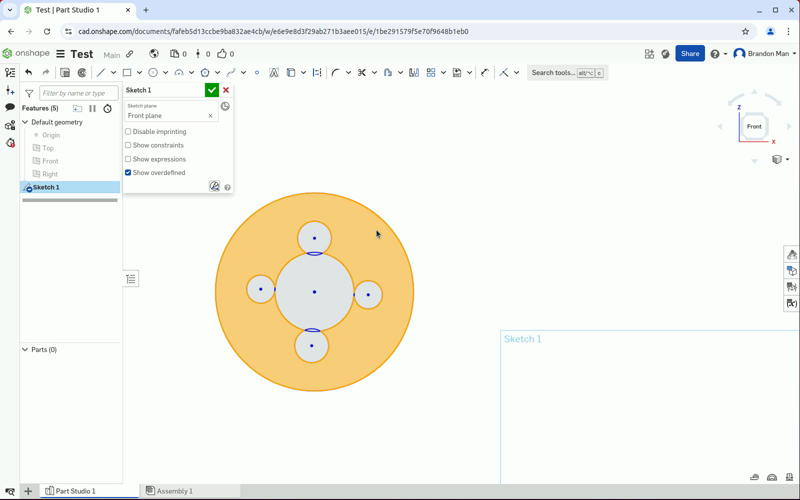
scroll(-6)
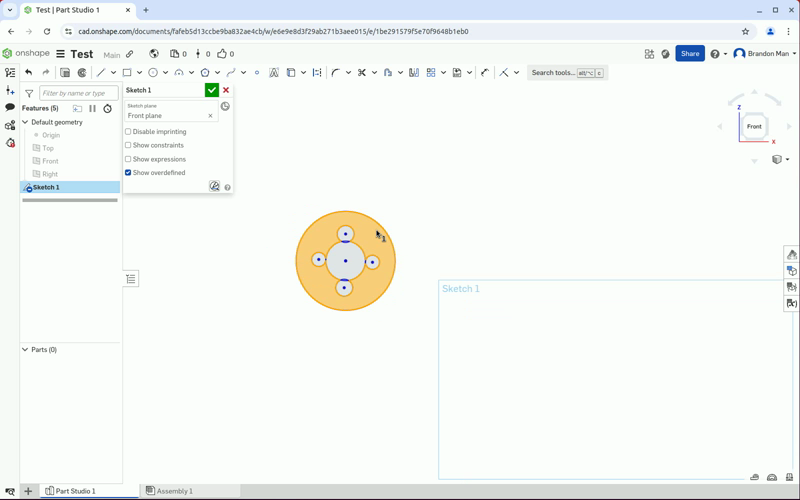
scroll(-6)
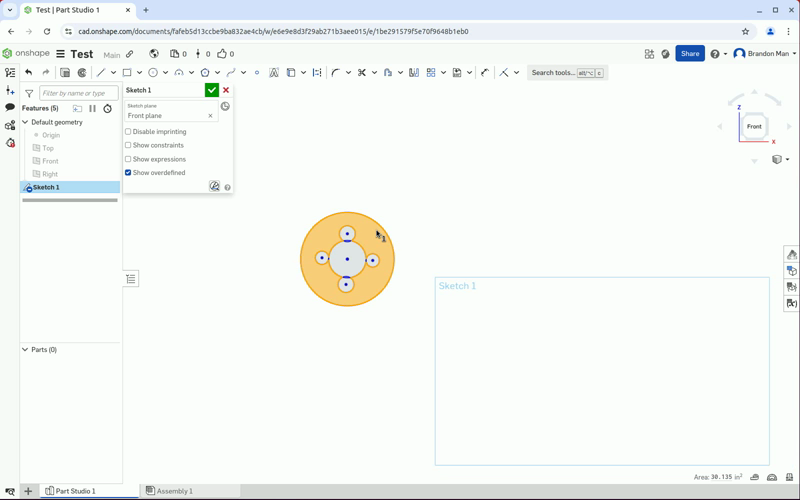
scroll(-6)
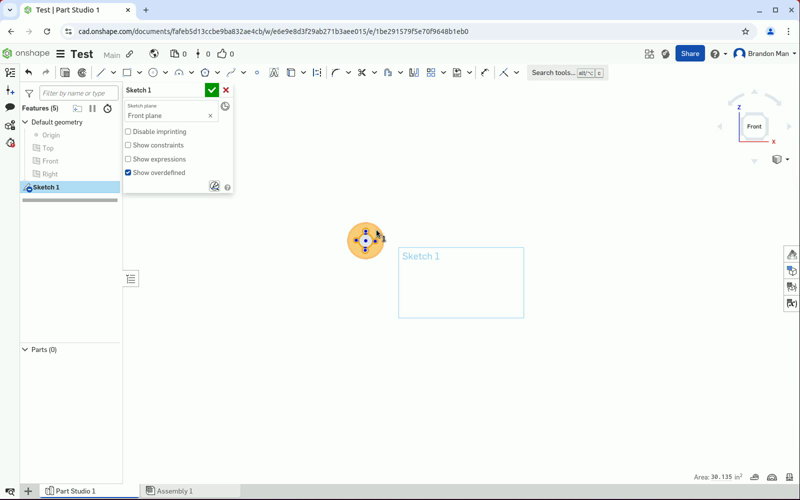
mouse_move(73, 352)
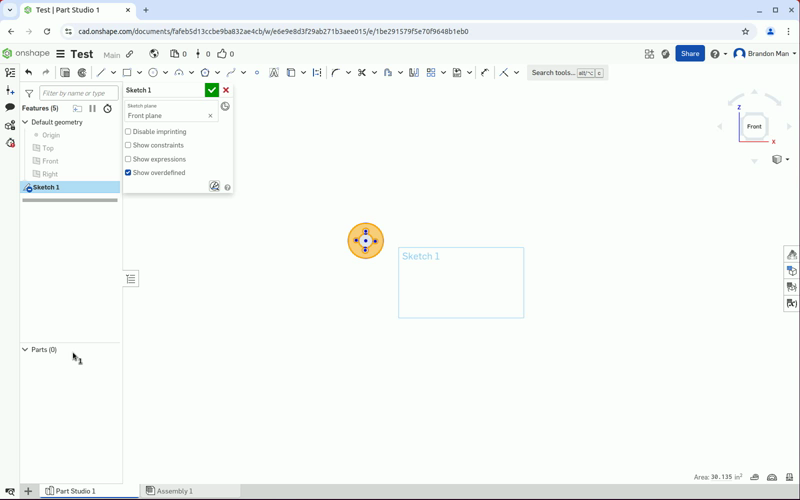
key(shift+y)
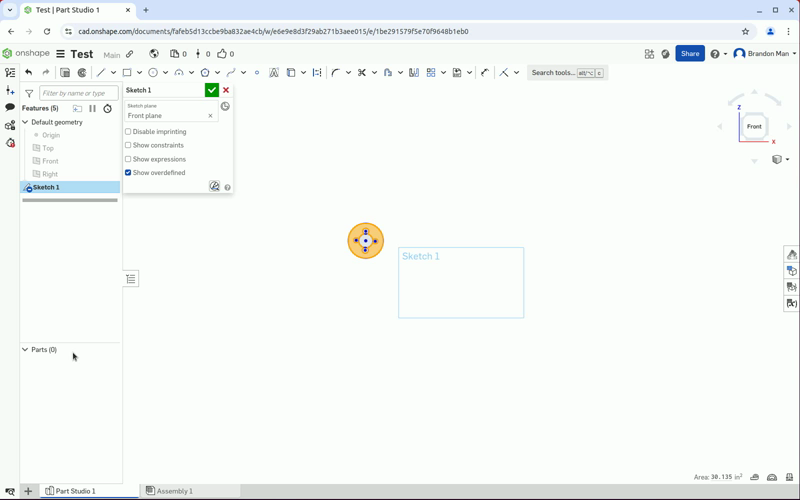
key(shift+e)
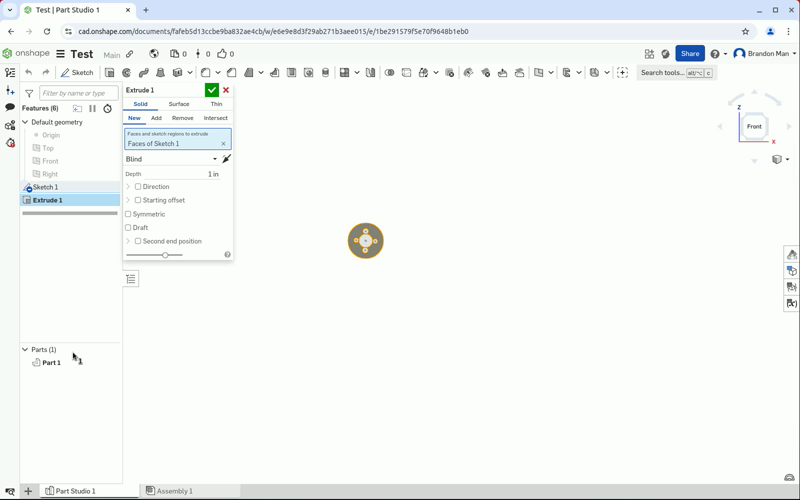
mouse_move(143, 106)
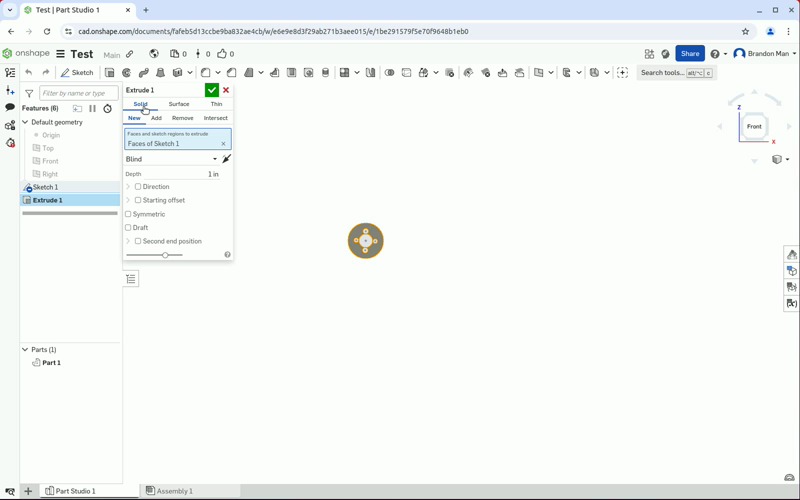
click(143, 106)
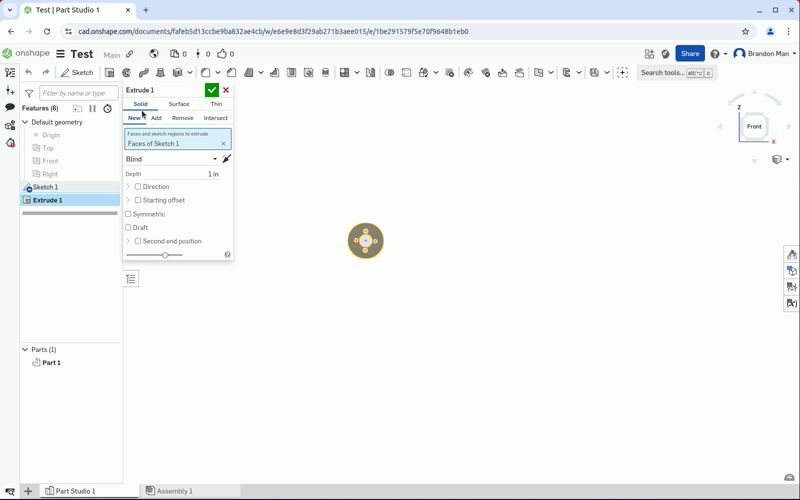
mouse_move(137, 120)
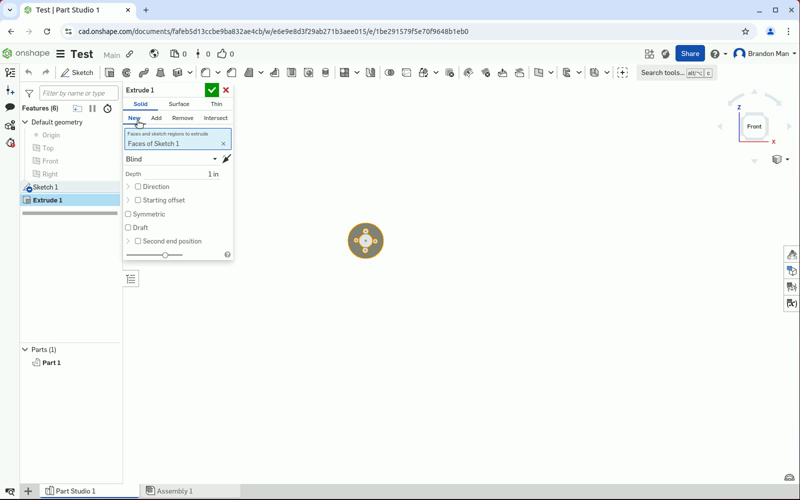
click(137, 120)
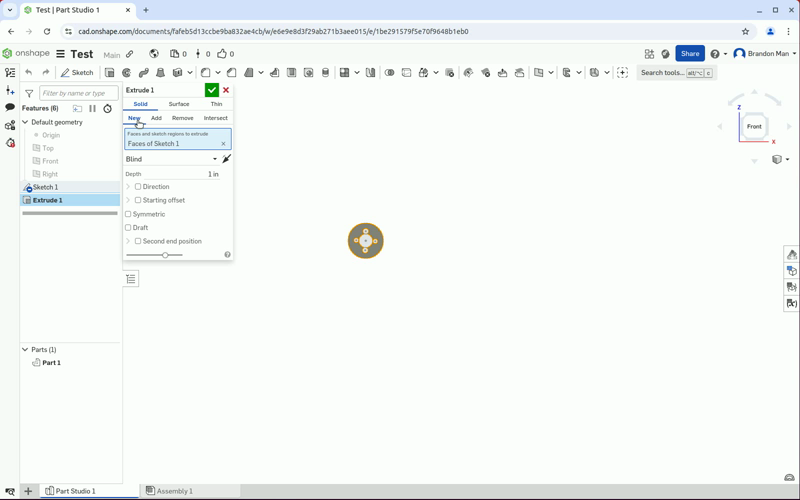
key(tab, 4)
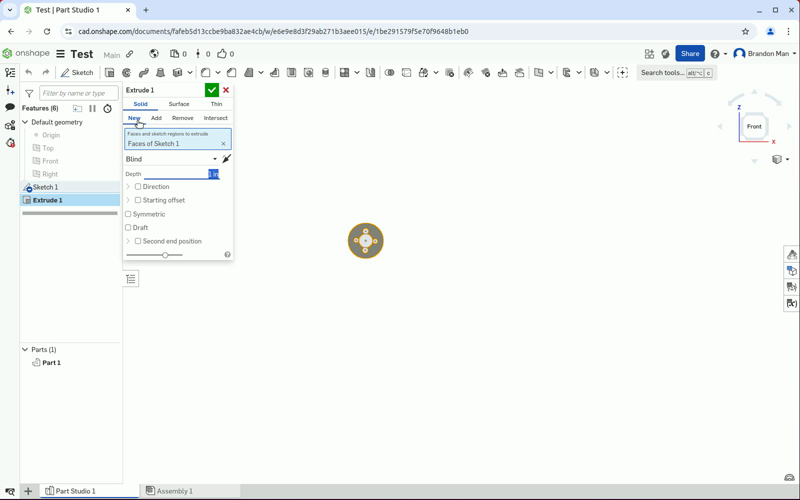
text(2.166)
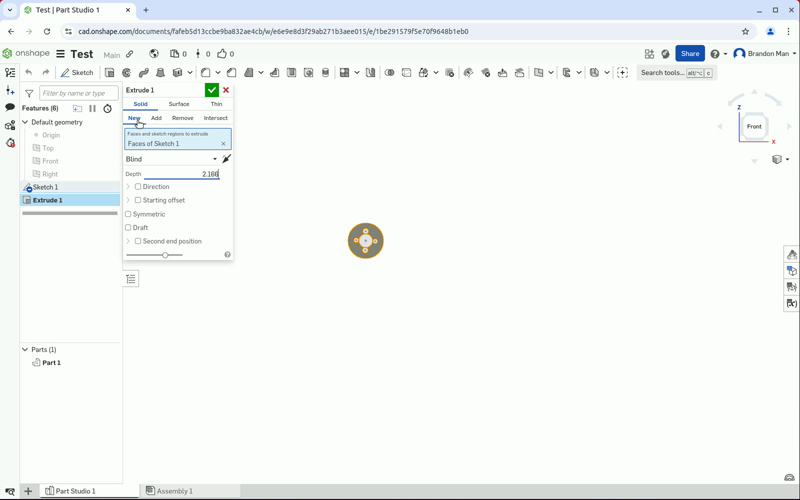
key(enter)
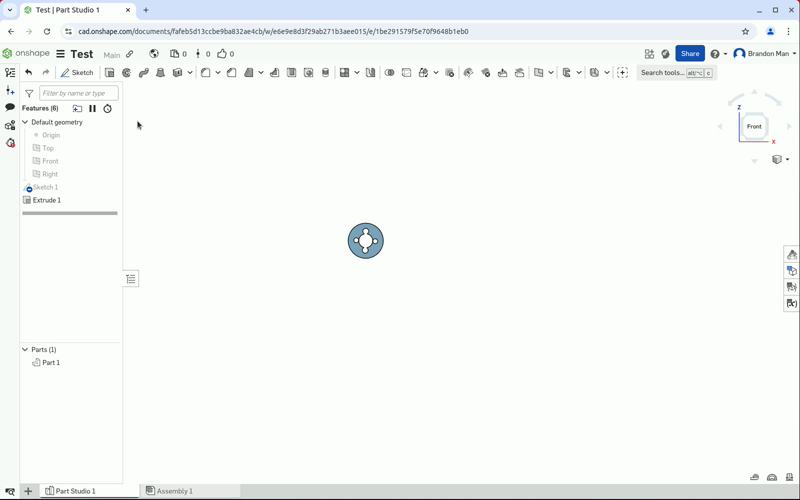
key(shift+h)
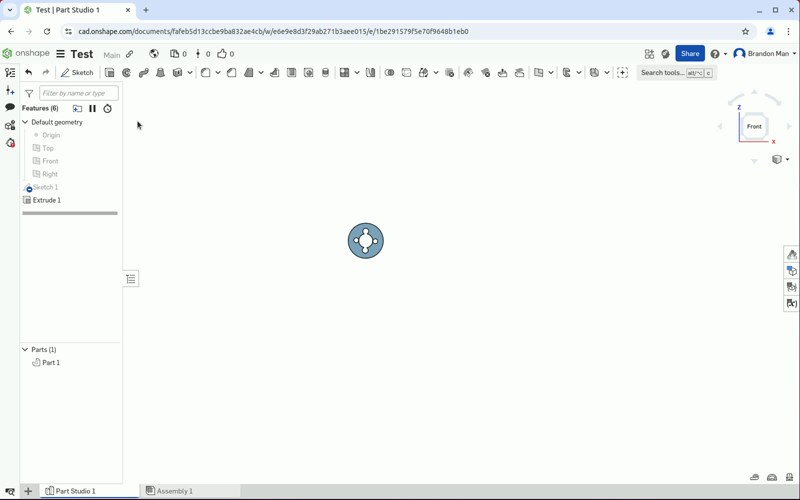
key(shift+h)
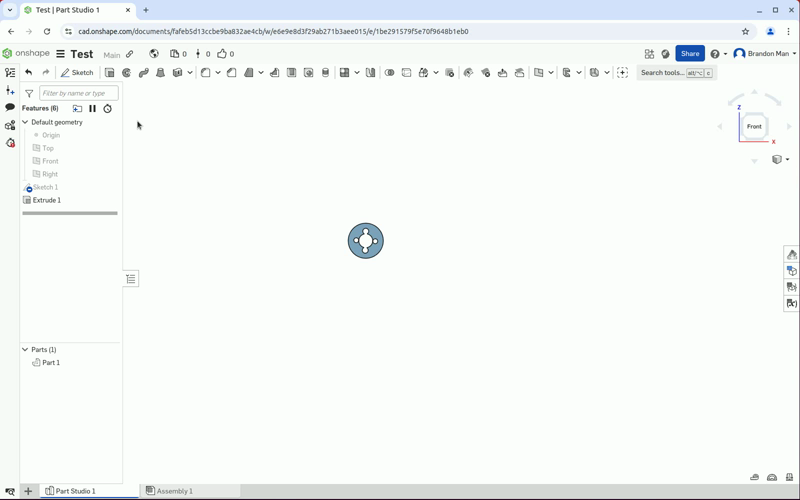
mouse_move(73, 189)
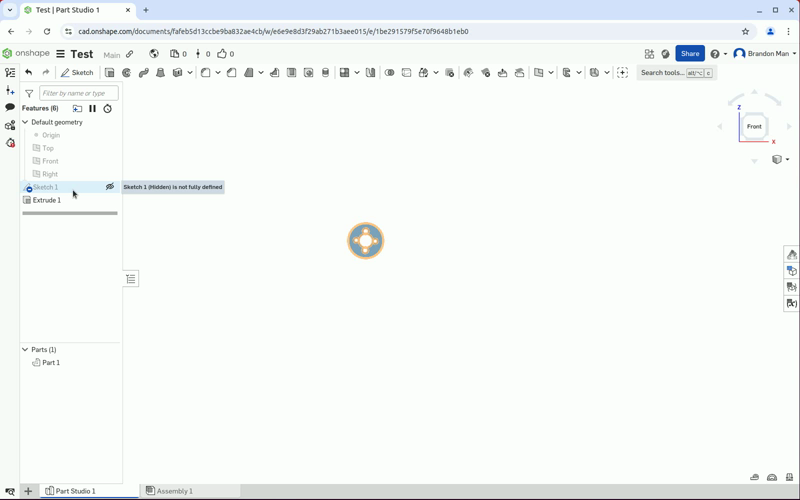
click(73, 189)
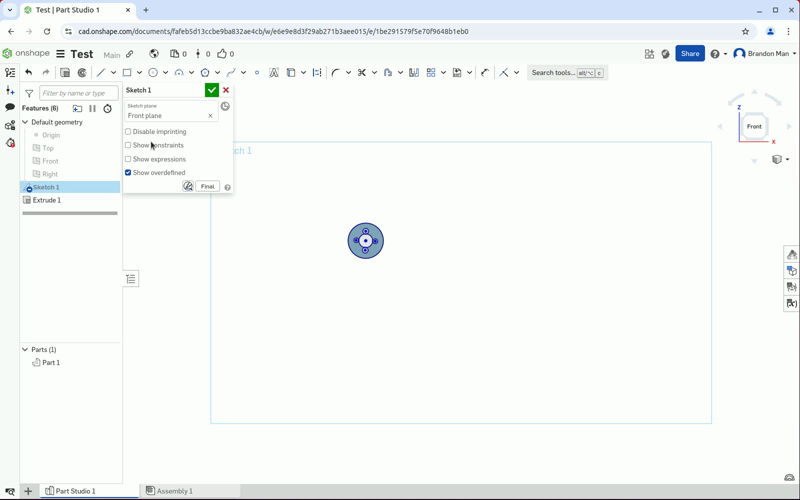
mouse_move(229, 92)
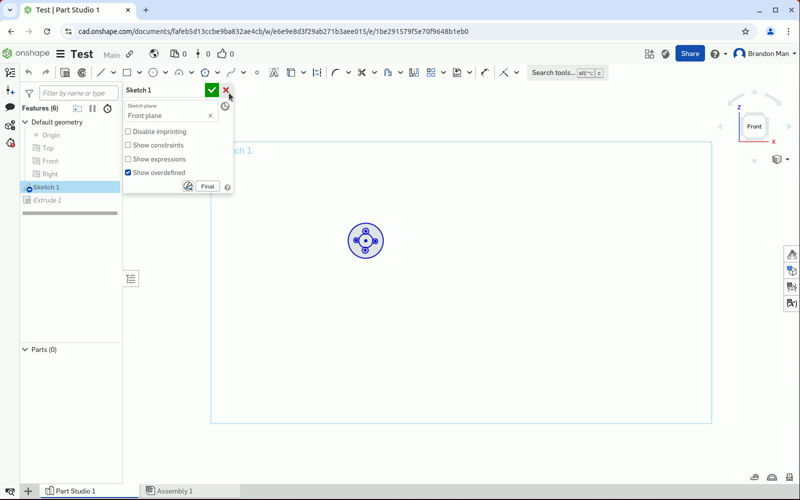
click(229, 92)
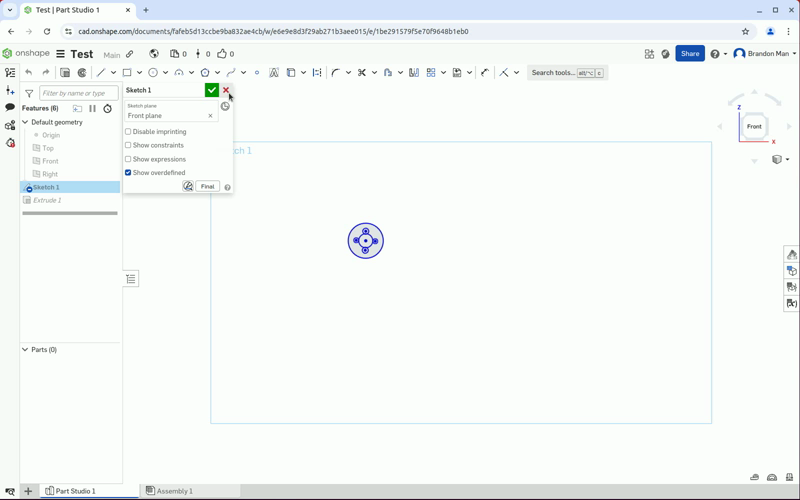
key(shift+s)
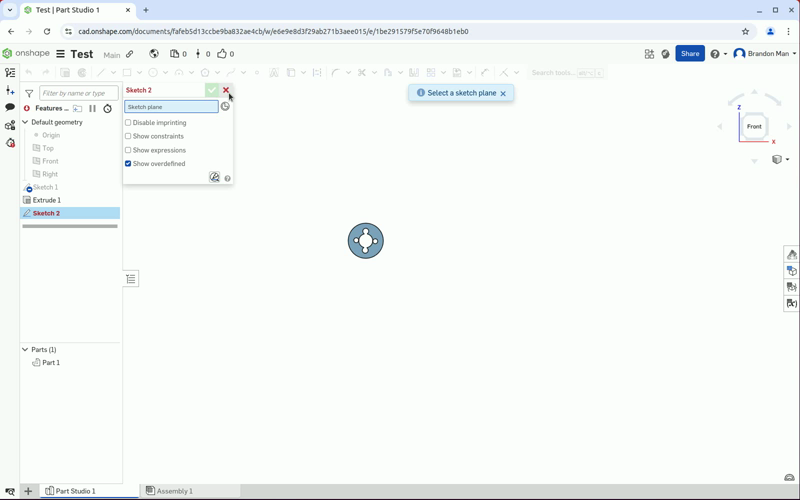
mouse_move(73, 163)
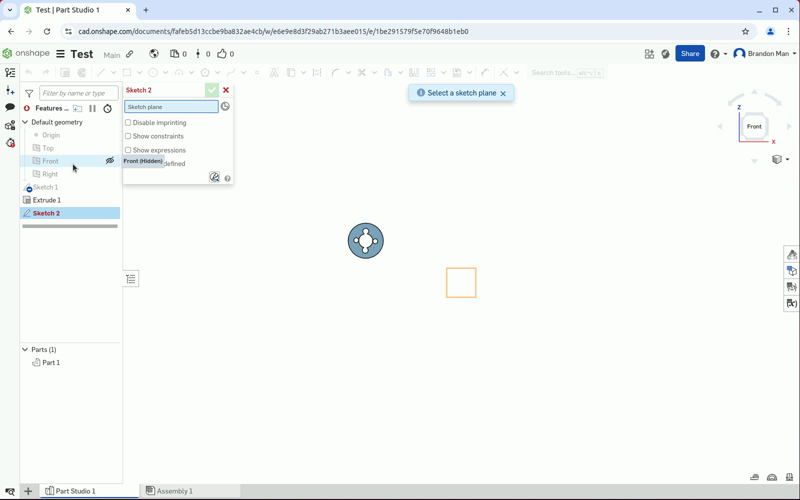
click(73, 163)
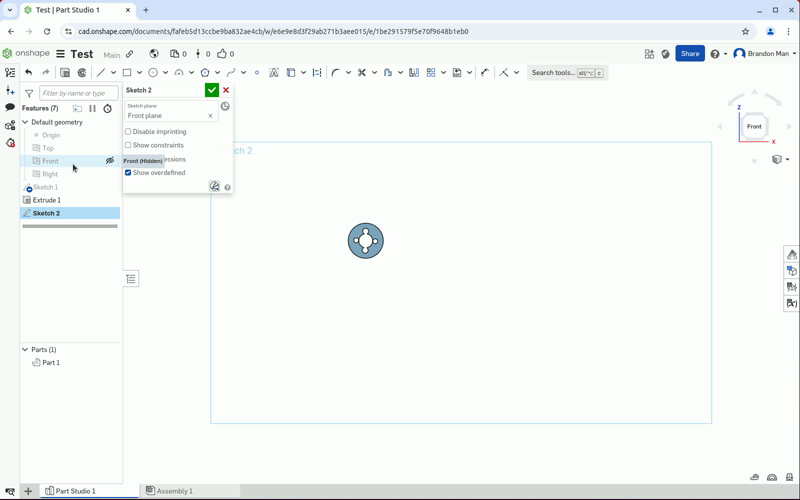
mouse_move(73, 352)
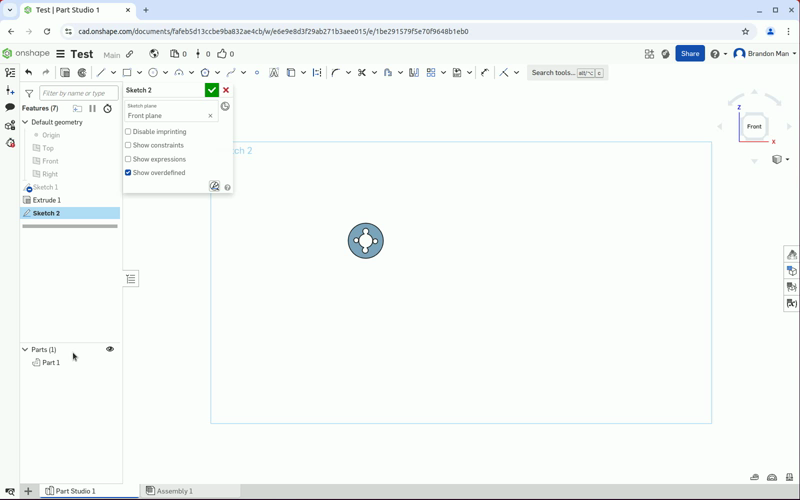
key(y)
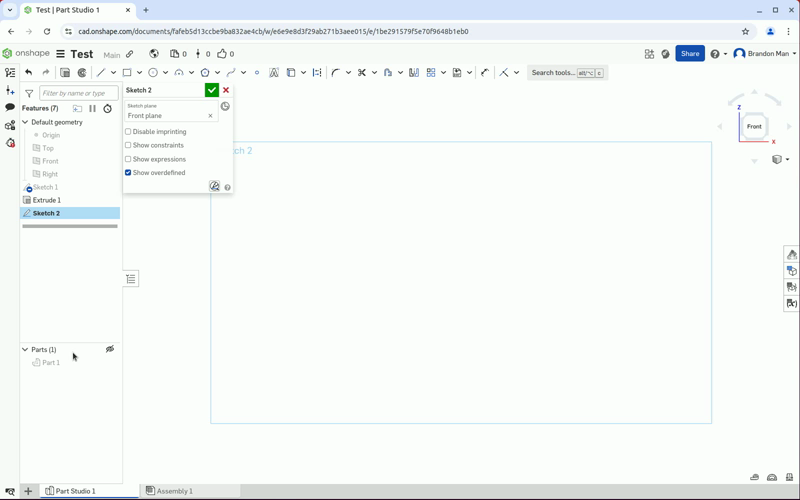
key(c)
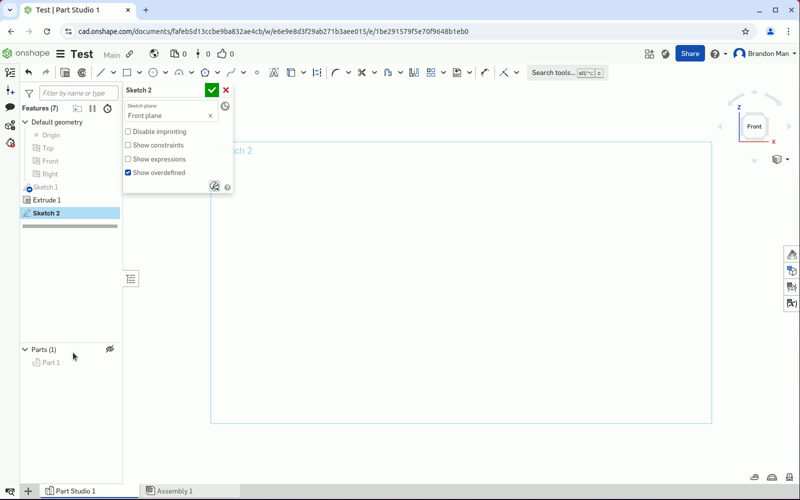
key_down(shift)
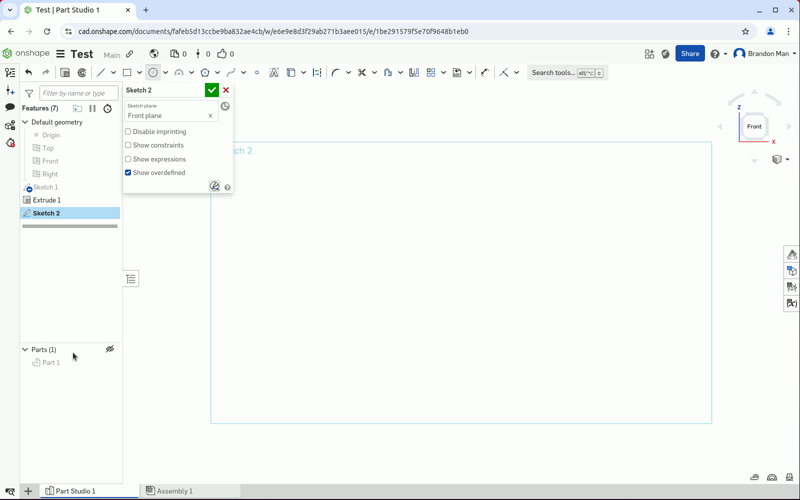
mouse_move(366, 240)
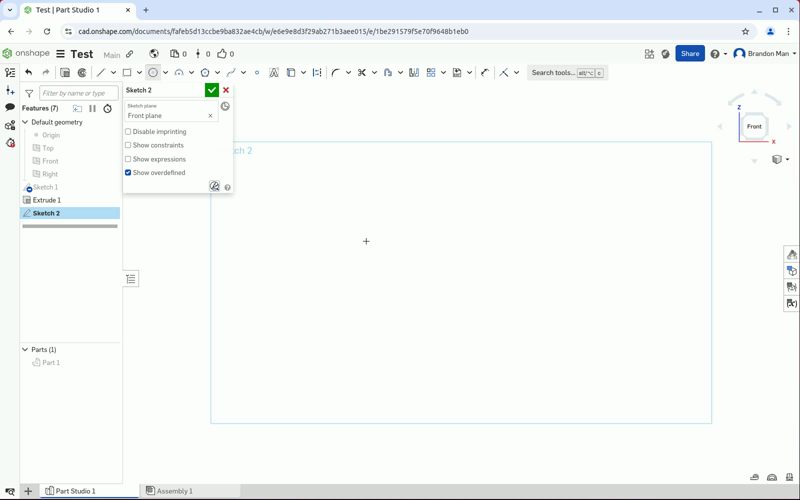
click(366, 240)
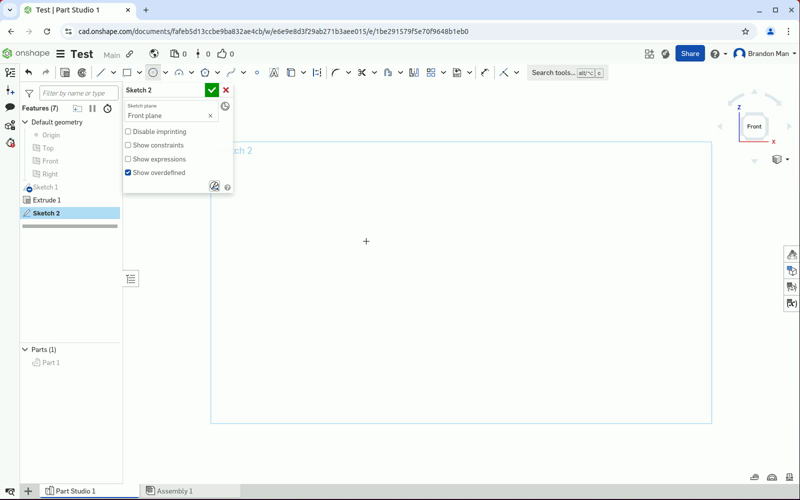
key_up(shift)
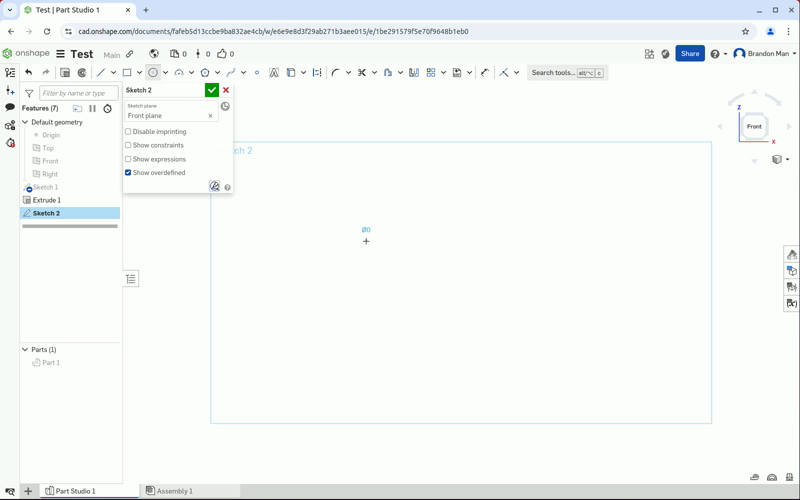
mouse_move(373, 240)
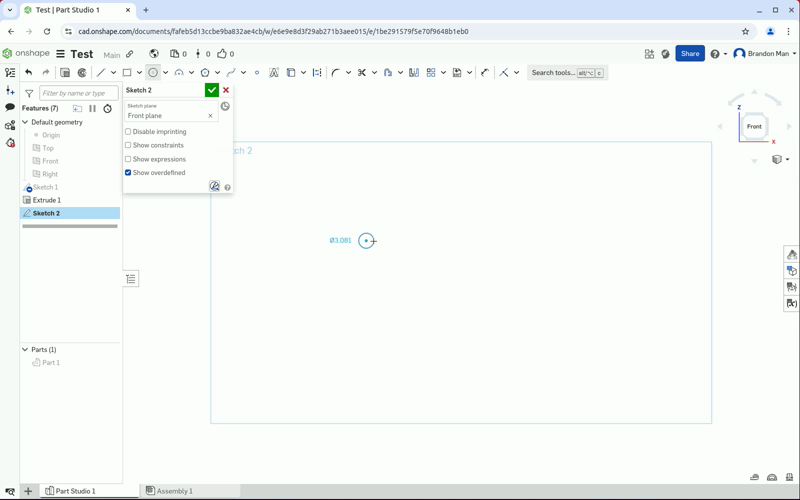
click(373, 240)
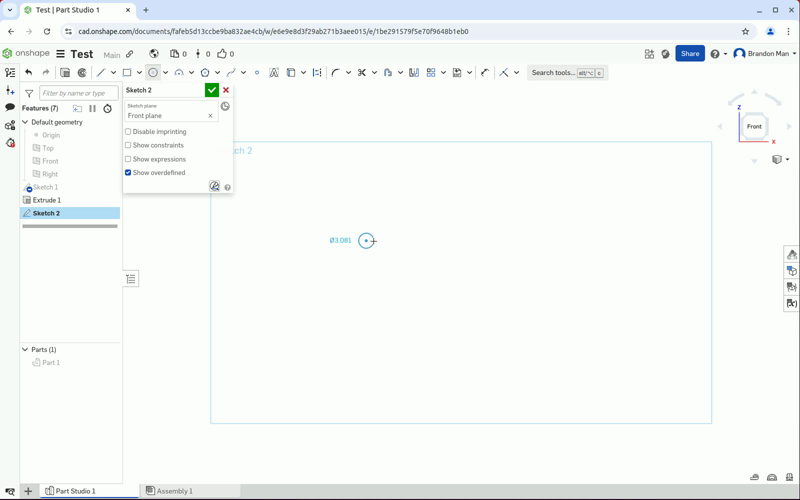
key(esc)
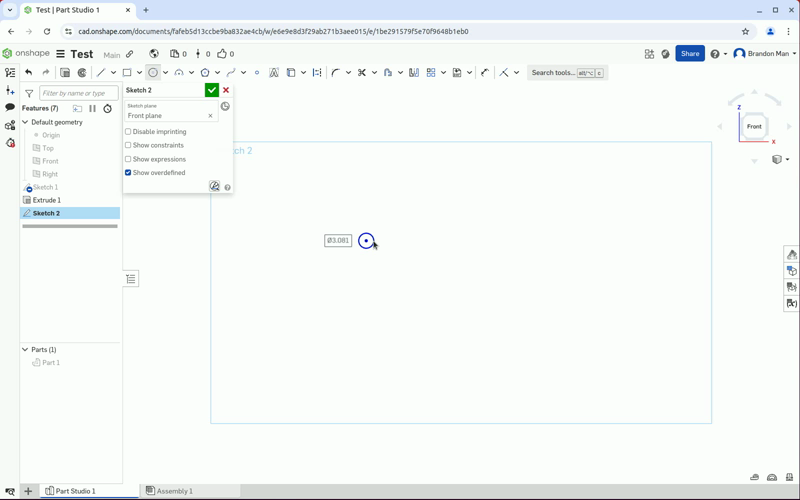
key(c)
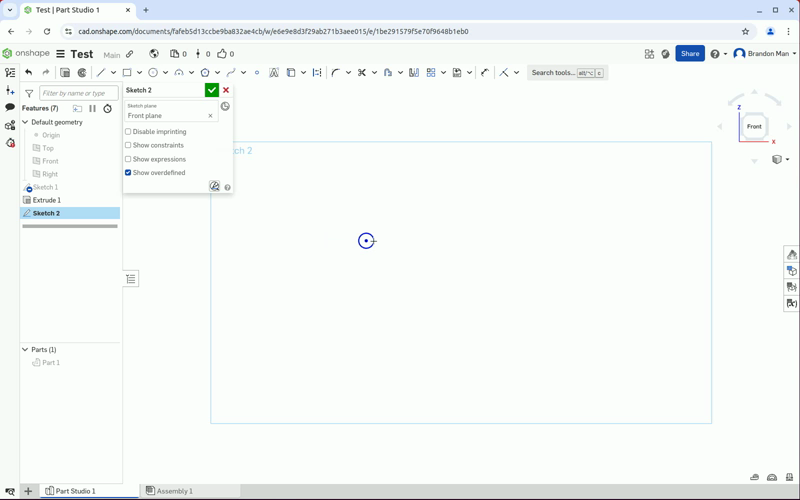
key_down(shift)
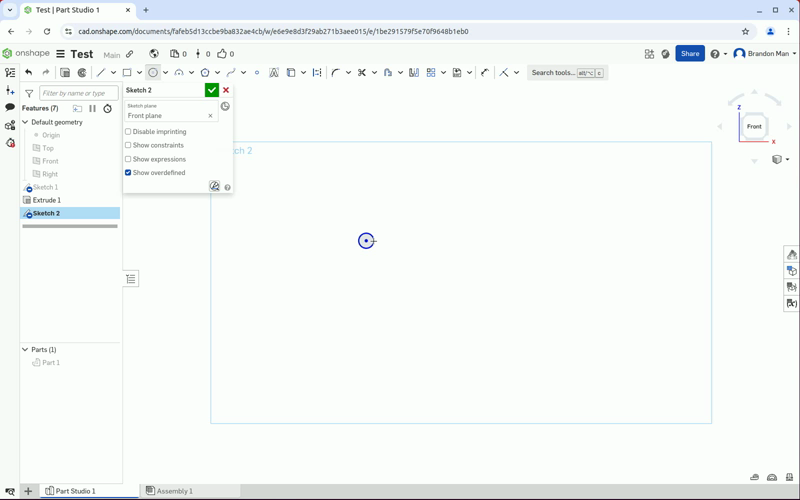
mouse_move(366, 240)
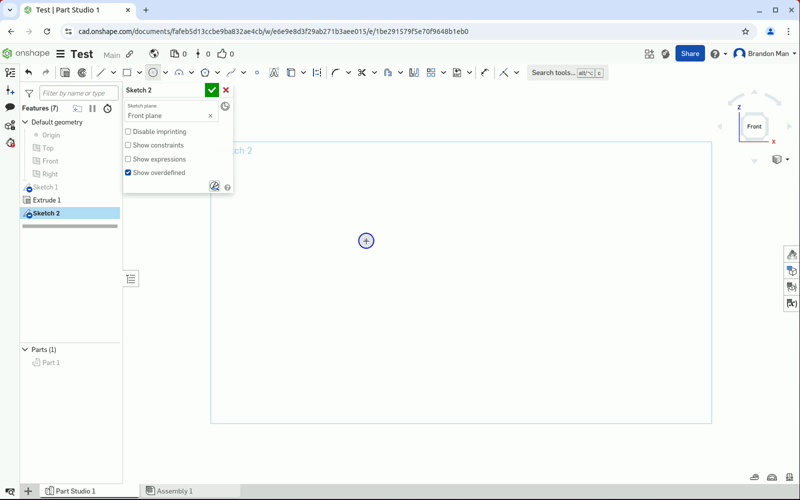
click(366, 240)
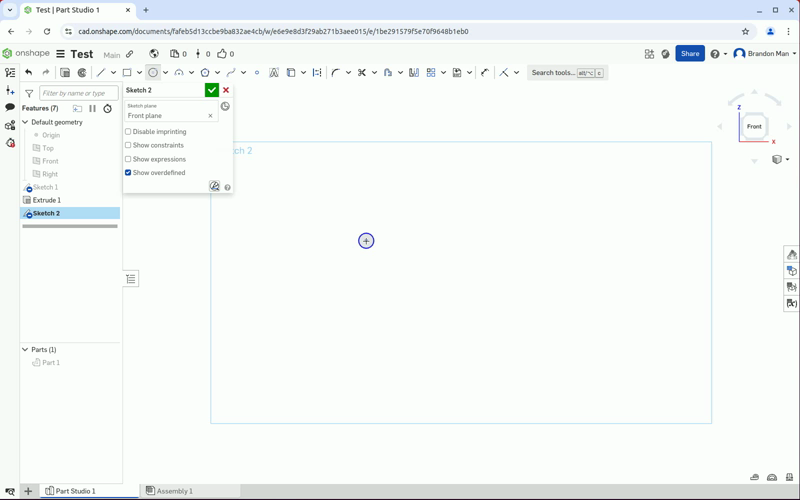
key_up(shift)
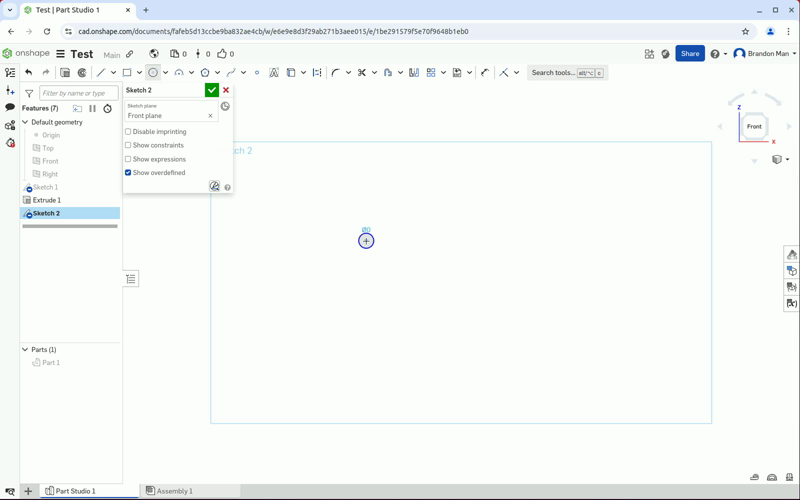
mouse_move(369, 240)
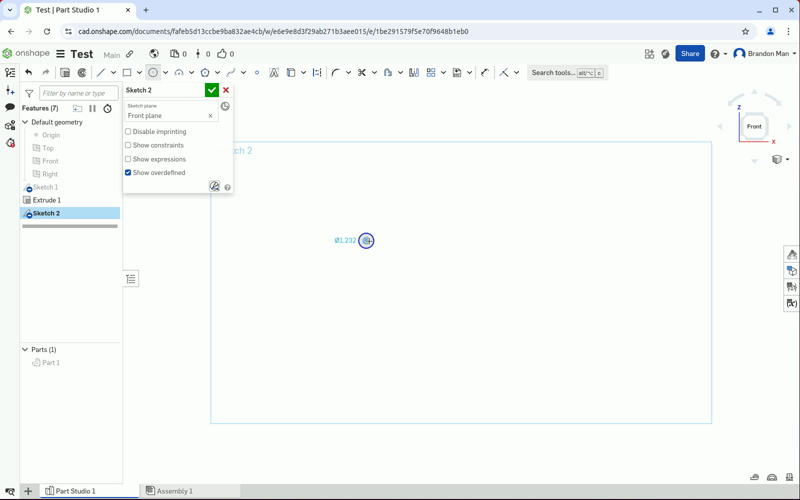
scroll(6)
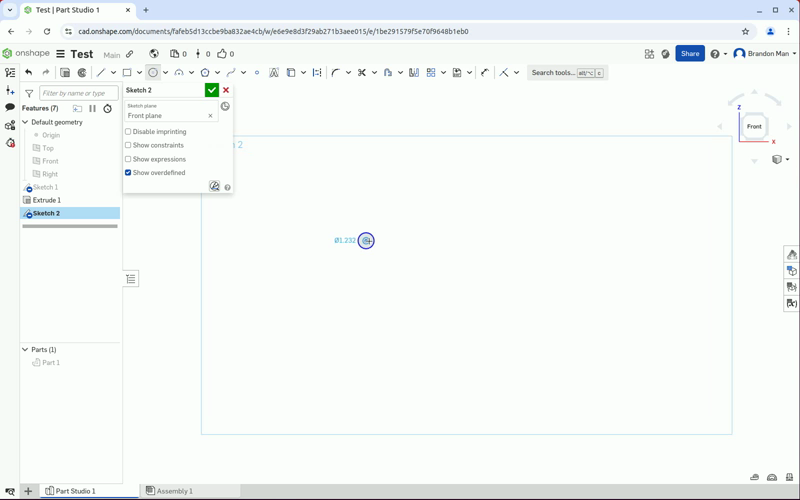
scroll(6)
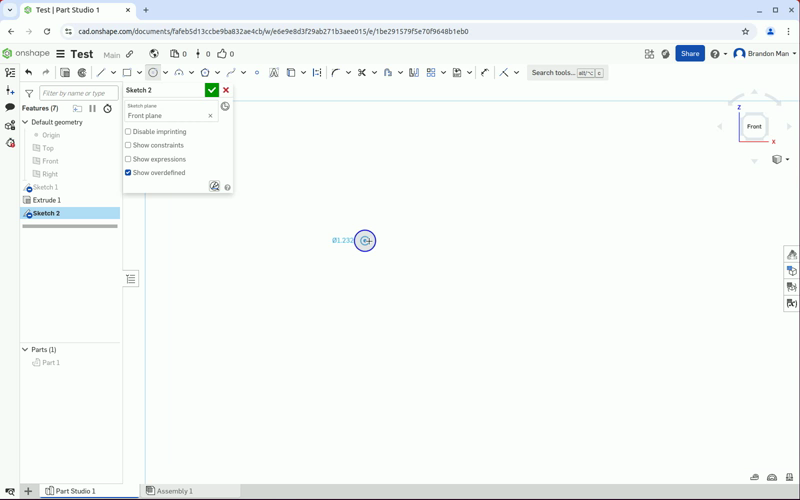
scroll(6)
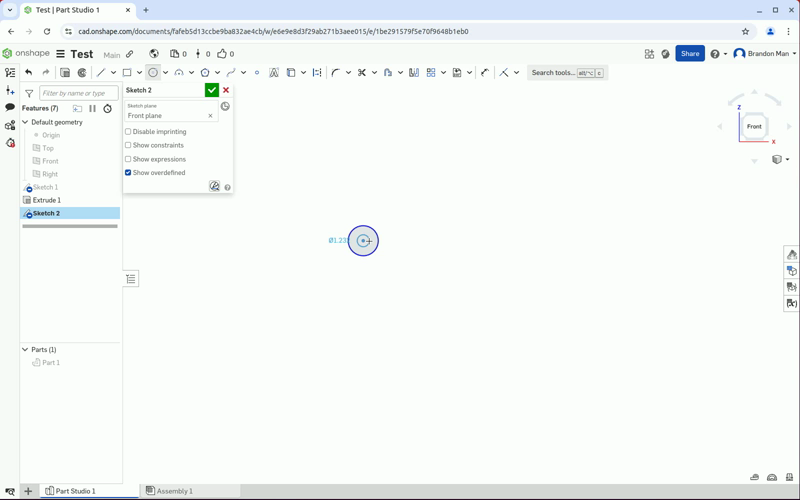
scroll(6)
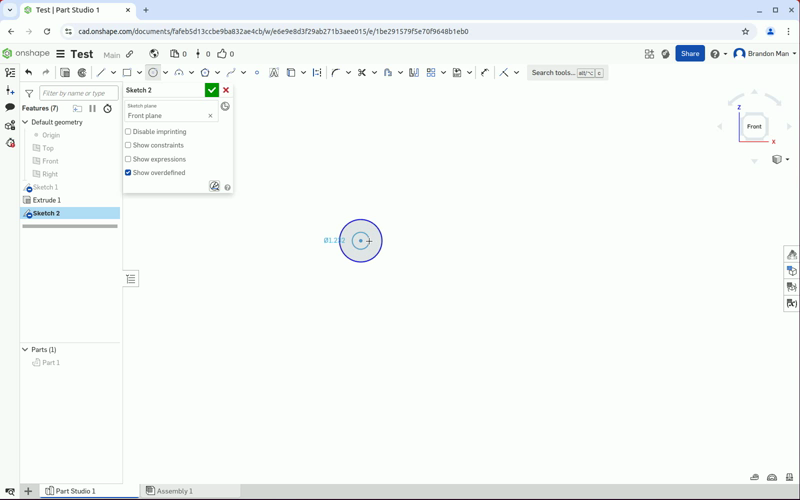
scroll(6)
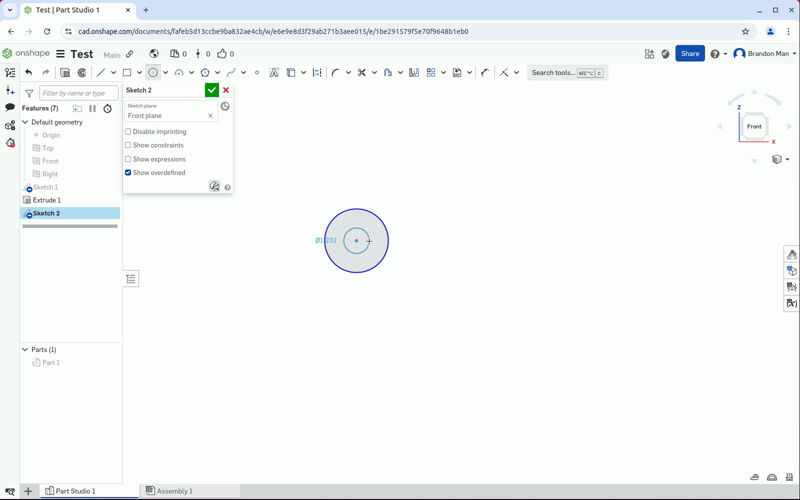
scroll(6)
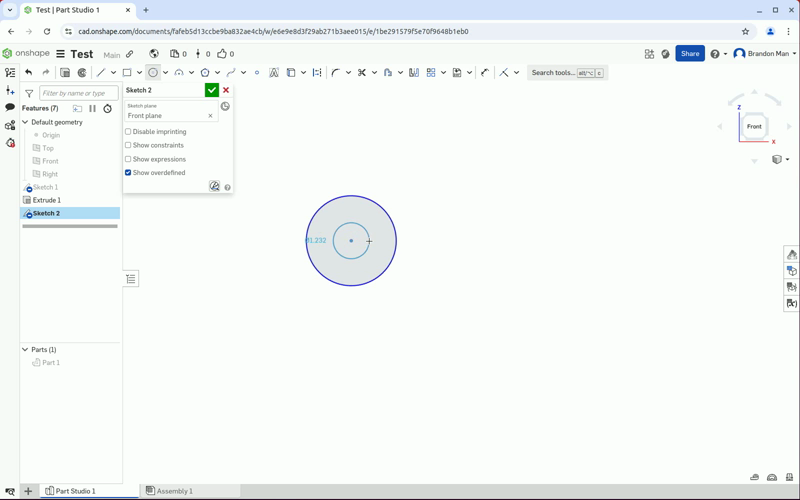
scroll(6)
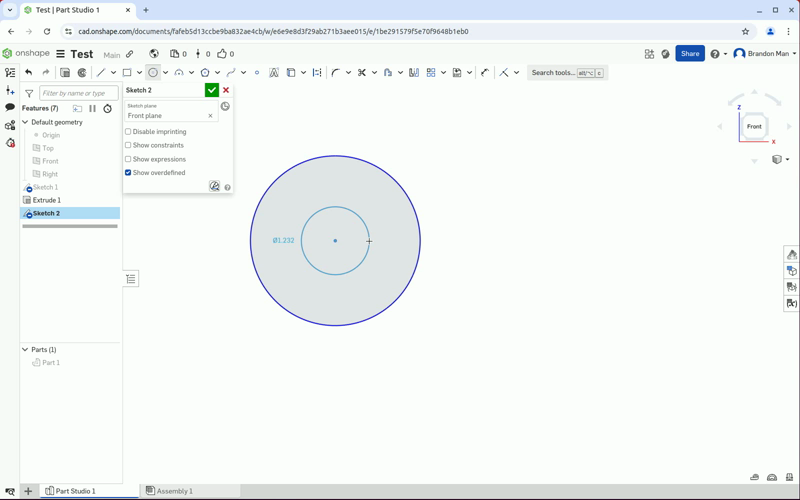
click(369, 240)
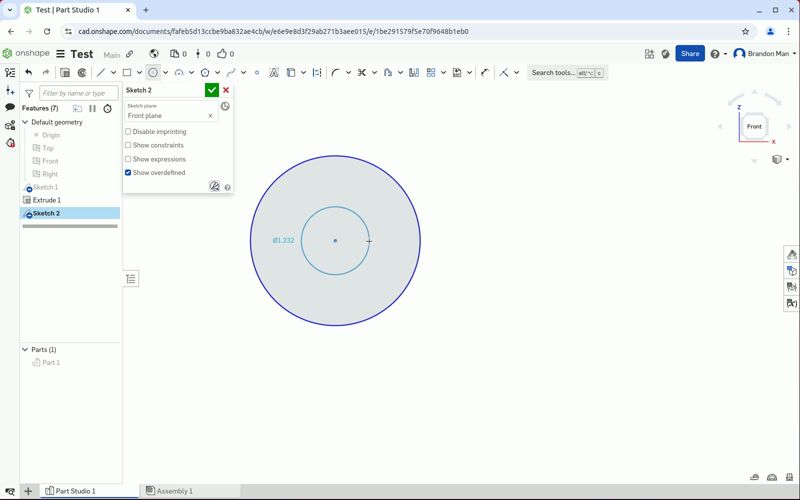
scroll(-6)
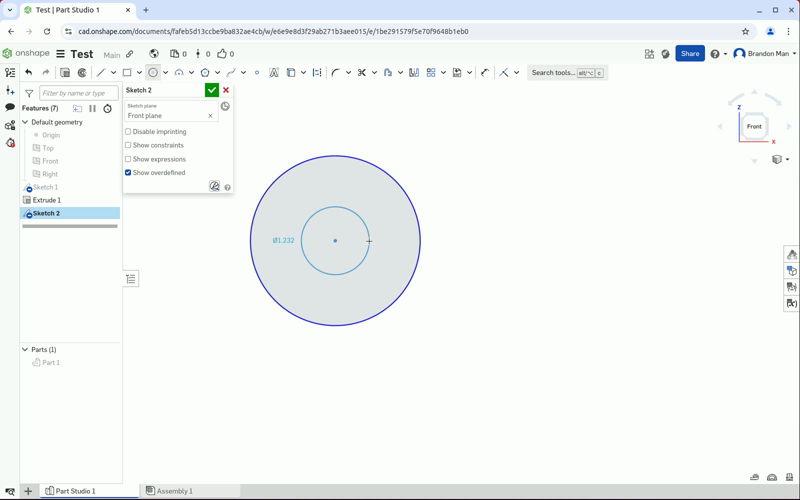
scroll(-6)
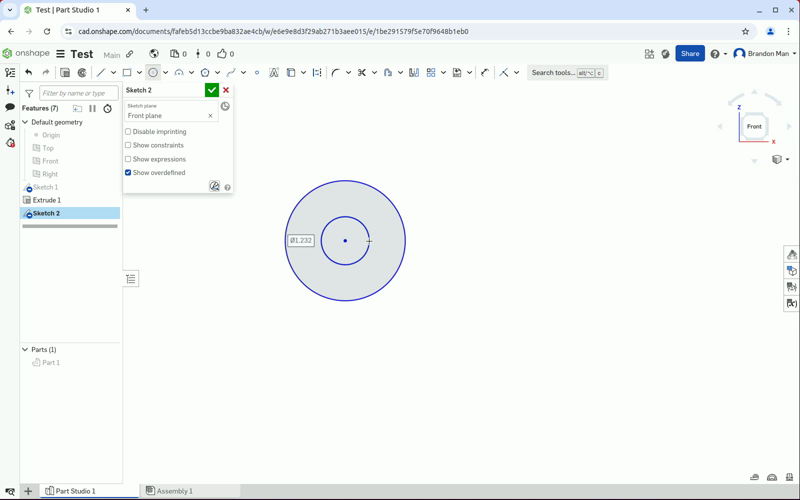
scroll(-6)
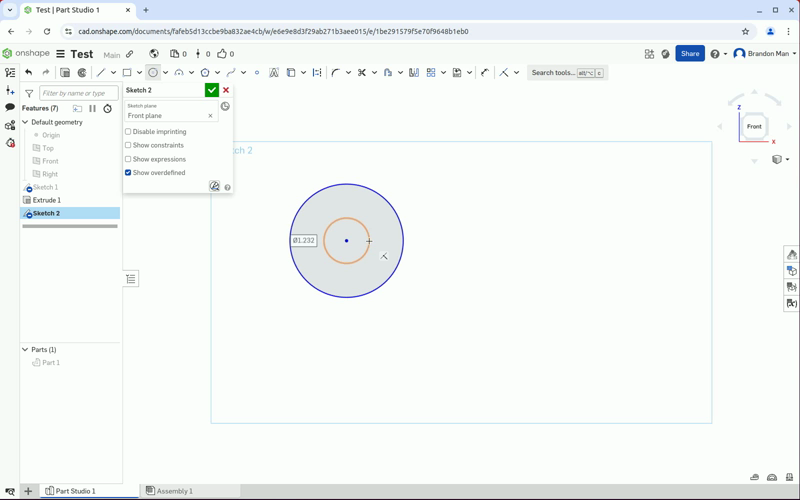
scroll(-6)
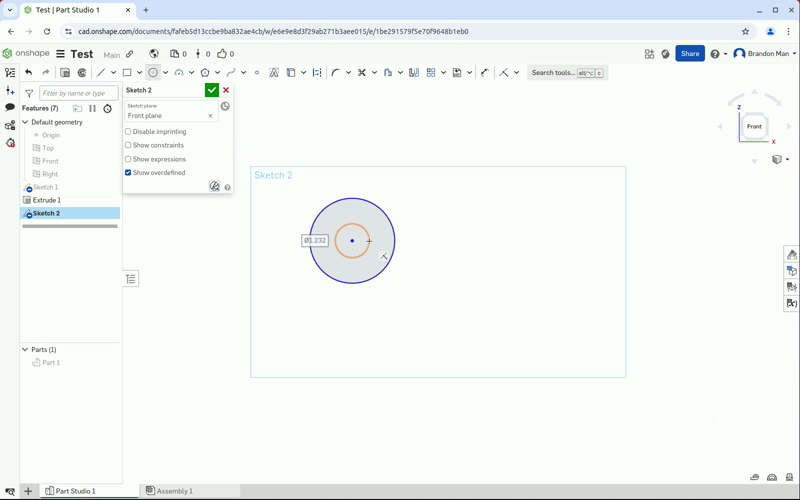
scroll(-6)
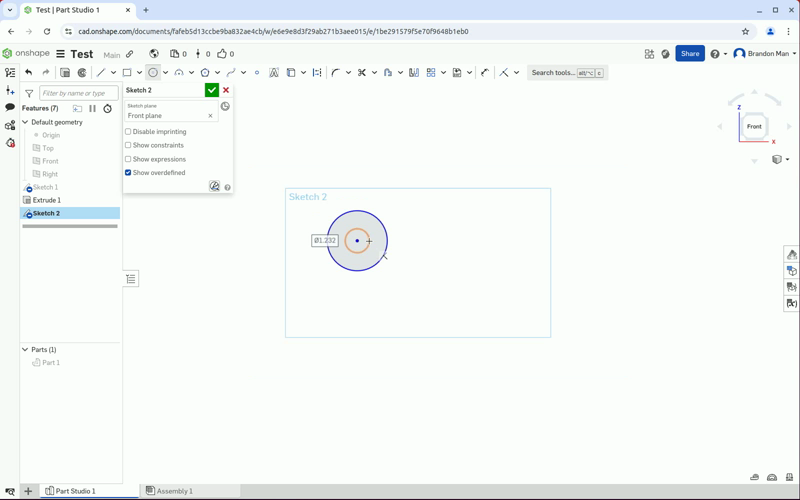
scroll(-6)
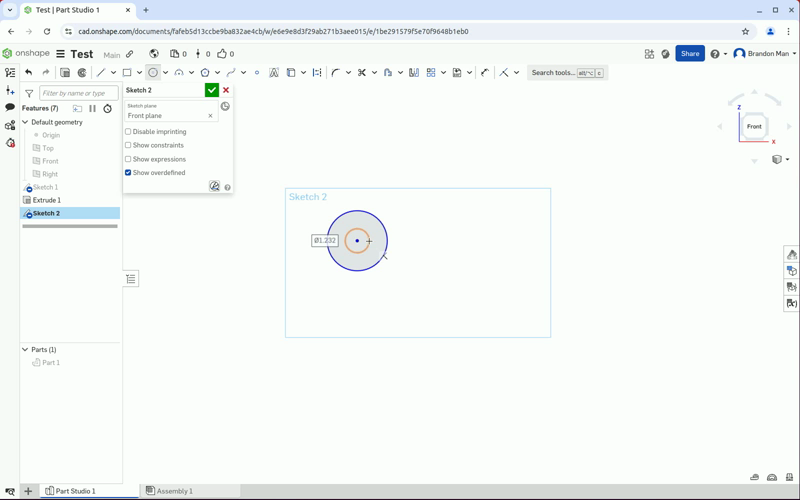
scroll(-6)
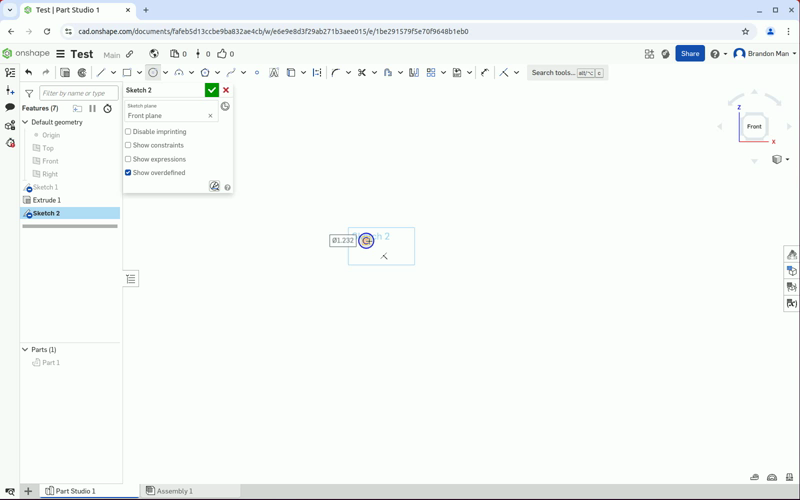
key(esc)
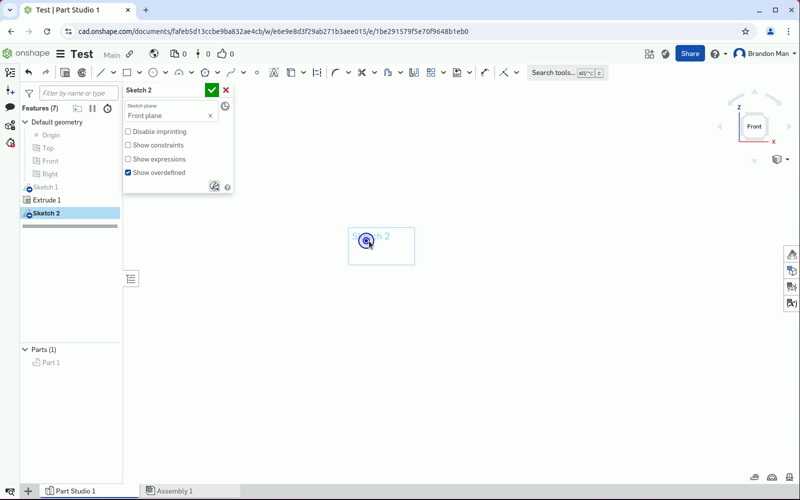
mouse_move(360, 244)
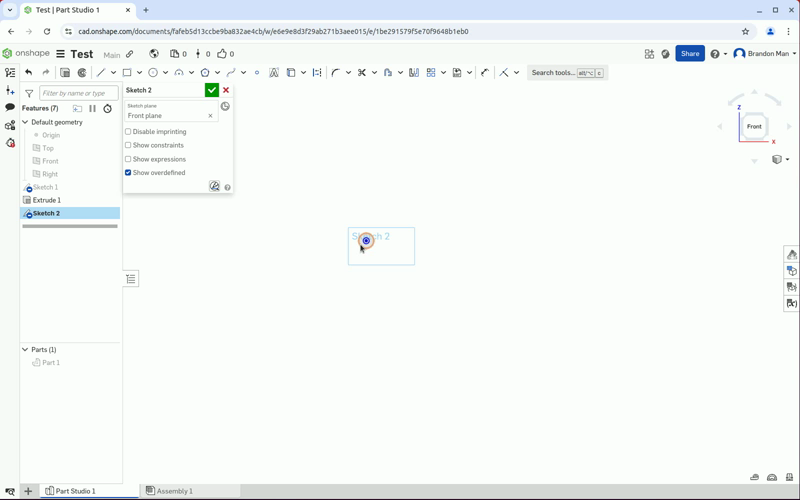
scroll(6)
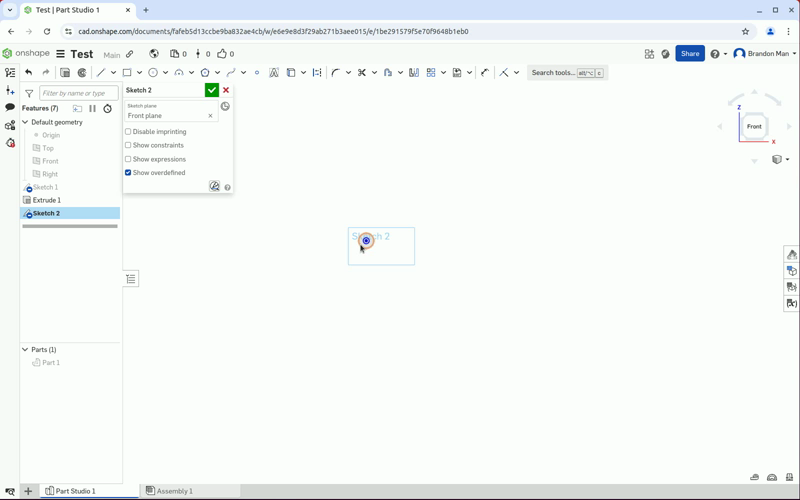
scroll(6)
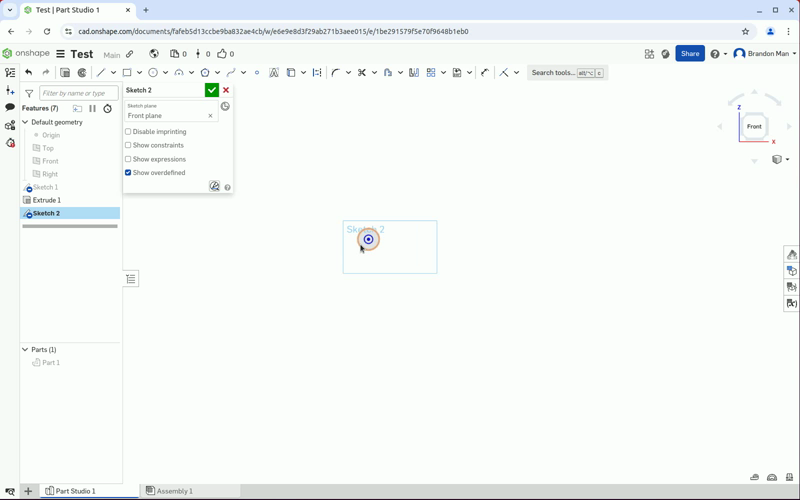
scroll(6)
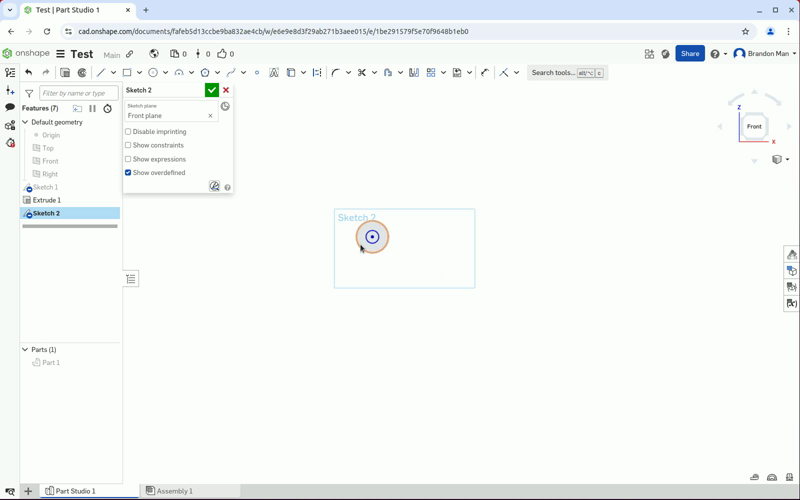
scroll(6)
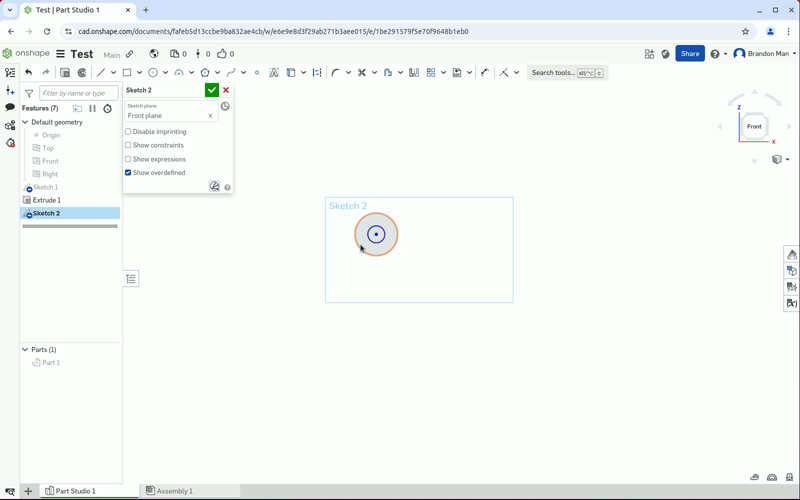
scroll(6)
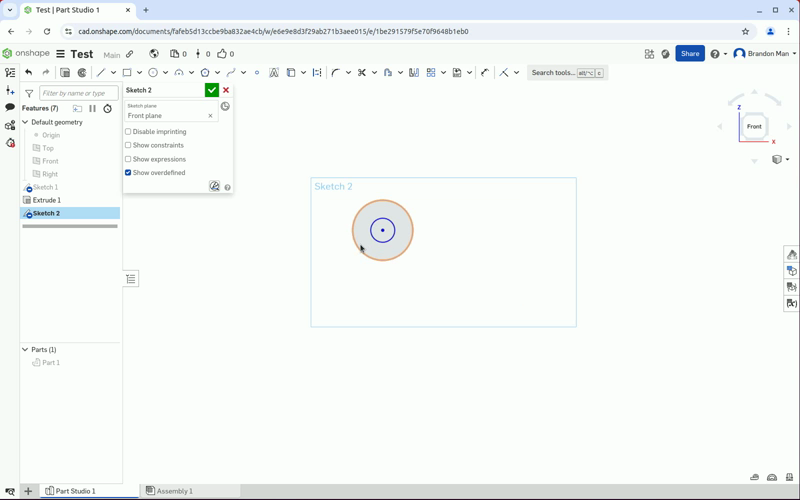
scroll(6)
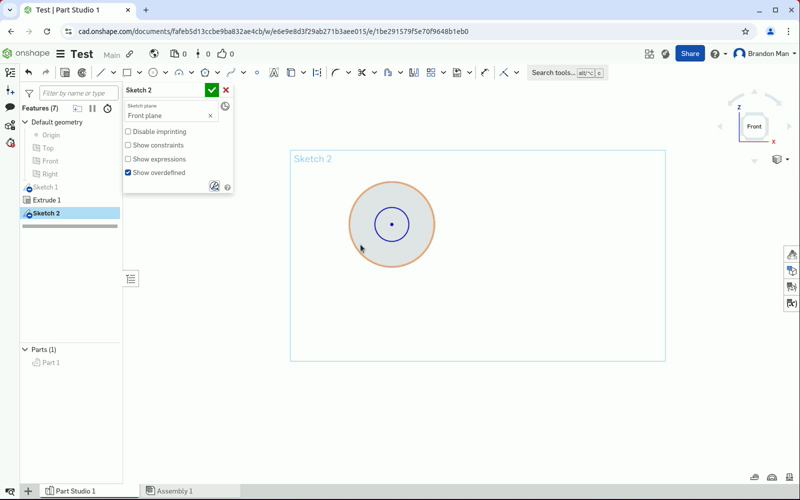
scroll(6)
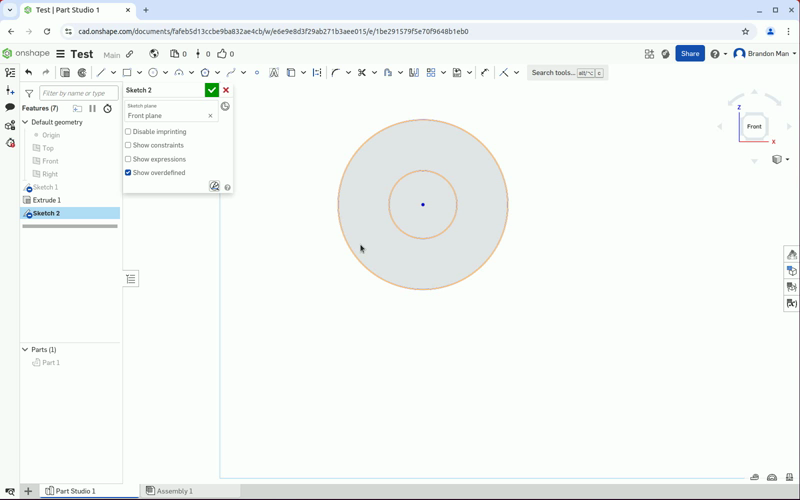
click(360, 244)
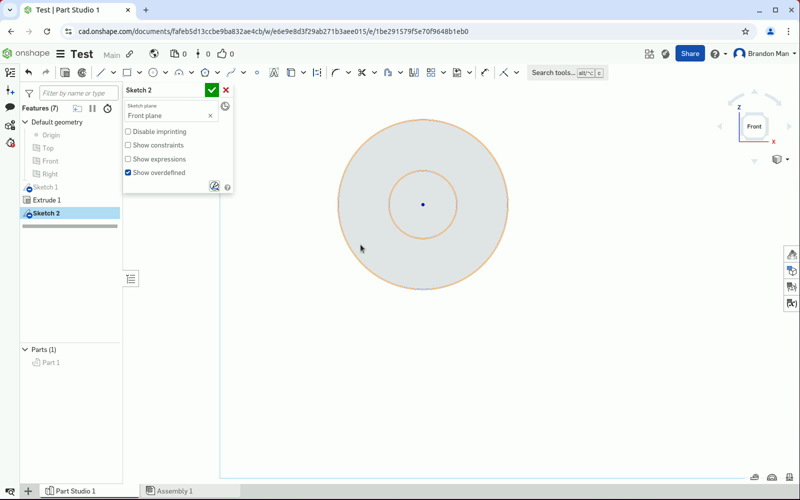
scroll(-6)
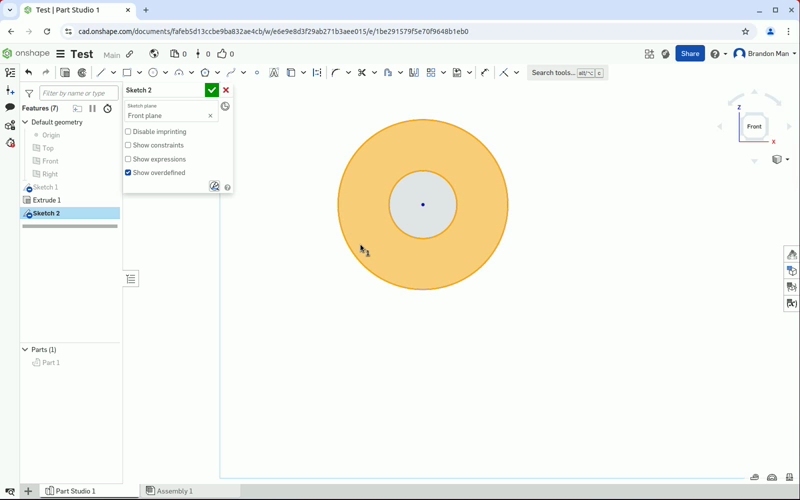
scroll(-6)
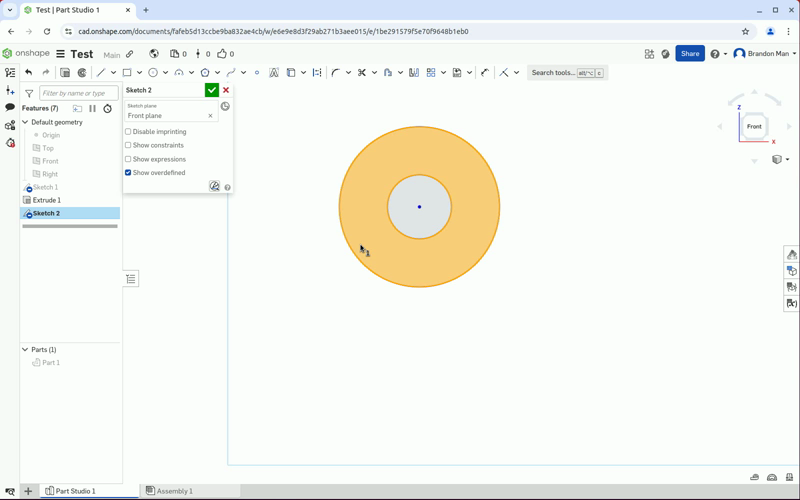
scroll(-6)
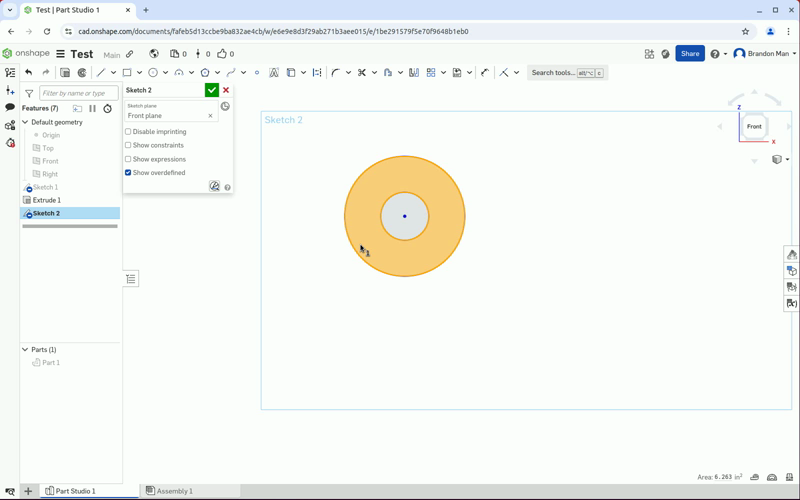
scroll(-6)
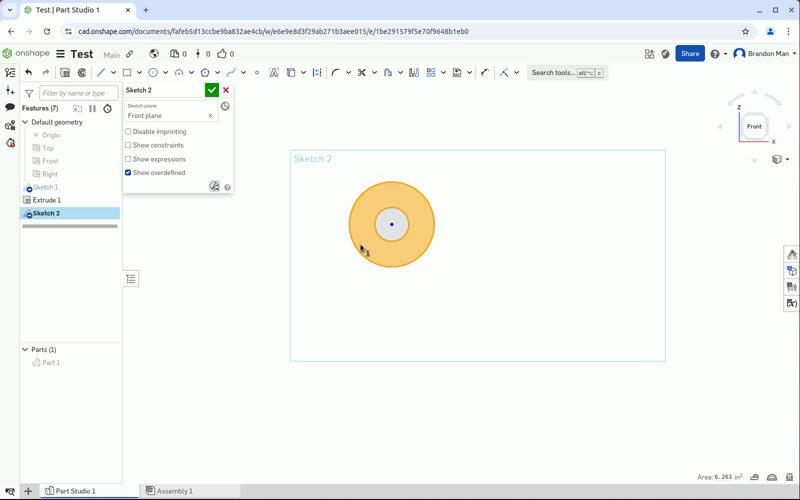
scroll(-6)
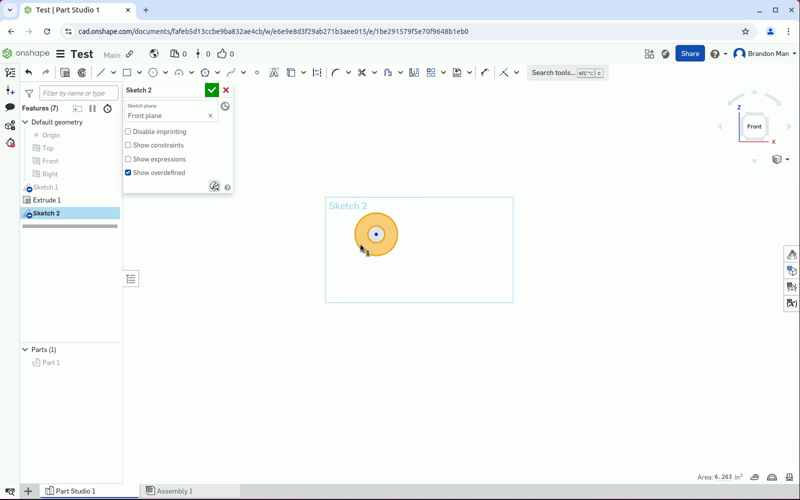
scroll(-6)
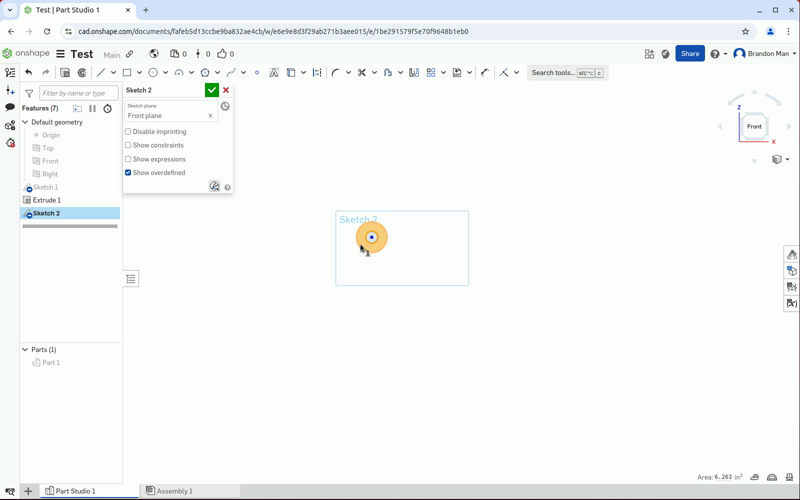
scroll(-6)
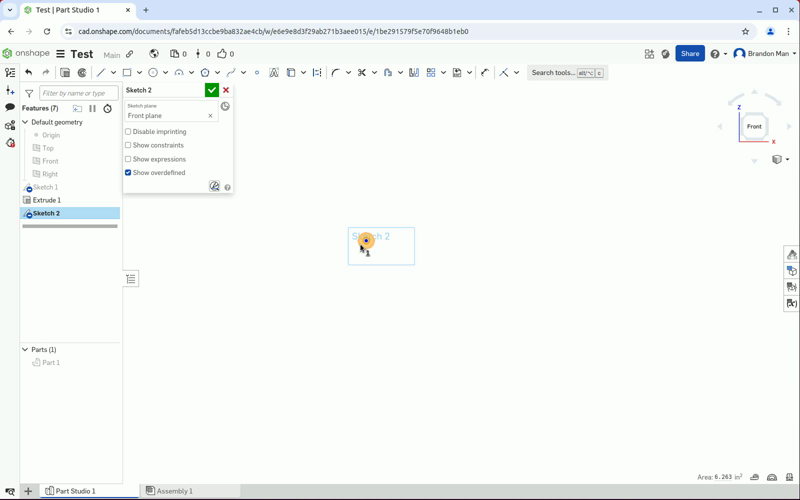
mouse_move(73, 352)
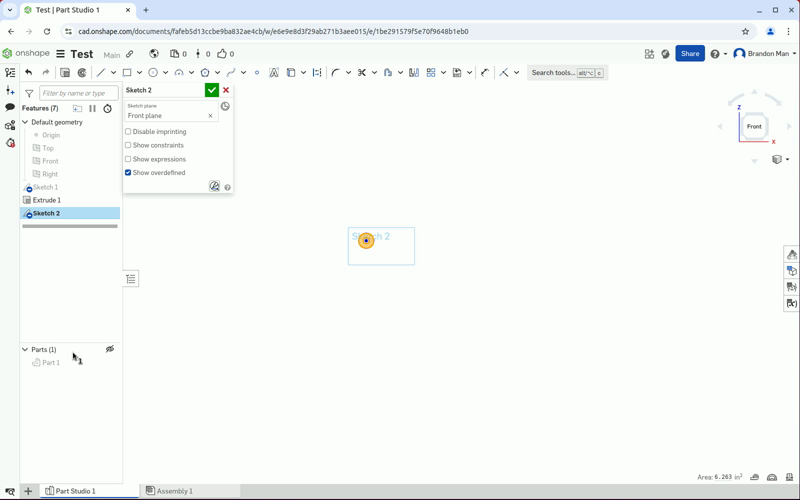
key(shift+y)
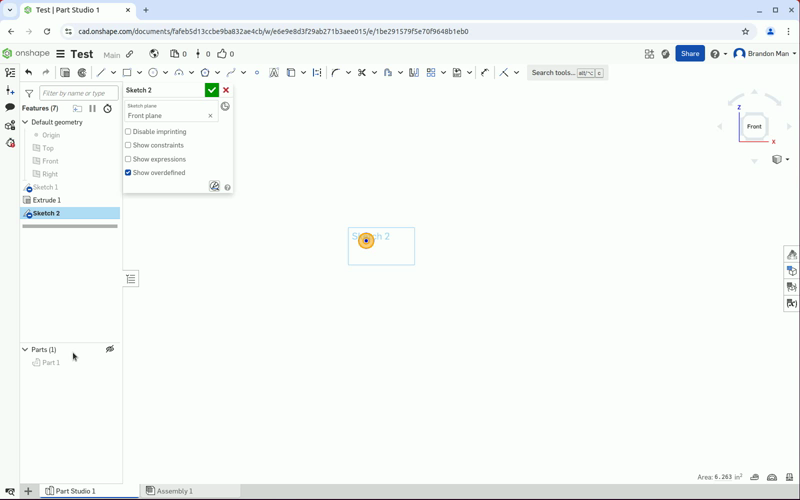
key(shift+e)
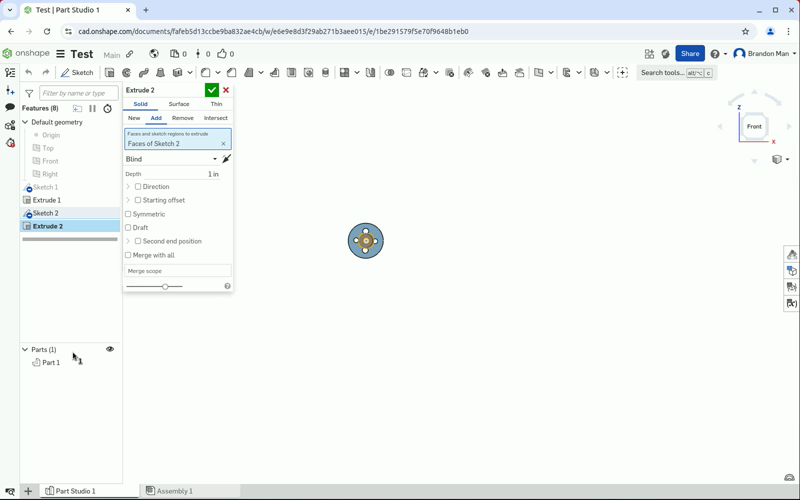
mouse_move(143, 106)
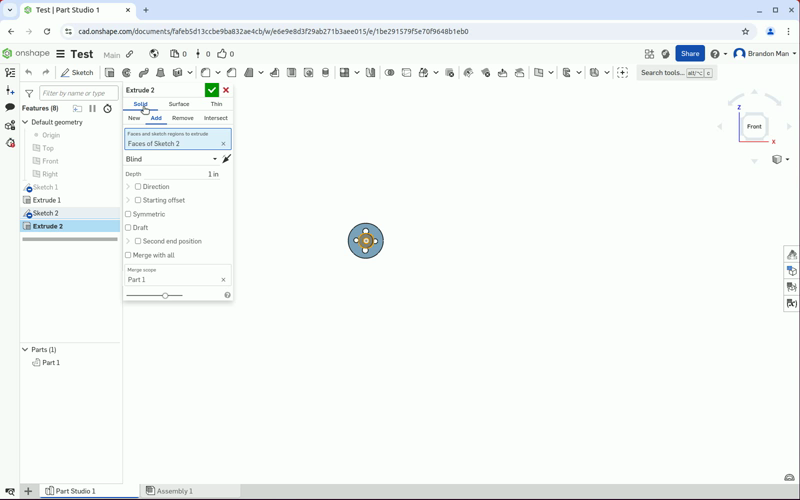
click(143, 106)
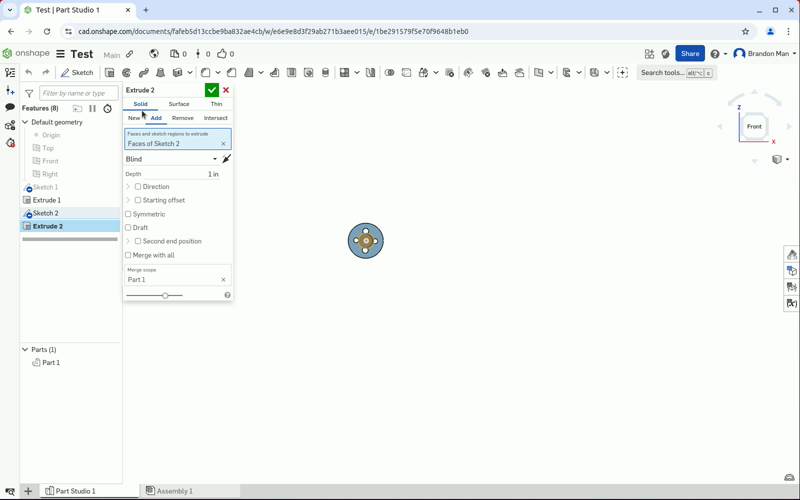
mouse_move(137, 120)
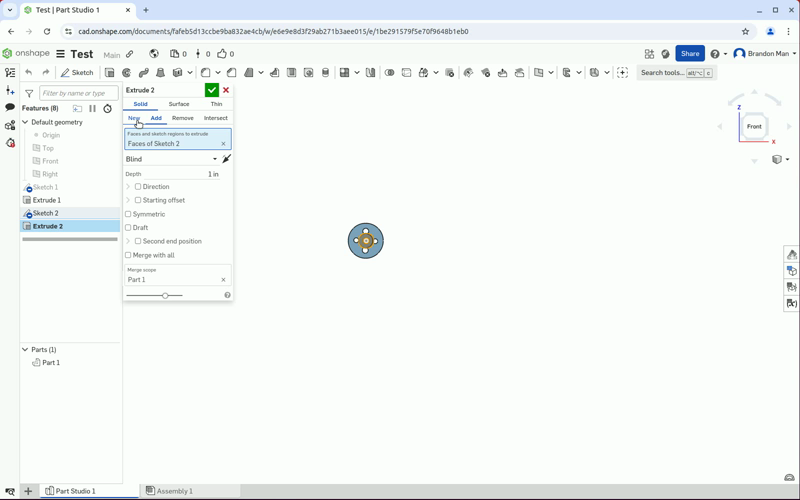
click(137, 120)
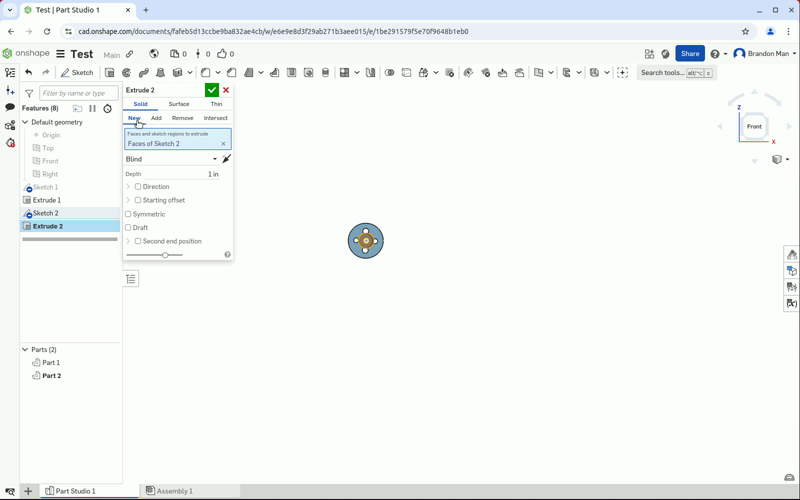
key(tab, 4)
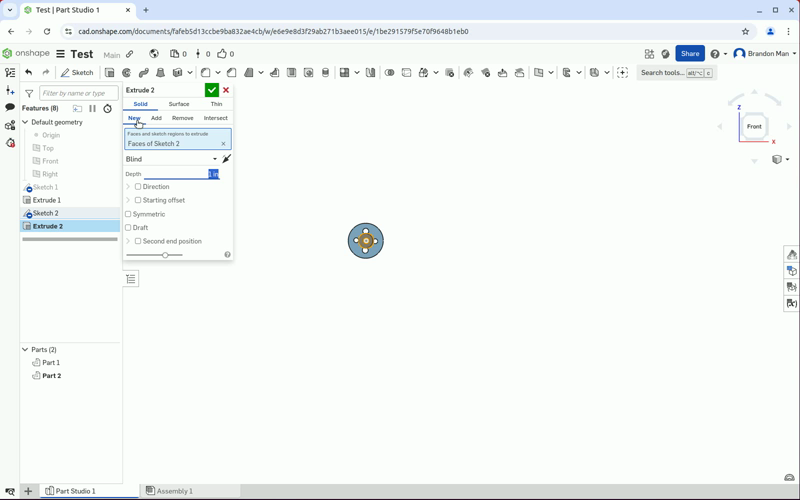
text(2.166)
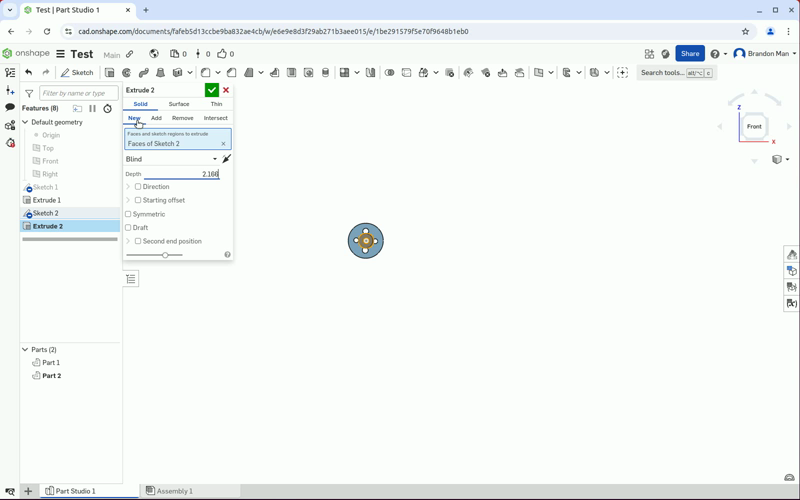
key(enter)
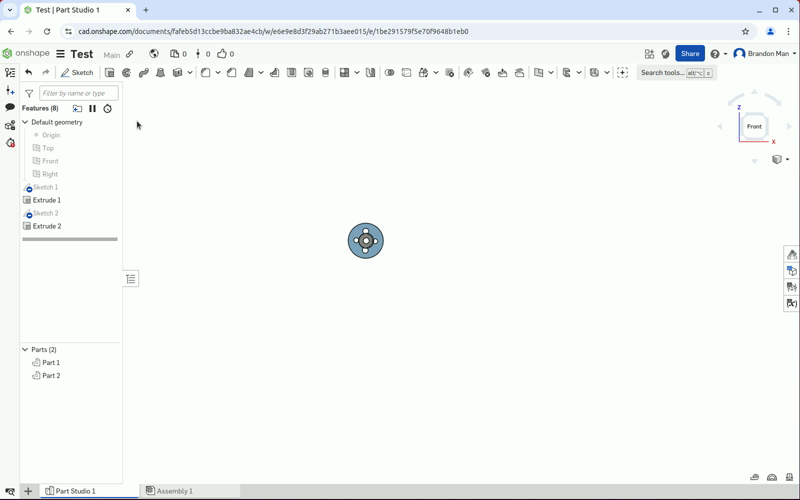
key(shift+h)
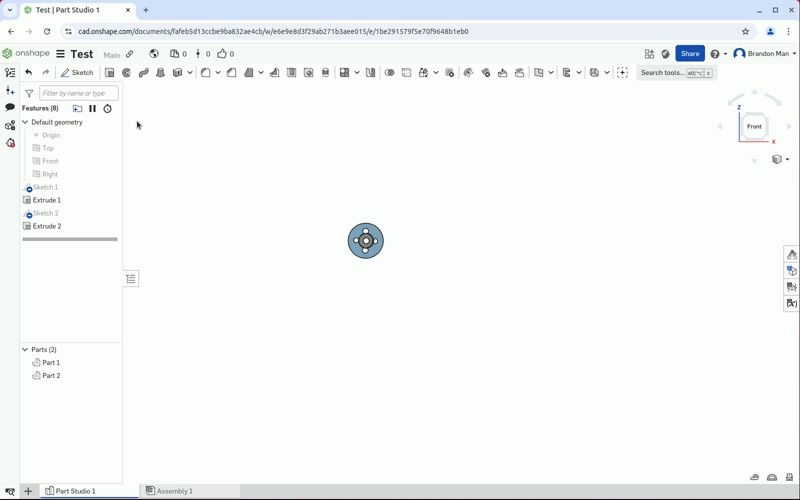
key(shift+h)
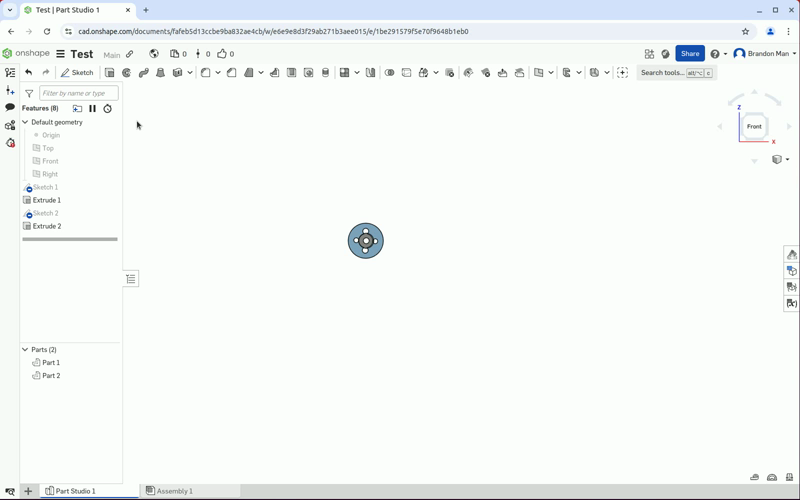
mouse_move(73, 189)
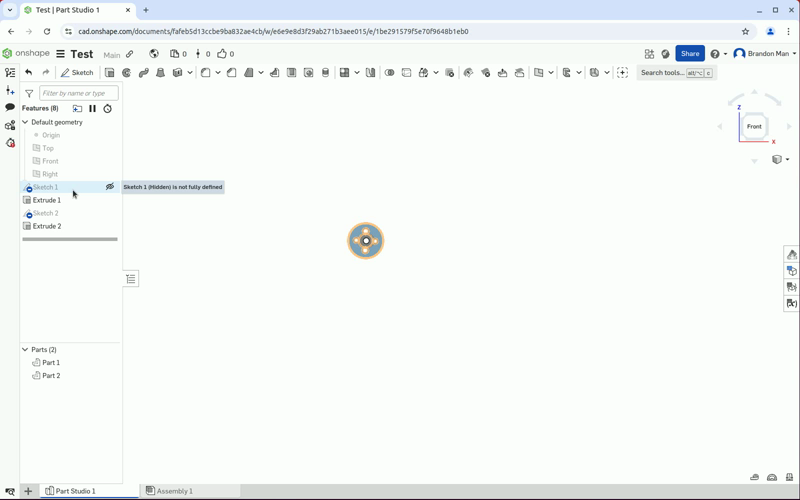
click(73, 189)
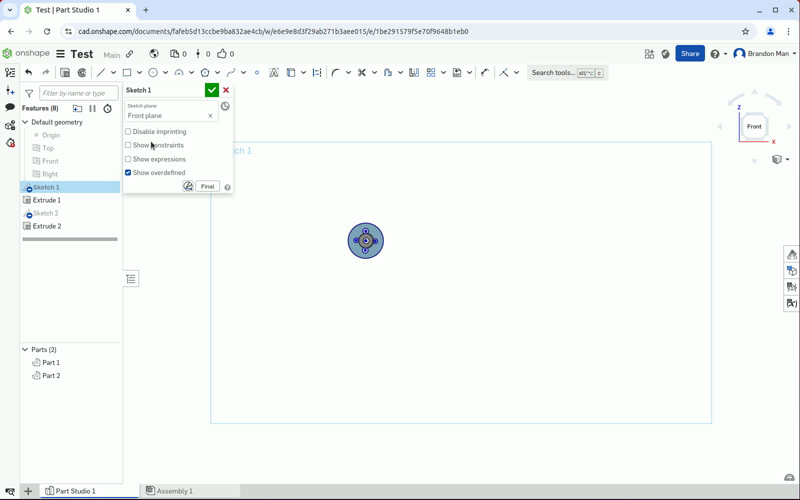
mouse_move(229, 92)
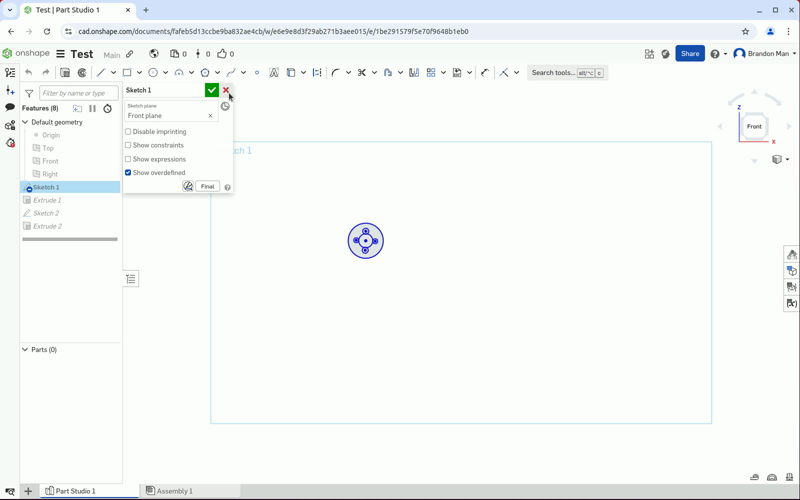
click(229, 92)
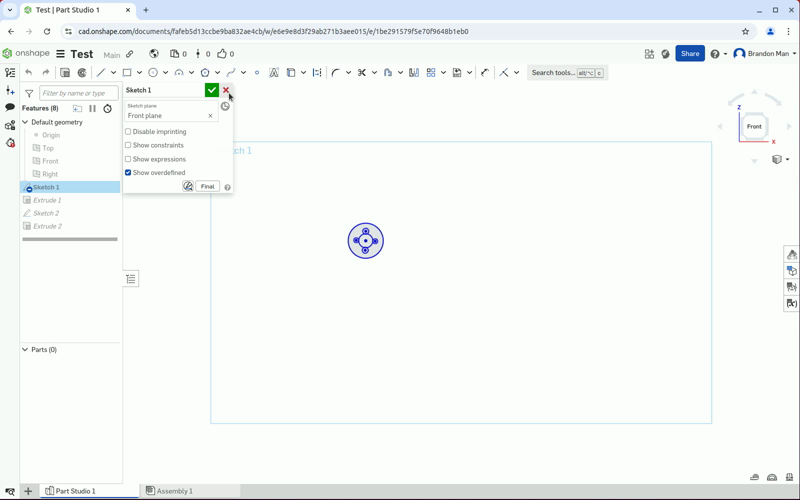
key(shift+s)
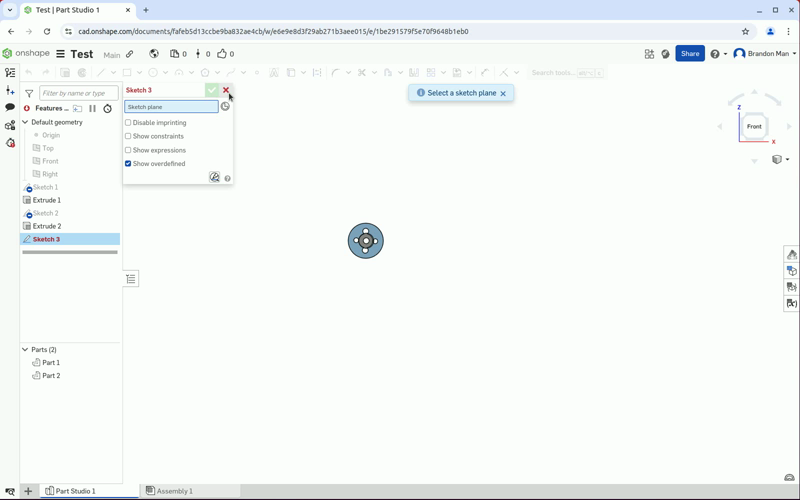
mouse_move(73, 163)
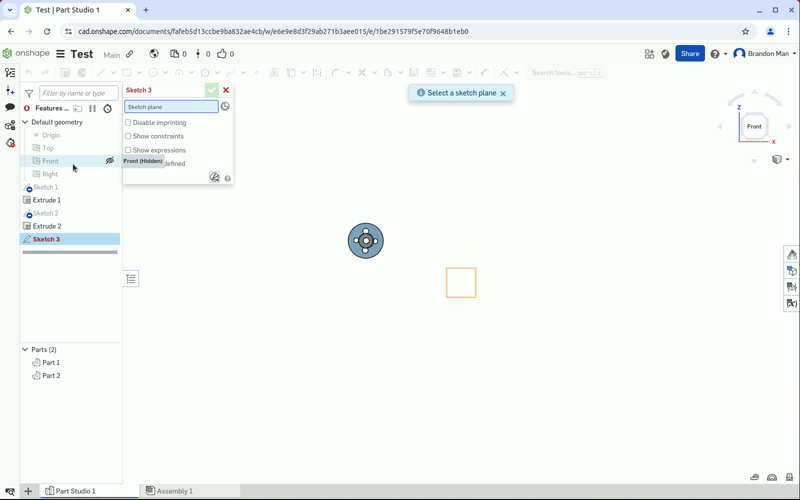
click(73, 163)
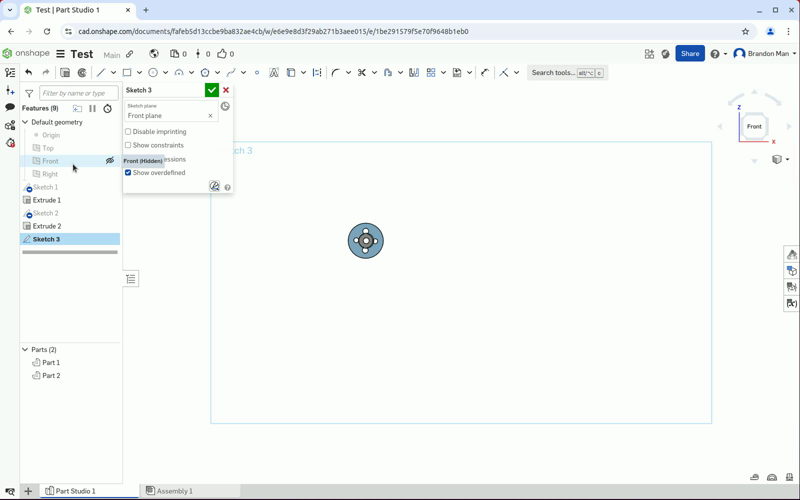
mouse_move(73, 352)
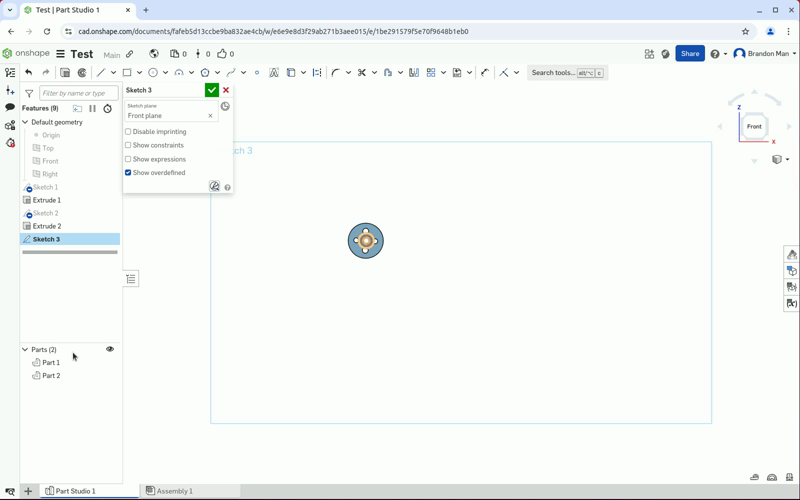
key(y)
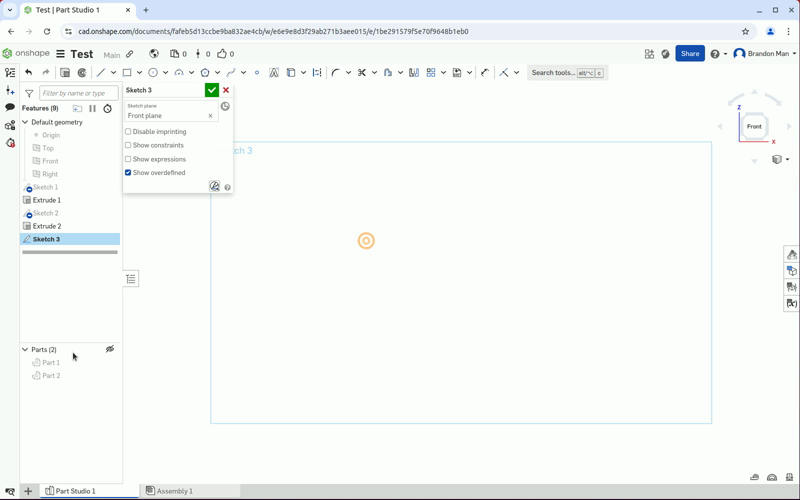
key(c)
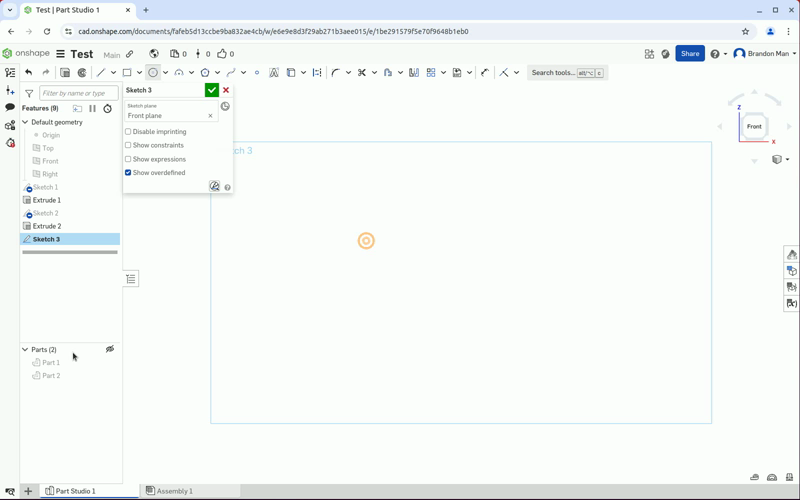
key_down(shift)
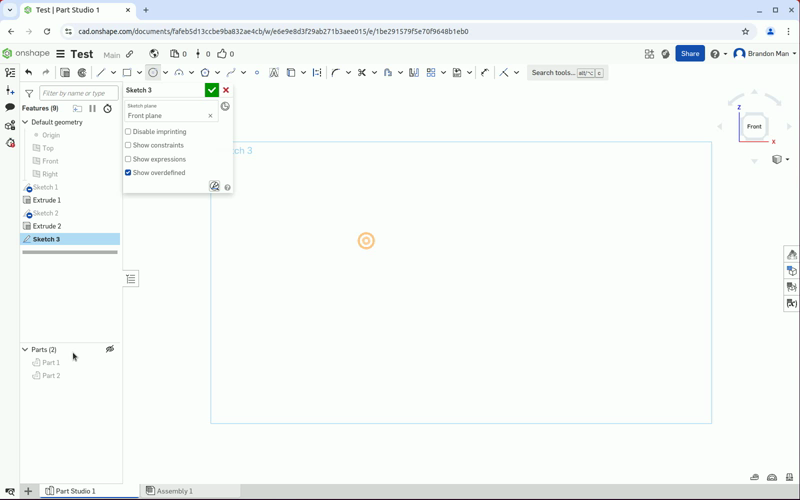
mouse_move(366, 240)
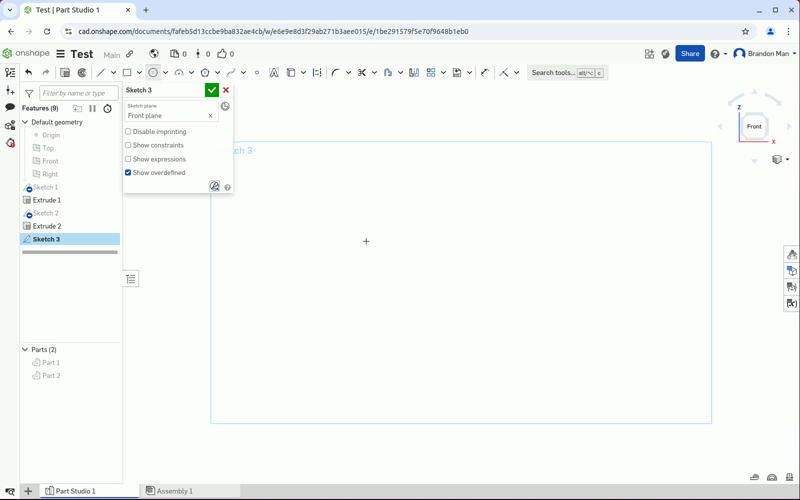
click(366, 240)
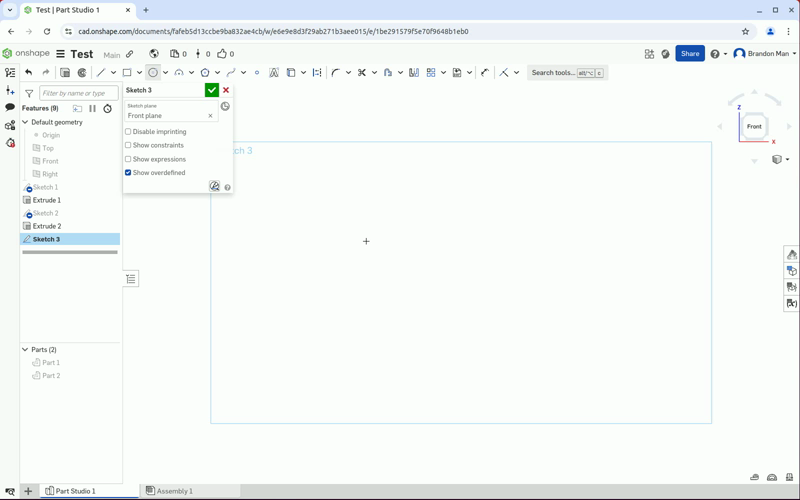
key_up(shift)
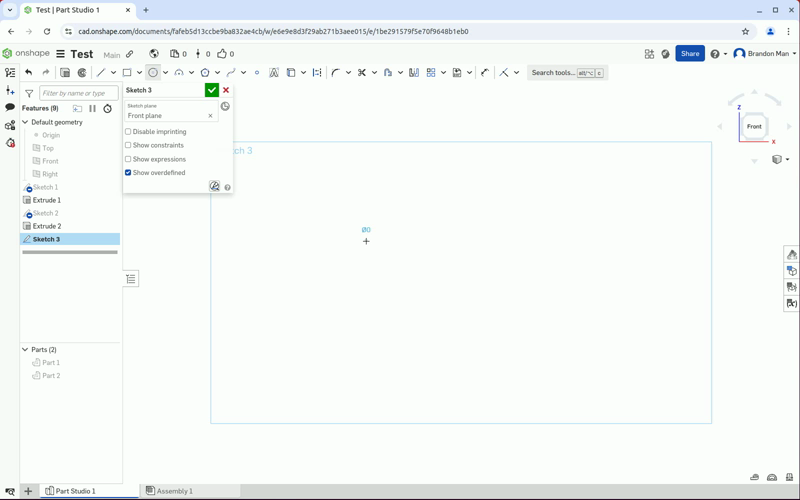
mouse_move(373, 240)
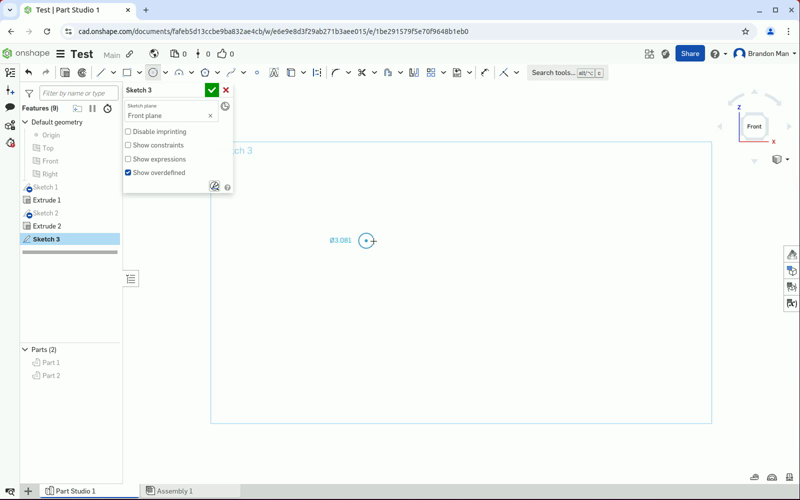
click(373, 240)
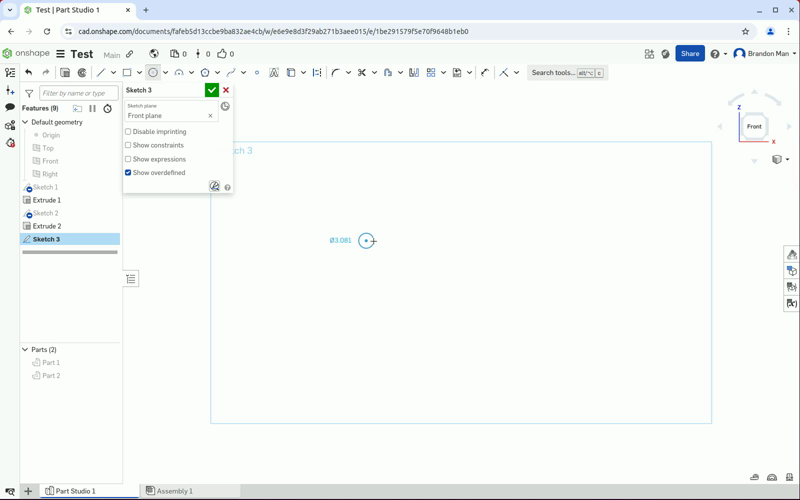
key(esc)
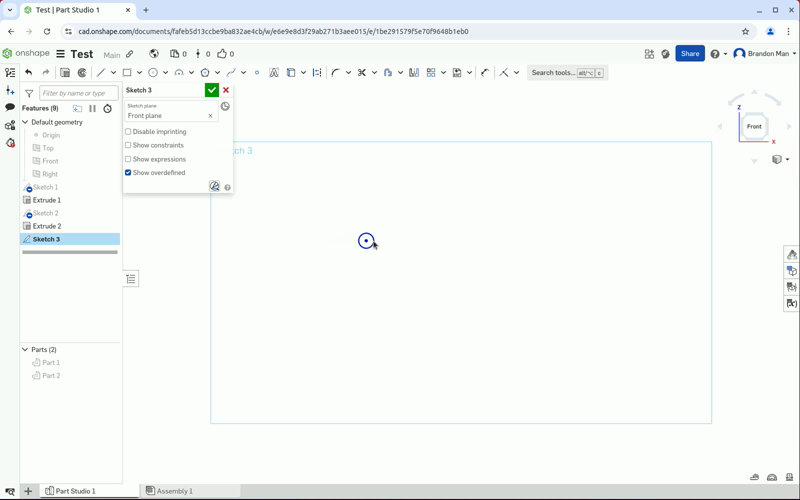
key(c)
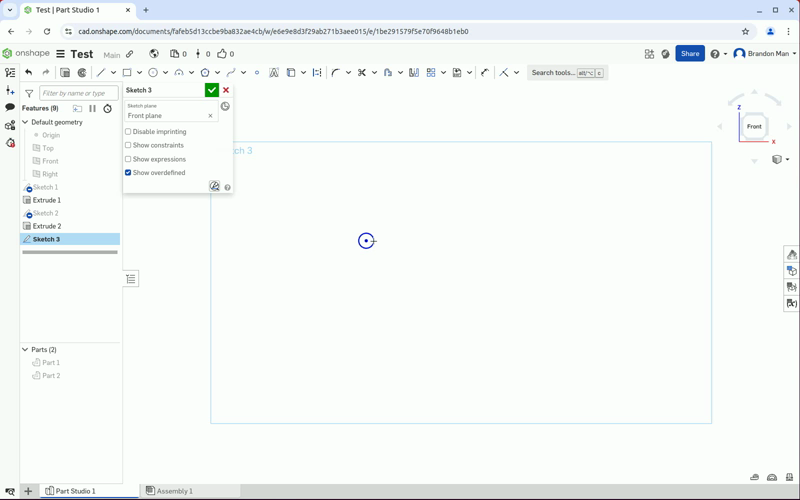
key_down(shift)
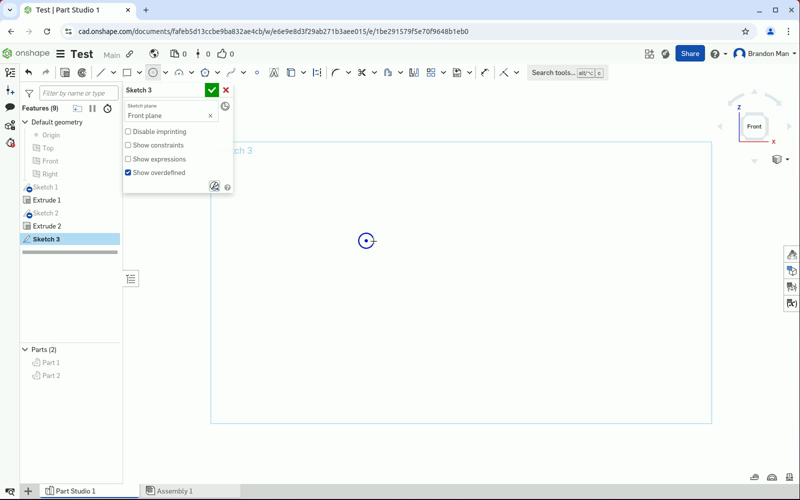
mouse_move(366, 240)
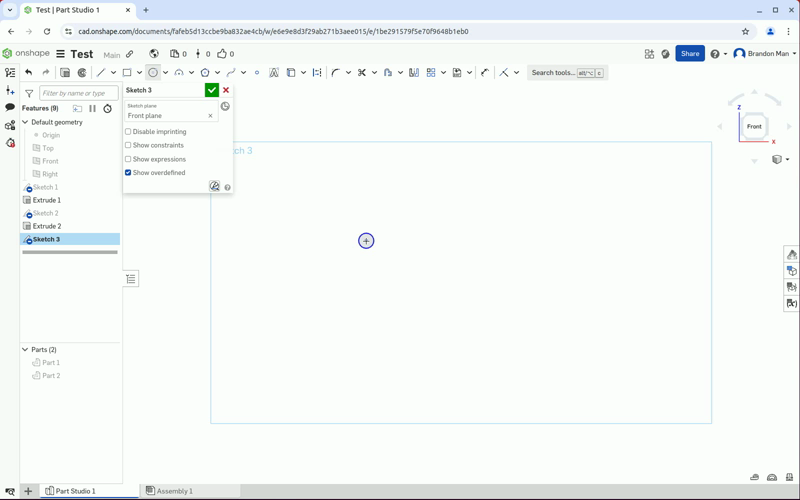
click(366, 240)
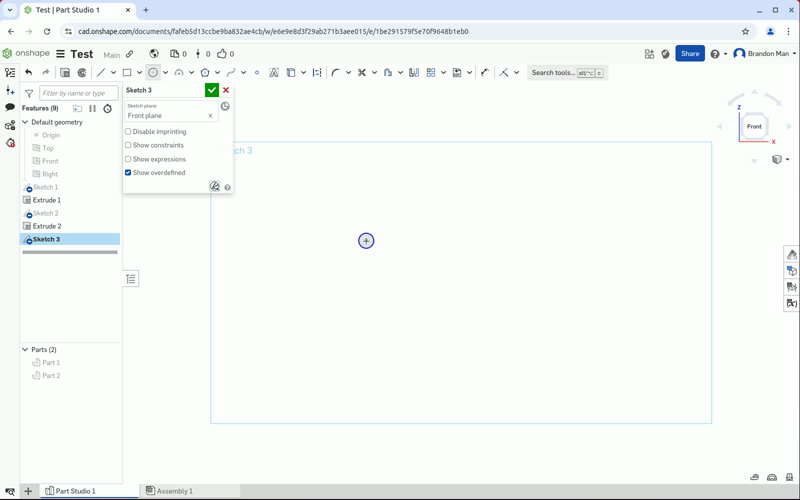
key_up(shift)
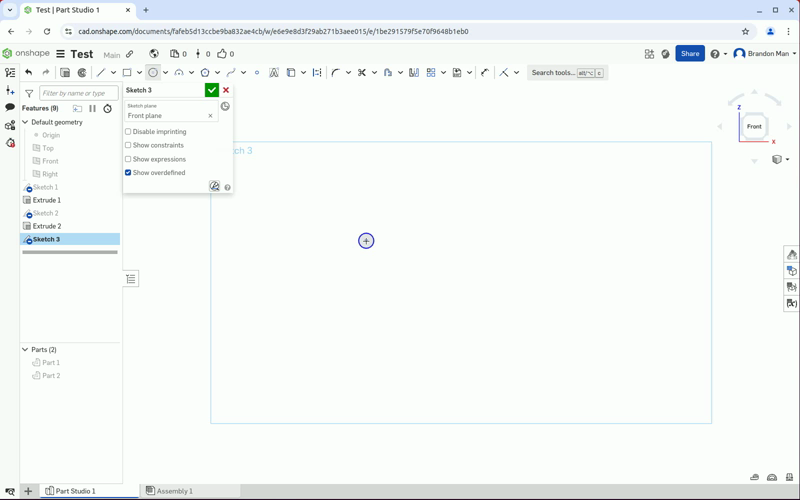
mouse_move(369, 240)
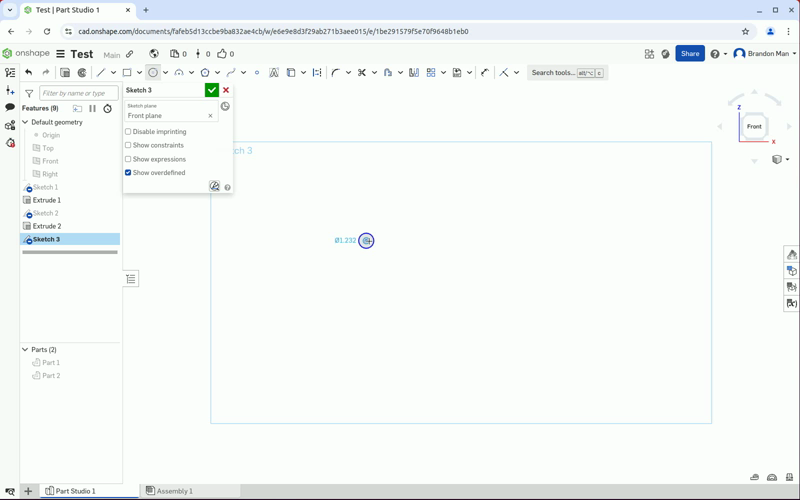
scroll(6)
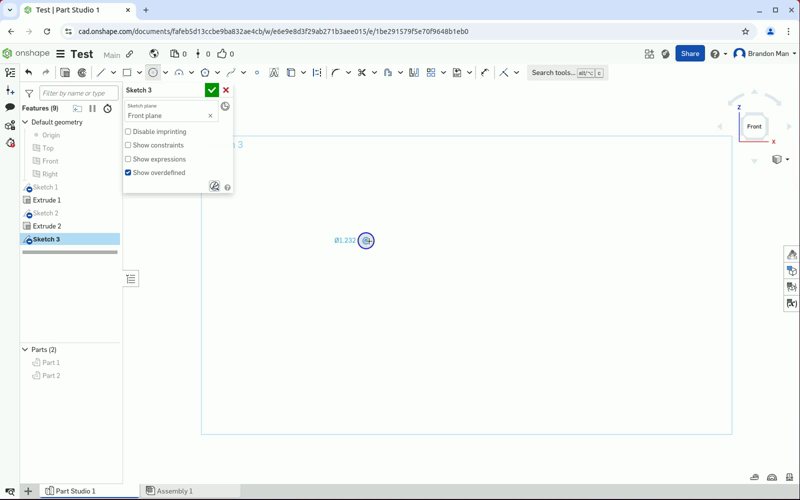
scroll(6)
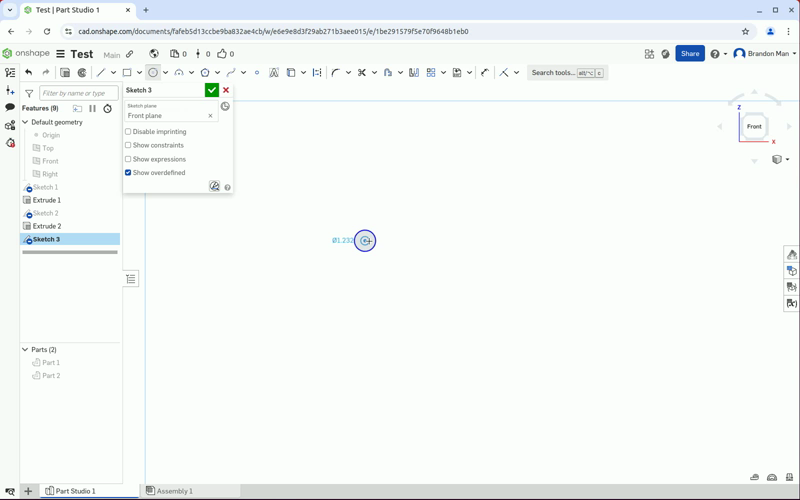
scroll(6)
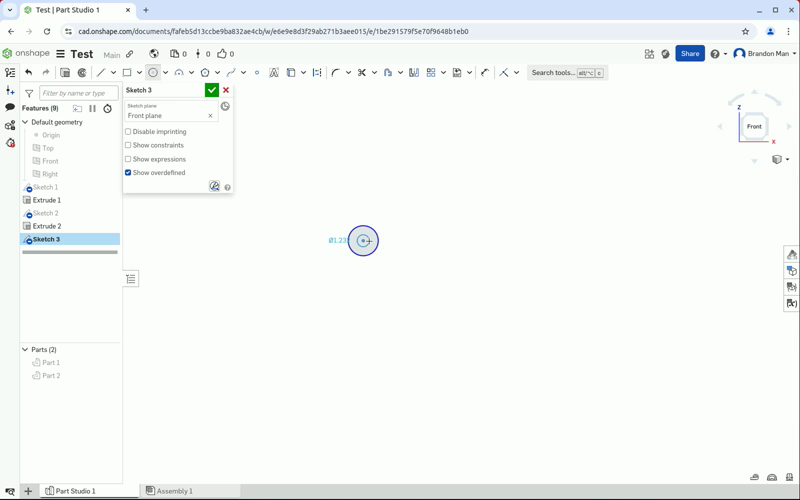
scroll(6)
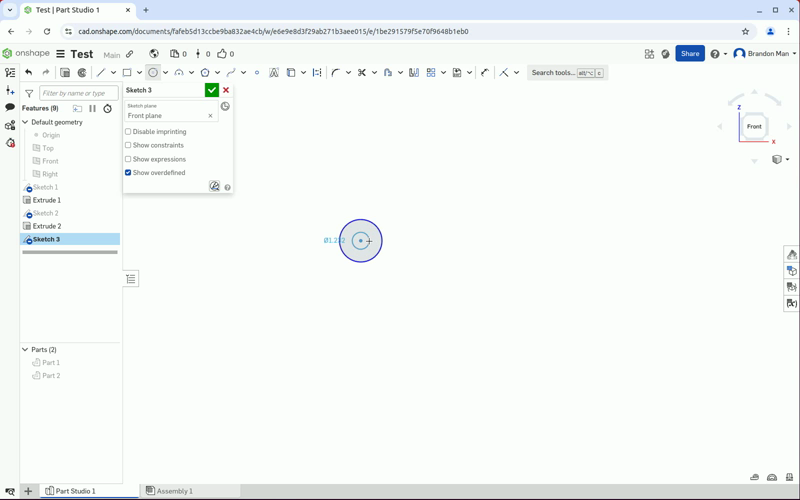
scroll(6)
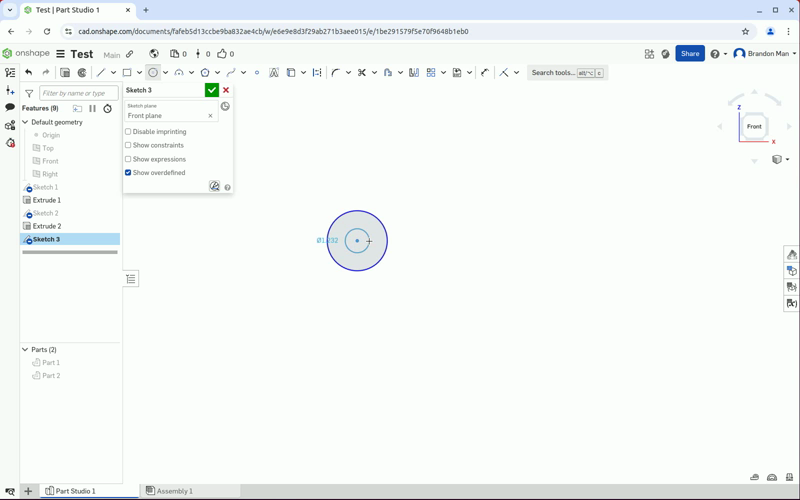
scroll(6)
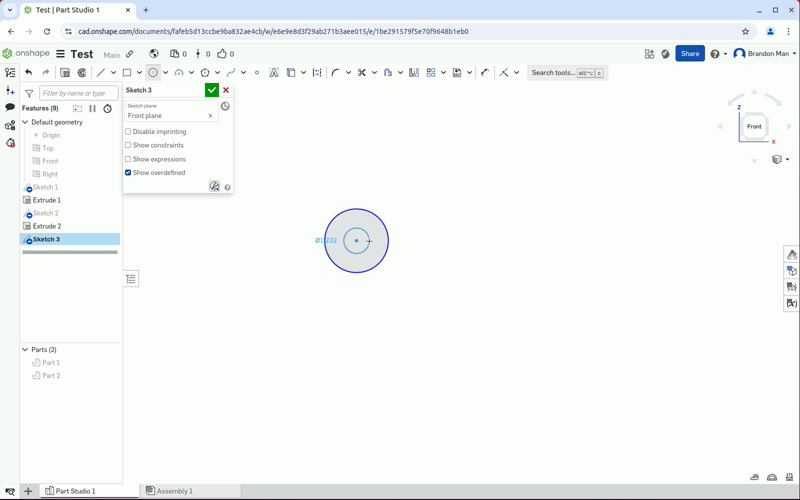
scroll(6)
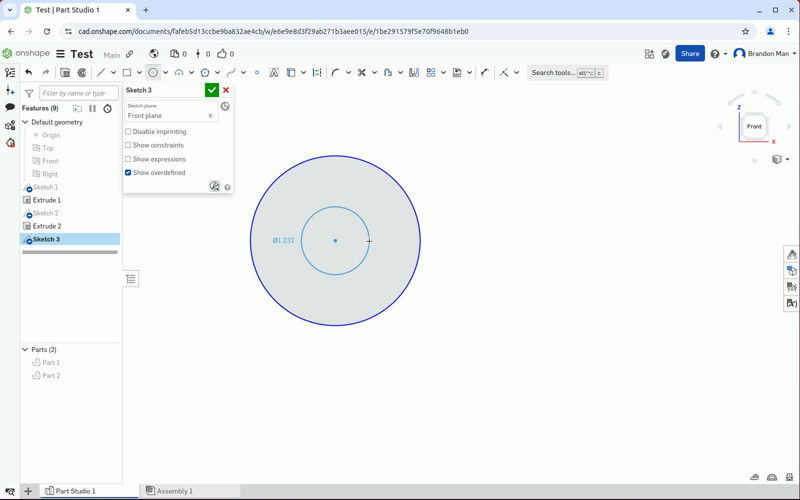
click(369, 240)
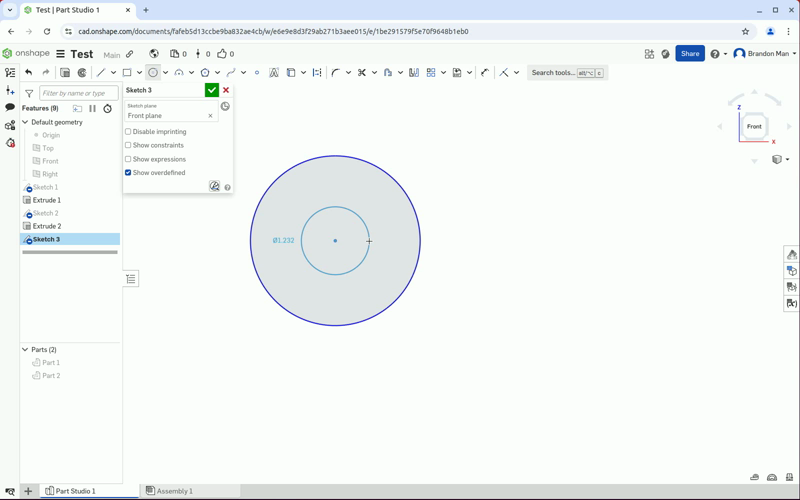
scroll(-6)
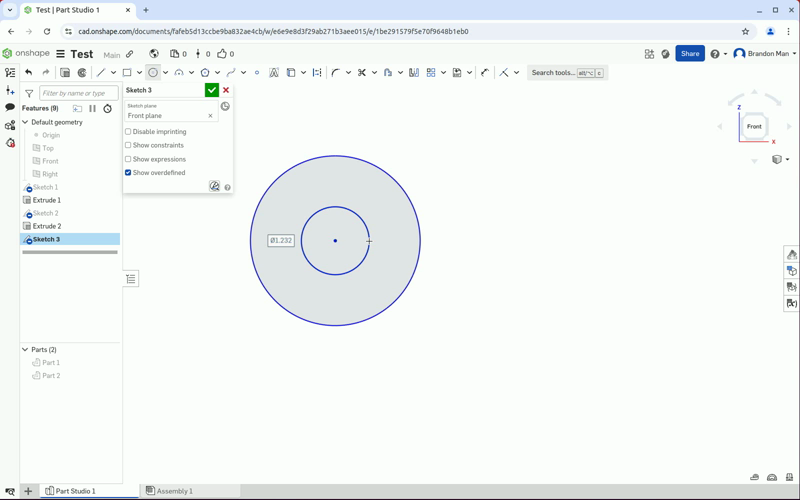
scroll(-6)
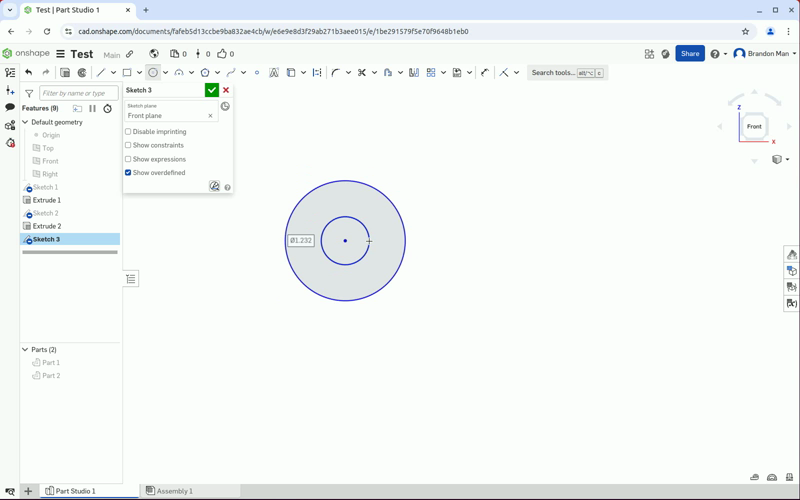
scroll(-6)
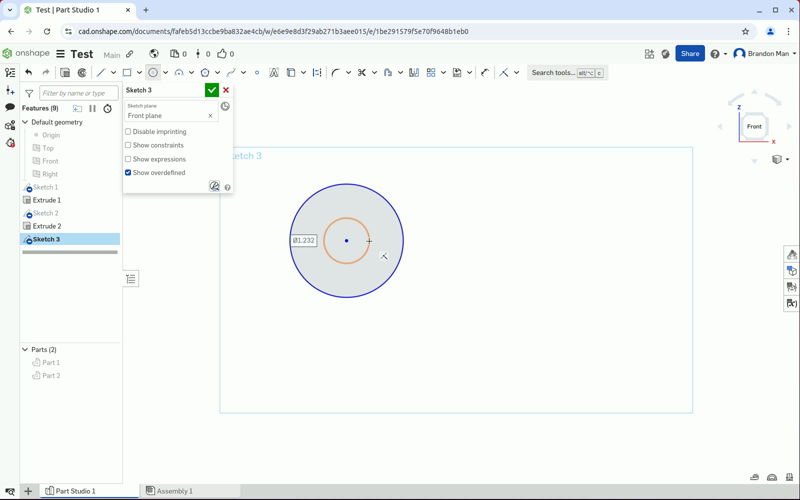
scroll(-6)
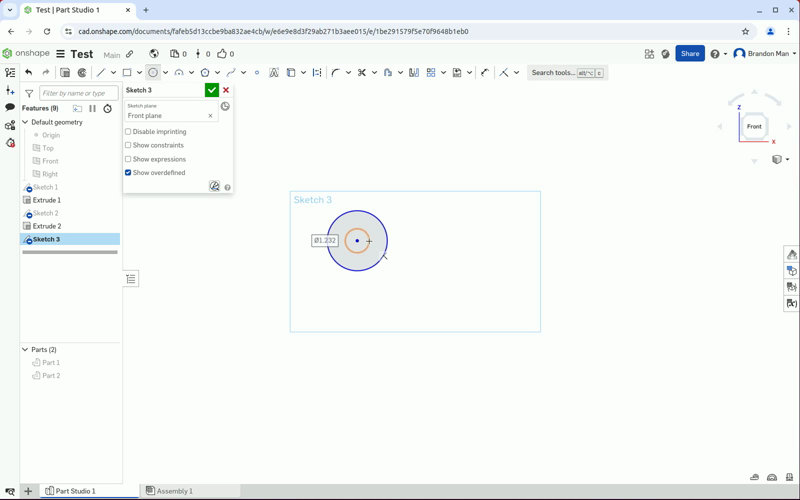
scroll(-6)
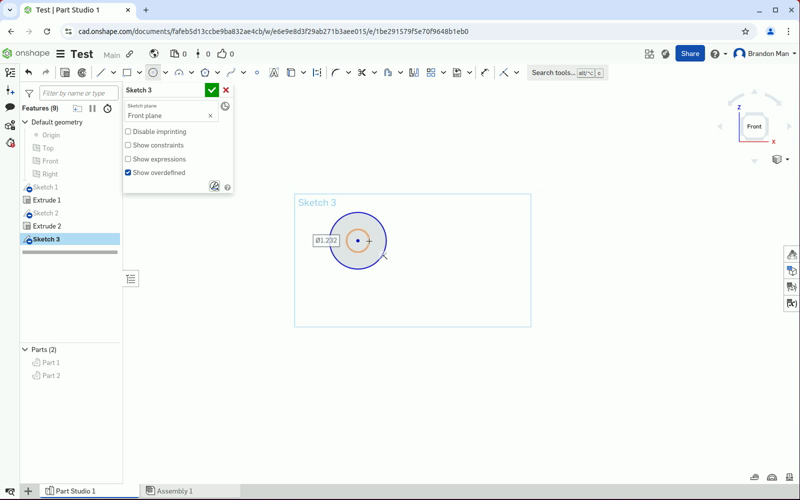
scroll(-6)
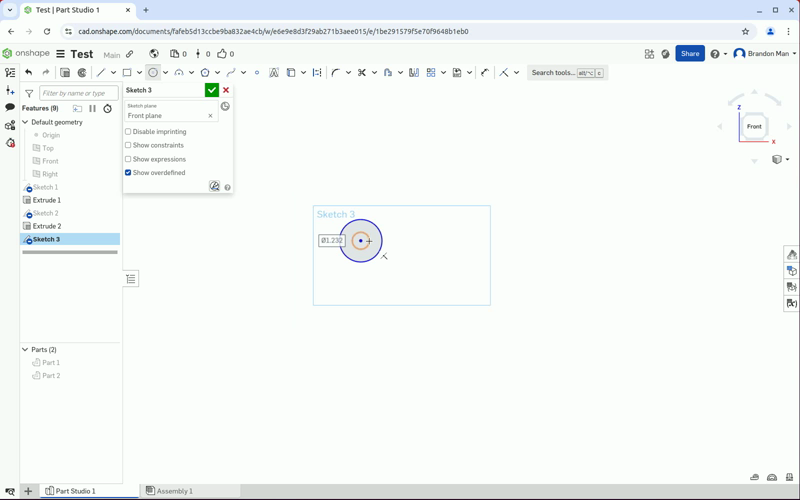
scroll(-6)
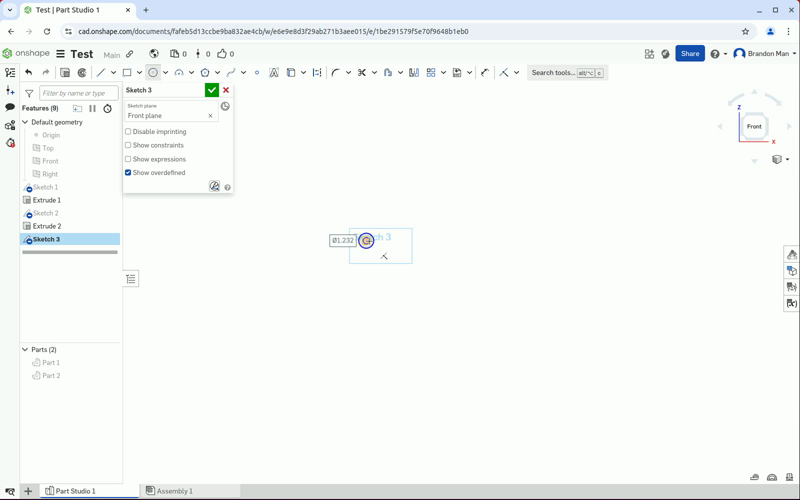
key(esc)
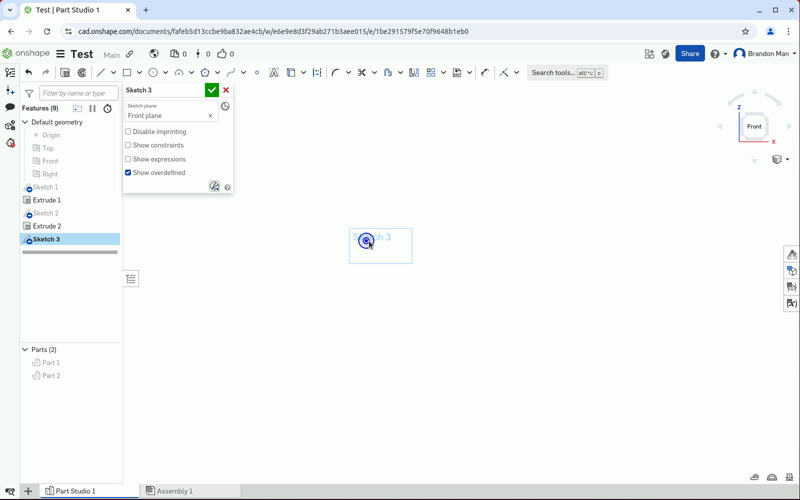
mouse_move(363, 235)
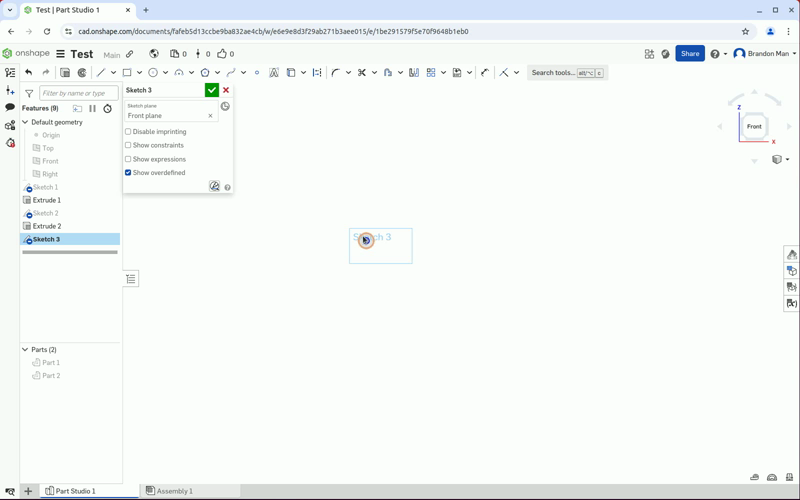
scroll(6)
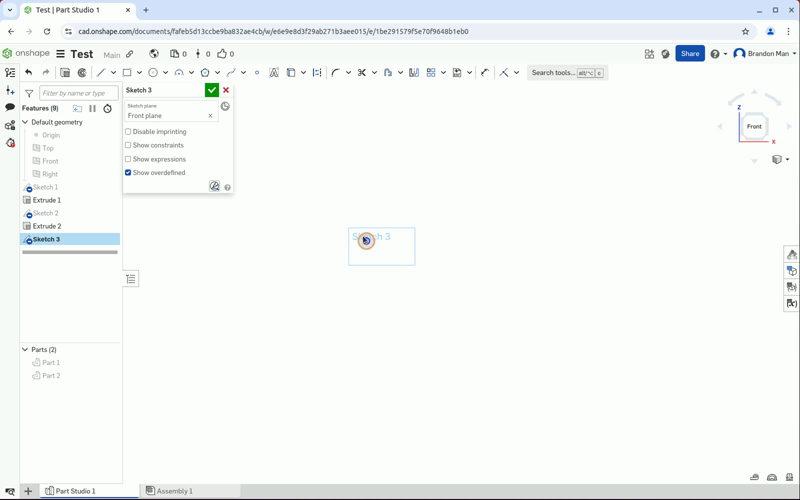
scroll(6)
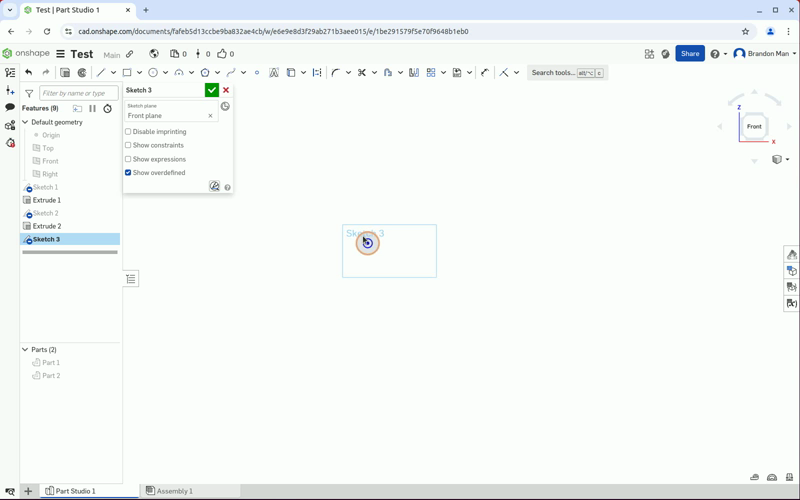
scroll(6)
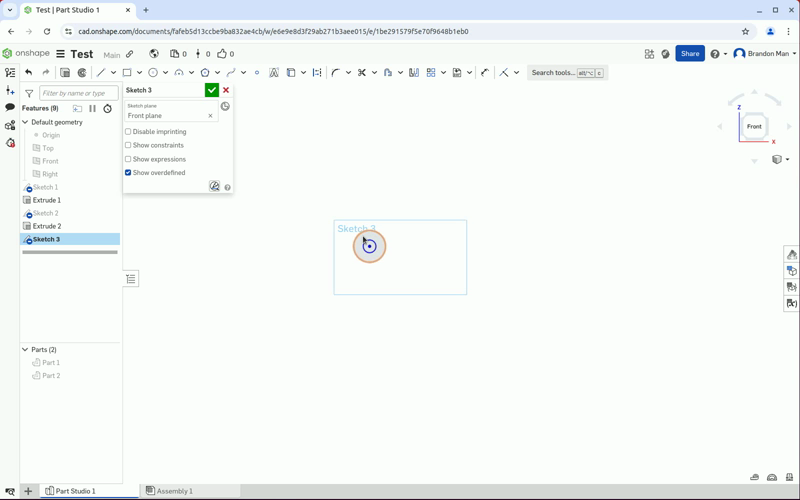
scroll(6)
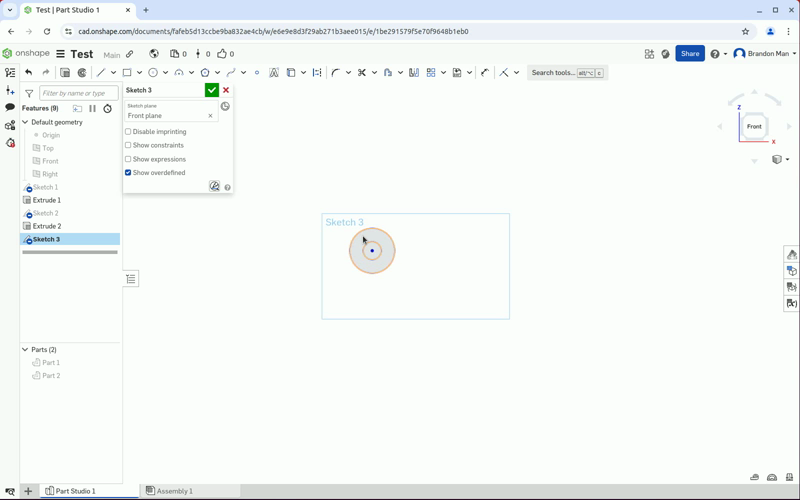
scroll(6)
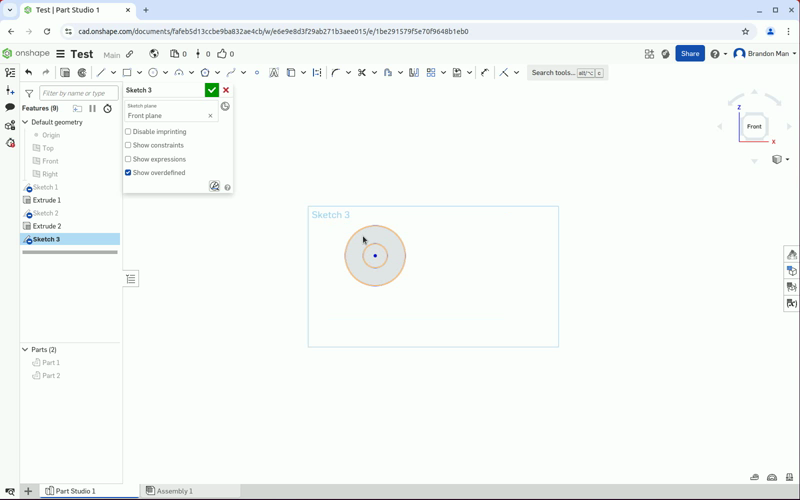
scroll(6)
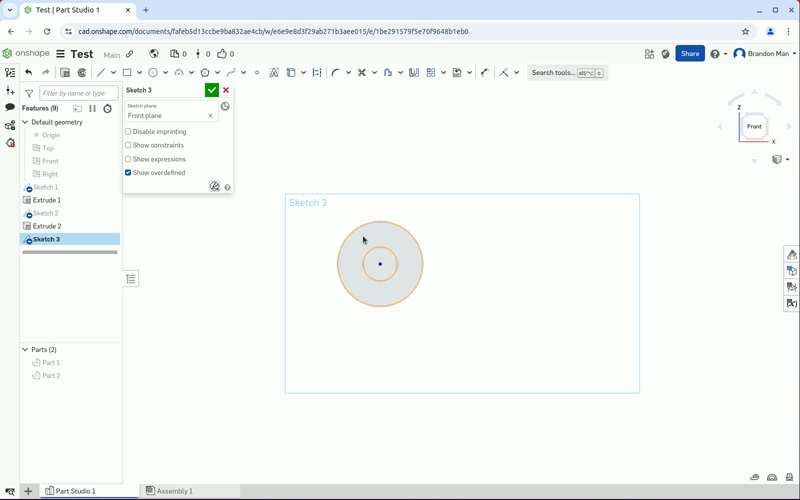
scroll(6)
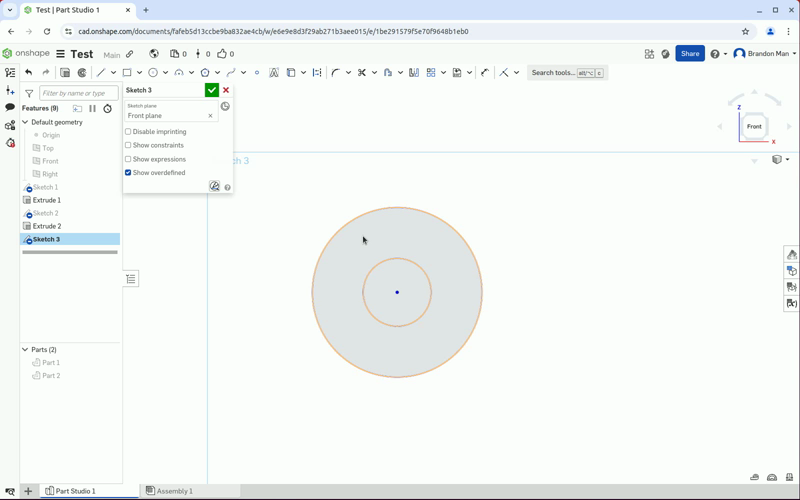
click(363, 235)
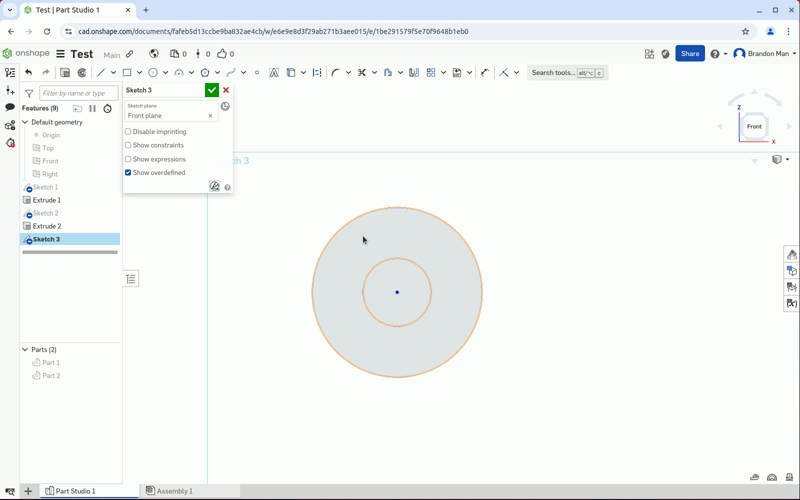
scroll(-6)
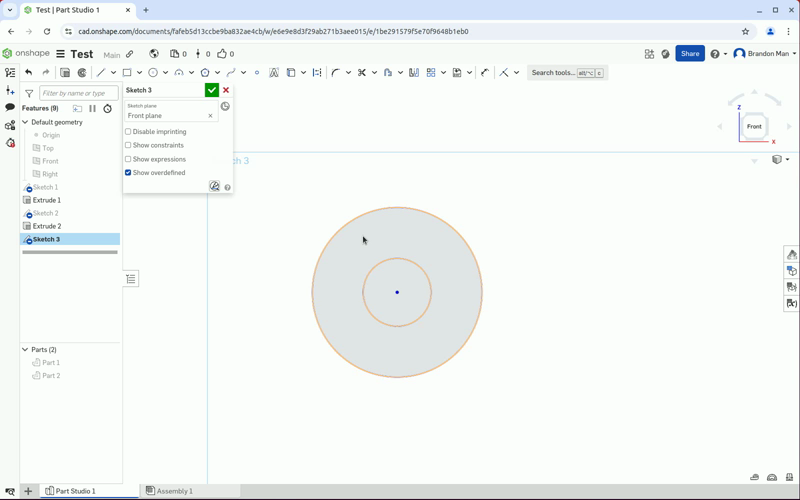
scroll(-6)
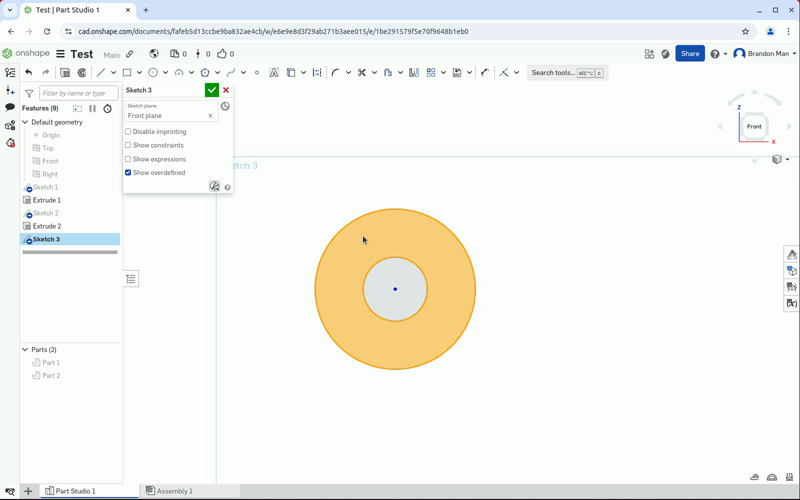
scroll(-6)
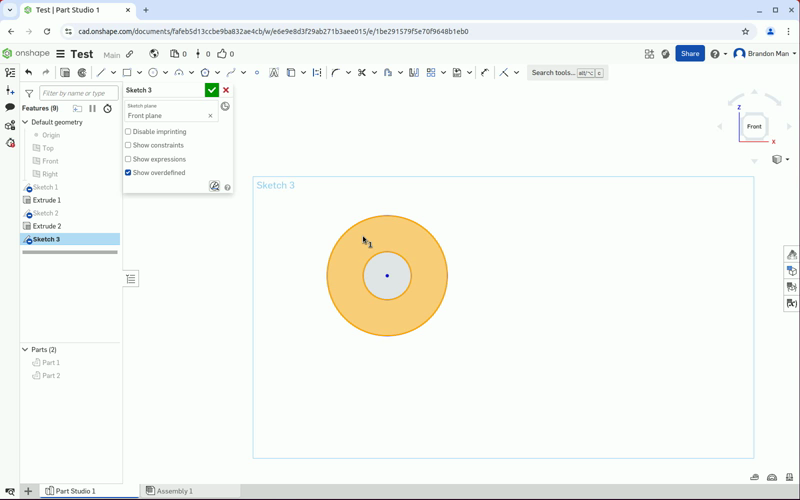
scroll(-6)
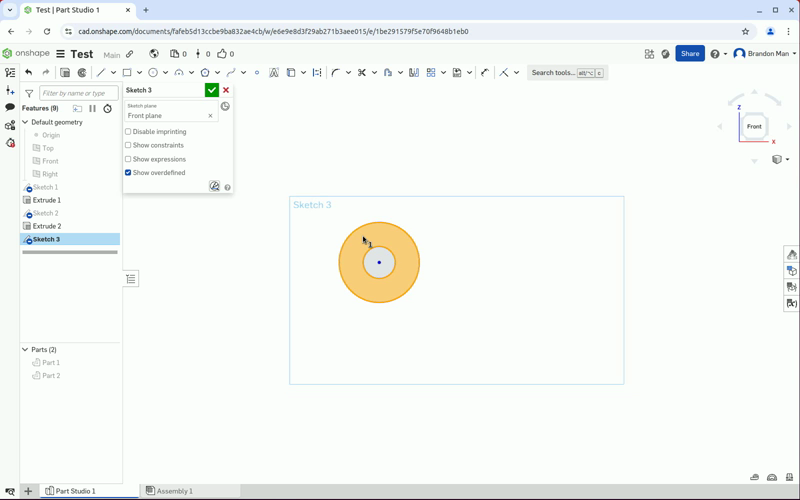
scroll(-6)
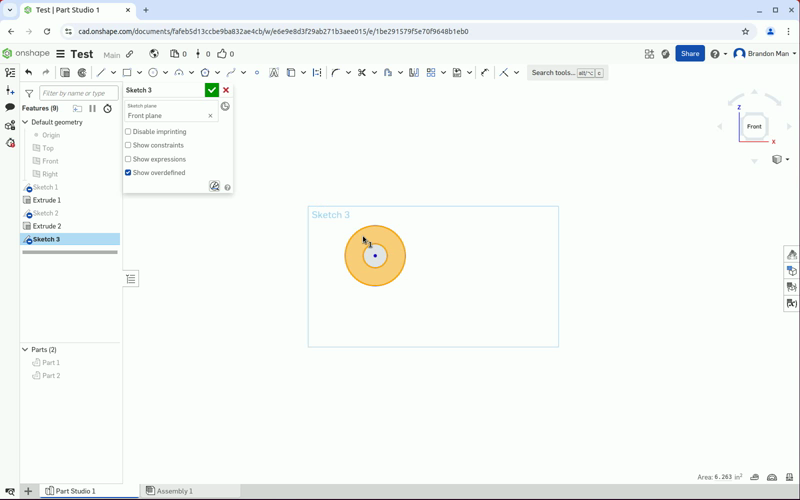
scroll(-6)
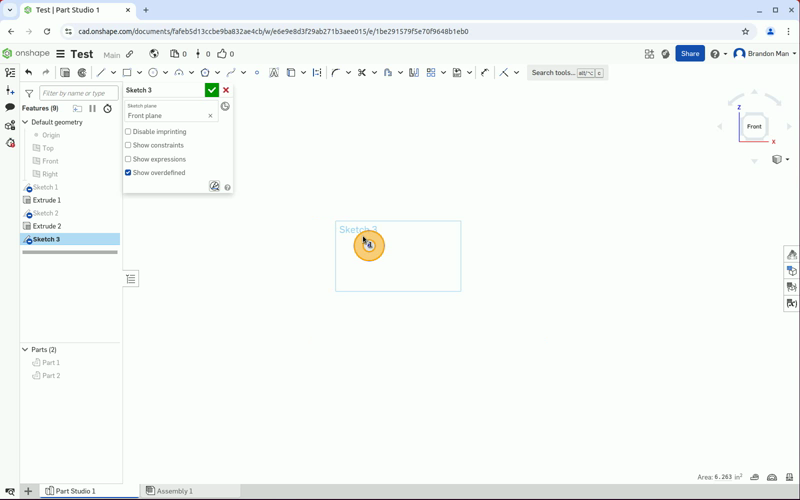
scroll(-6)
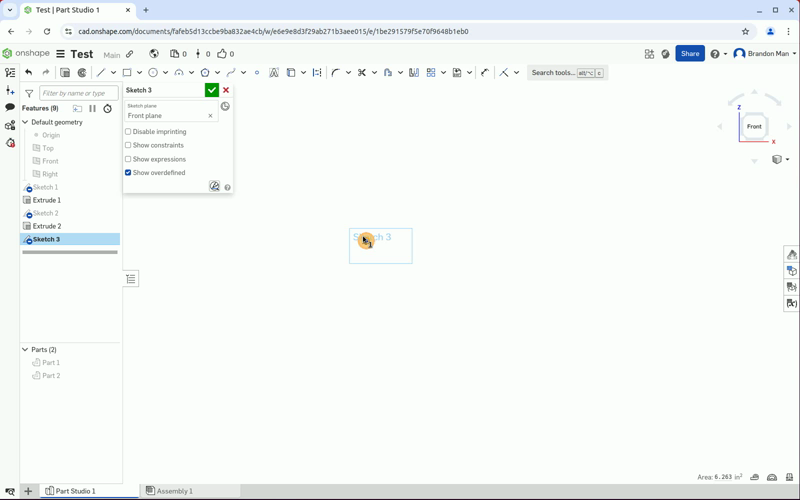
mouse_move(73, 352)
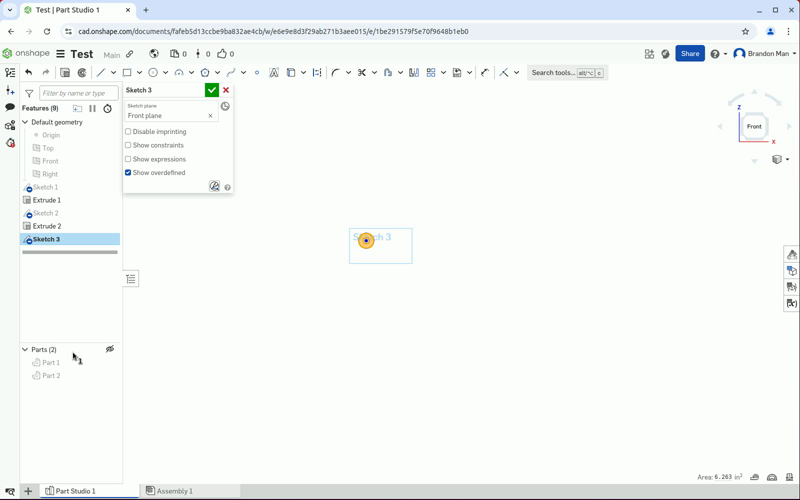
key(shift+y)
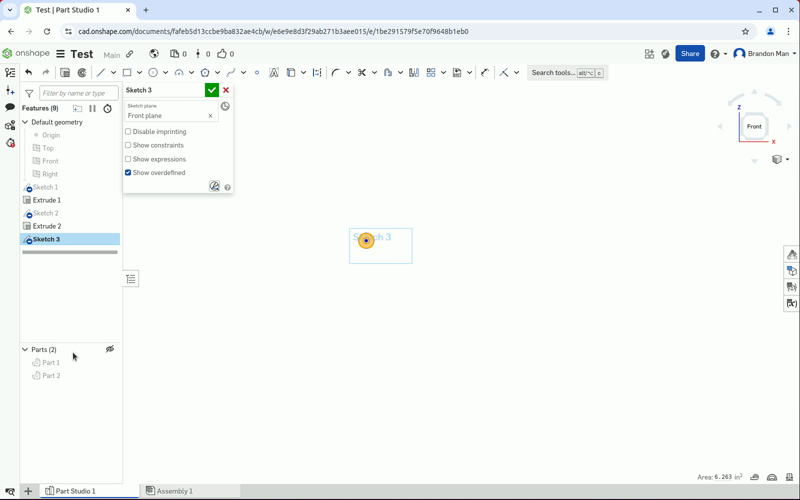
key(shift+e)
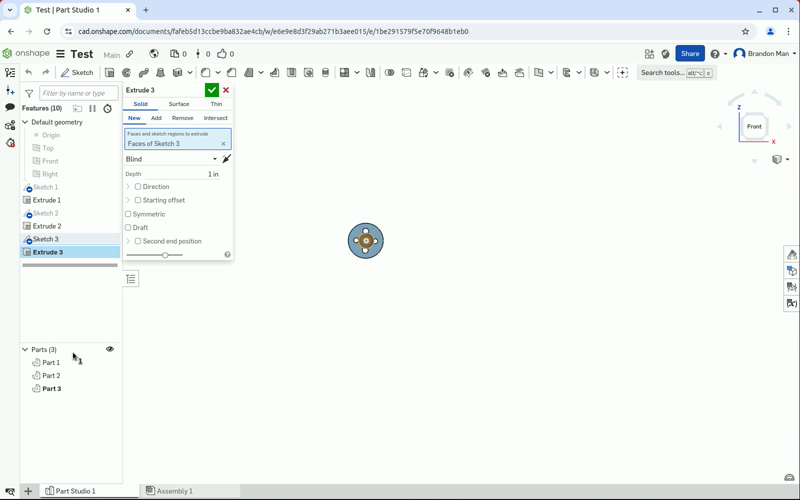
mouse_move(143, 106)
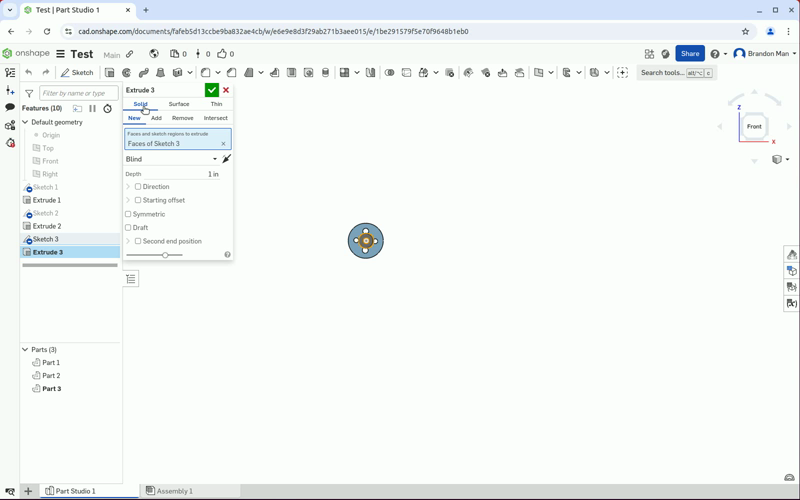
click(143, 106)
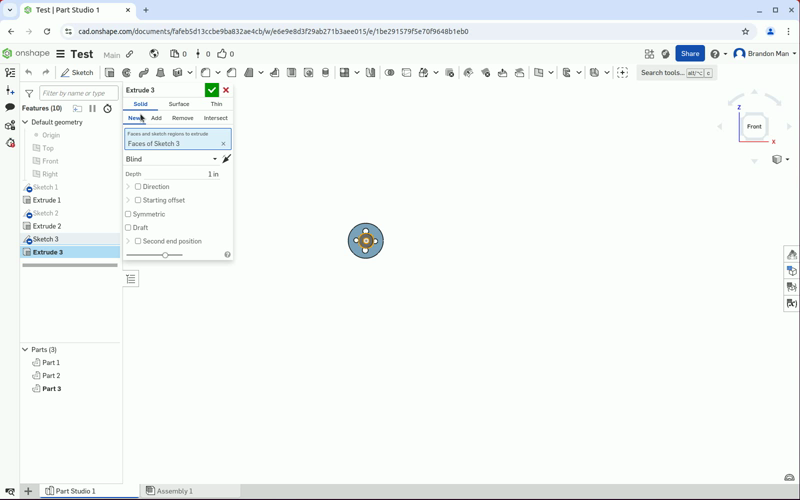
mouse_move(137, 120)
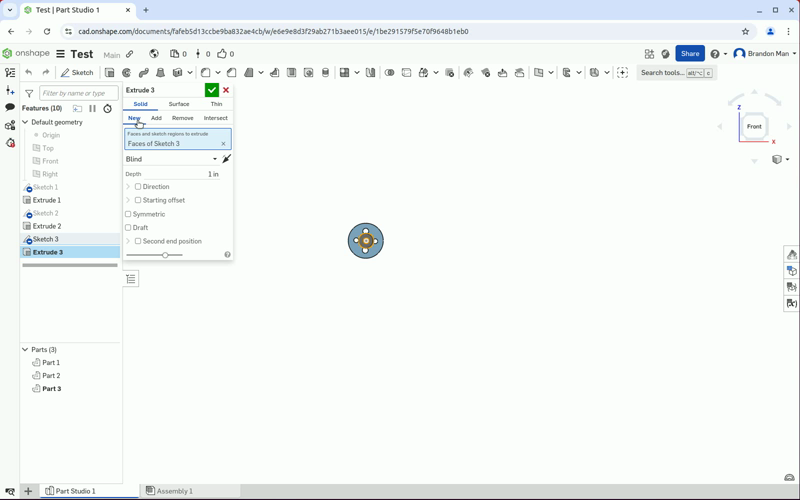
click(137, 120)
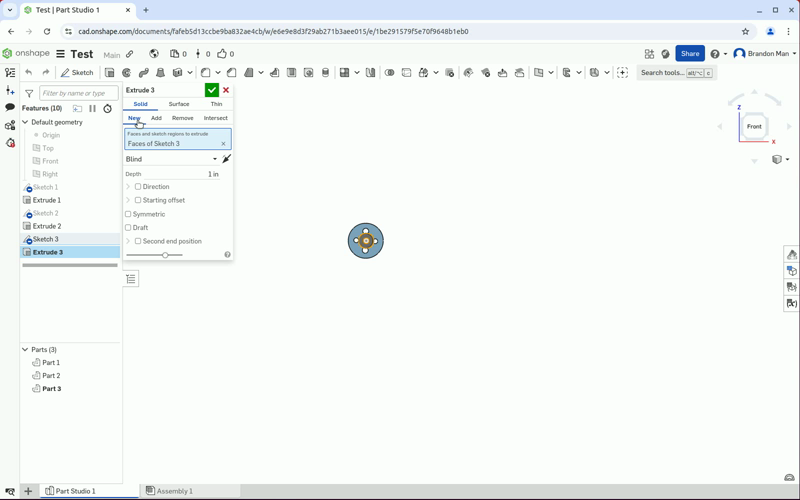
key(tab, 4)
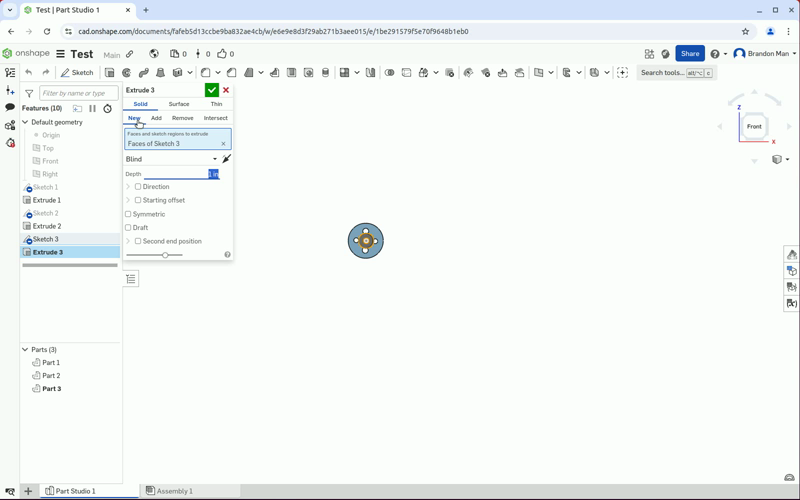
text(-0.722)
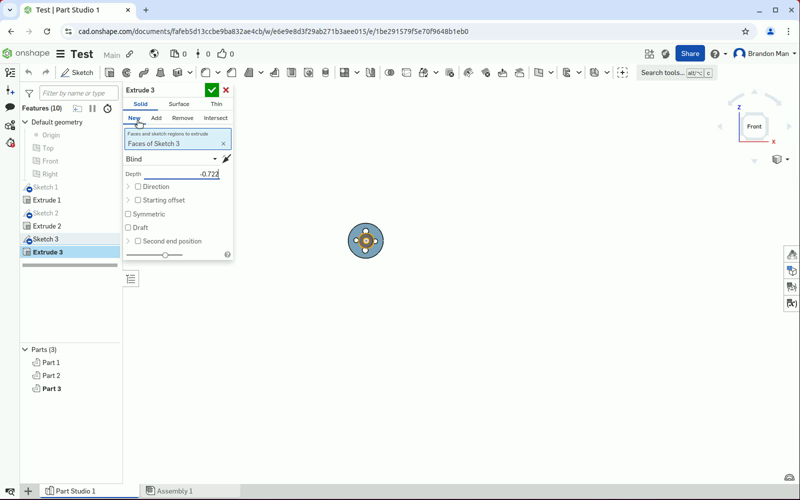
key(enter)
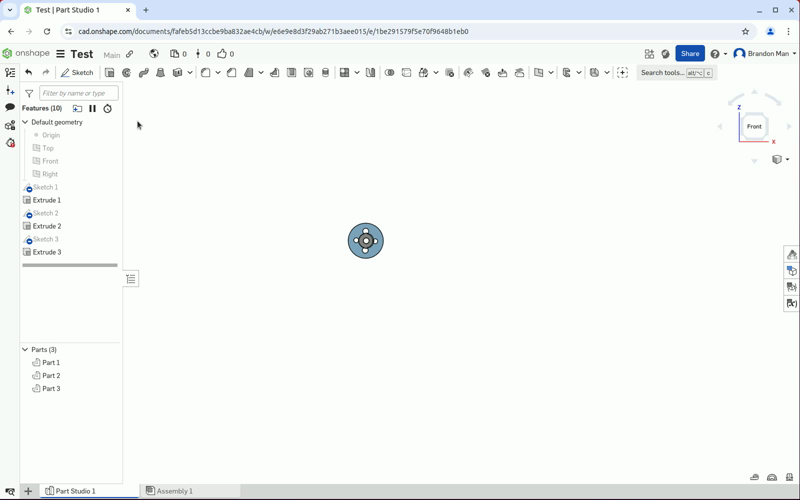
key(shift+h)
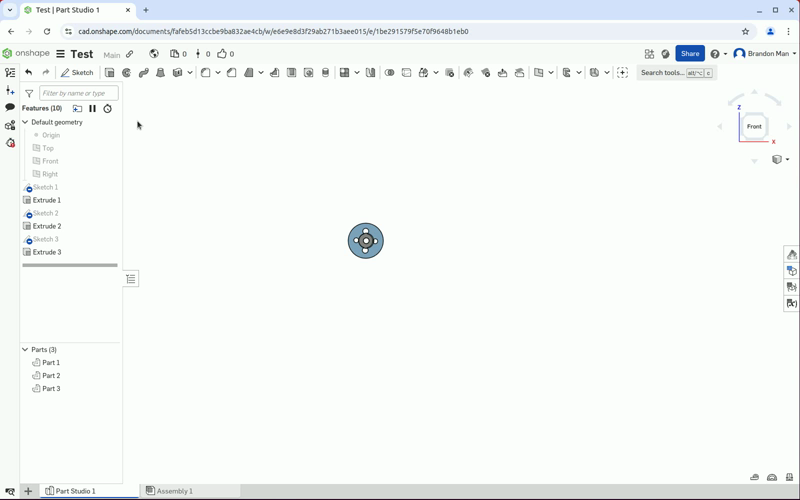
key(shift+h)
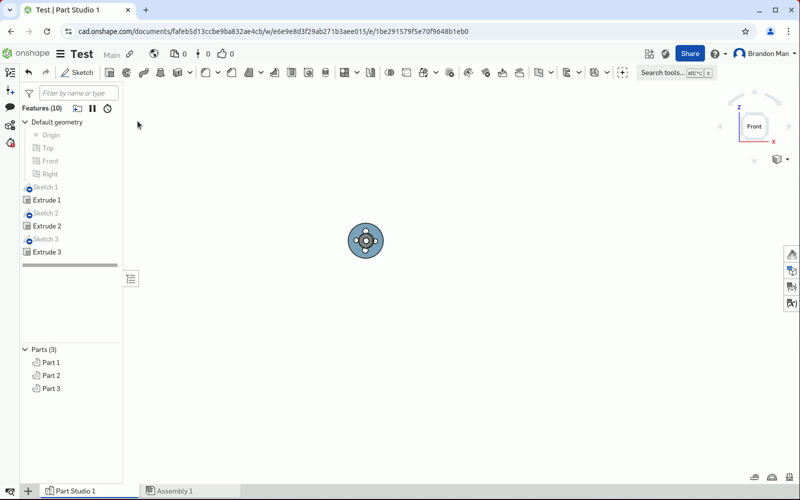
mouse_move(73, 189)
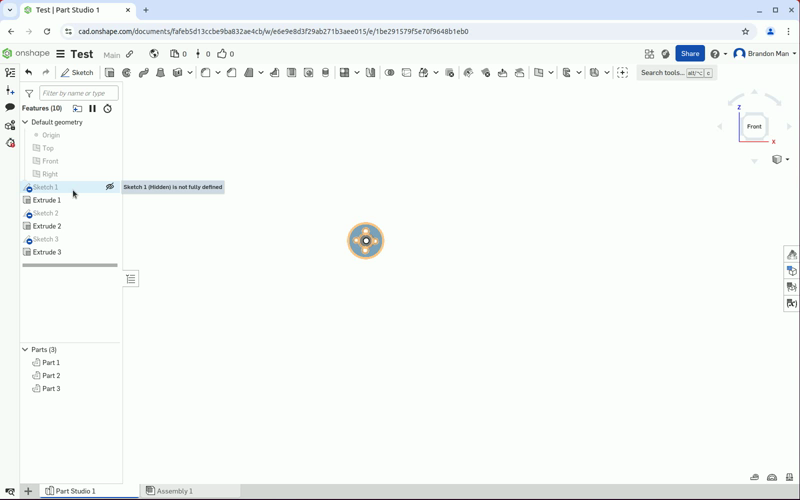
click(73, 189)
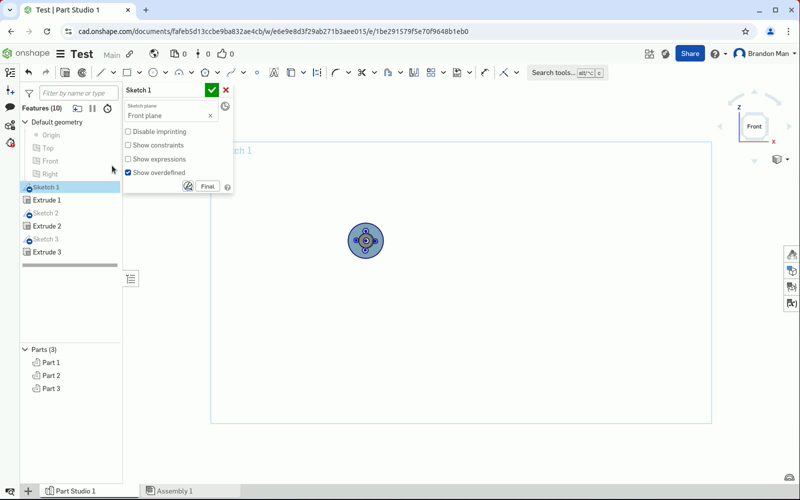
mouse_move(229, 92)
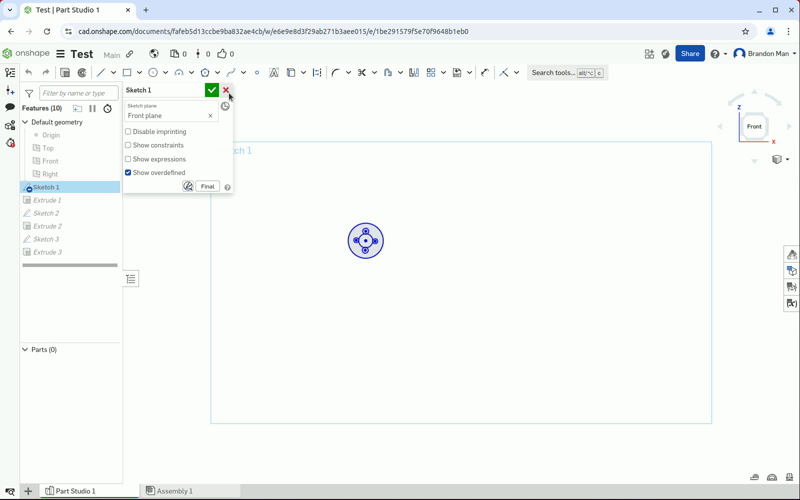
click(229, 92)
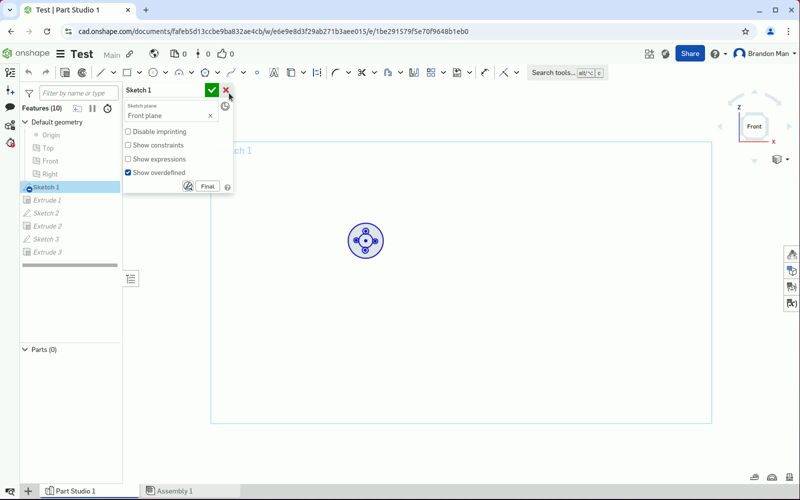
key(shift+s)
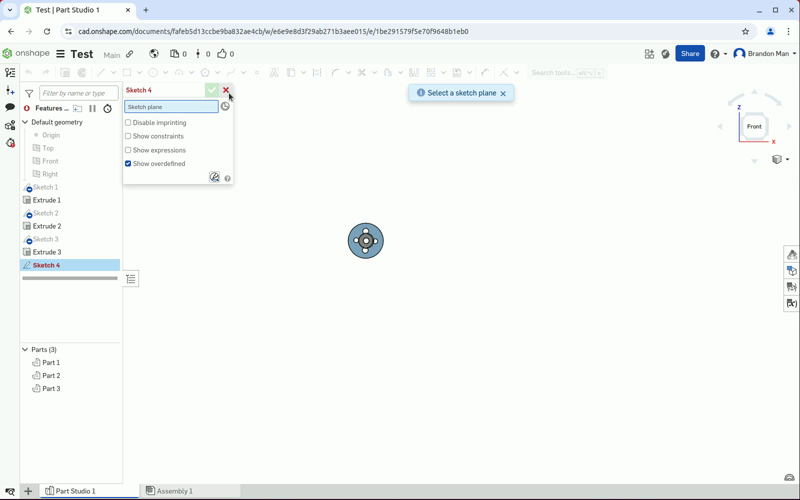
mouse_move(73, 163)
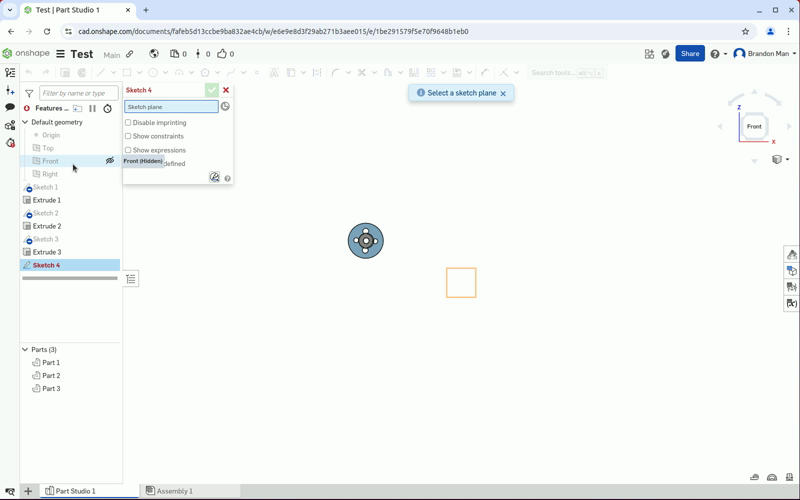
click(73, 163)
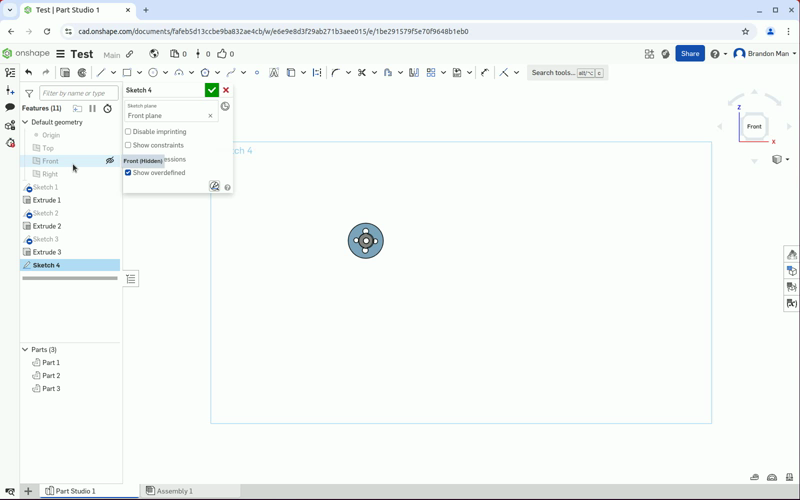
mouse_move(73, 352)
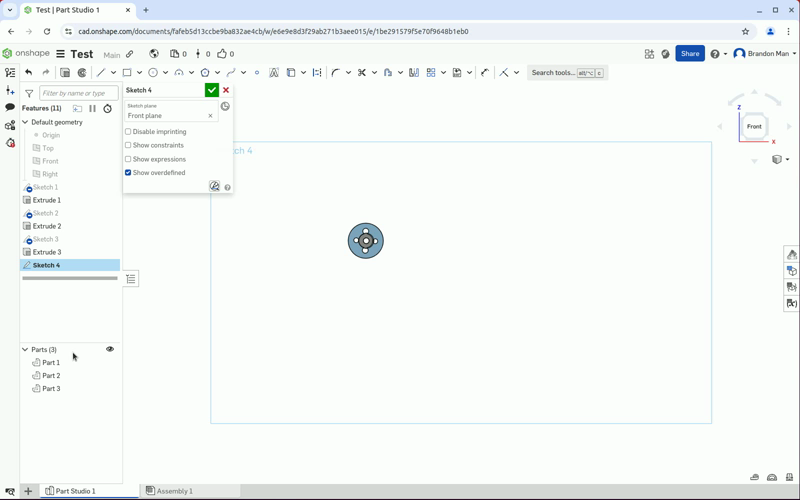
key(y)
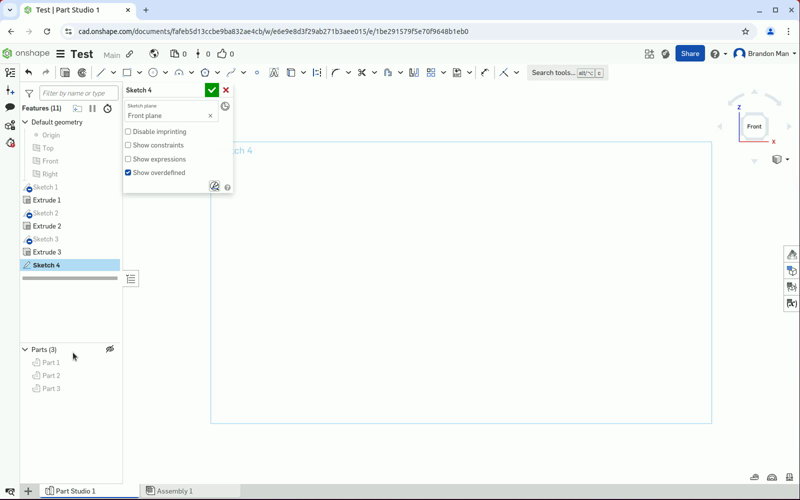
key(c)
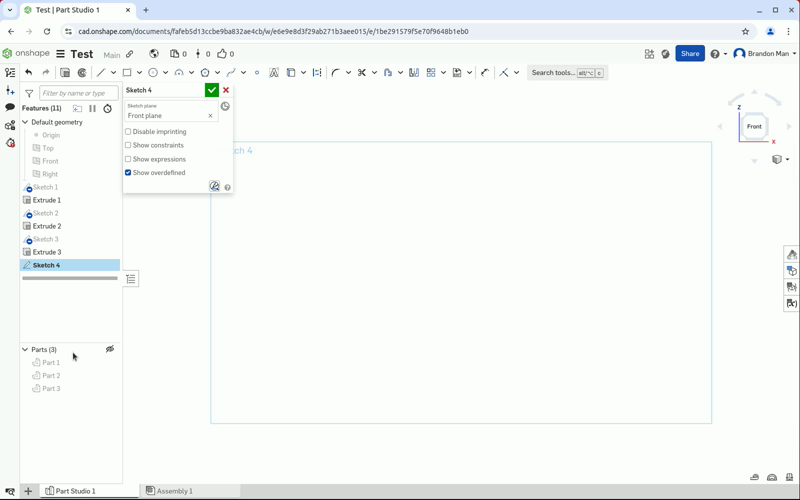
key_down(shift)
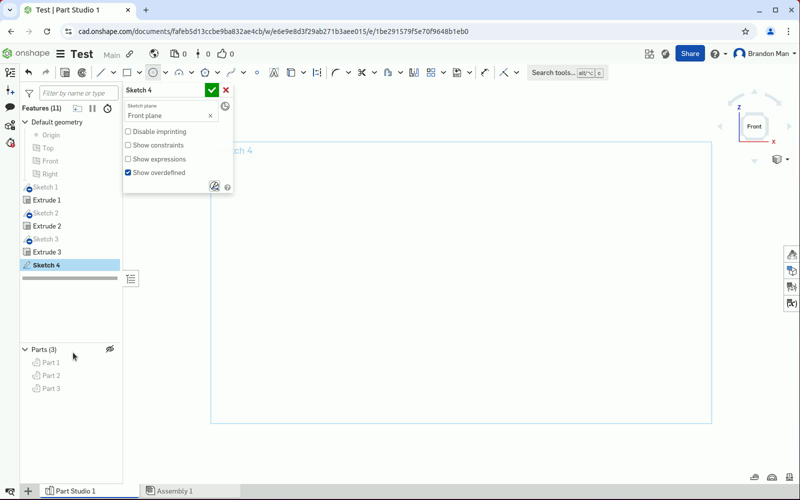
mouse_move(366, 240)
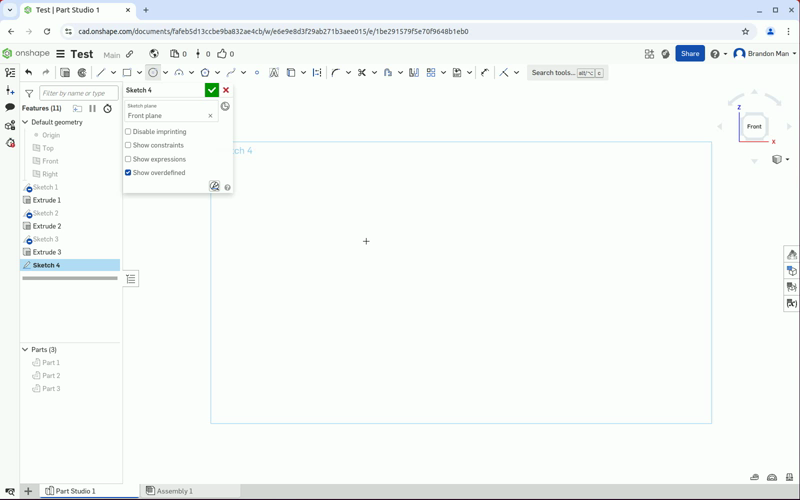
click(366, 240)
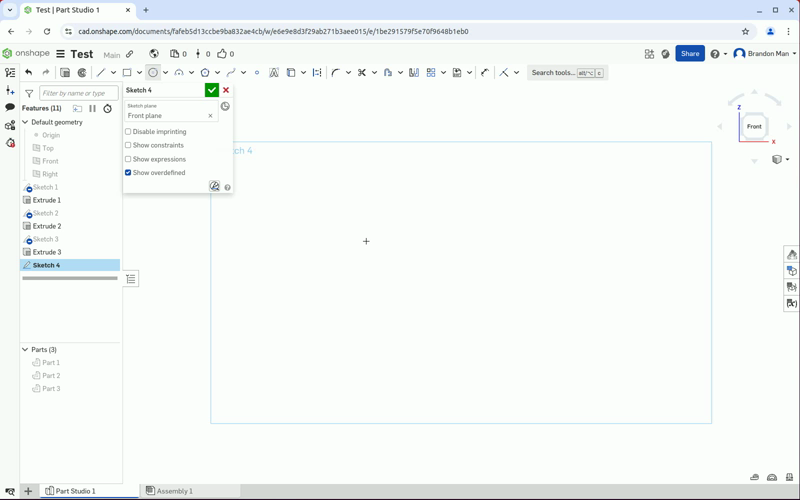
key_up(shift)
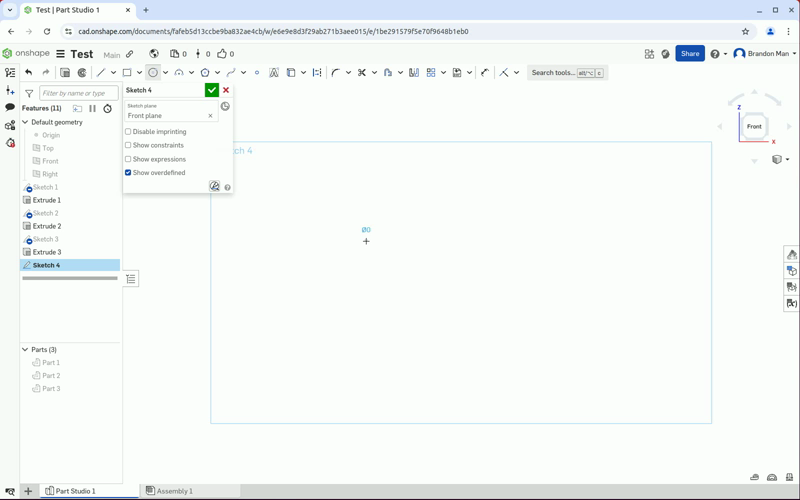
mouse_move(373, 240)
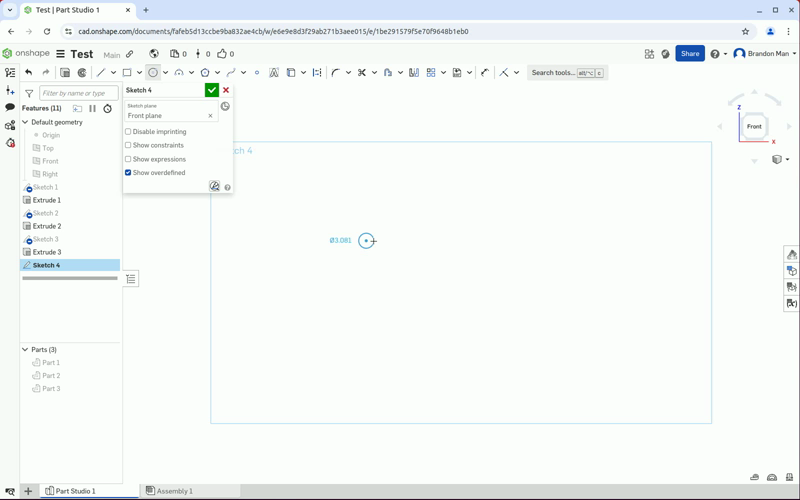
click(373, 240)
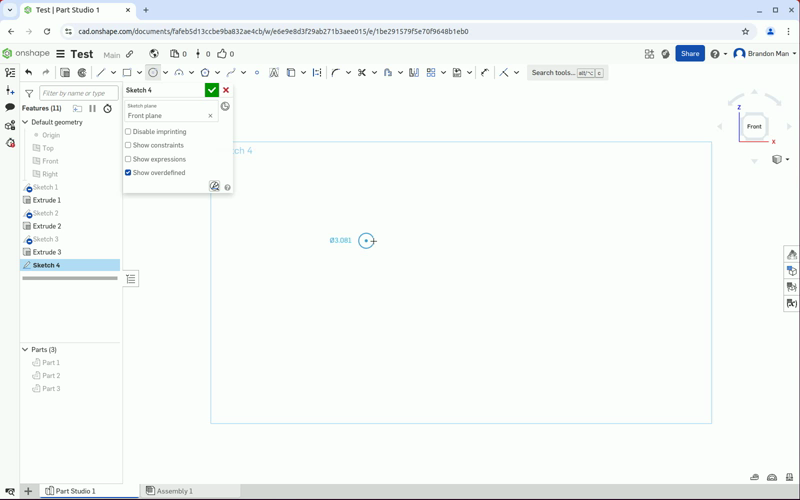
key(esc)
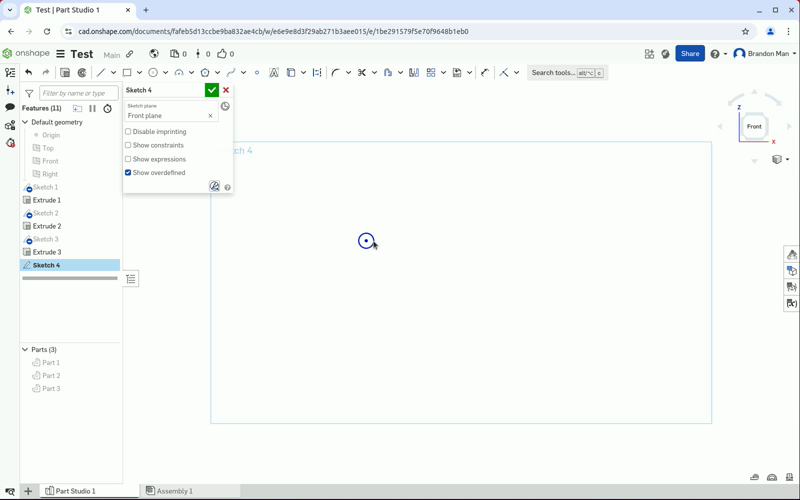
key(c)
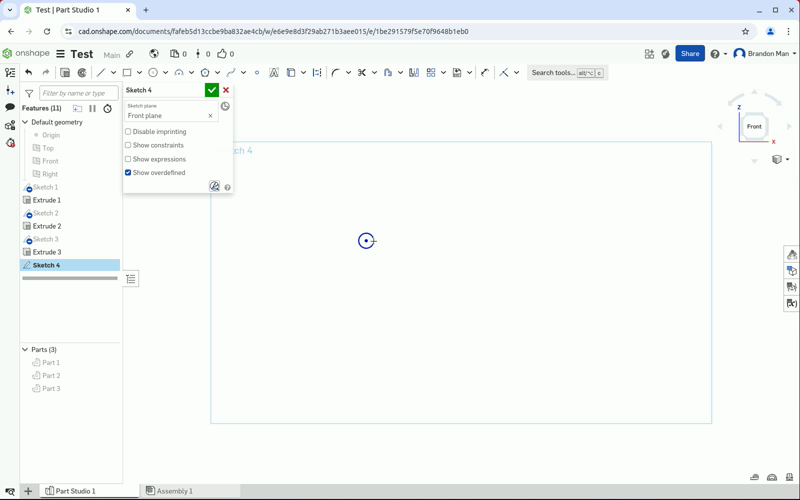
key_down(shift)
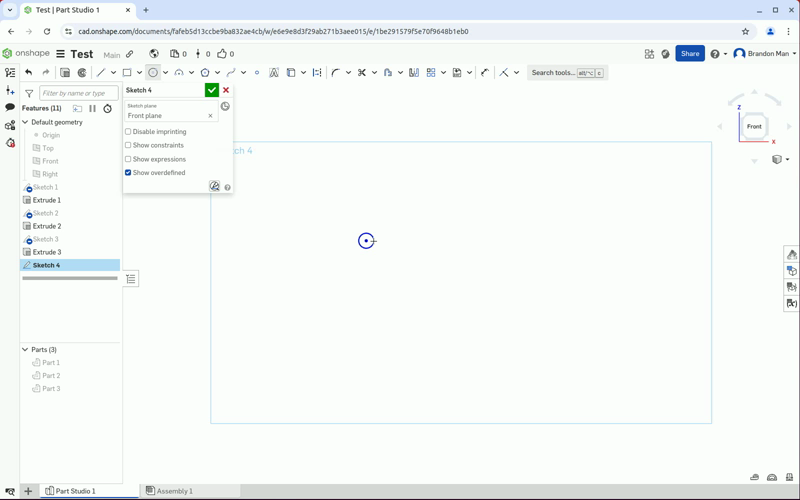
mouse_move(366, 240)
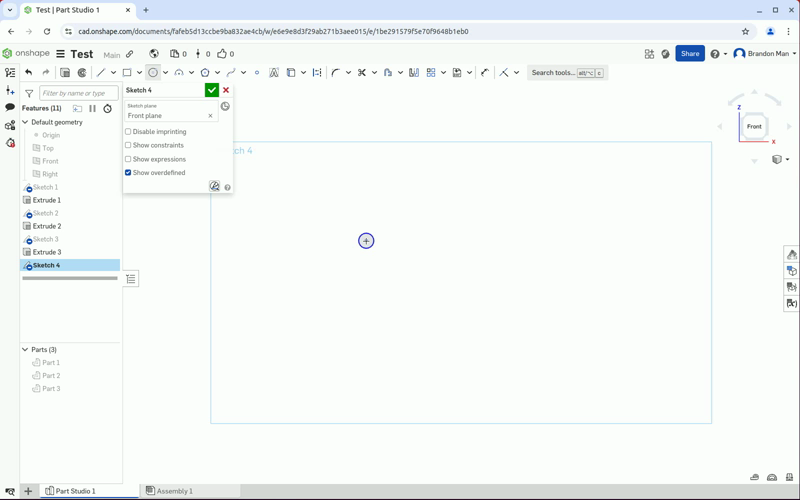
click(366, 240)
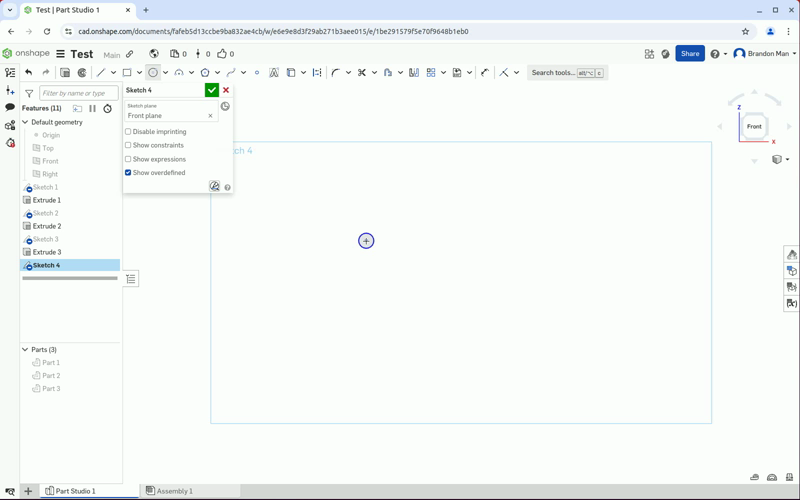
key_up(shift)
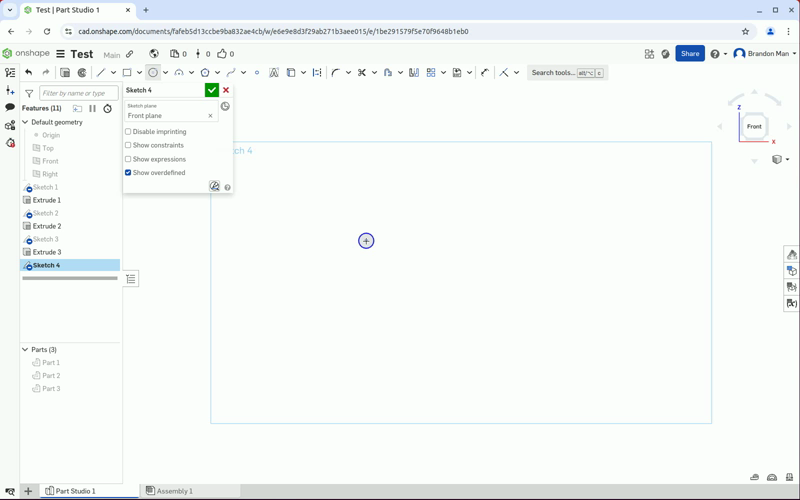
mouse_move(369, 240)
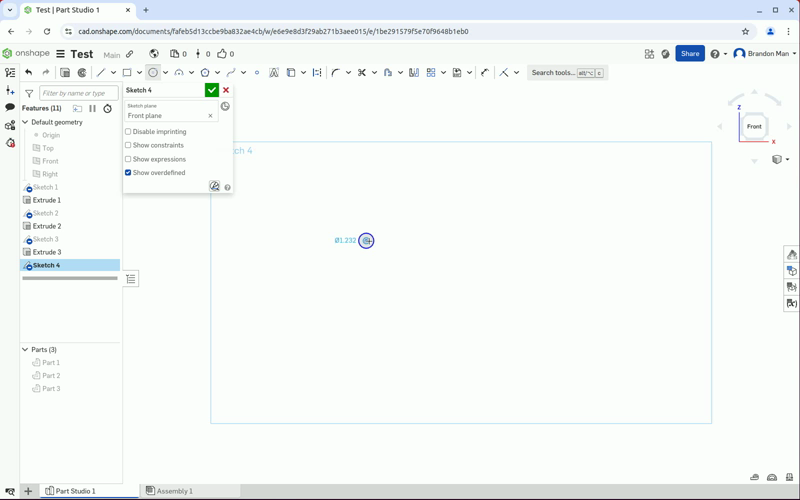
scroll(6)
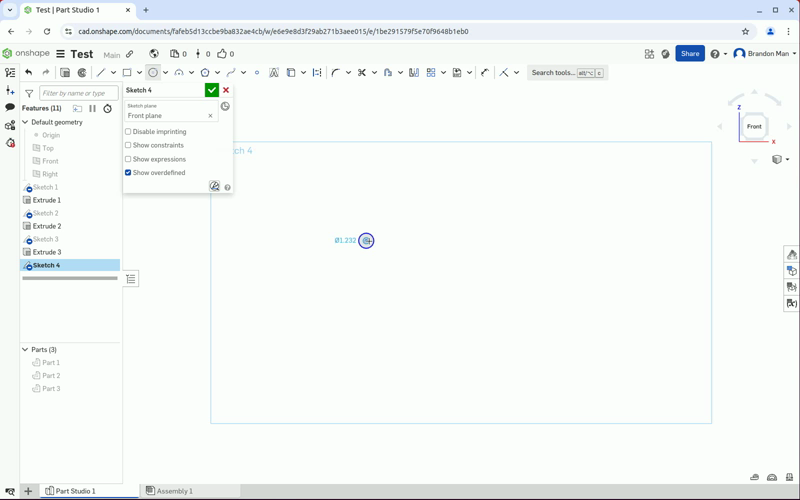
scroll(6)
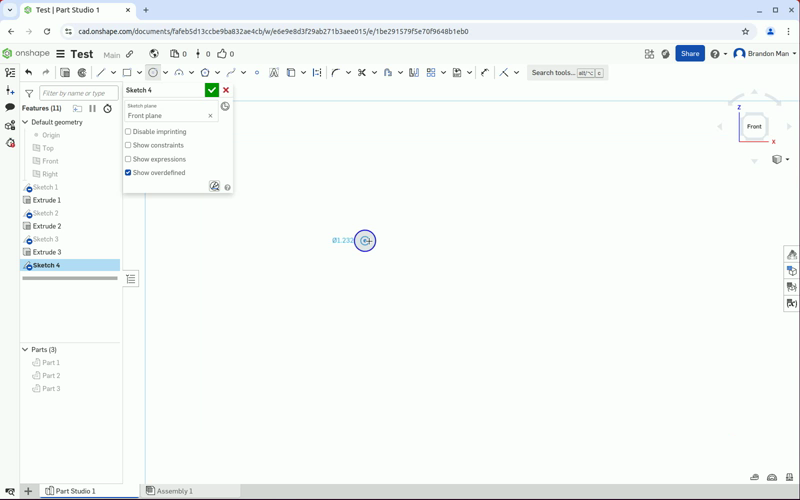
scroll(6)
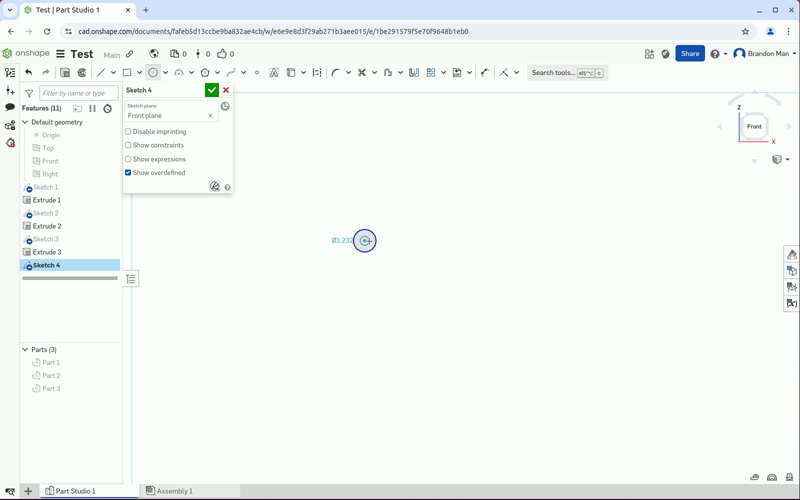
scroll(6)
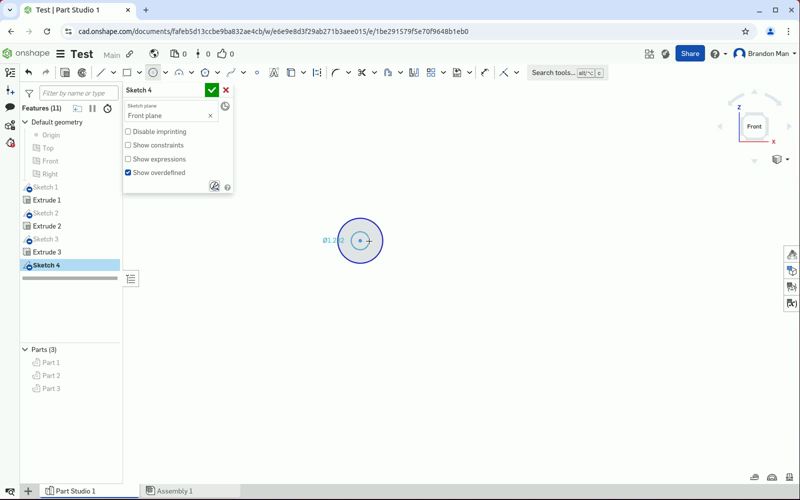
scroll(6)
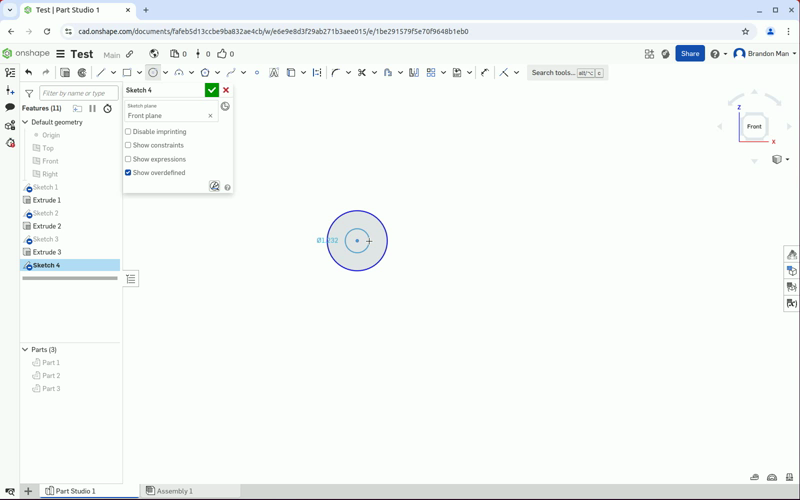
scroll(6)
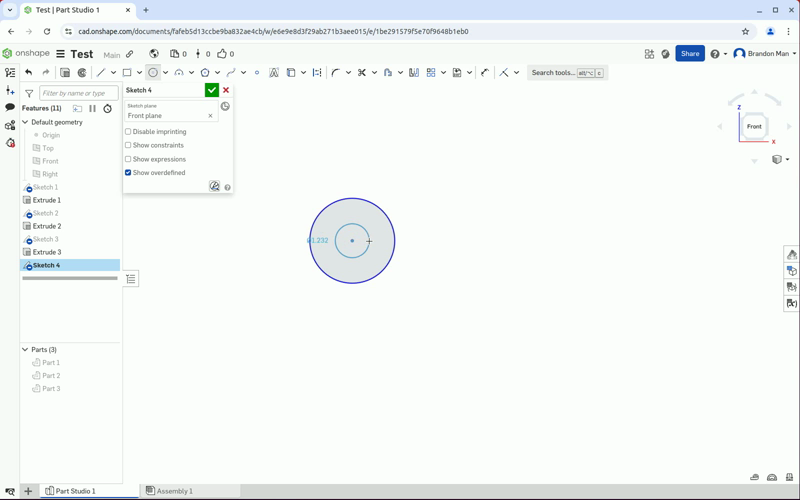
scroll(6)
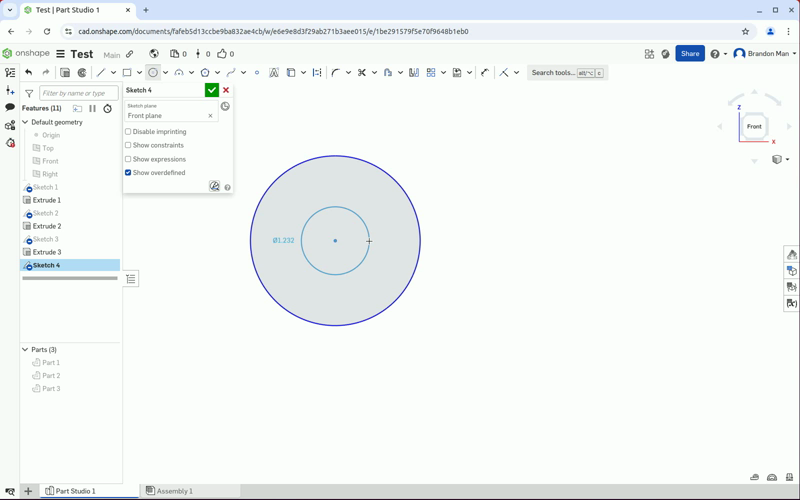
click(369, 240)
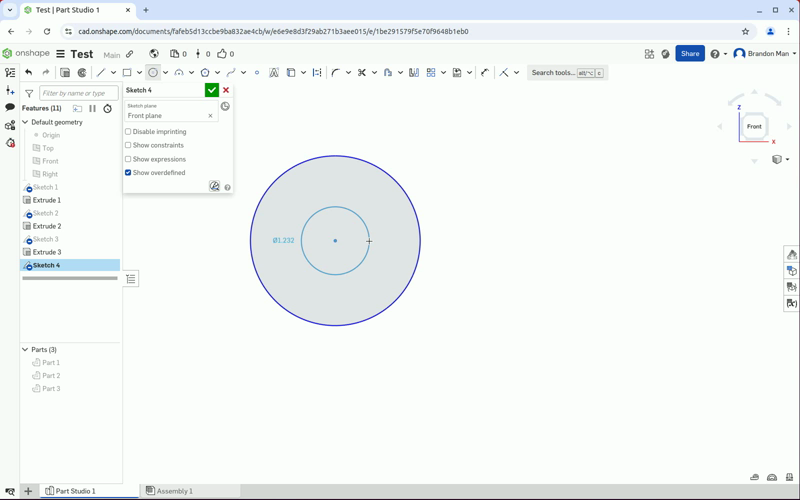
scroll(-6)
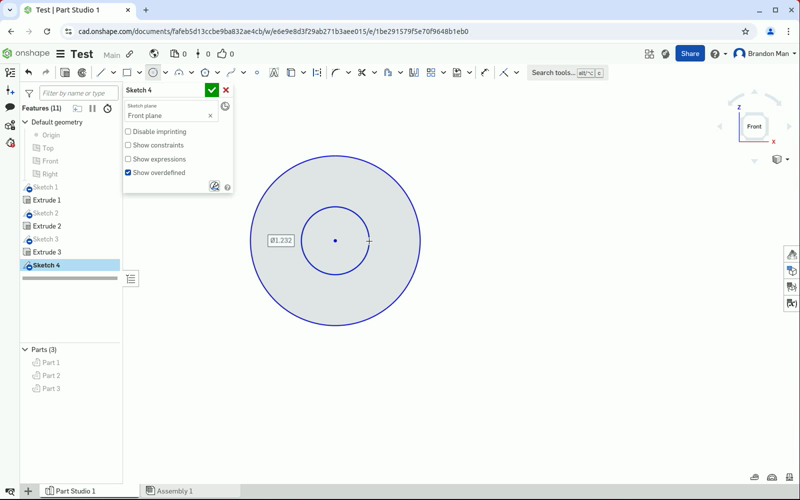
scroll(-6)
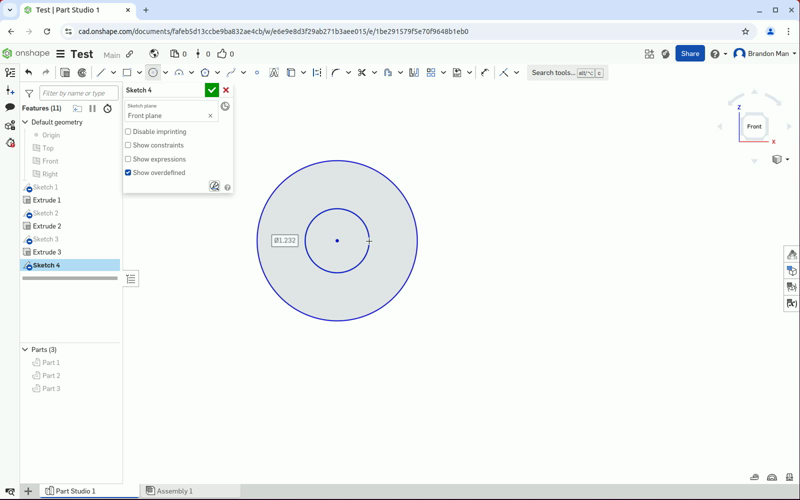
scroll(-6)
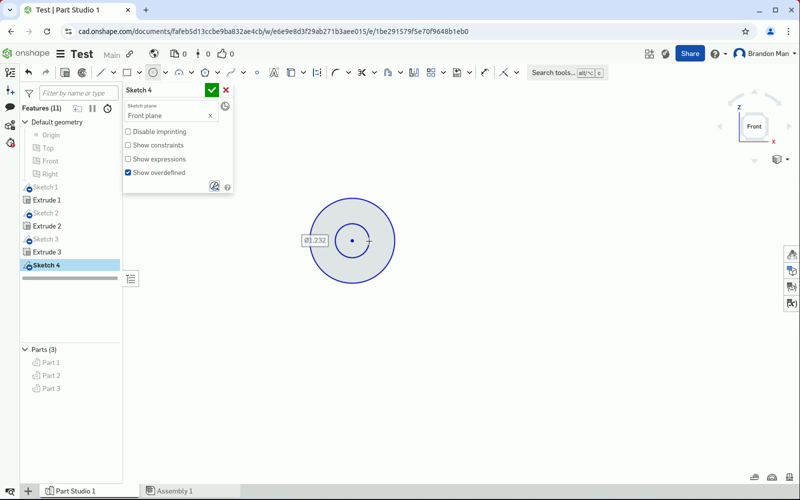
scroll(-6)
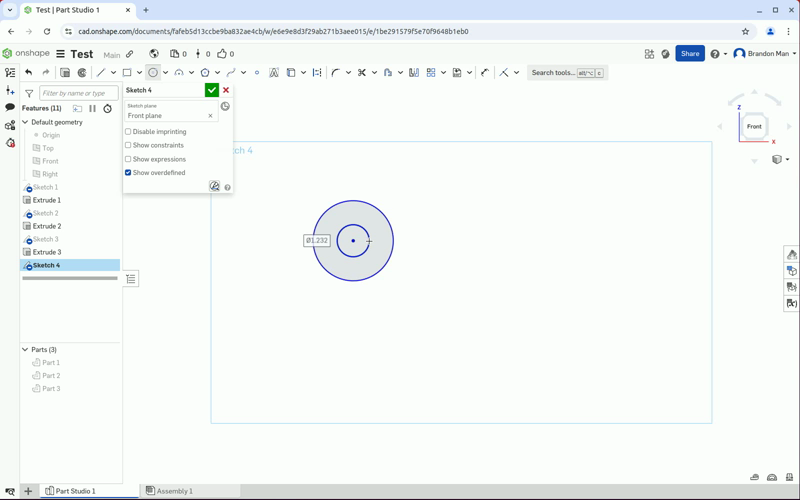
scroll(-6)
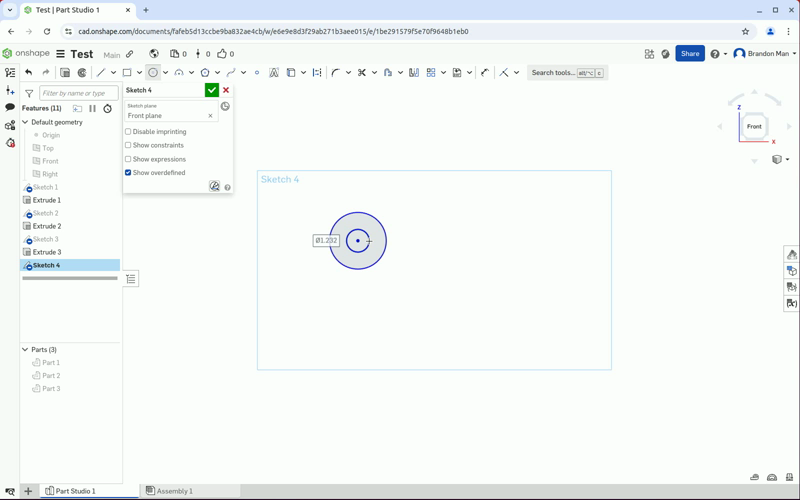
scroll(-6)
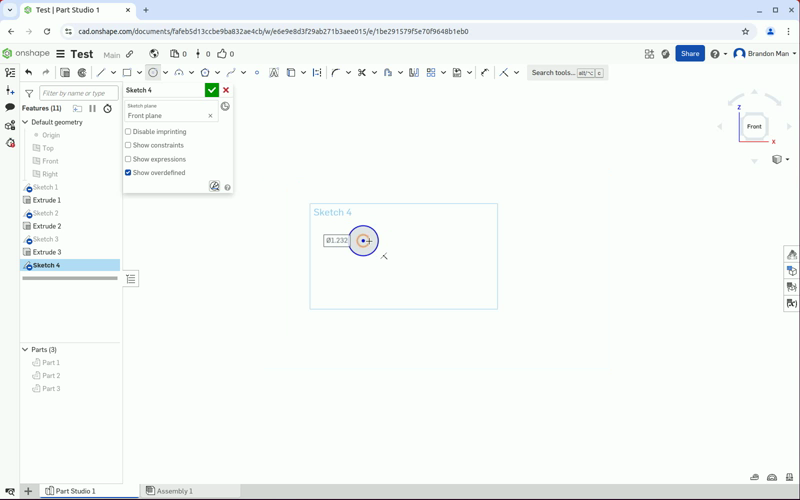
scroll(-6)
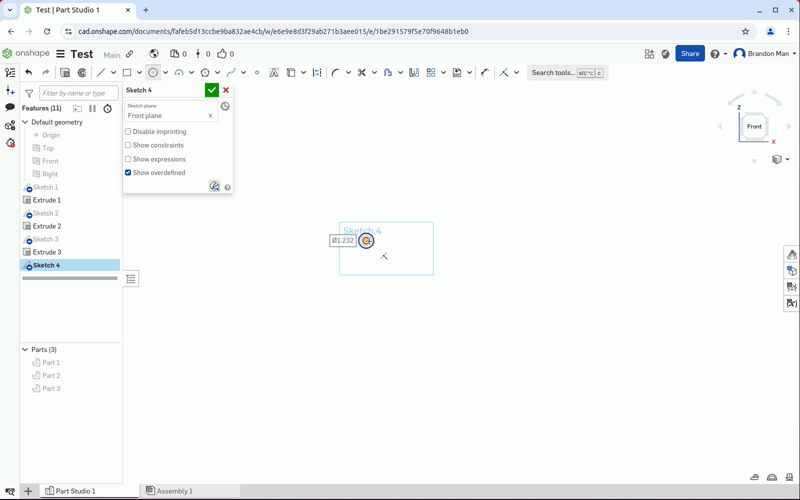
key(esc)
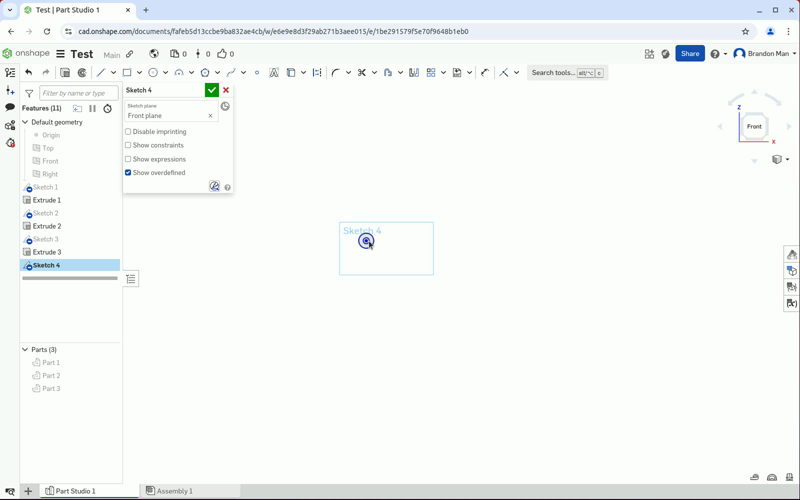
mouse_move(366, 247)
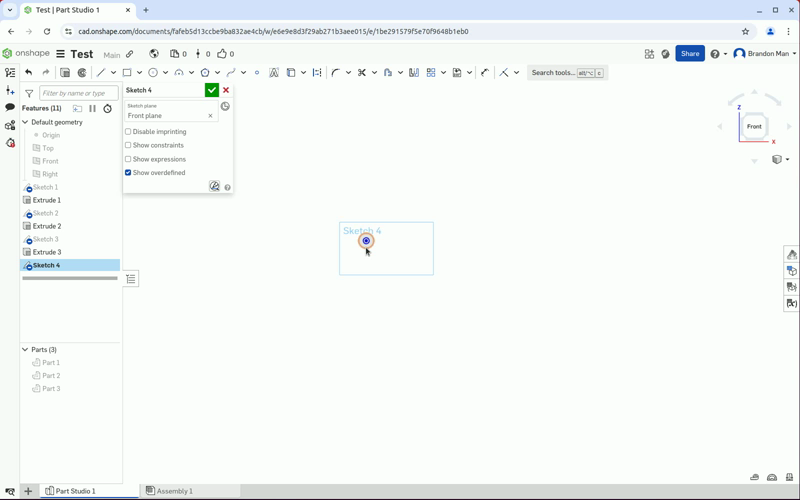
scroll(6)
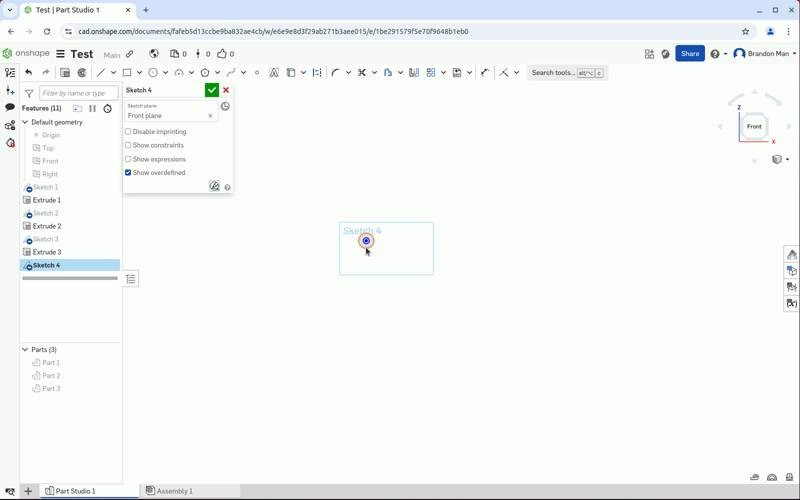
scroll(6)
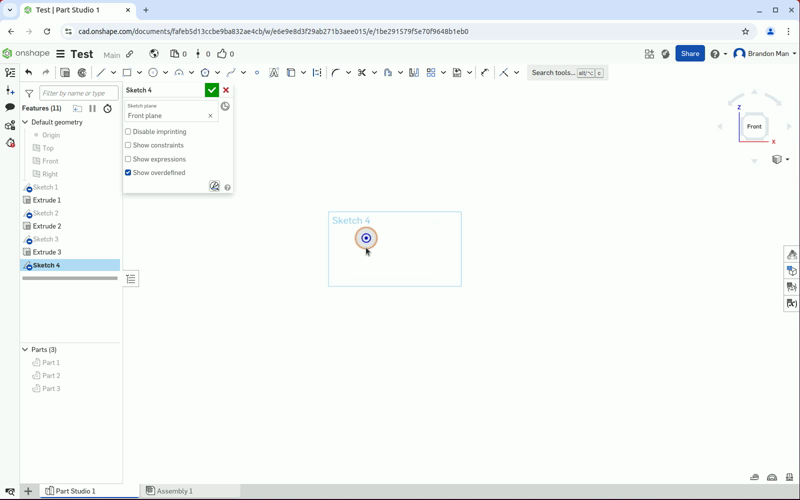
scroll(6)
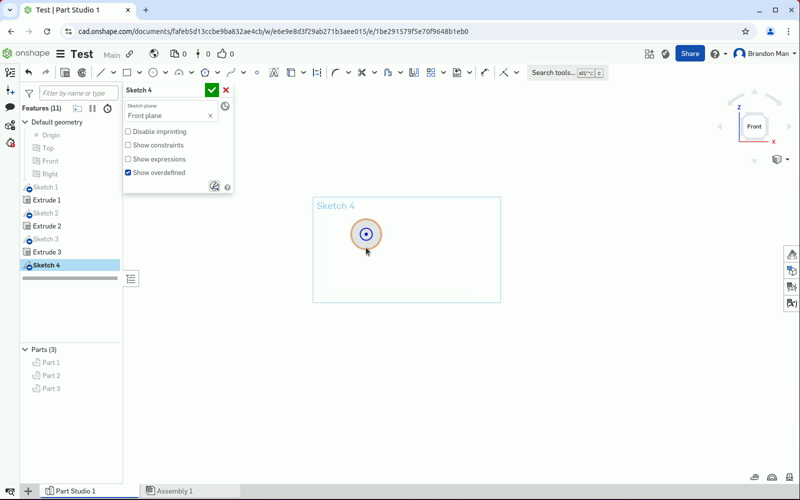
scroll(6)
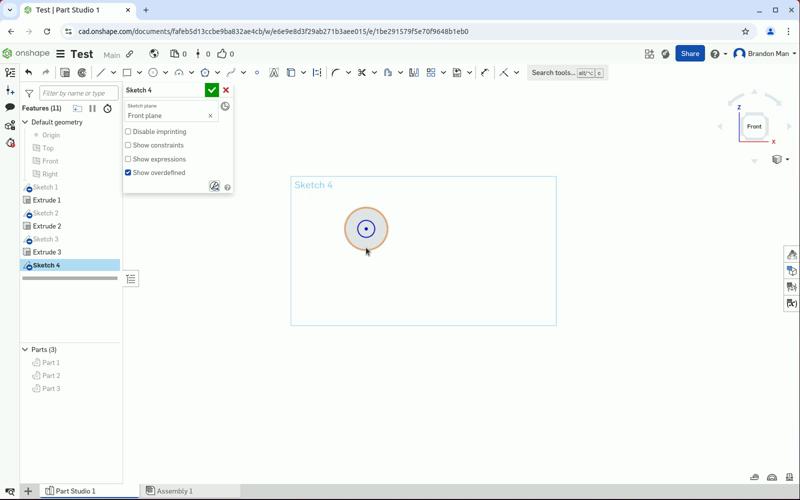
scroll(6)
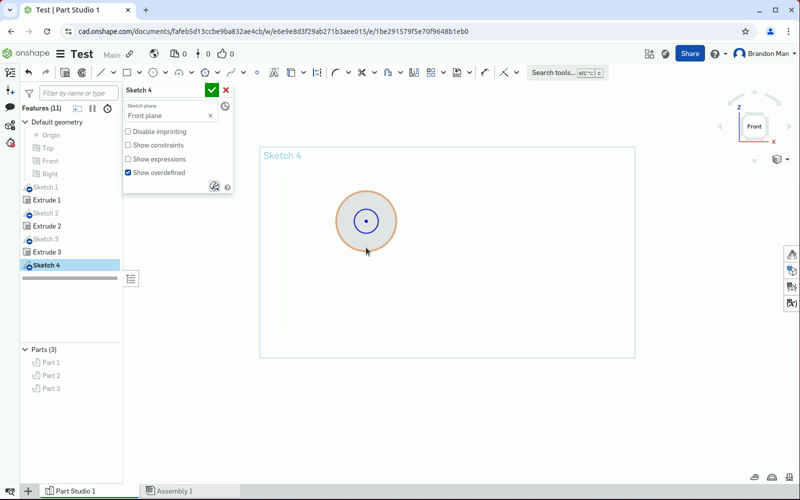
scroll(6)
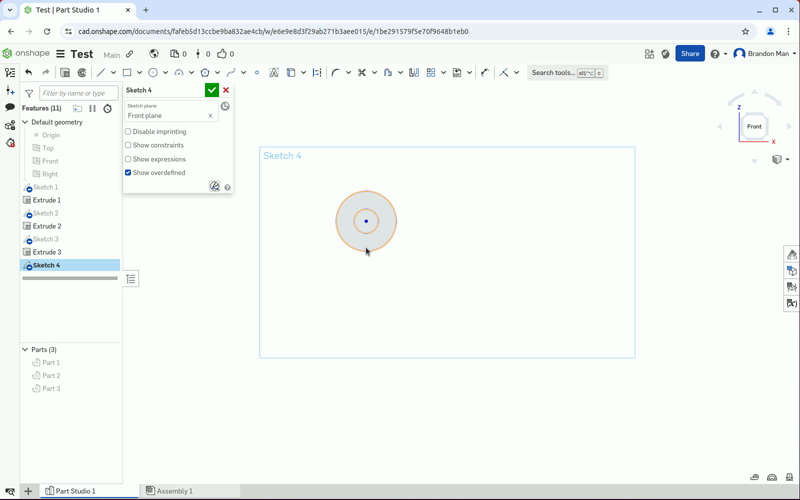
scroll(6)
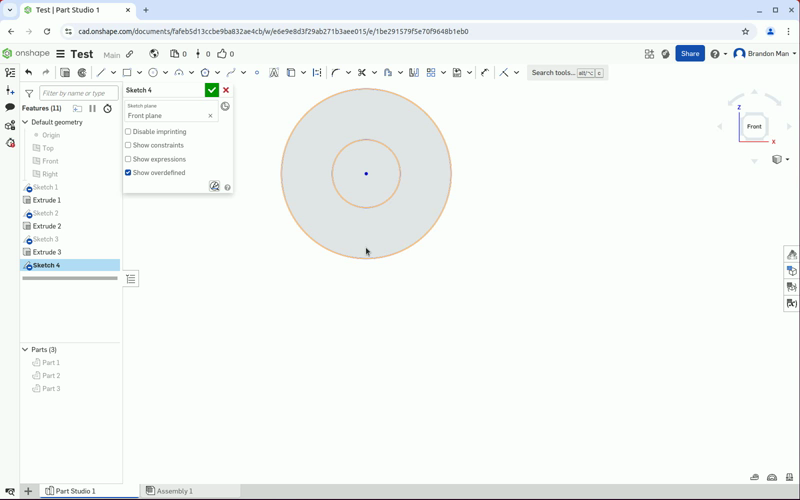
click(366, 247)
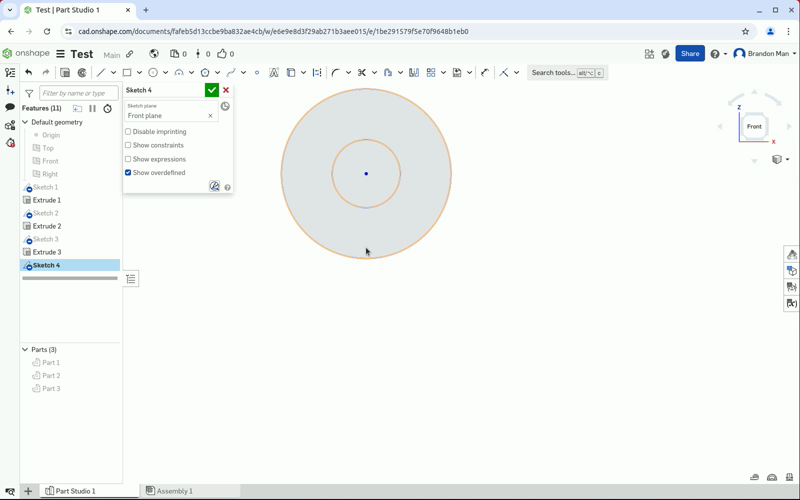
scroll(-6)
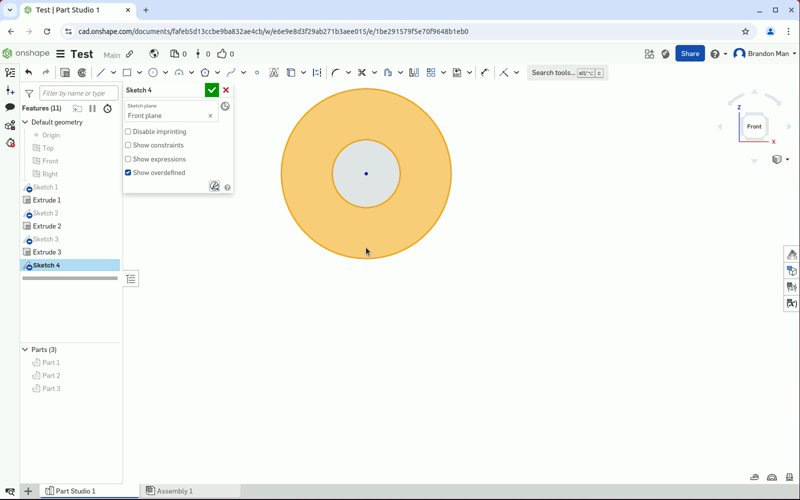
scroll(-6)
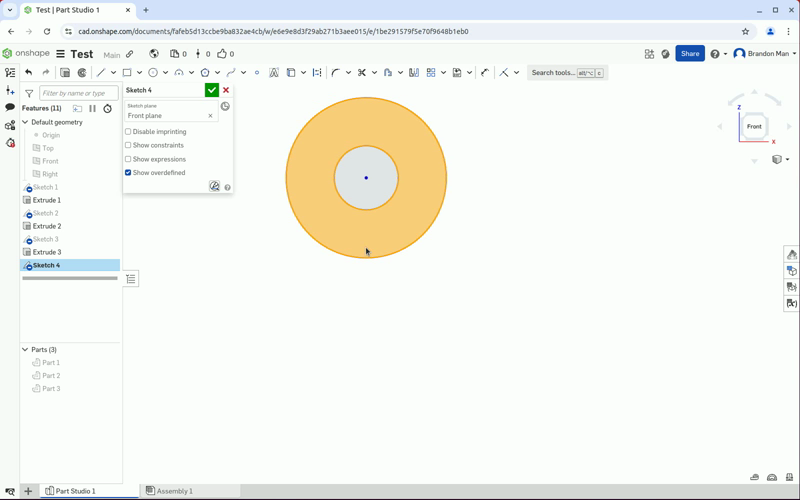
scroll(-6)
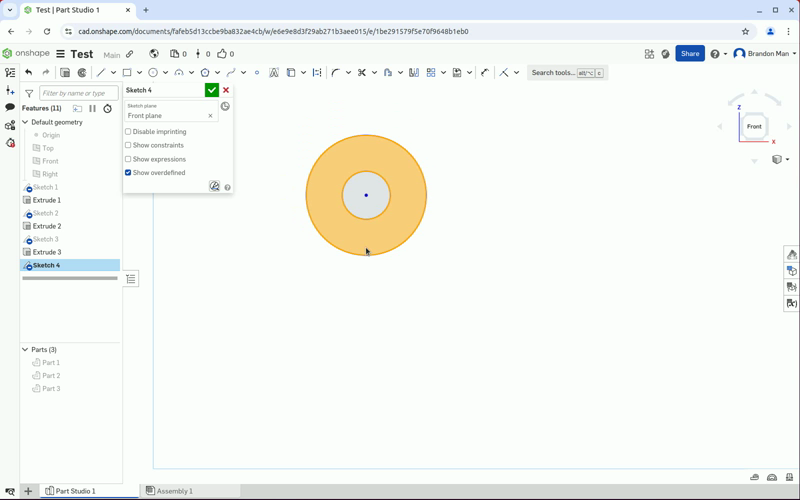
scroll(-6)
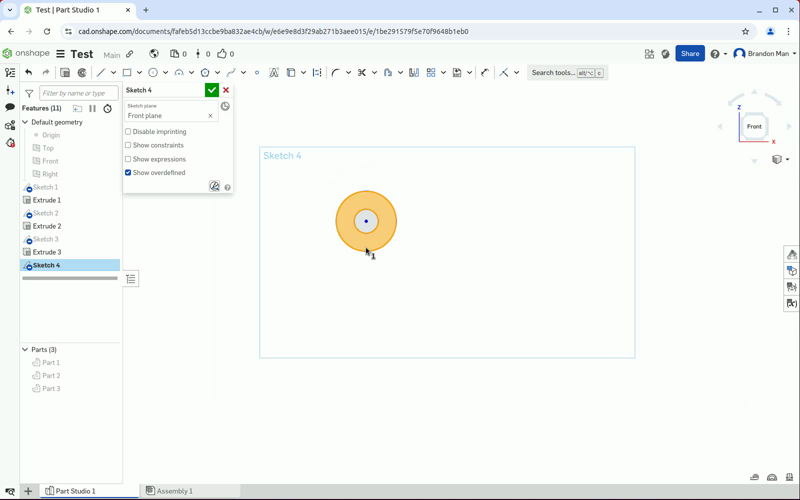
scroll(-6)
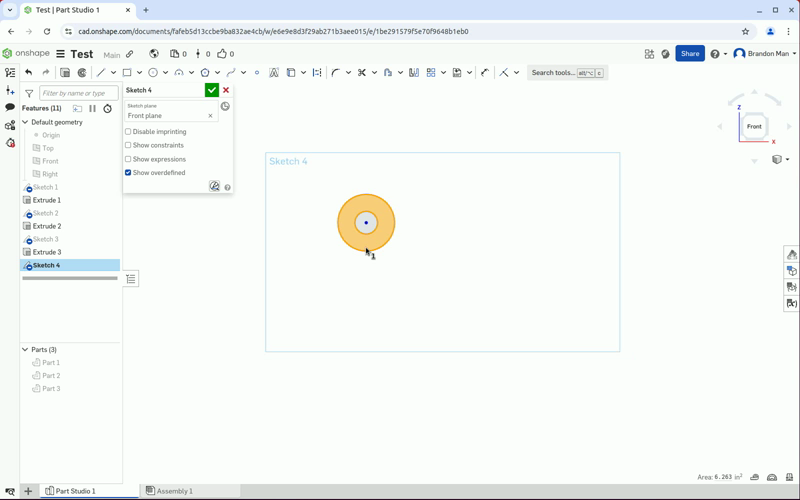
scroll(-6)
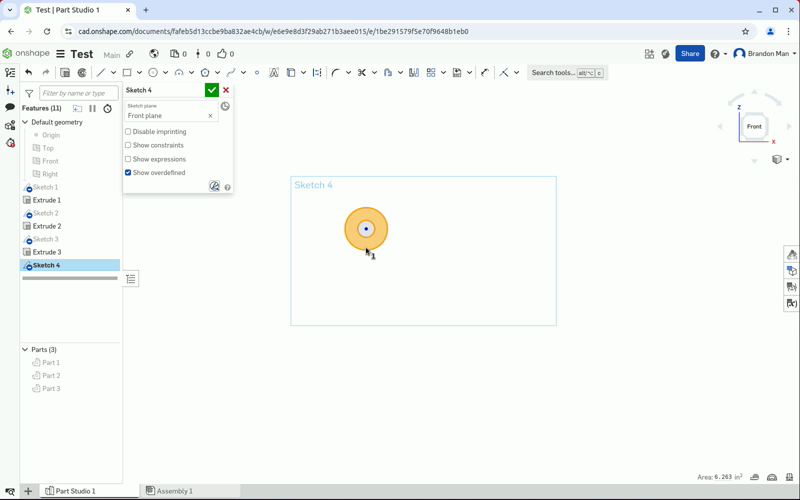
scroll(-6)
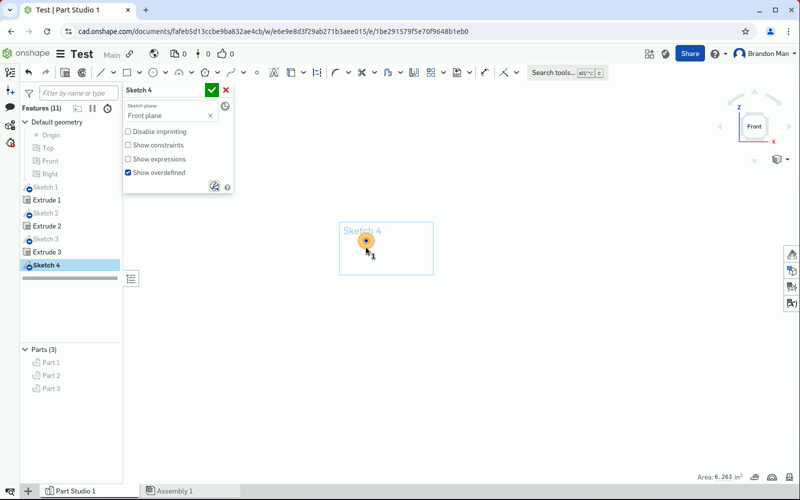
mouse_move(73, 352)
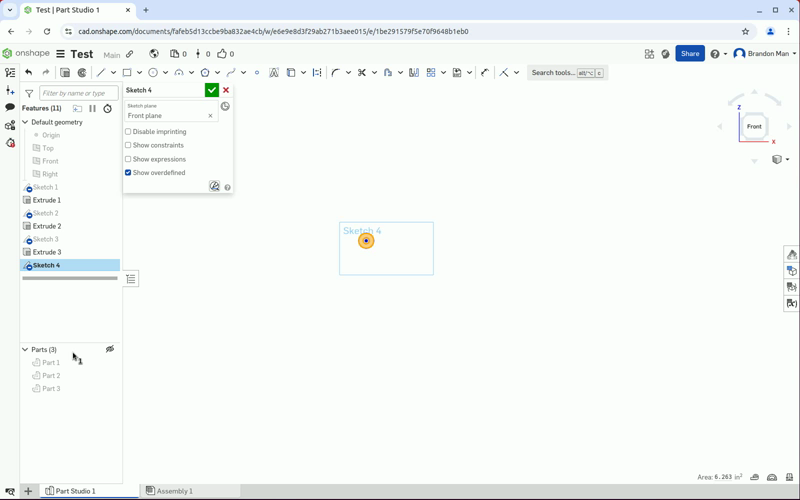
key(shift+y)
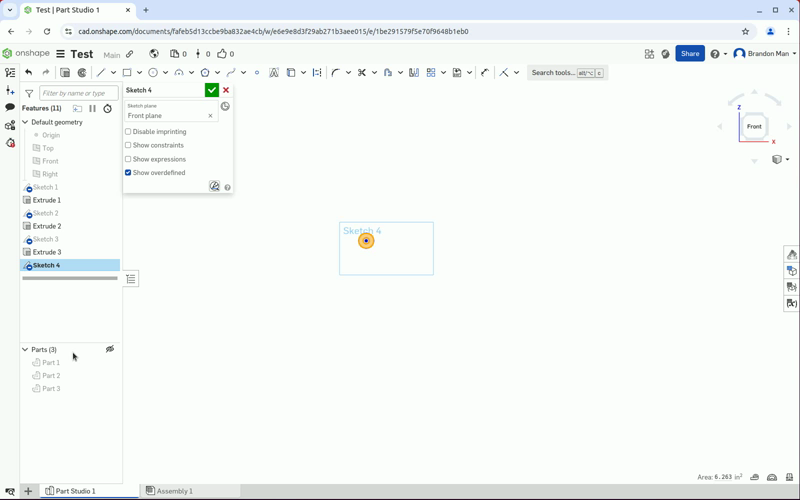
key(shift+e)
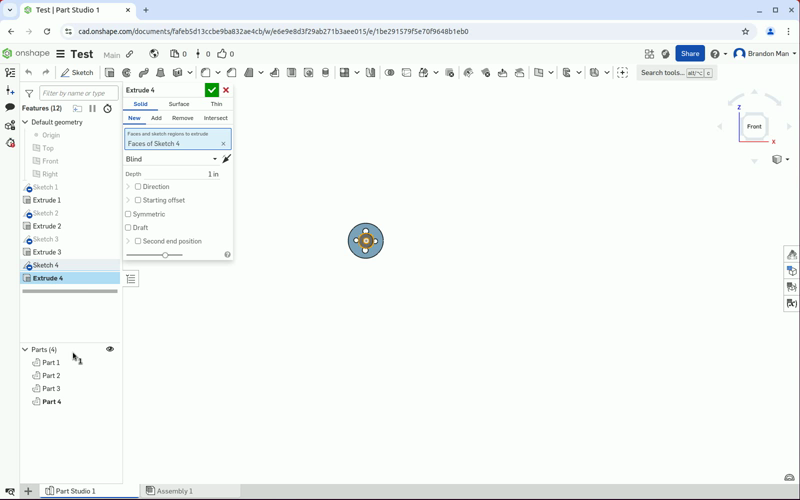
mouse_move(143, 106)
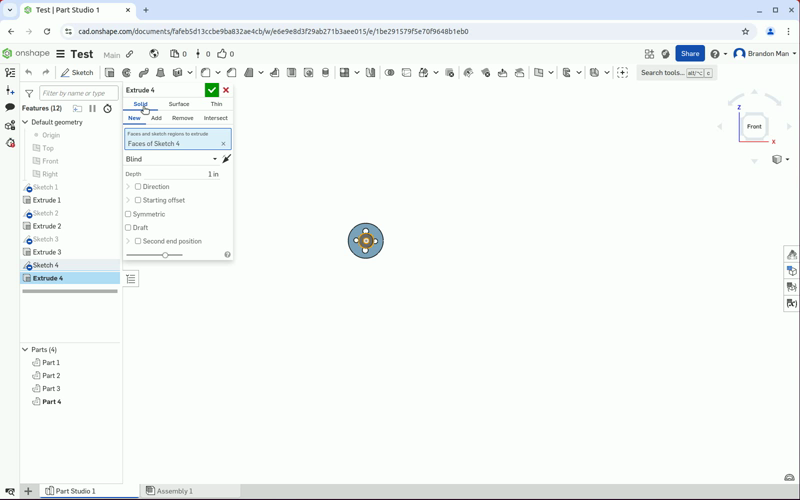
click(143, 106)
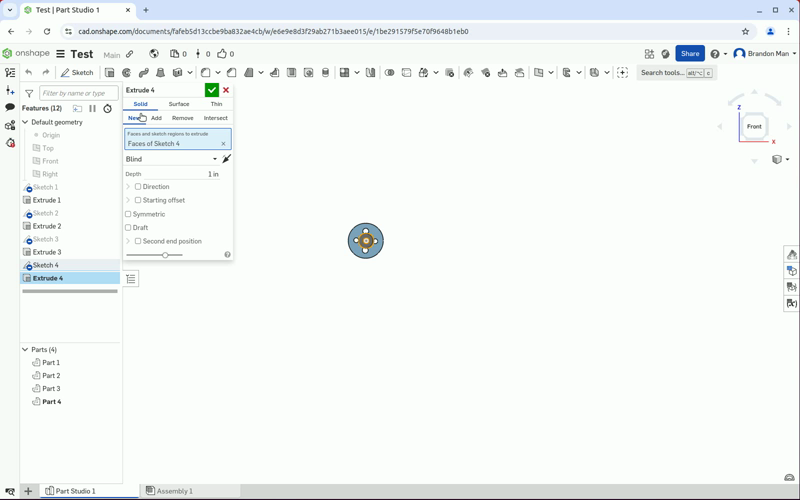
mouse_move(137, 120)
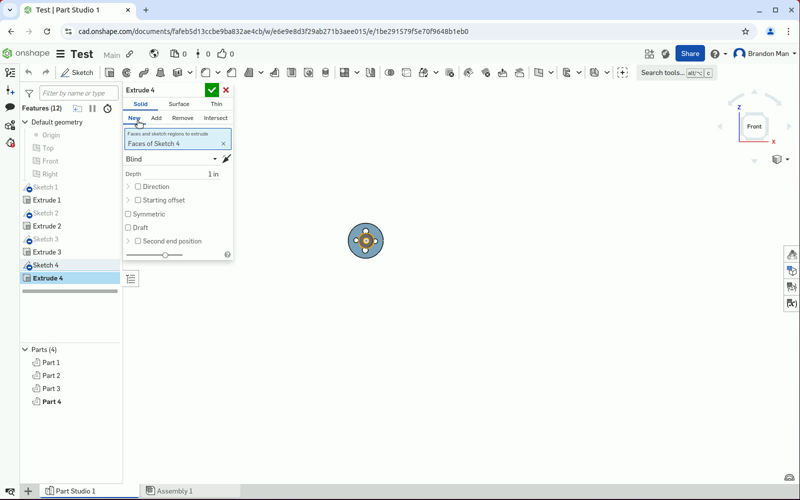
click(137, 120)
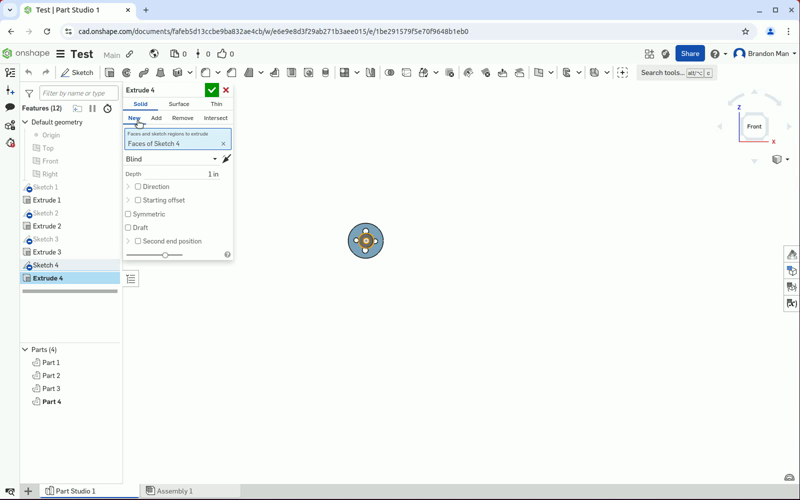
key(tab, 4)
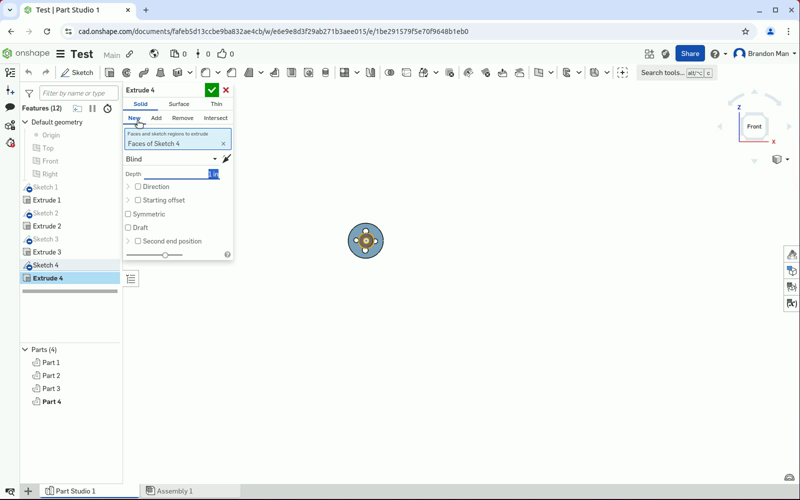
text(2.889)
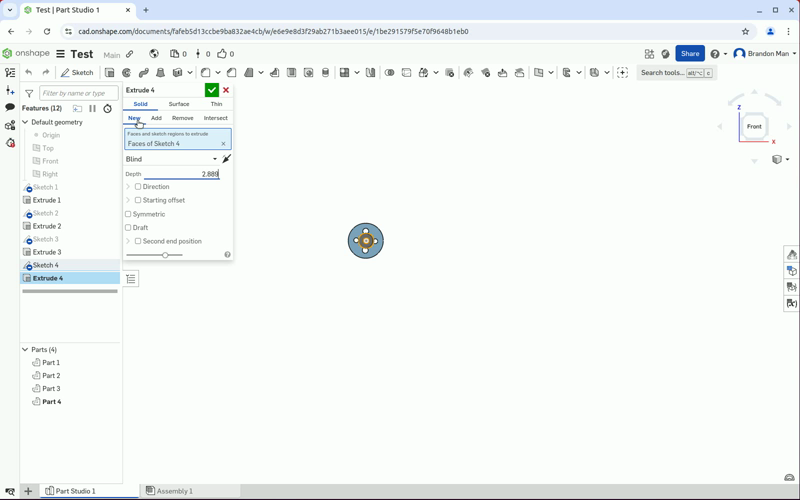
key(enter)
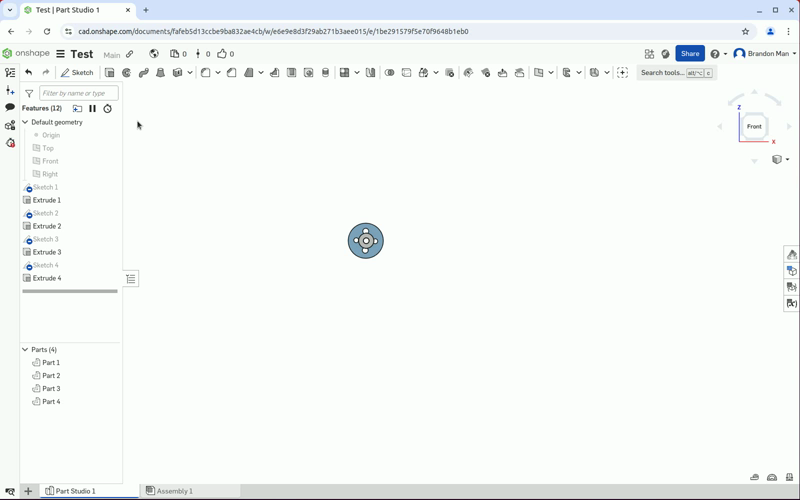
key(shift+h)
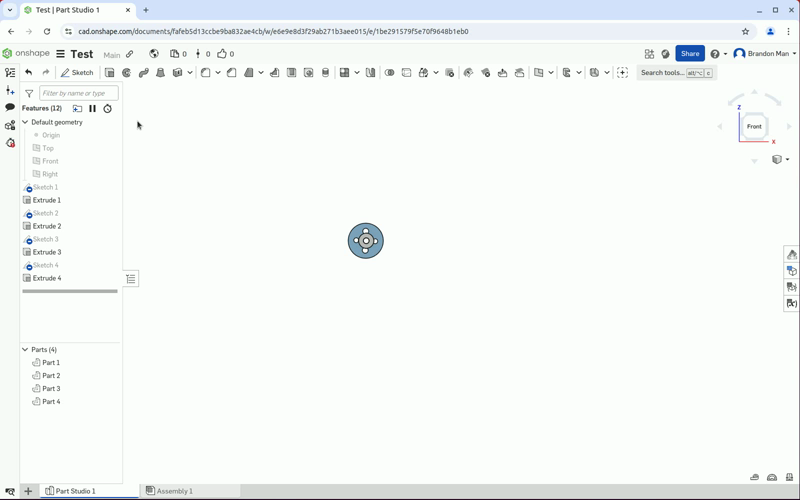
key(shift+h)
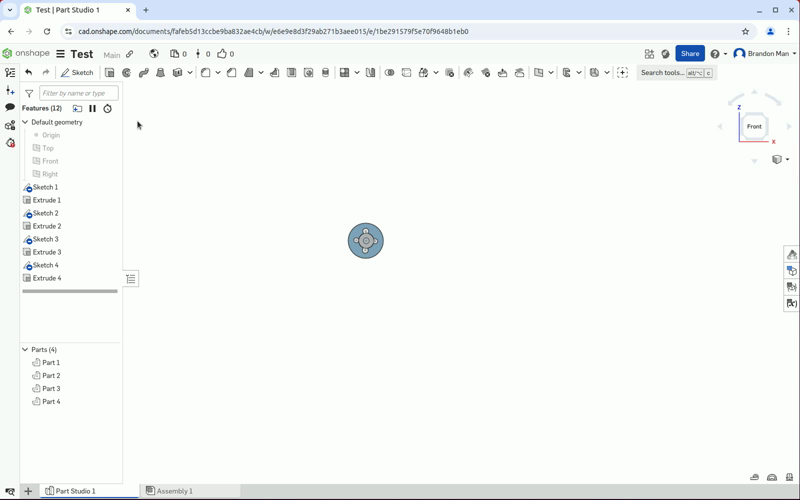
key(shift+7)
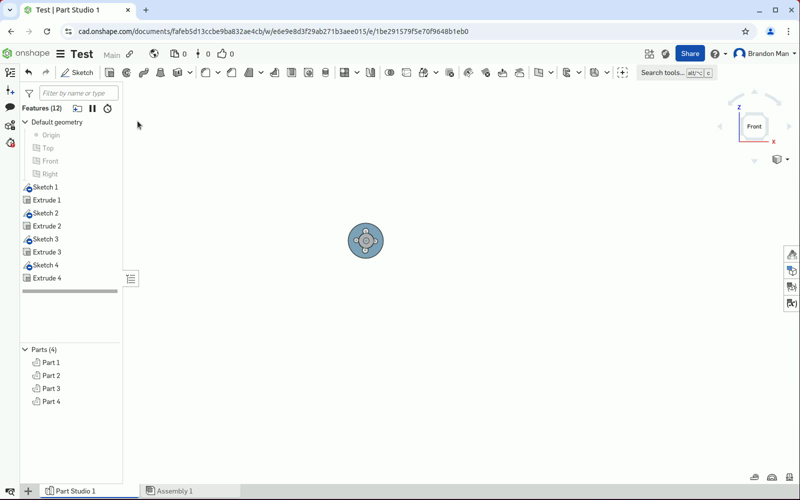
key(left, 2)
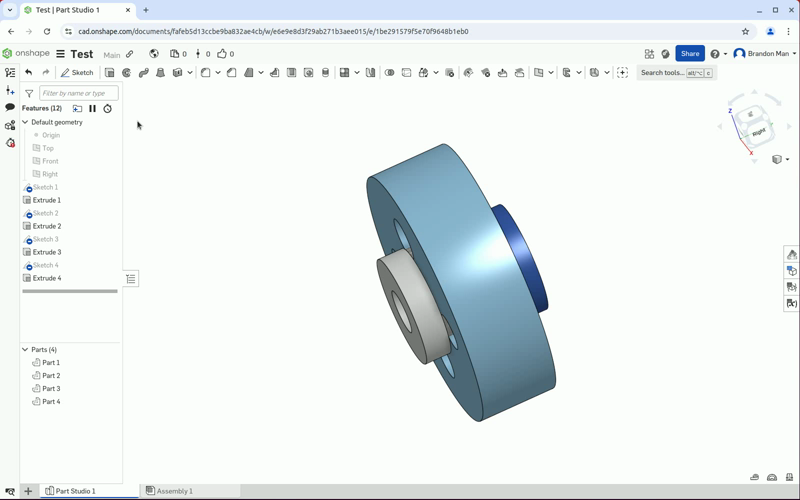
key(down, 2)
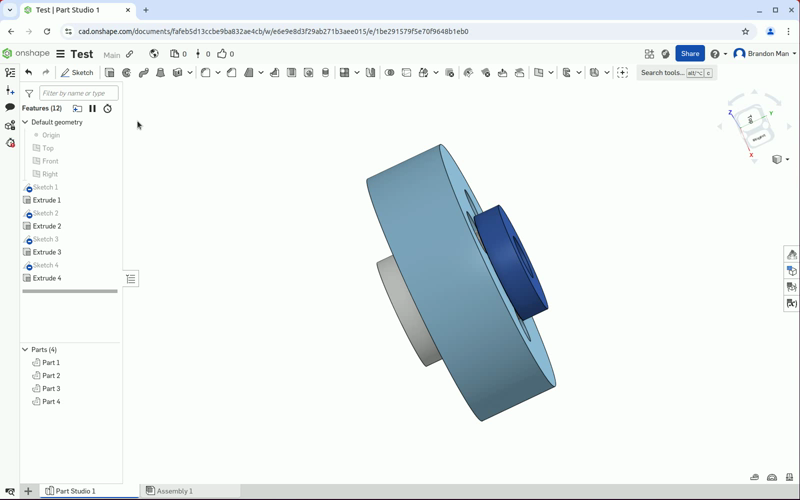
key(up, 2)
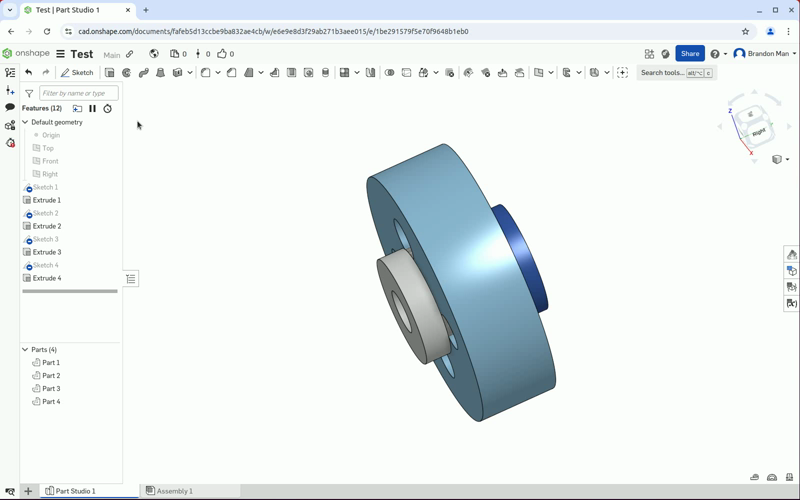
key(right, 2)
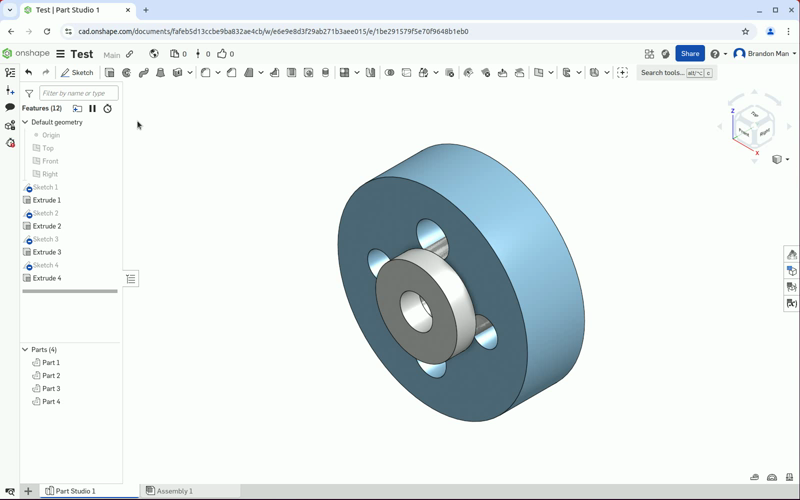
mouse_move(73, 189)
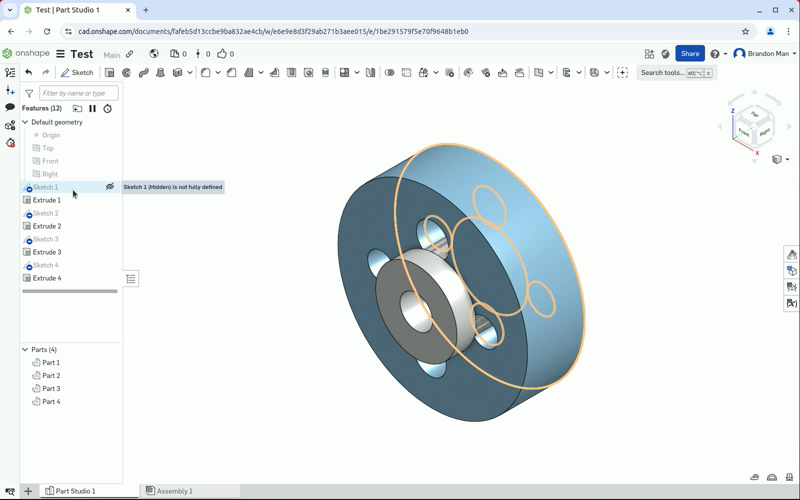
click(73, 189)